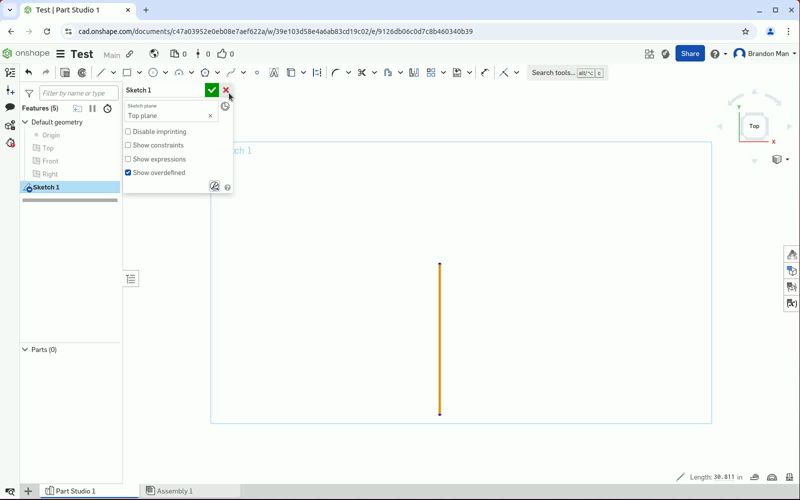
key(shift+h)
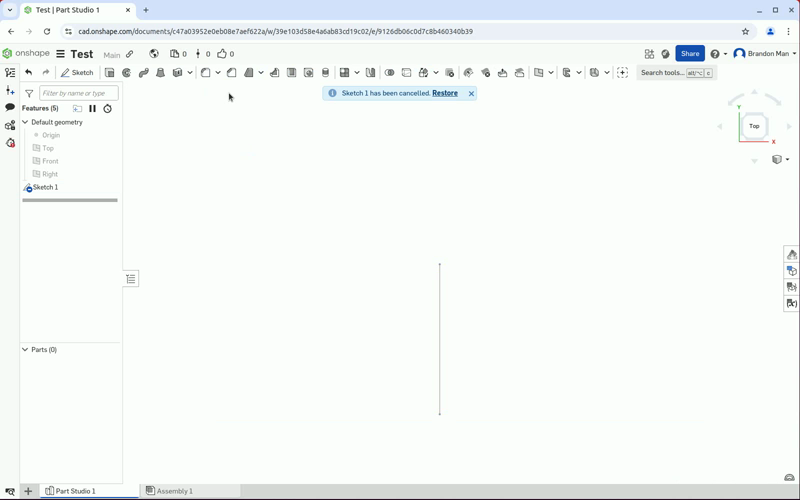
key(shift+s)
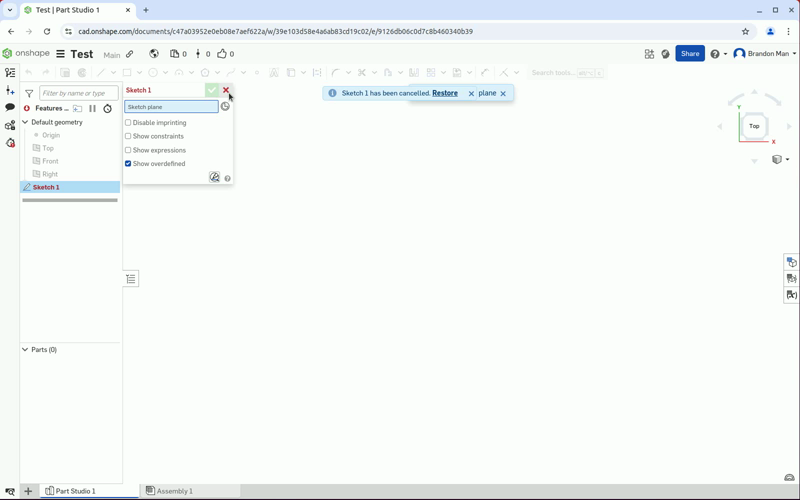
mouse_move(73, 150)
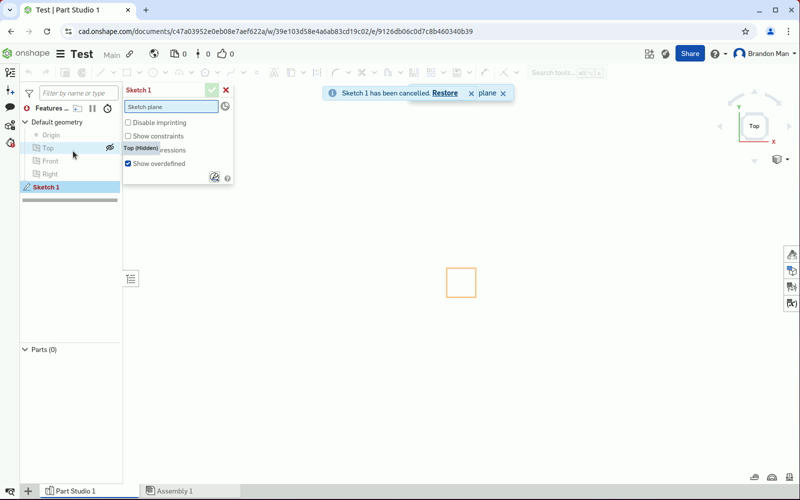
click(73, 150)
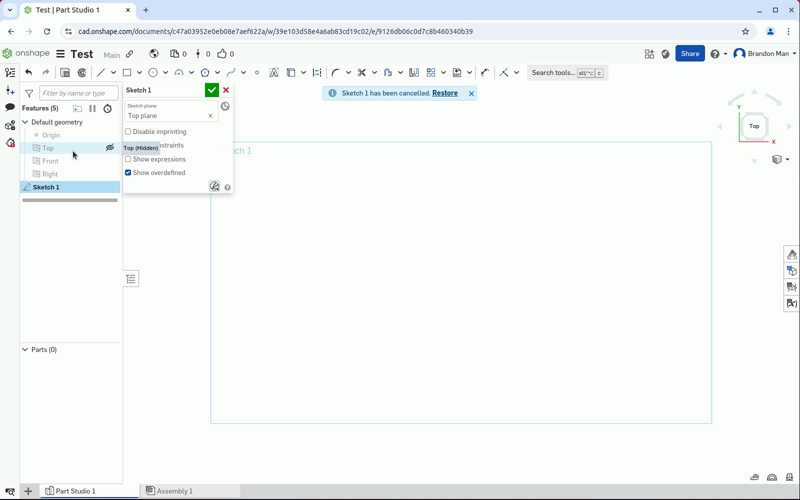
mouse_move(73, 352)
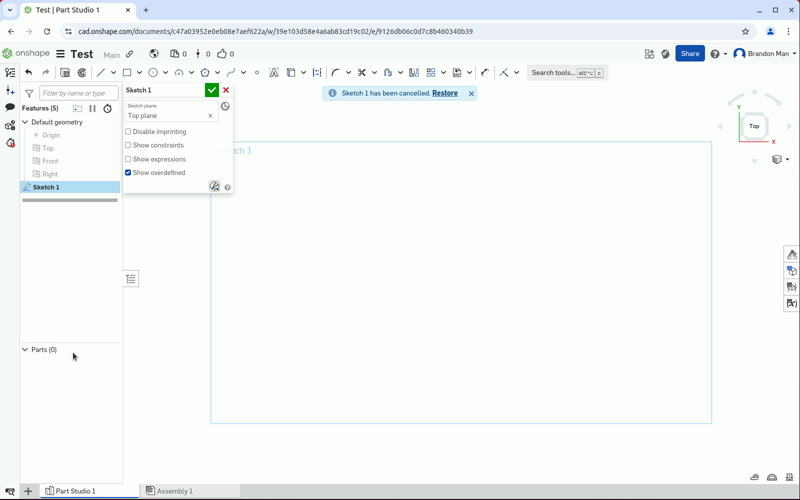
key(y)
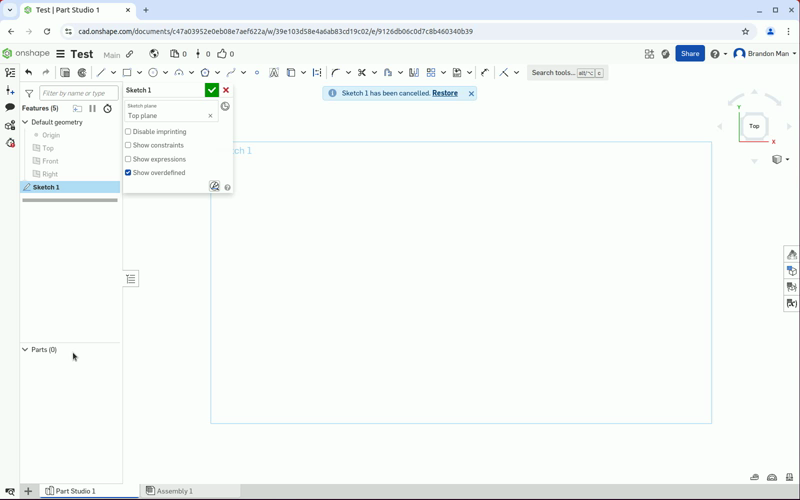
key(l)
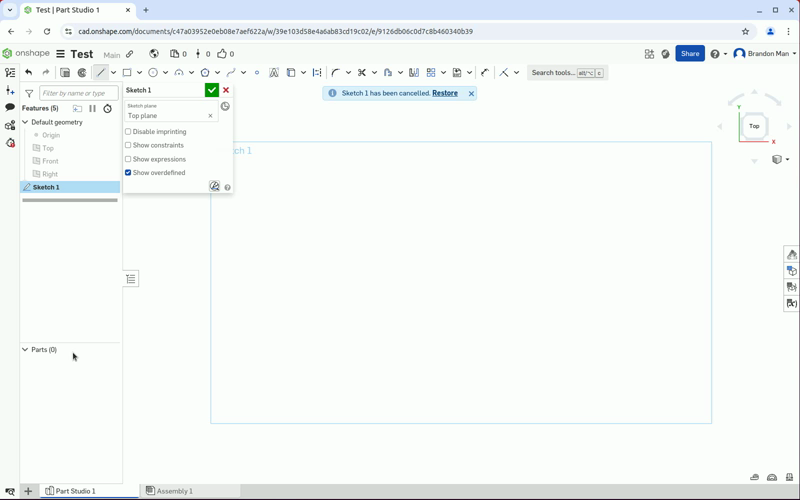
key_down(shift)
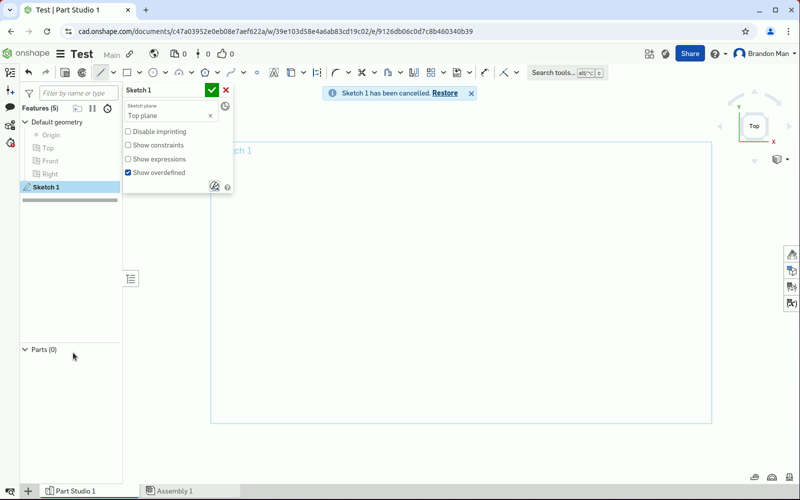
mouse_move(351, 335)
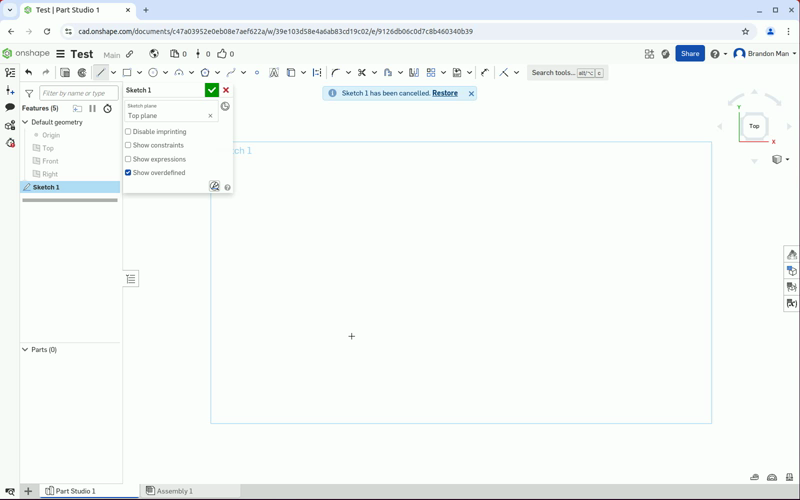
click(351, 335)
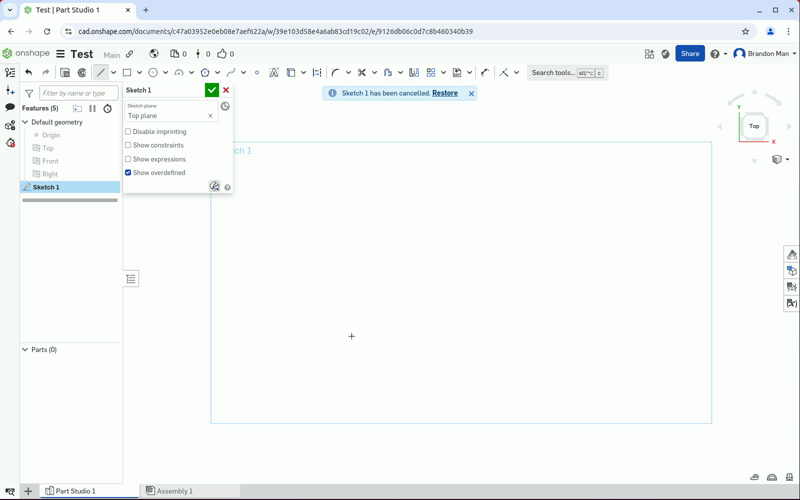
key_up(shift)
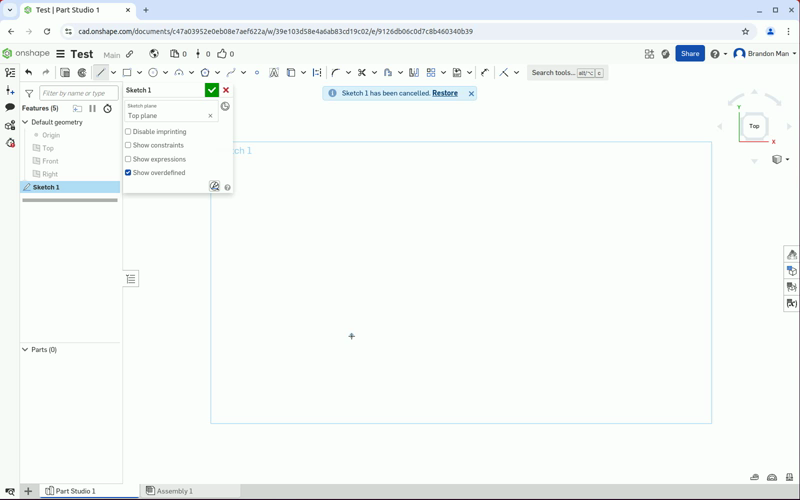
key_down(shift)
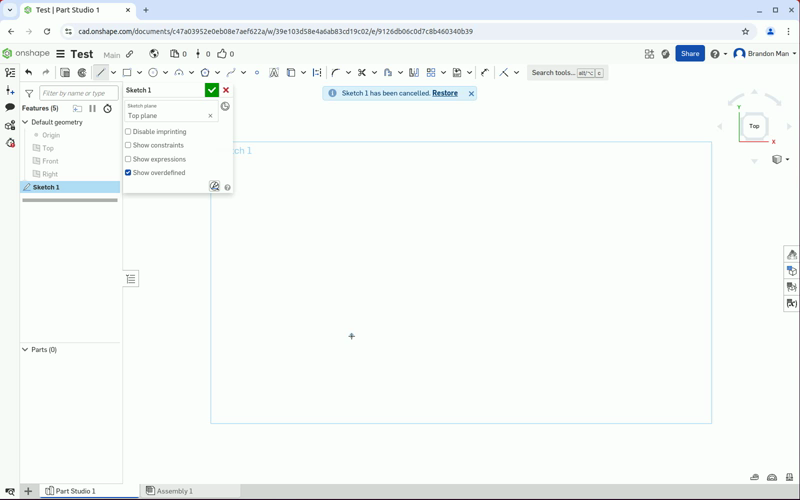
mouse_move(569, 335)
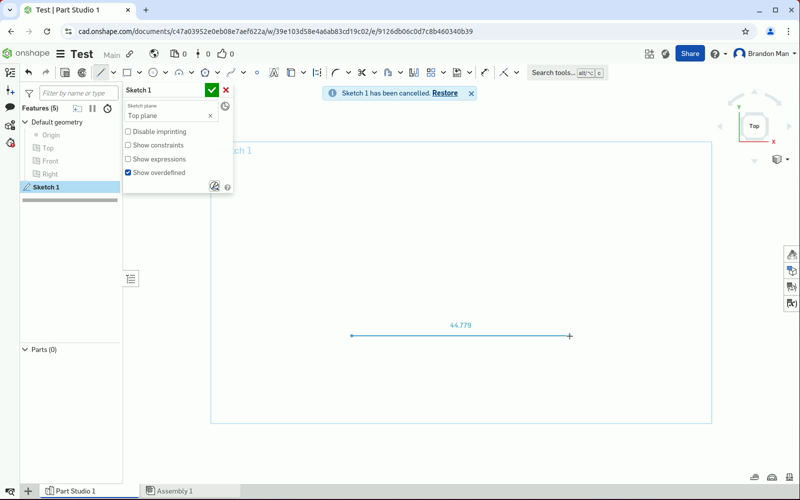
click(569, 335)
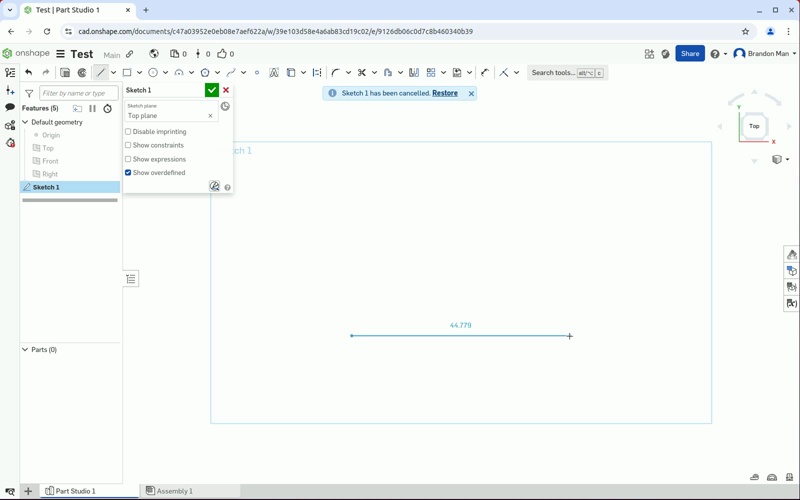
key_up(shift)
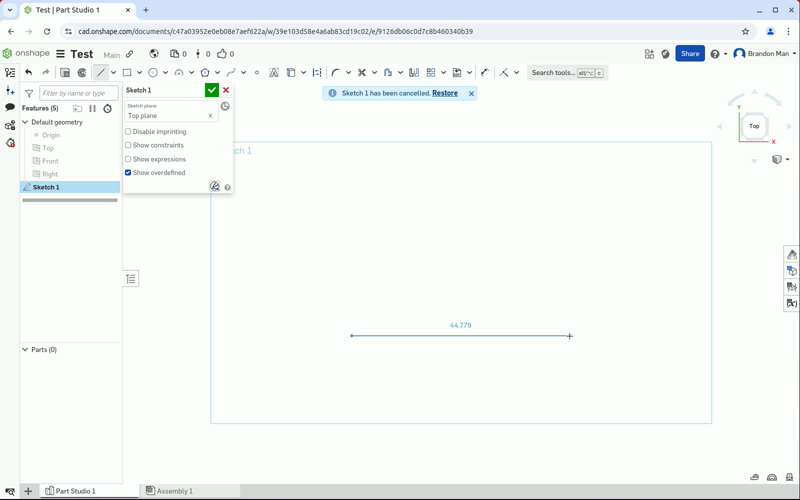
key_down(shift)
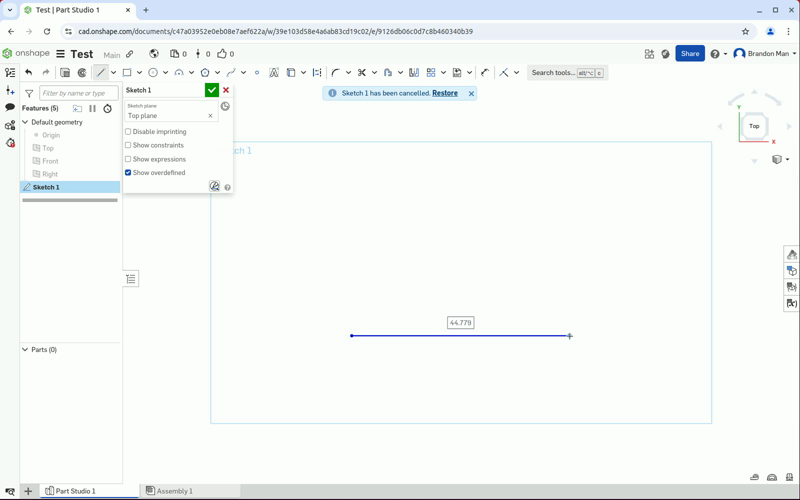
mouse_move(569, 230)
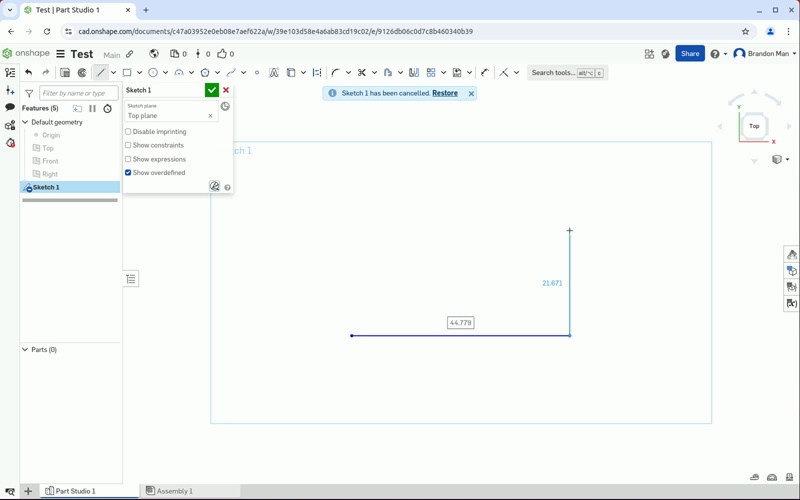
click(569, 230)
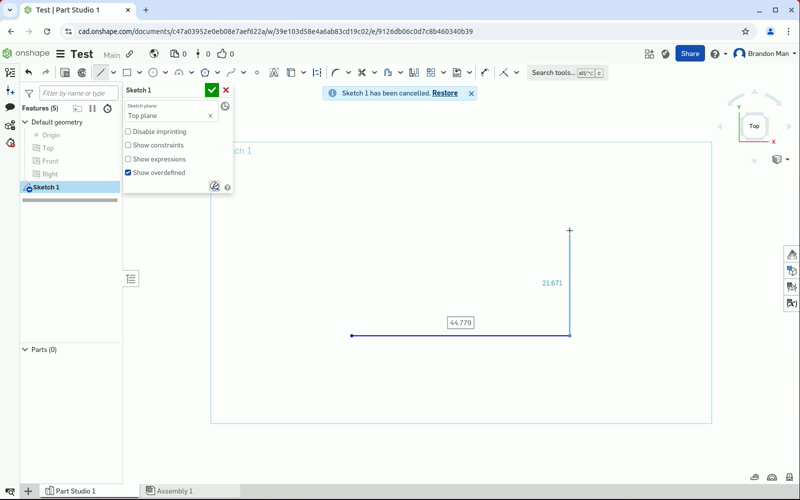
key_up(shift)
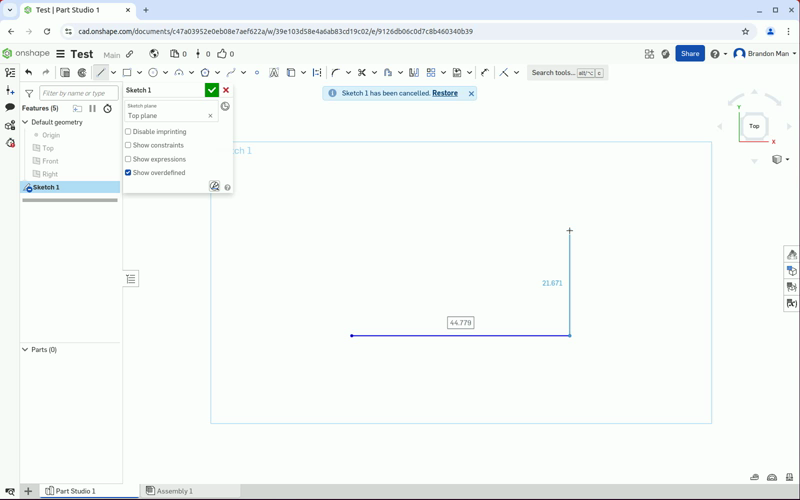
key_down(shift)
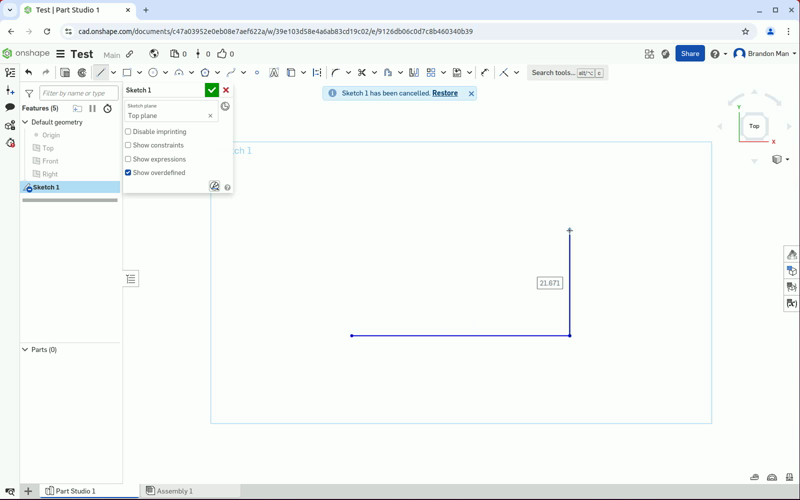
mouse_move(351, 230)
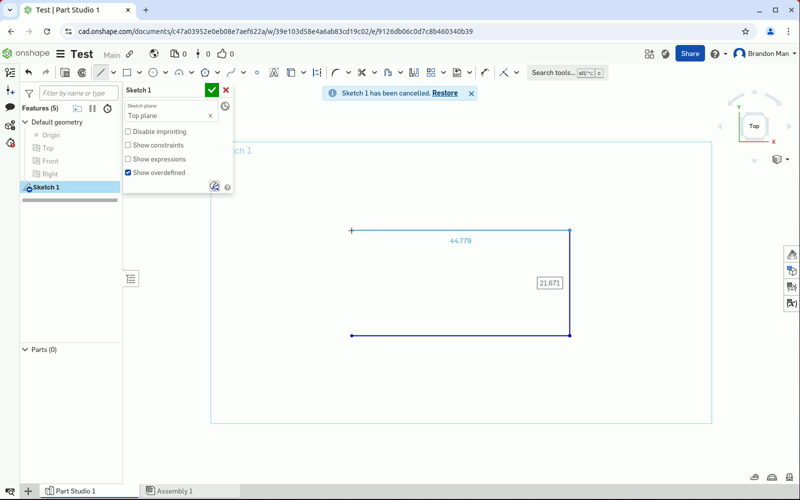
click(351, 230)
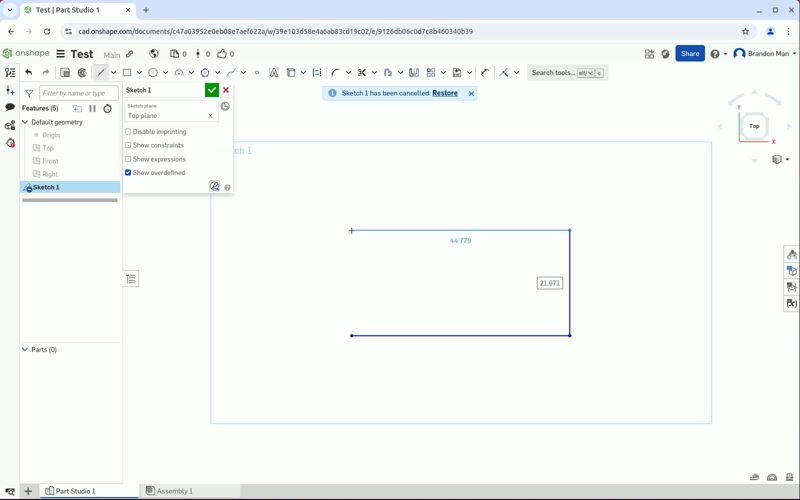
key_up(shift)
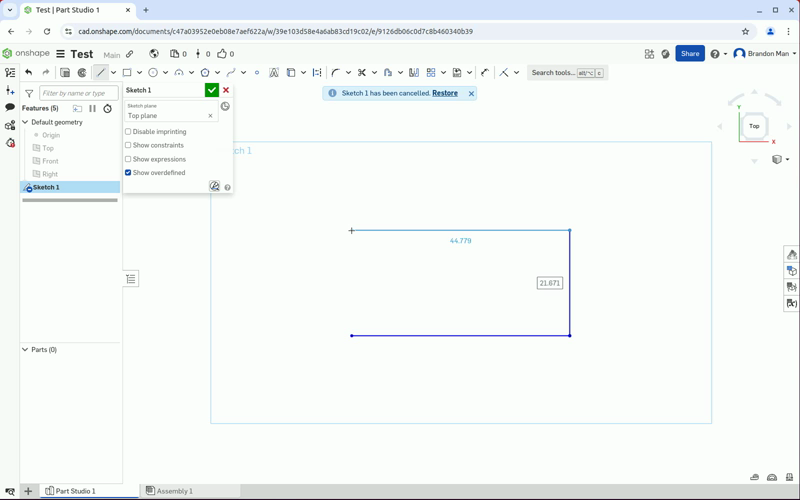
key_down(shift)
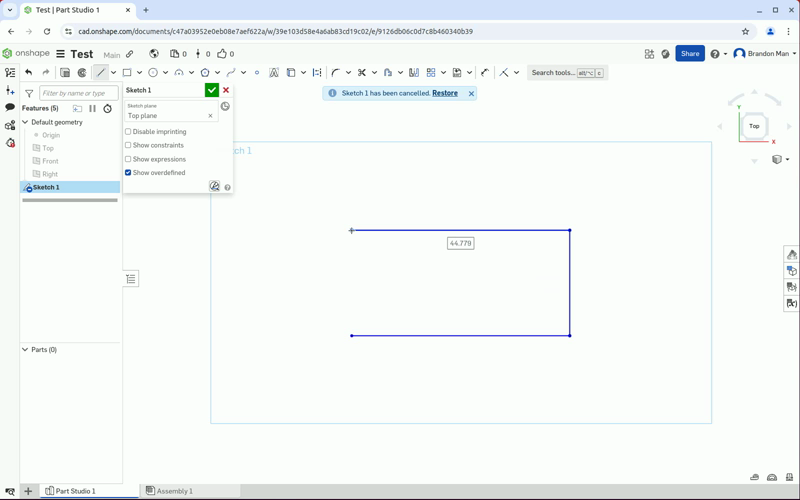
mouse_move(351, 335)
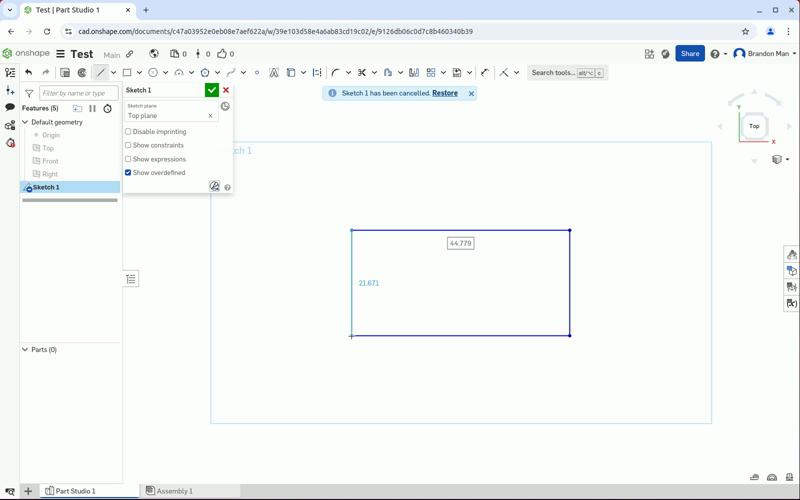
key_up(shift)
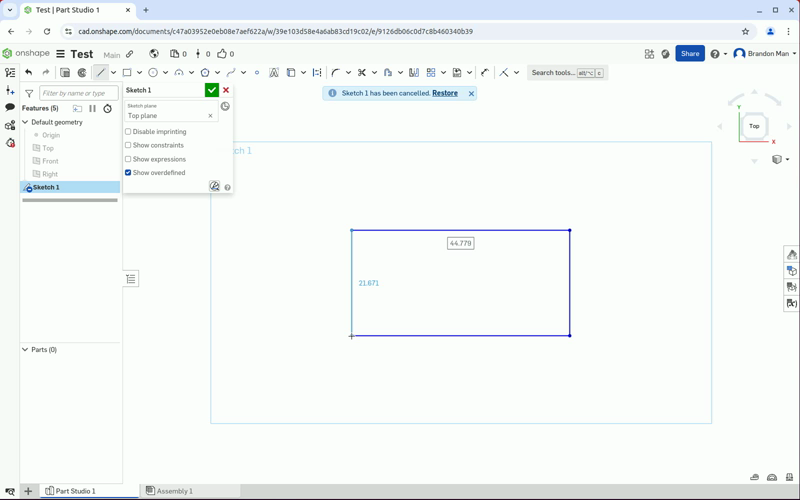
click(351, 335)
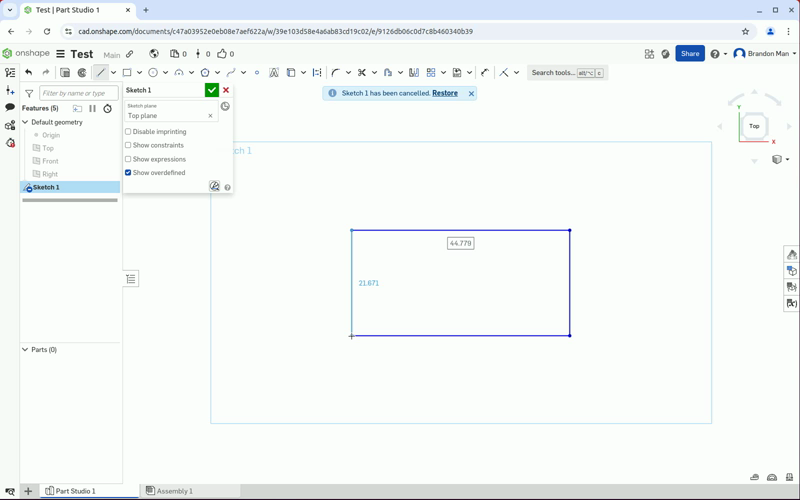
key(esc)
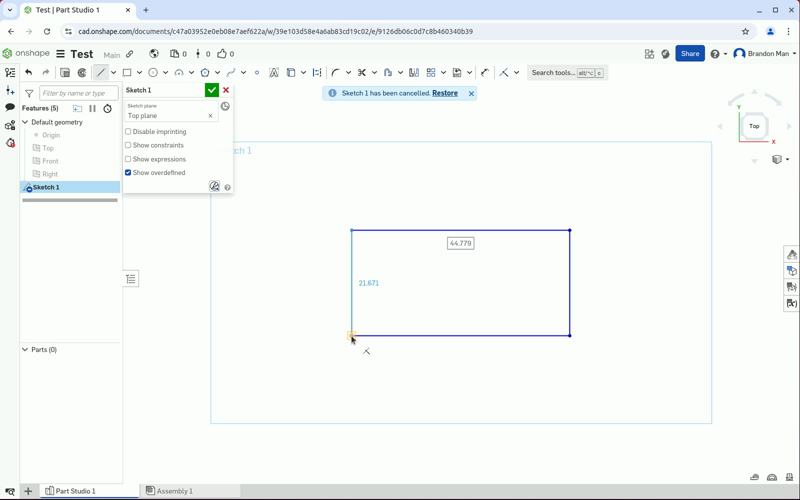
mouse_move(405, 315)
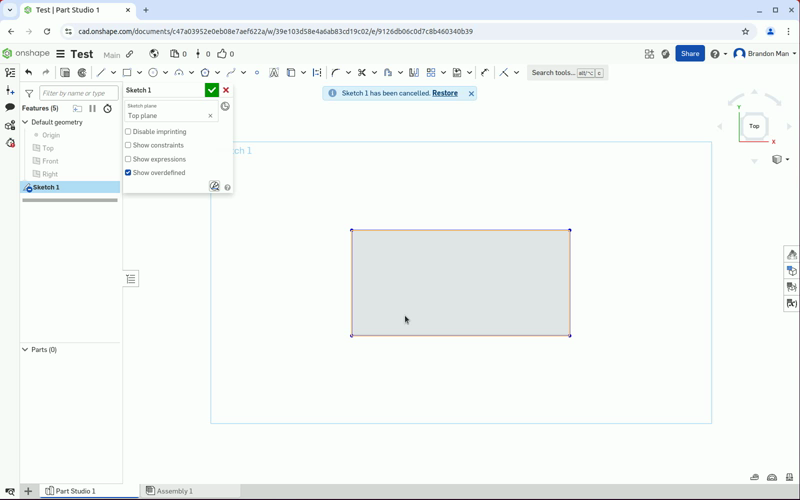
click(405, 315)
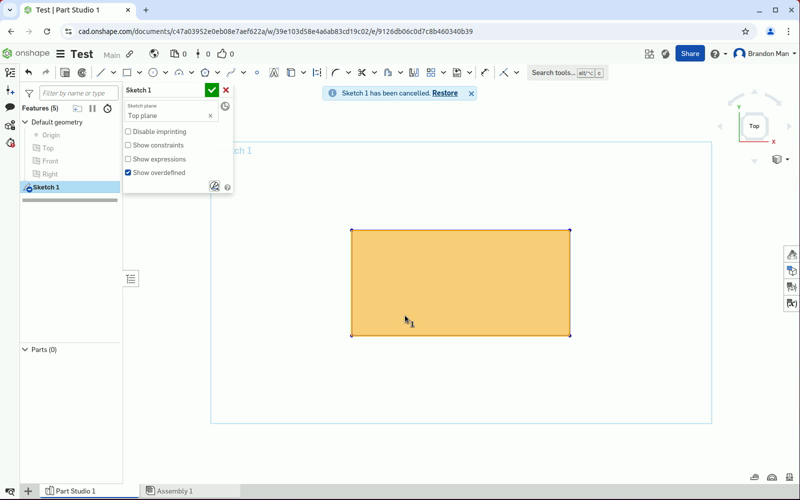
mouse_move(73, 352)
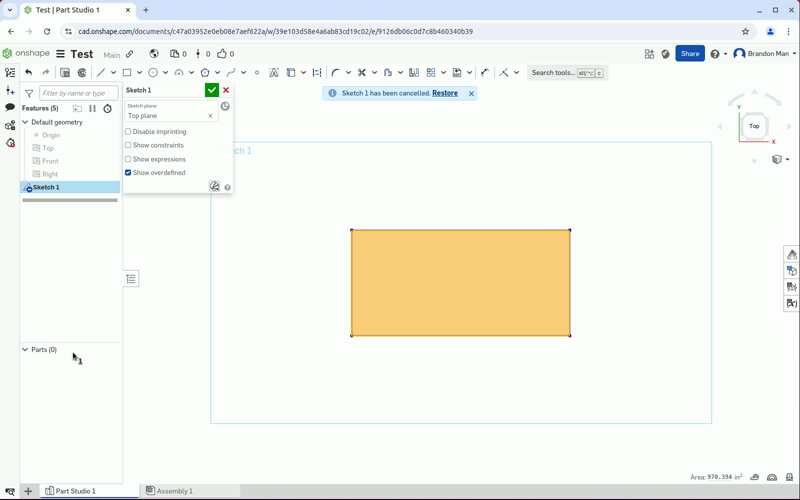
key(shift+y)
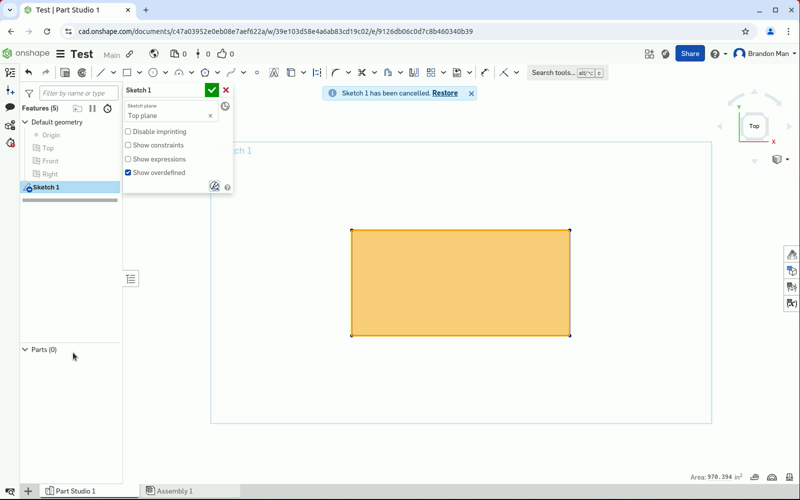
key(shift+e)
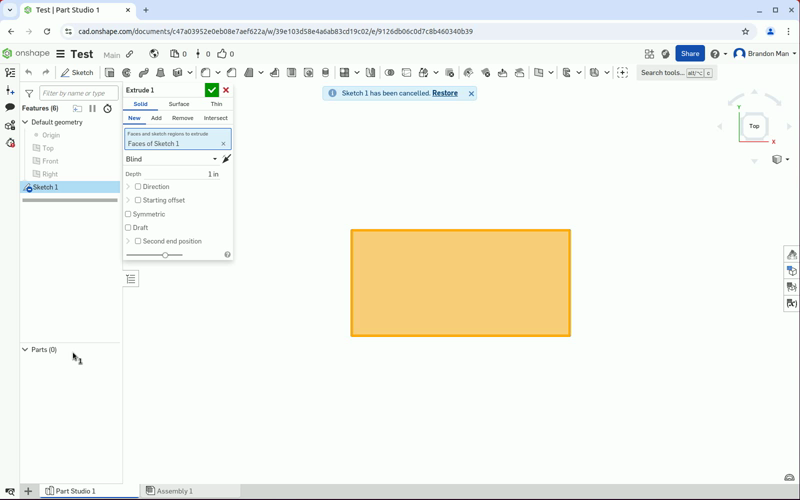
mouse_move(143, 106)
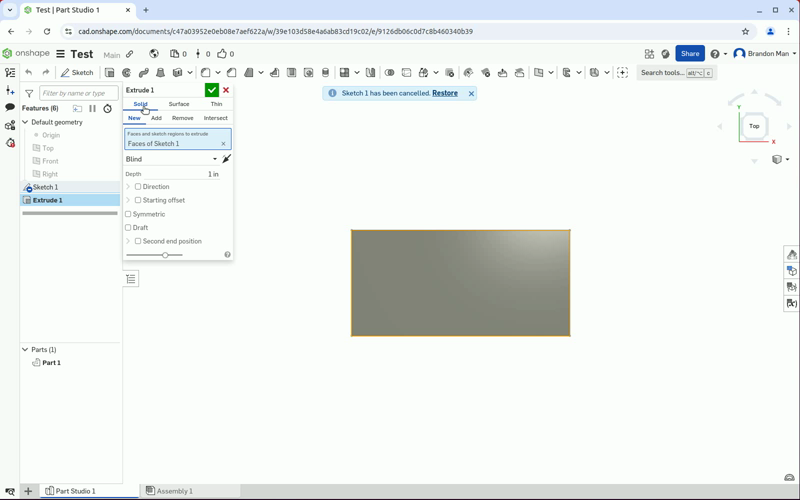
click(143, 106)
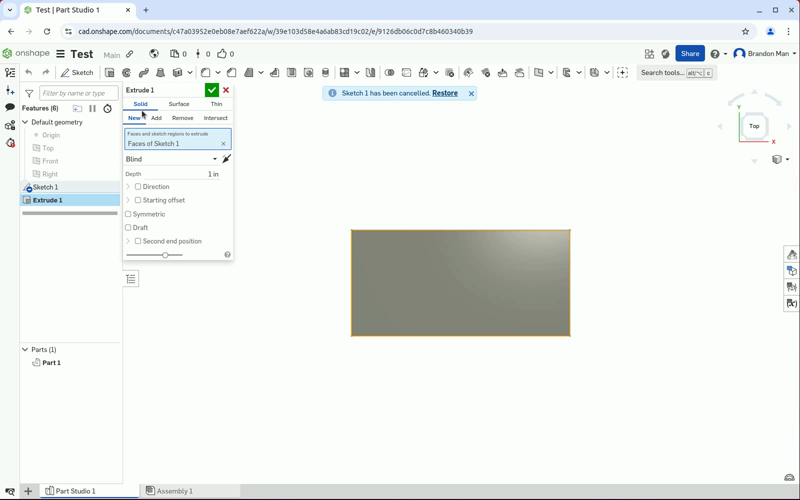
mouse_move(137, 120)
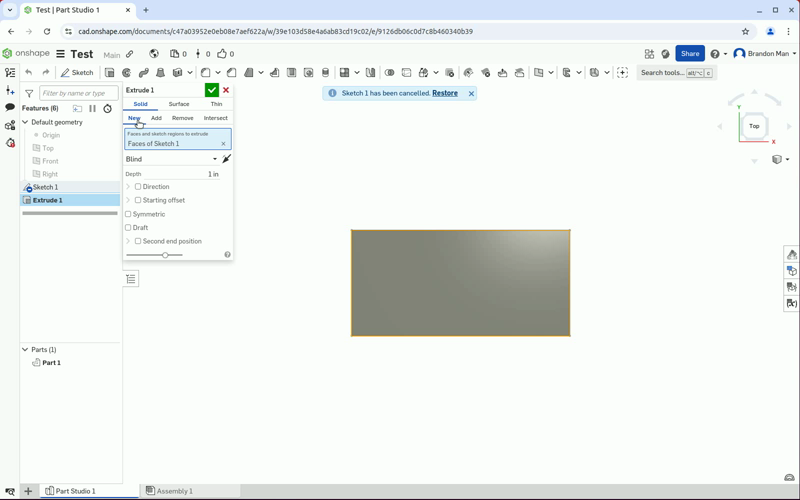
click(137, 120)
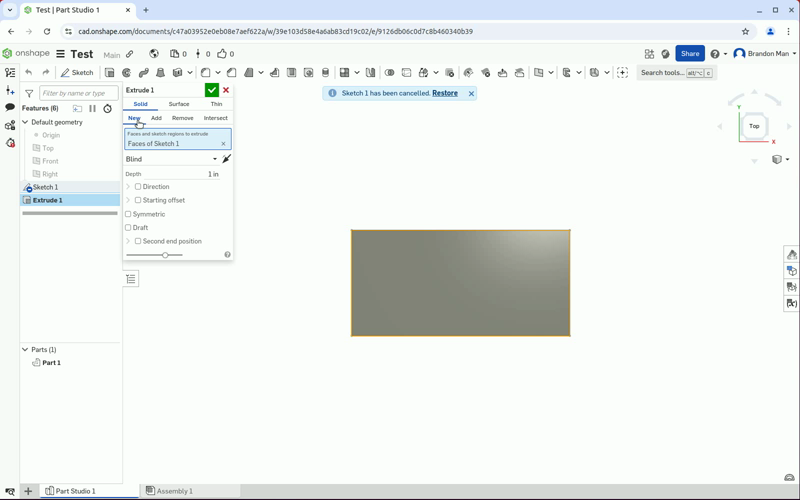
key(tab, 4)
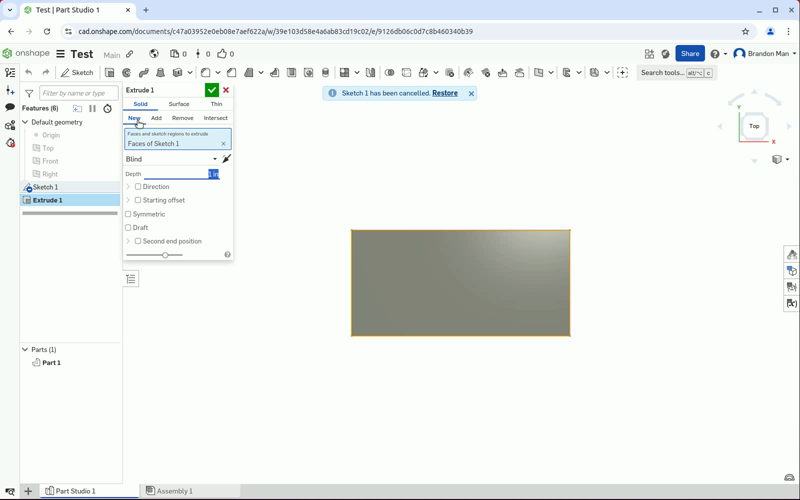
text(4.574)
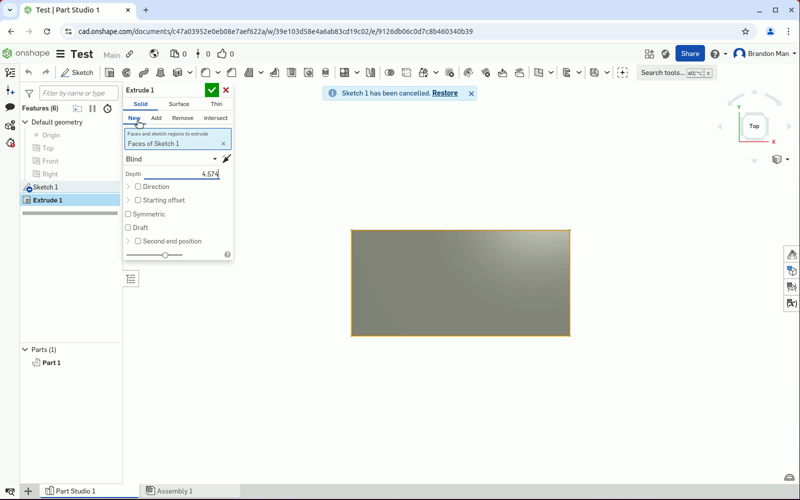
key(enter)
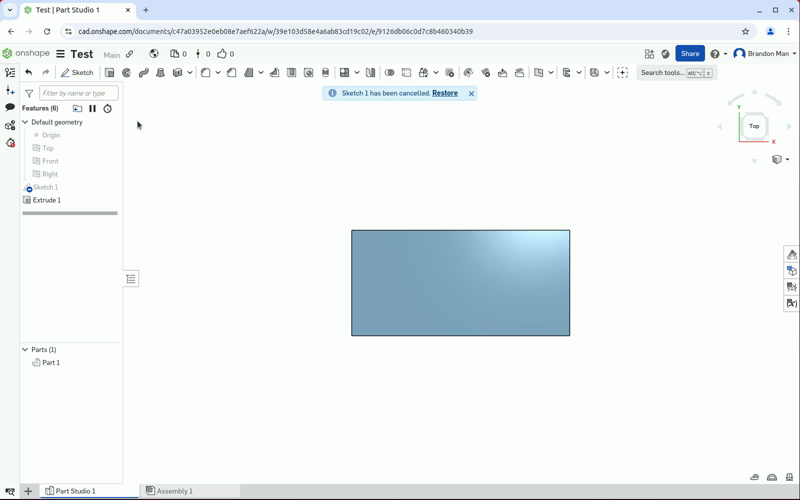
key(shift+h)
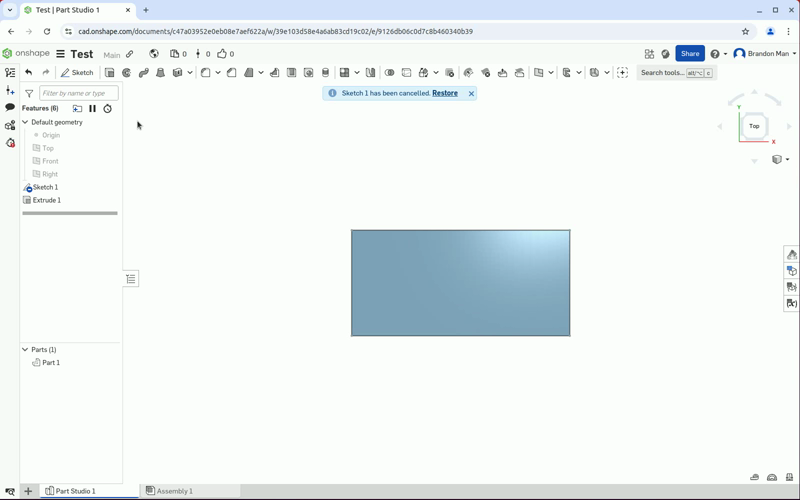
key(shift+h)
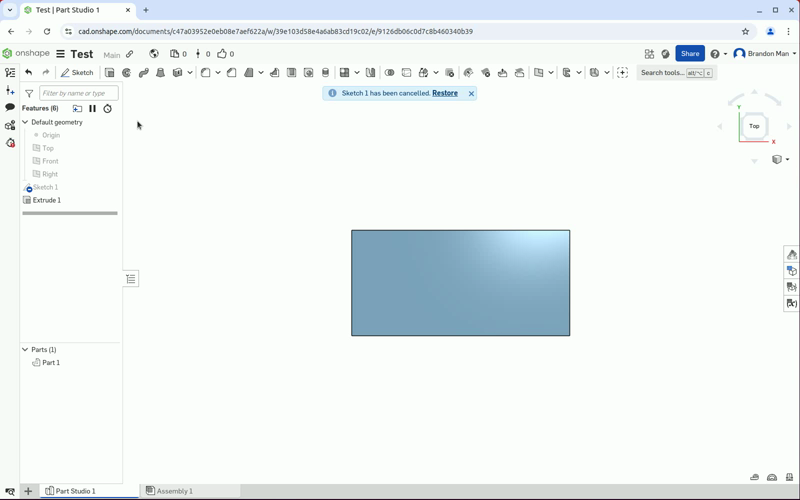
mouse_move(73, 189)
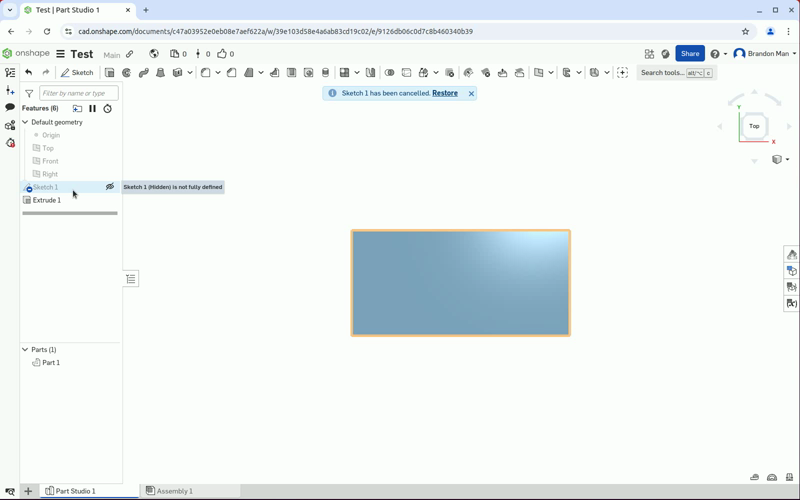
click(73, 189)
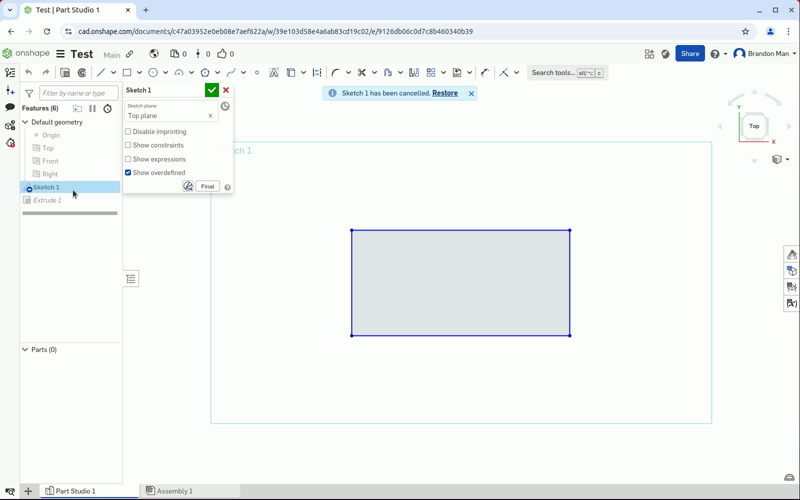
mouse_move(229, 92)
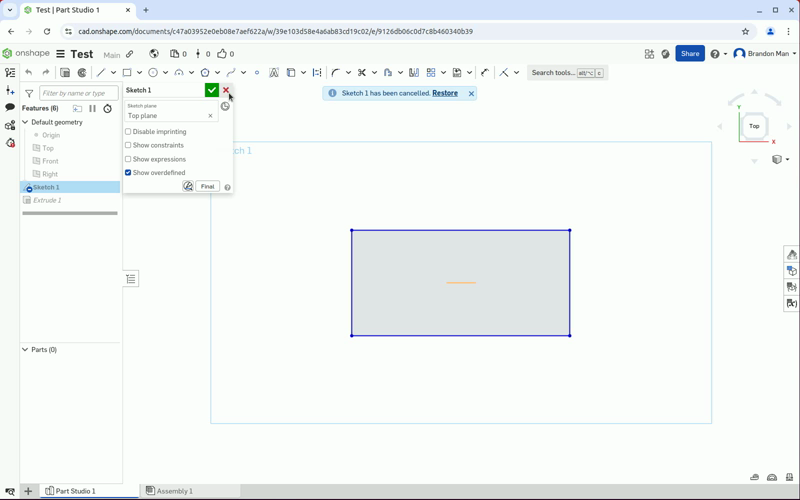
click(229, 92)
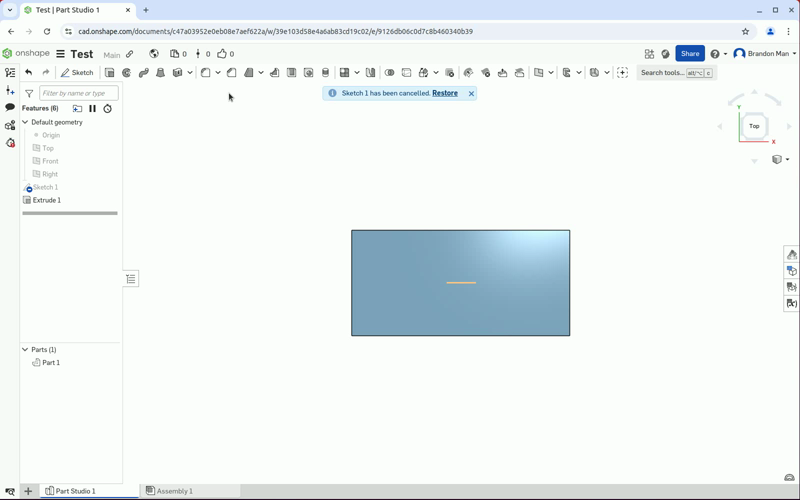
mouse_move(73, 352)
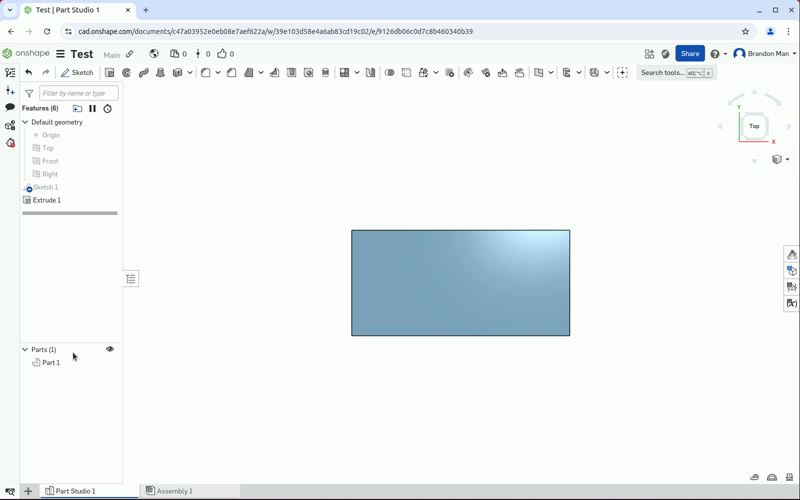
key(y)
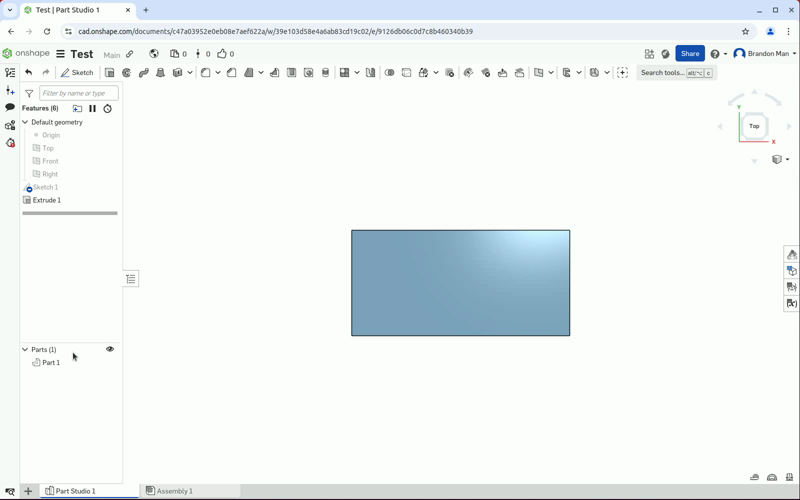
key(shift+p)
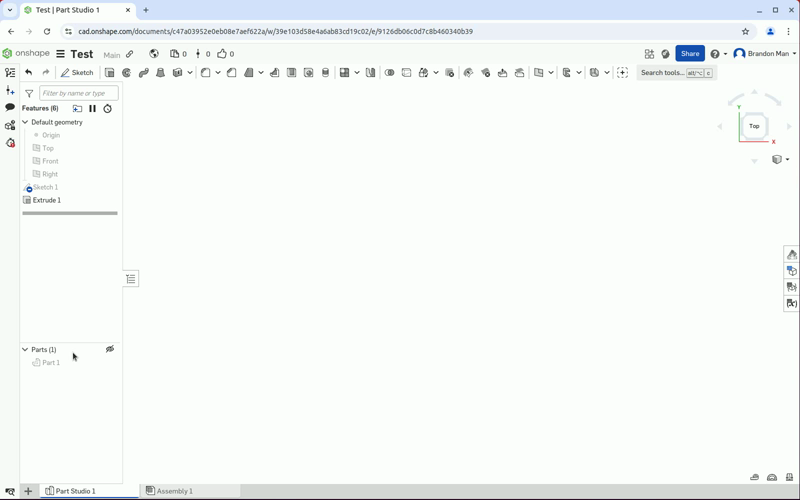
key(space)
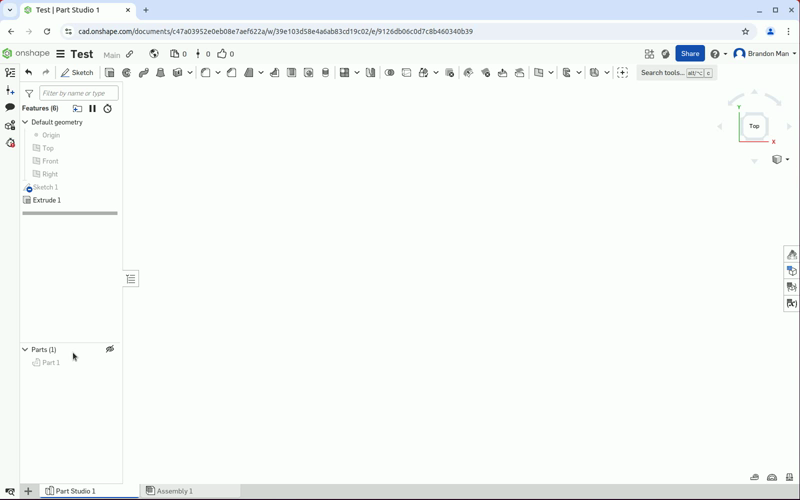
key_down(shift)
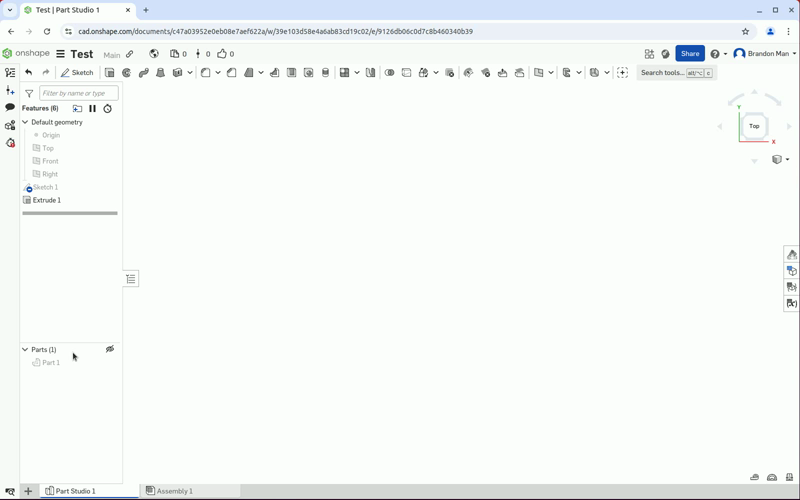
key(up)
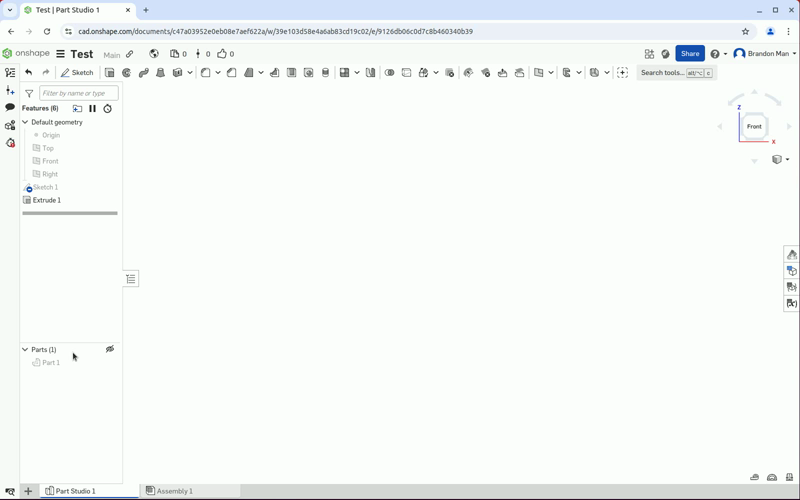
key_up(shift)
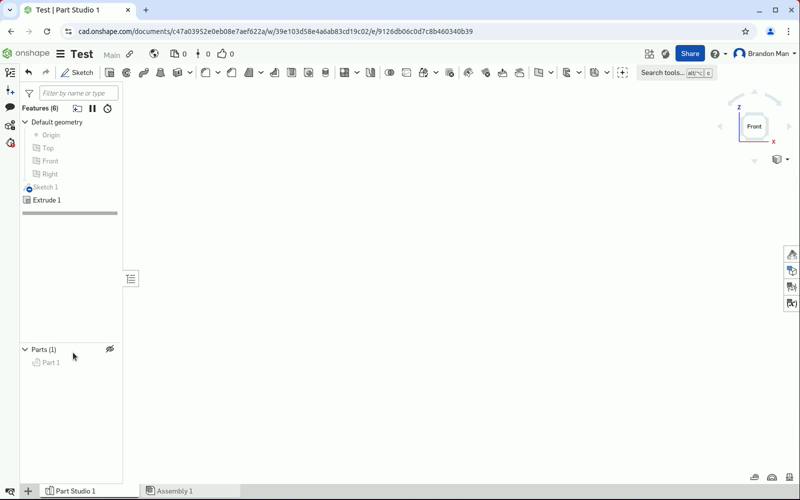
key(space)
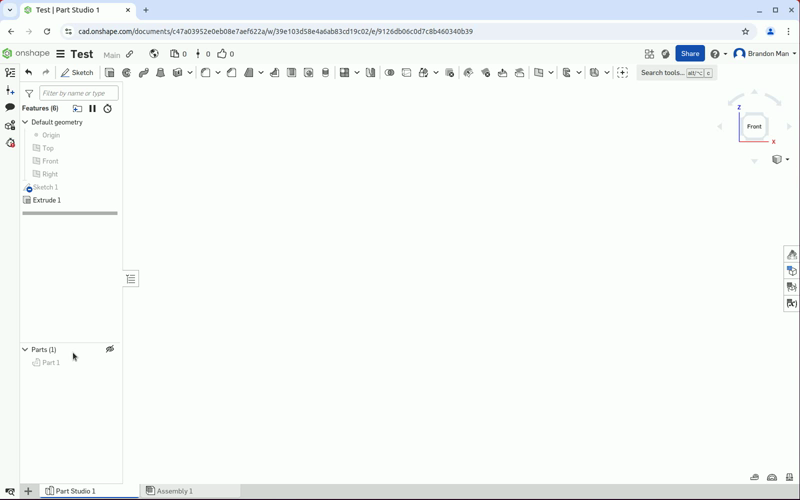
key_down(shift)
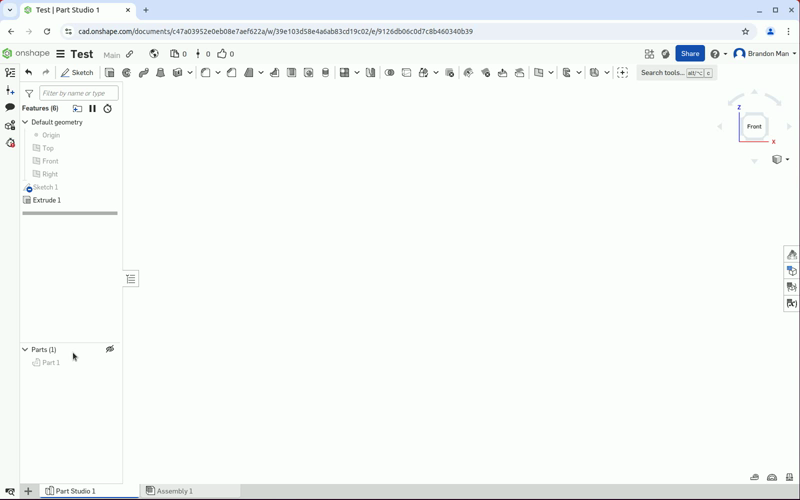
key(left)
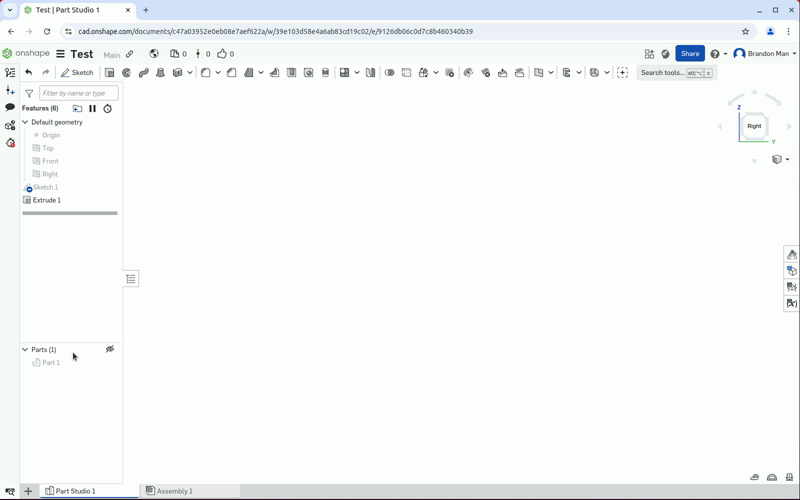
key_up(shift)
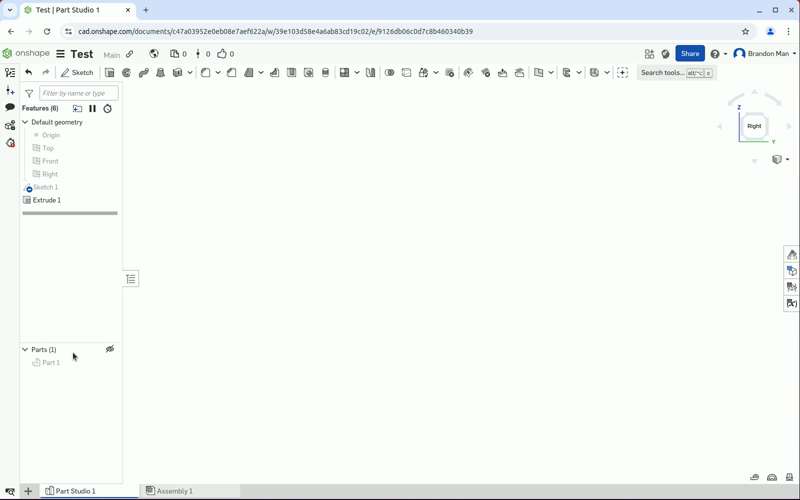
mouse_move(73, 352)
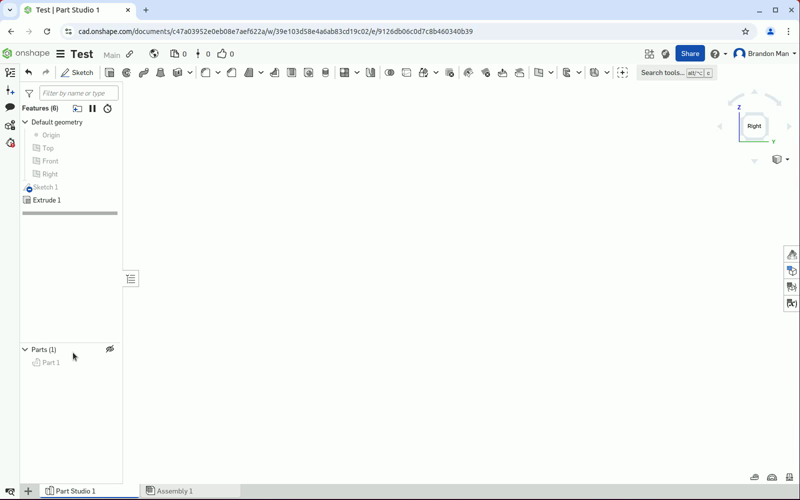
key(shift+y)
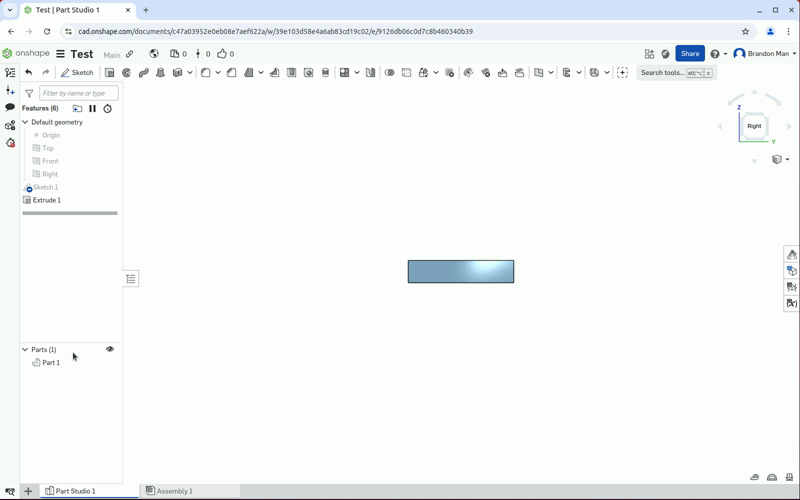
mouse_move(541, 75)
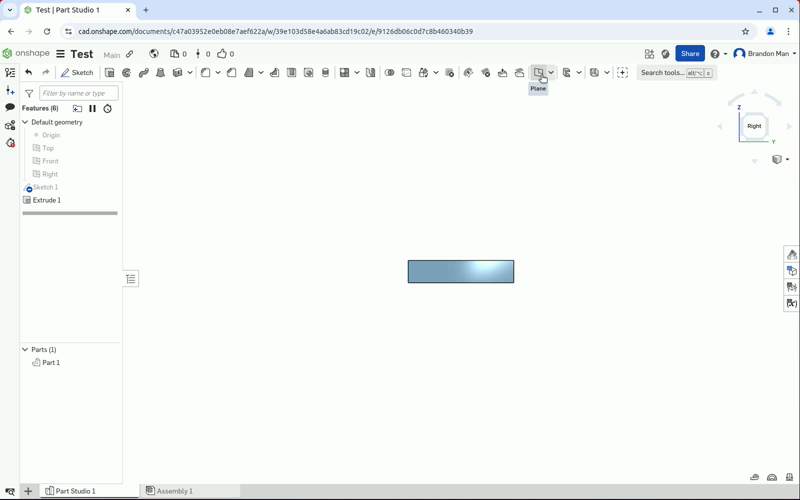
click(541, 75)
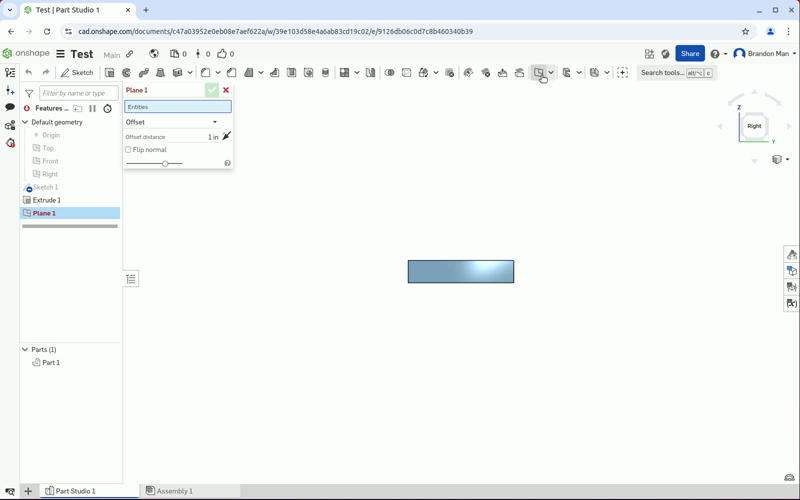
mouse_move(73, 176)
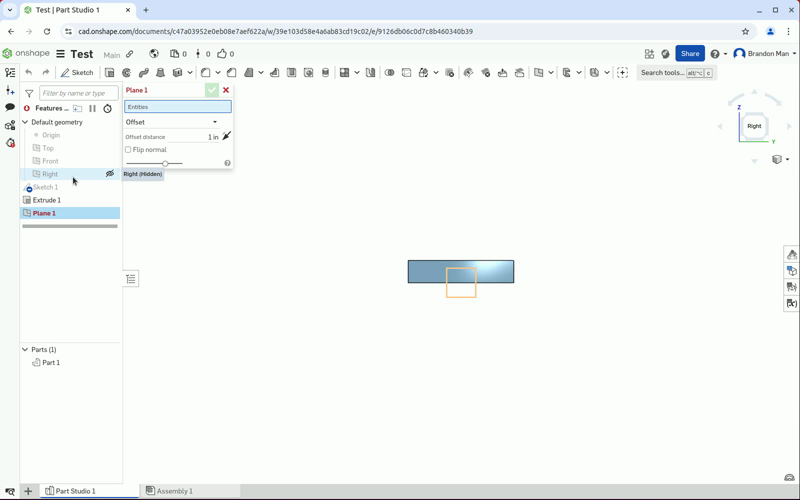
click(73, 176)
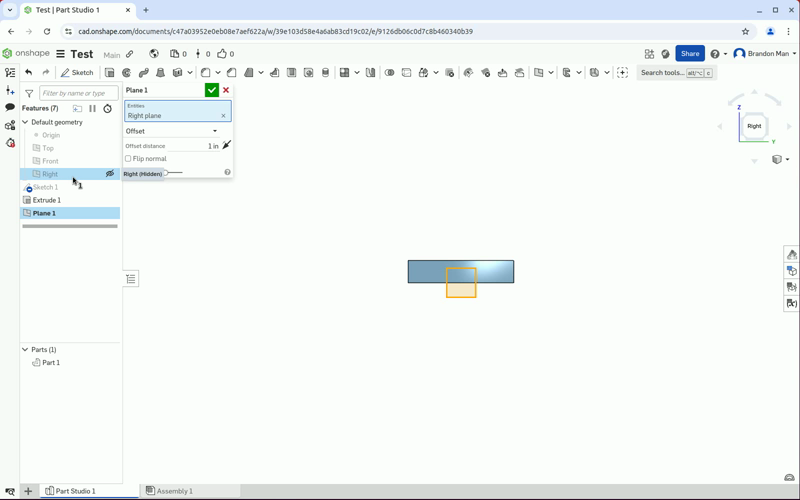
key(tab, 2)
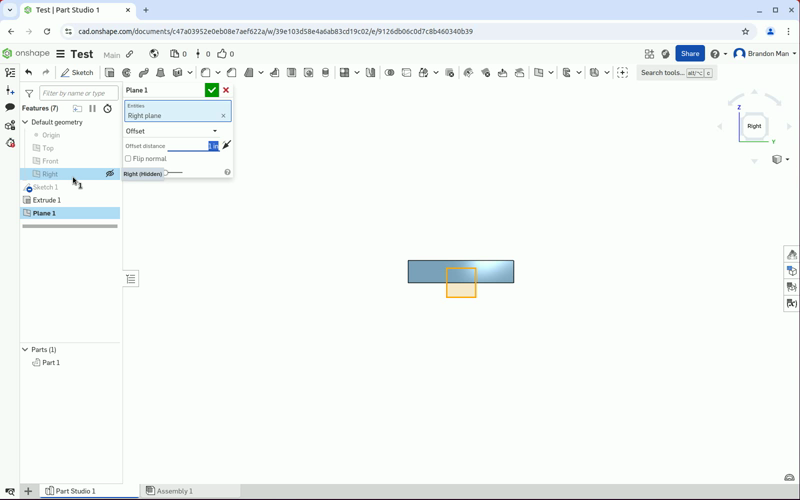
text(22.4)
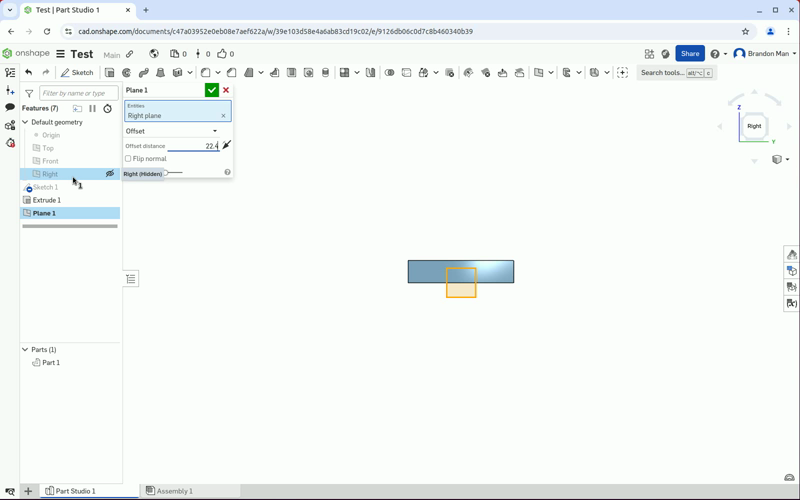
key(enter, 2)
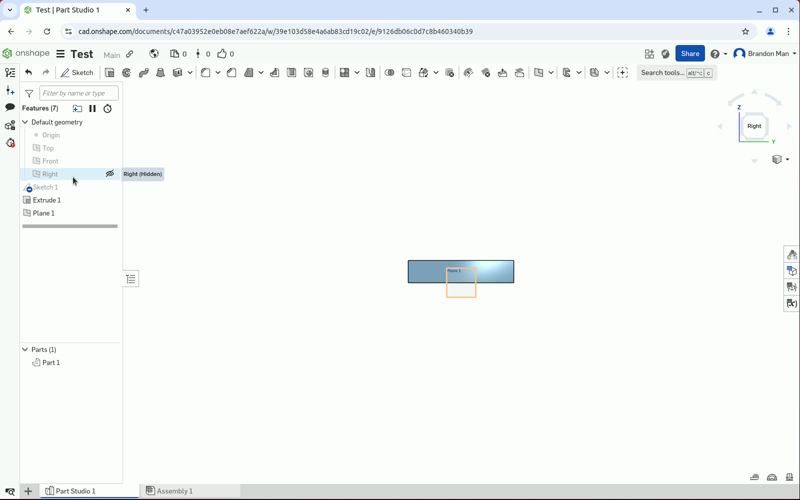
key(shift+s)
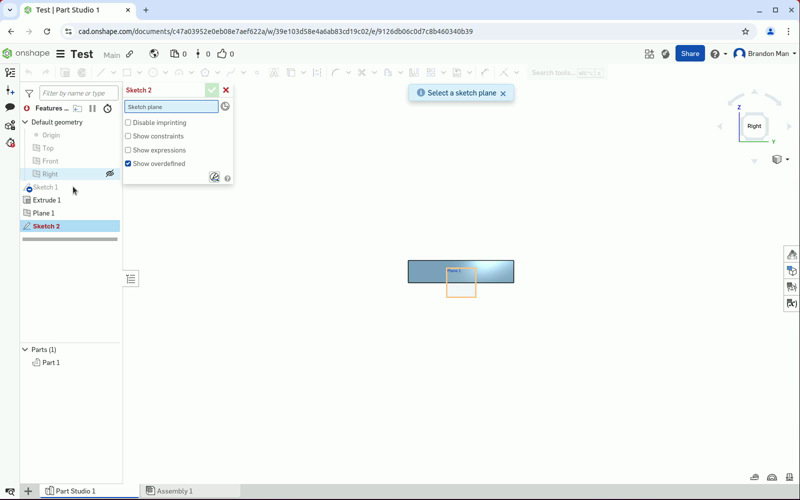
mouse_move(73, 215)
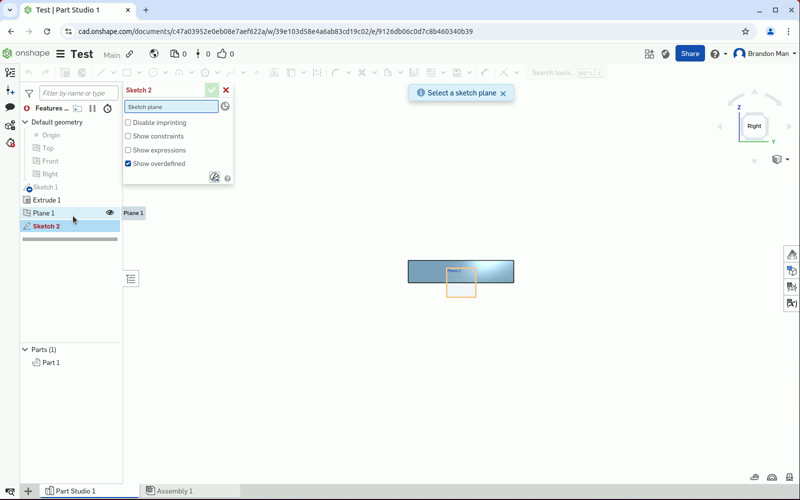
click(73, 215)
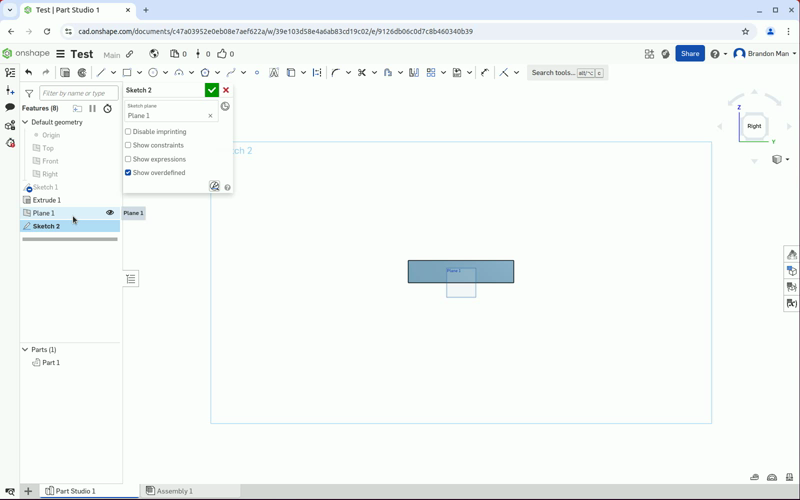
mouse_move(73, 352)
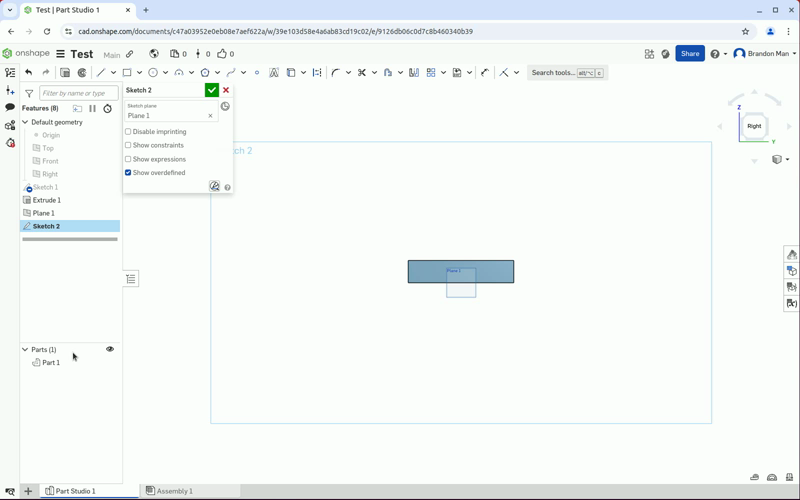
key(y)
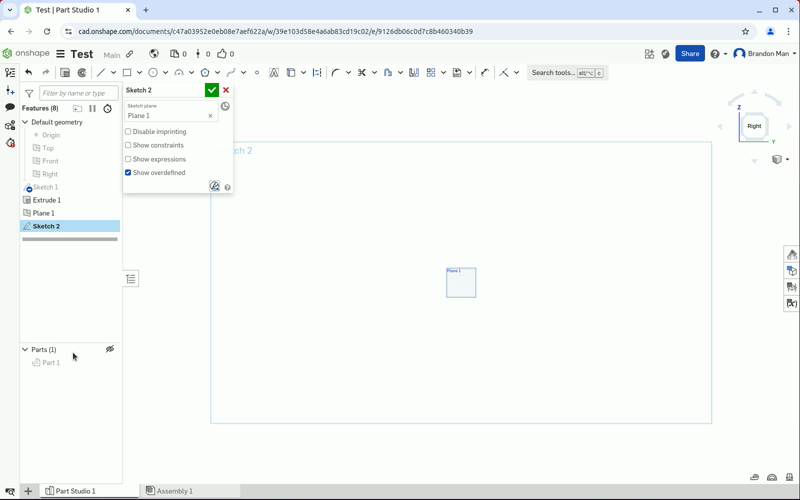
key(l)
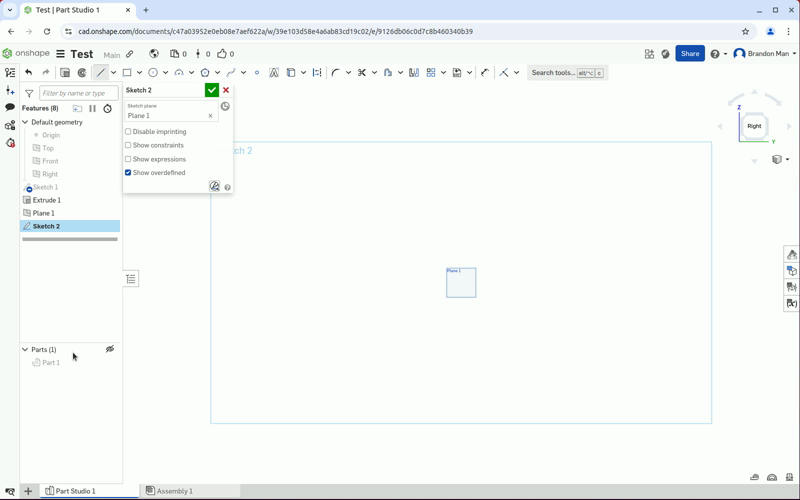
key_down(shift)
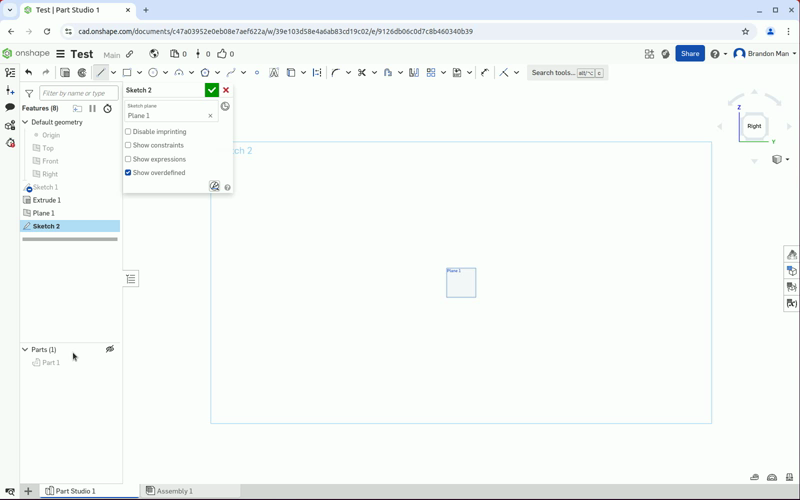
mouse_move(407, 282)
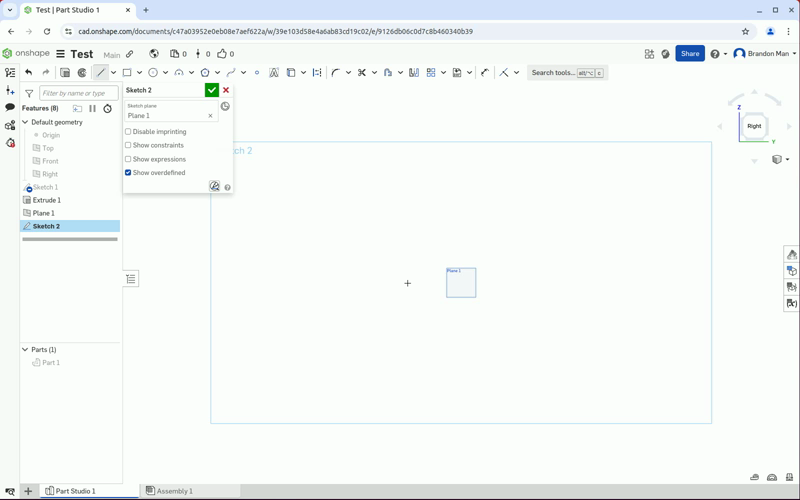
click(407, 282)
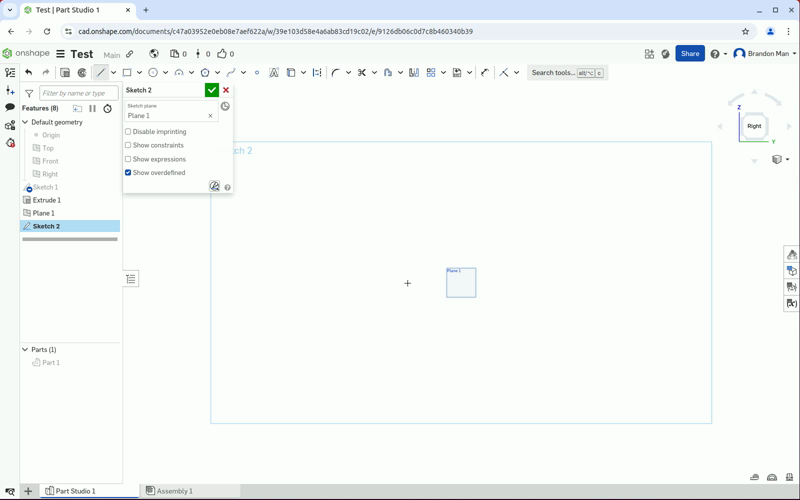
key_up(shift)
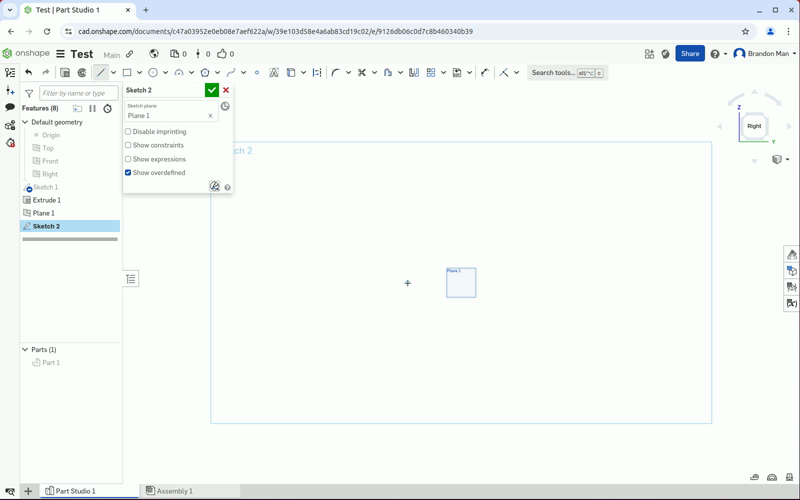
key_down(shift)
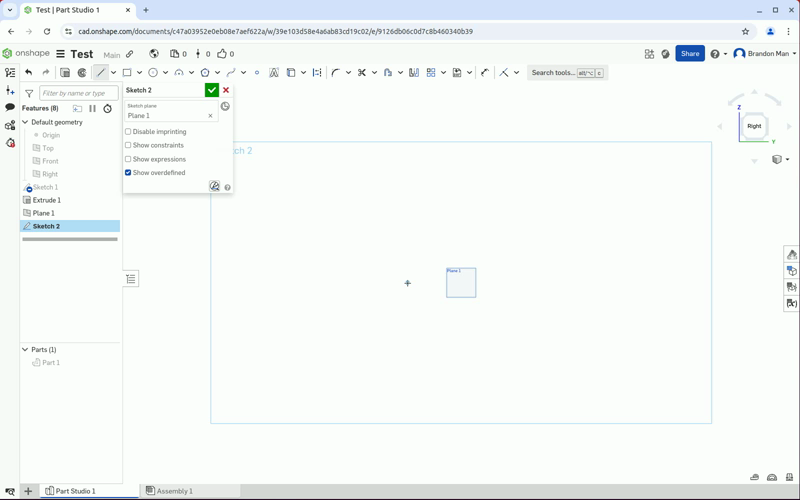
mouse_move(513, 282)
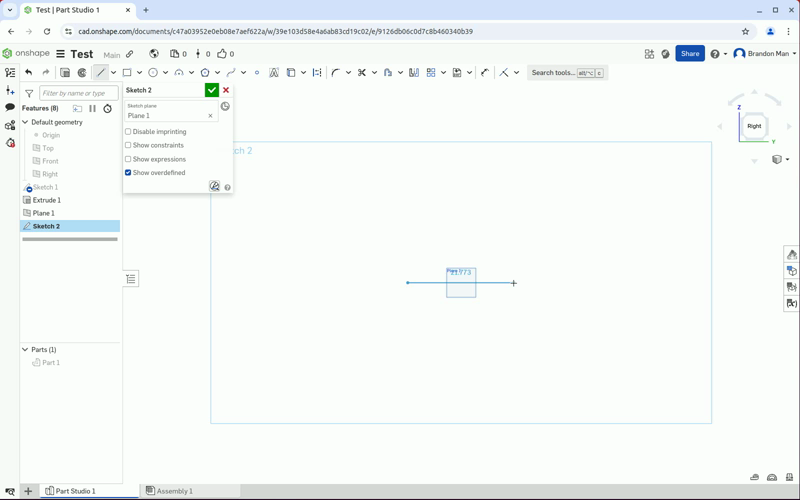
click(513, 282)
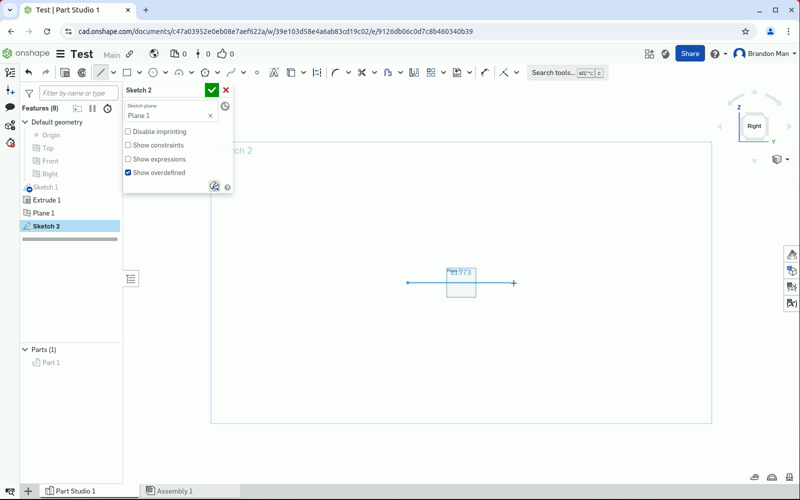
key_up(shift)
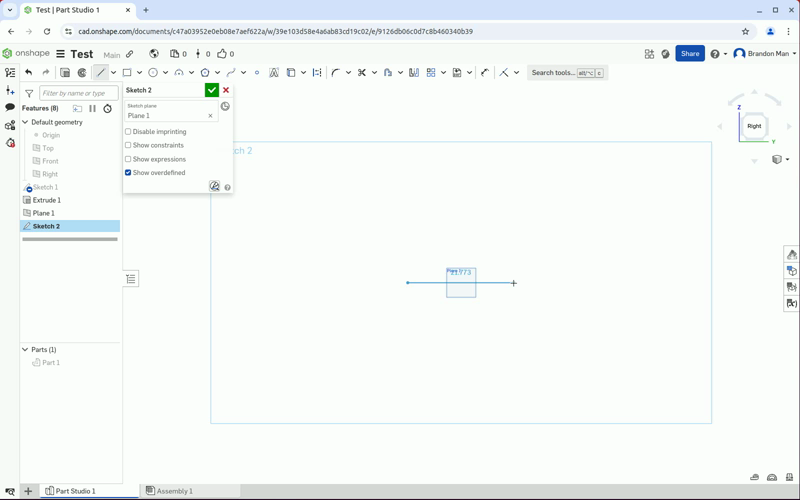
key_down(shift)
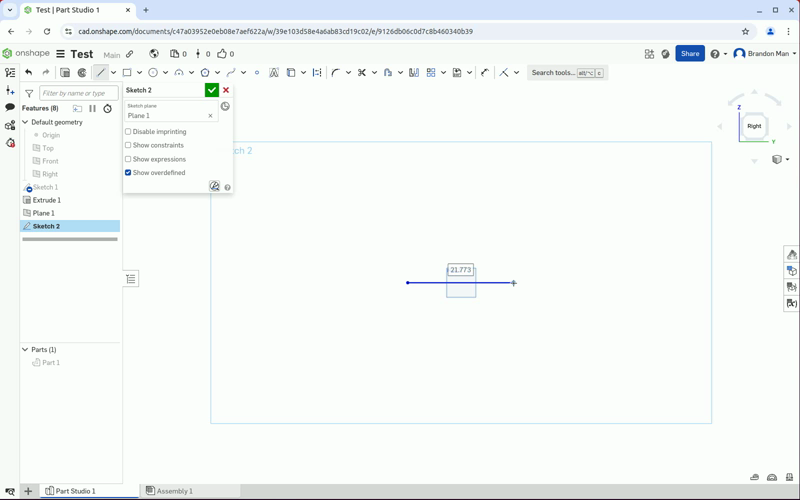
mouse_move(543, 282)
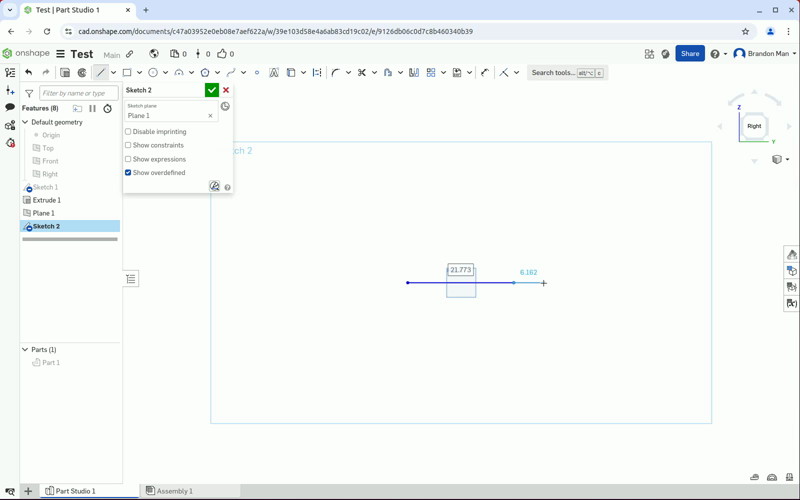
mouse_move(513, 260)
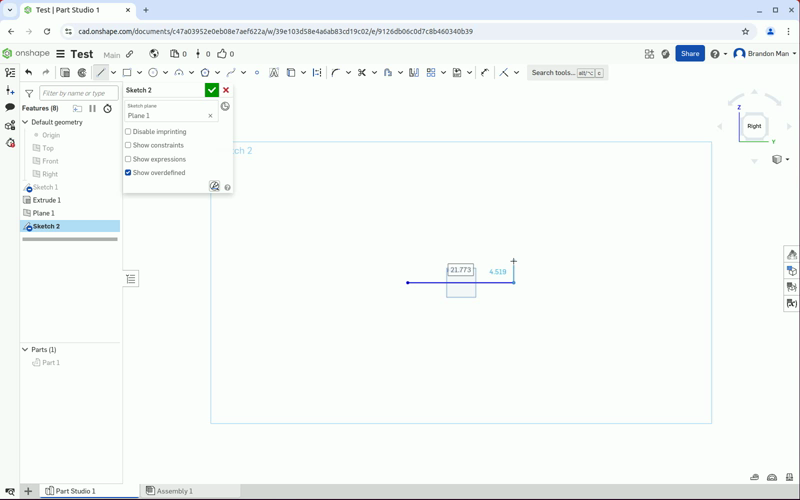
click(513, 260)
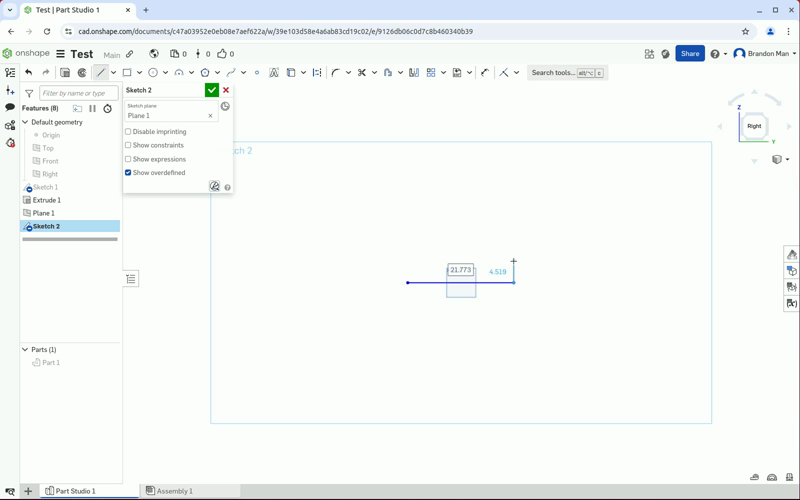
key_up(shift)
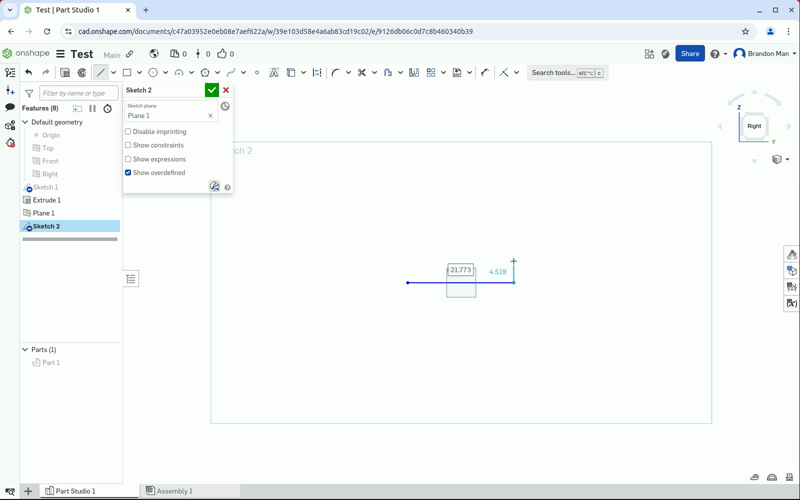
key_down(shift)
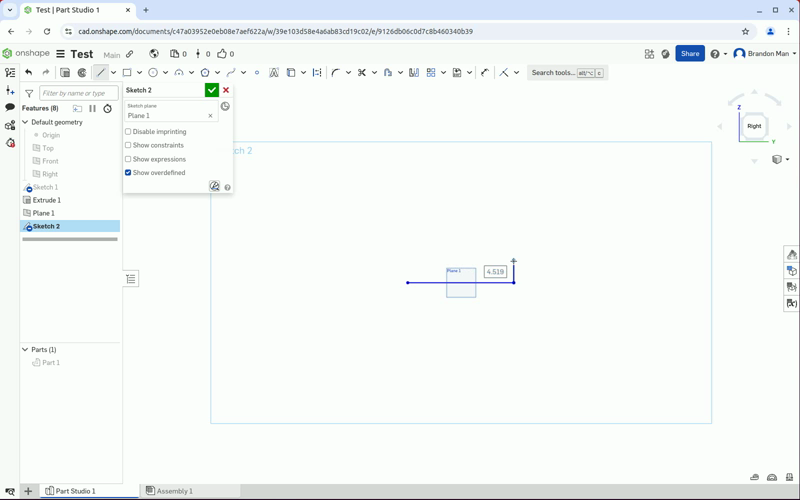
mouse_move(407, 260)
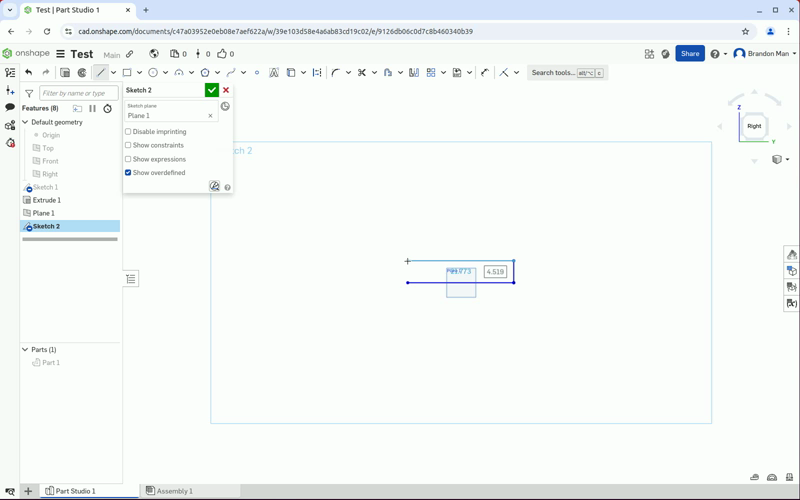
click(407, 260)
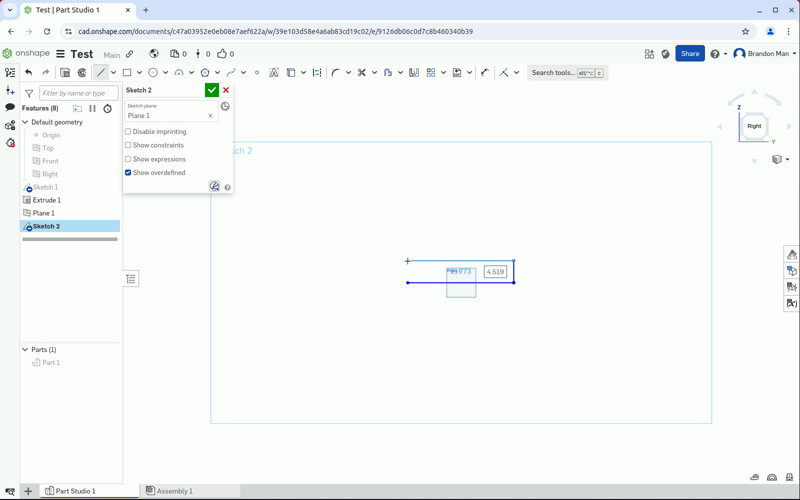
key_up(shift)
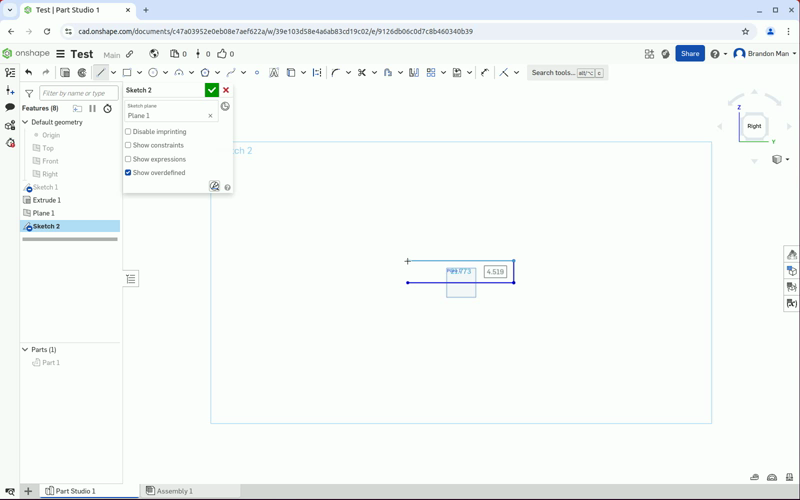
mouse_move(437, 260)
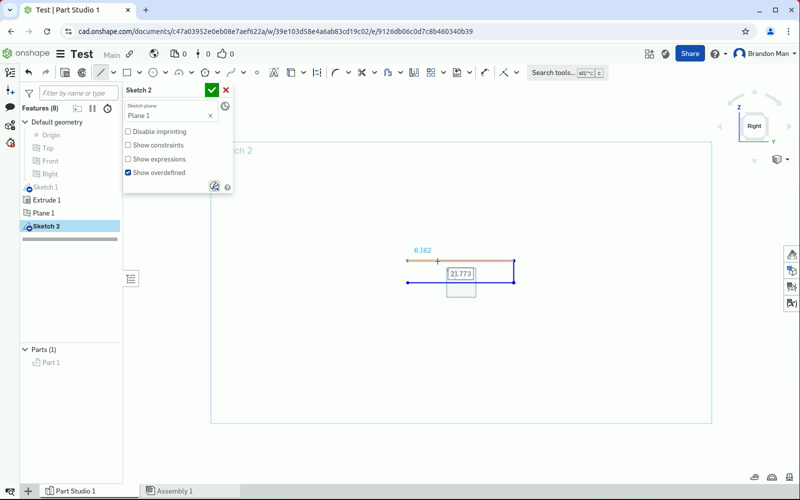
key_down(shift)
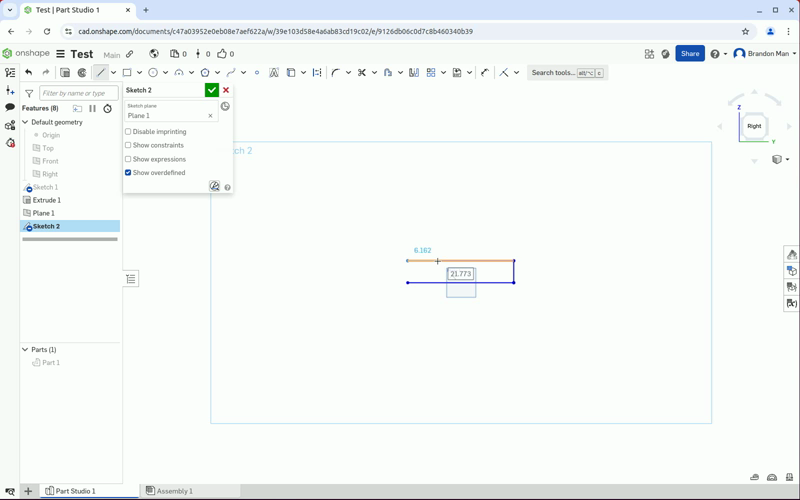
mouse_move(407, 282)
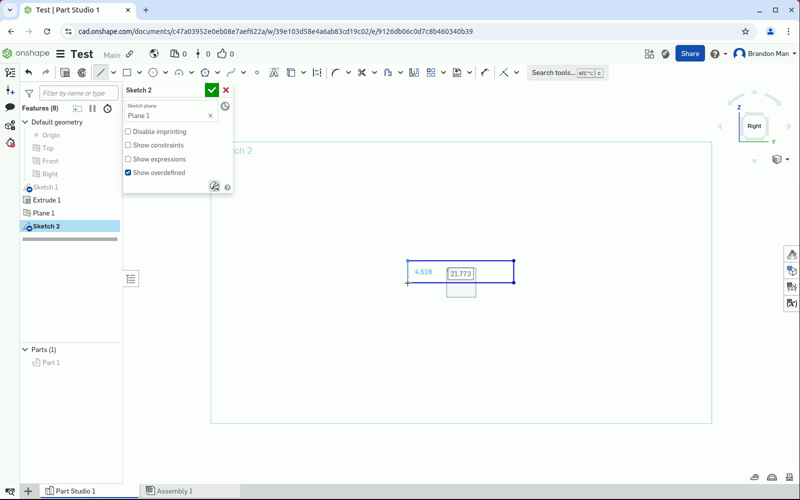
key_up(shift)
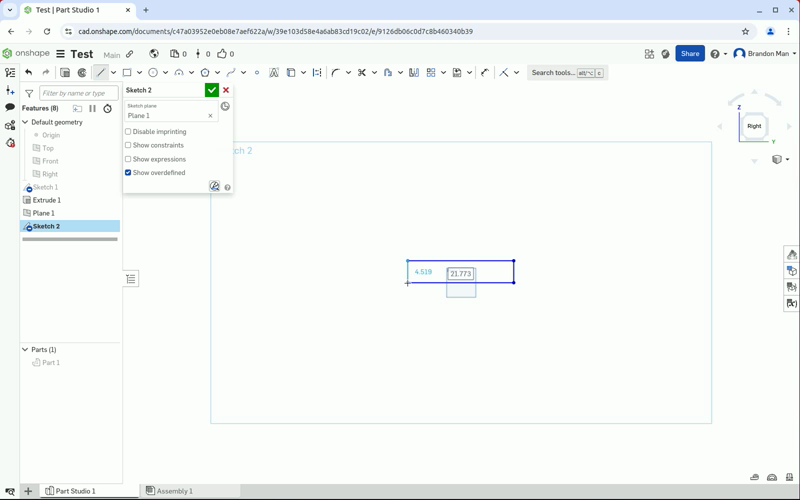
click(407, 282)
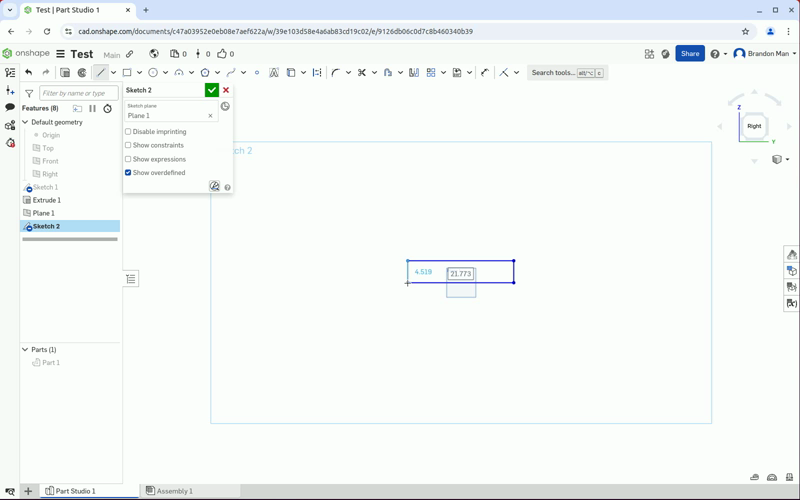
key(esc)
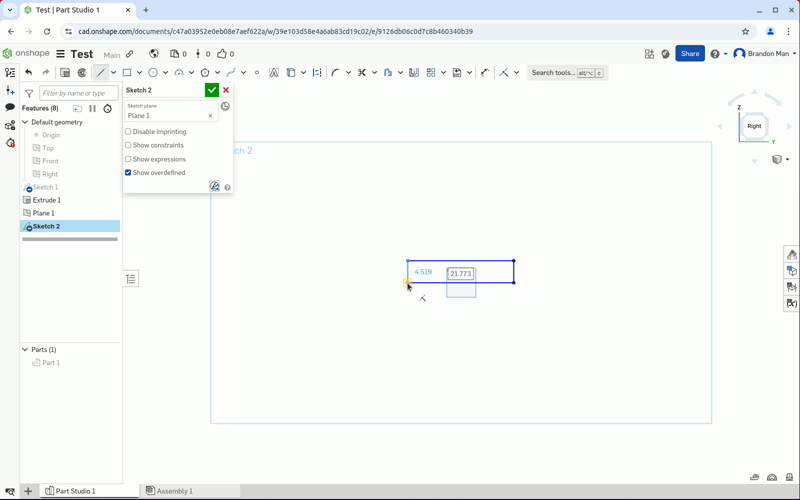
mouse_move(433, 267)
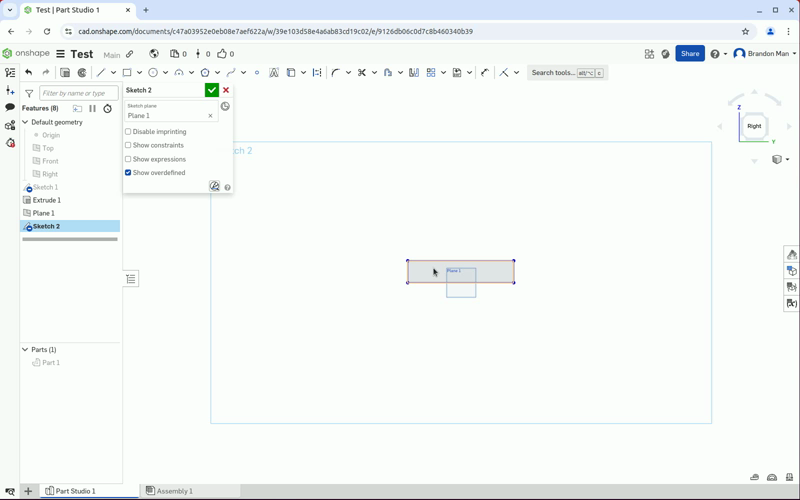
click(433, 267)
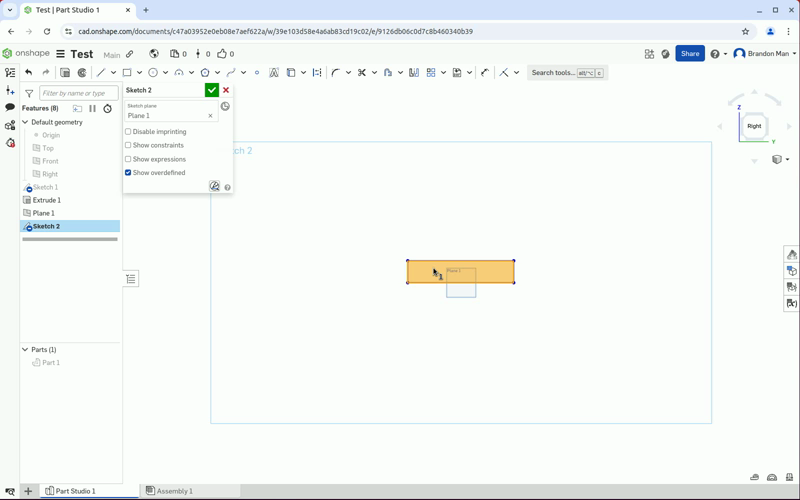
mouse_move(73, 352)
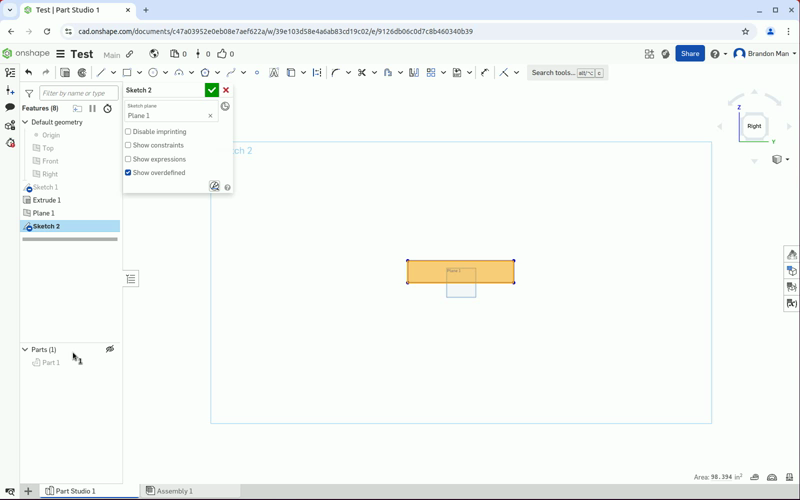
key(shift+y)
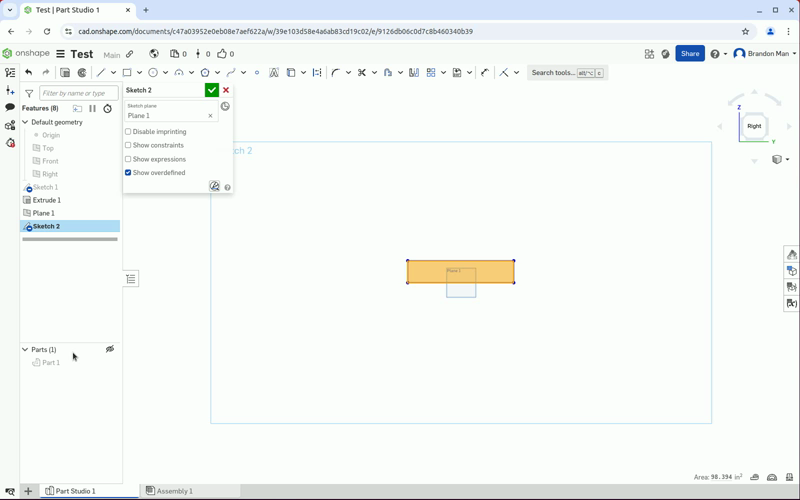
key(shift+e)
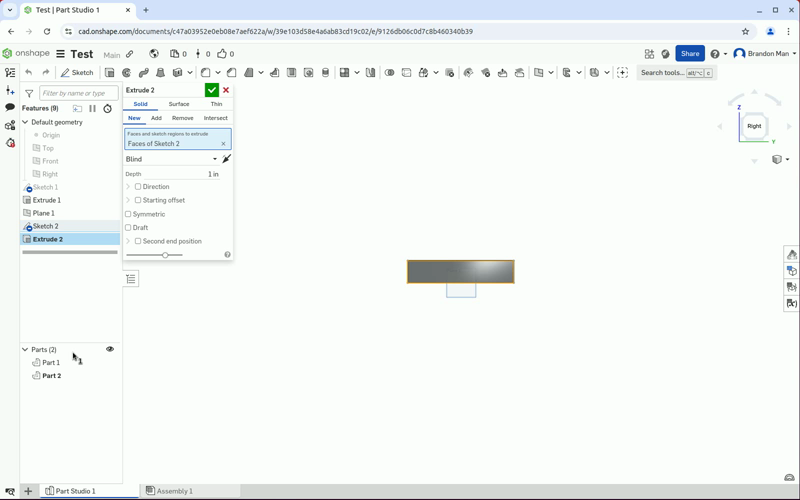
mouse_move(143, 106)
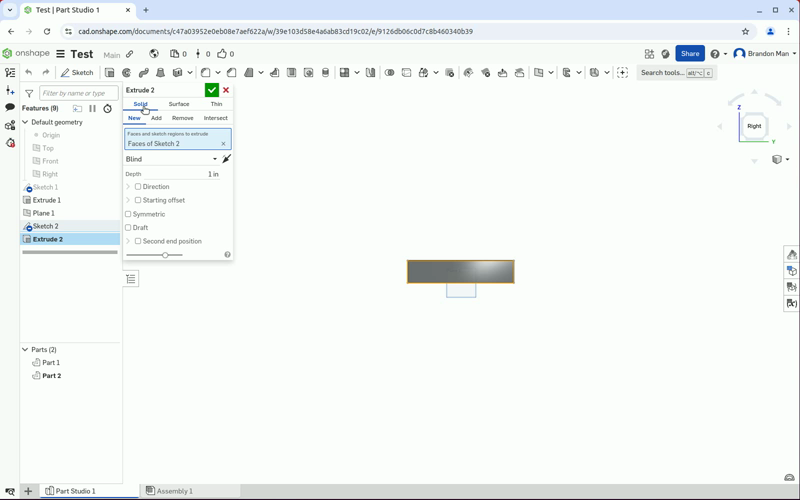
click(143, 106)
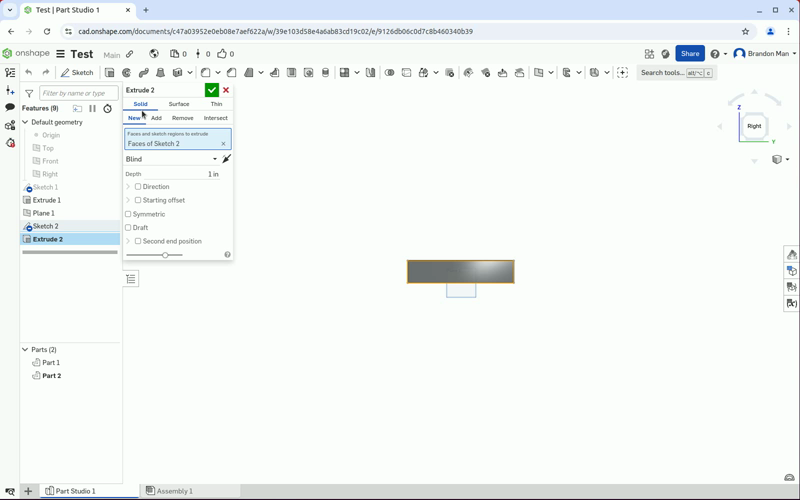
mouse_move(137, 120)
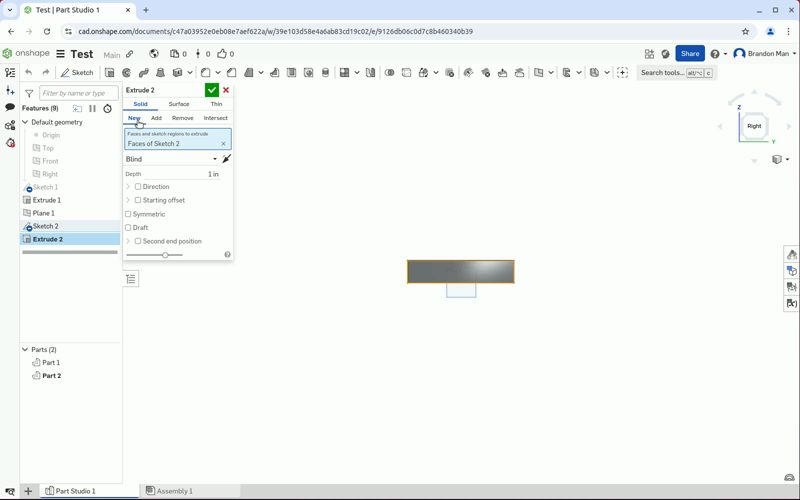
click(137, 120)
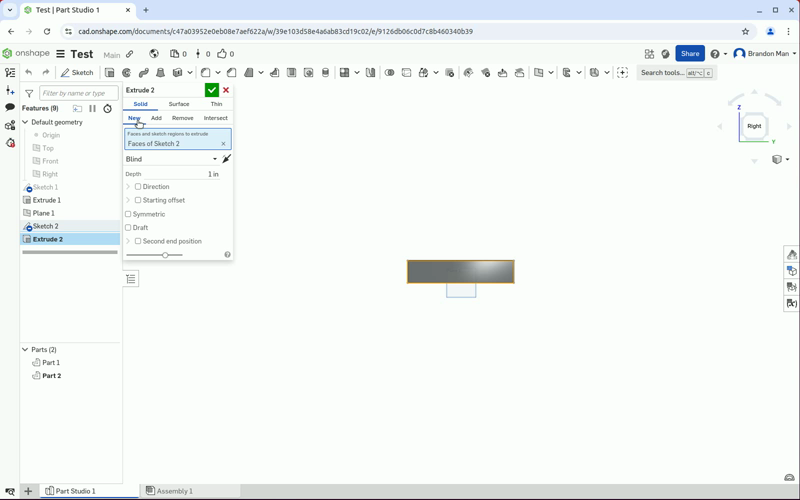
key(tab, 4)
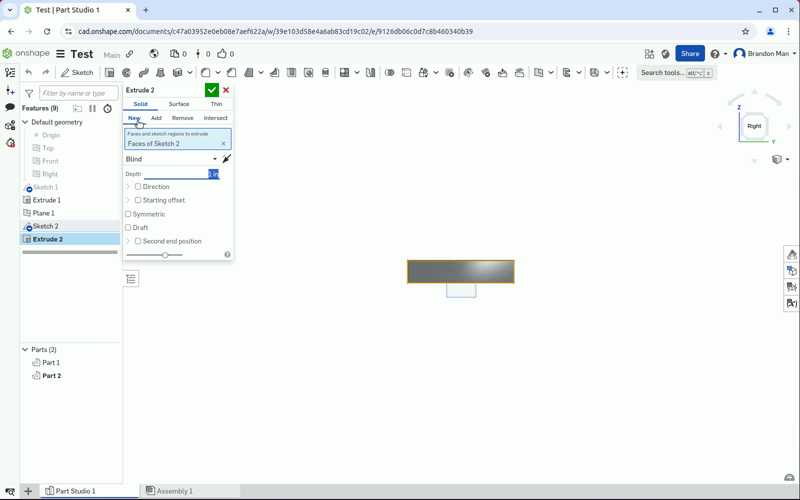
text(0.722)
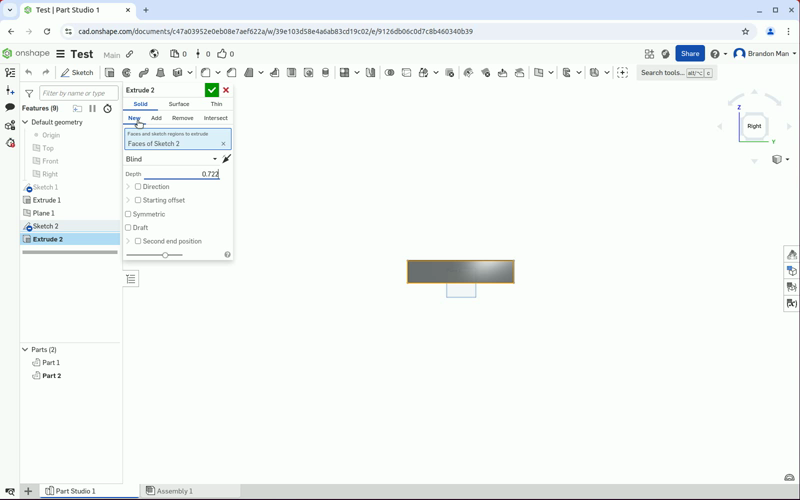
key(enter)
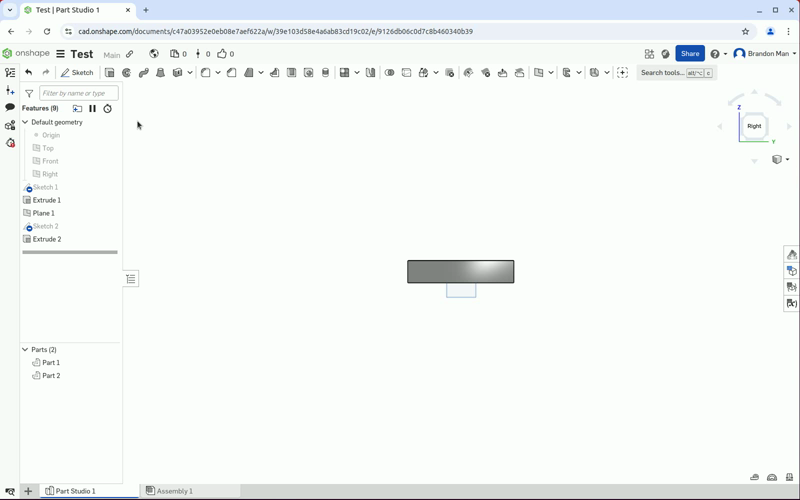
key(shift+h)
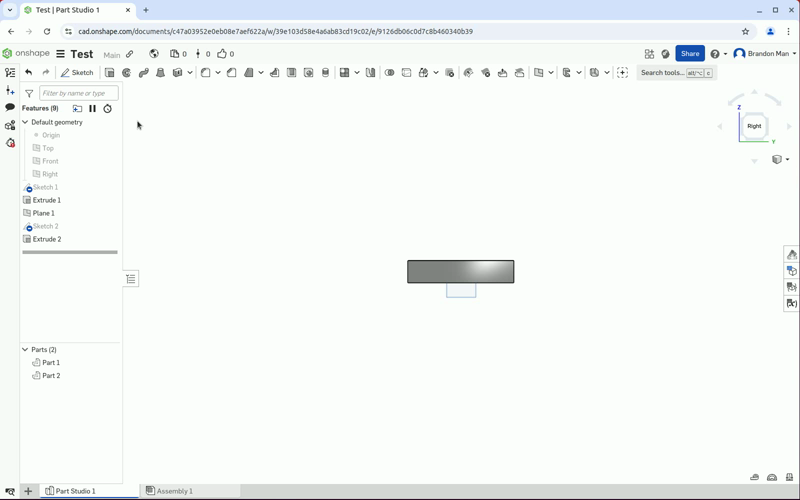
key(shift+h)
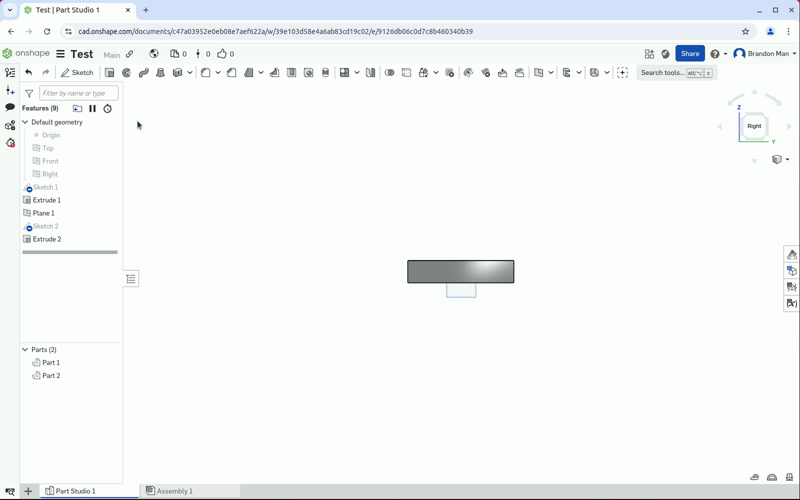
mouse_move(73, 189)
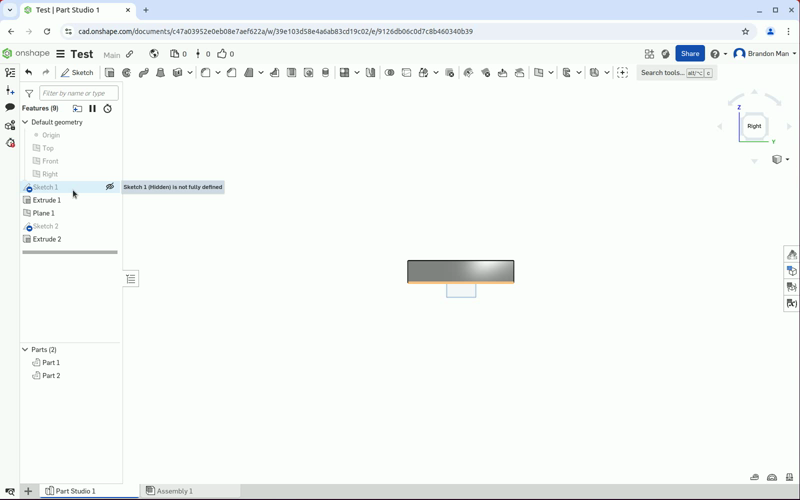
click(73, 189)
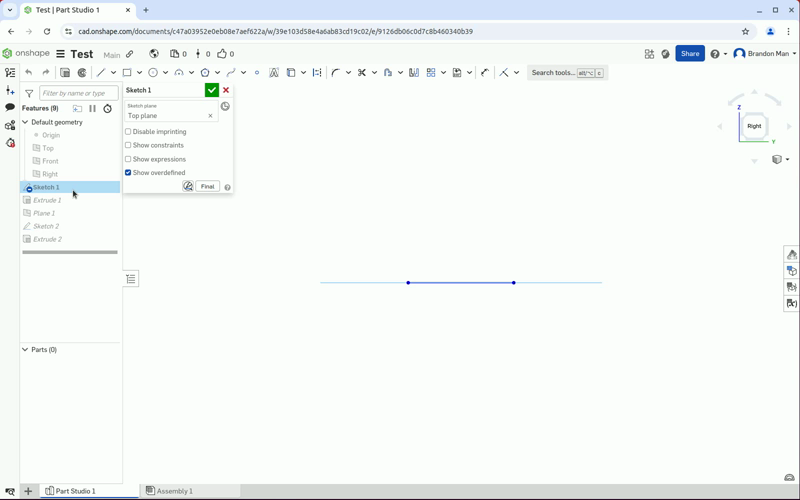
mouse_move(229, 92)
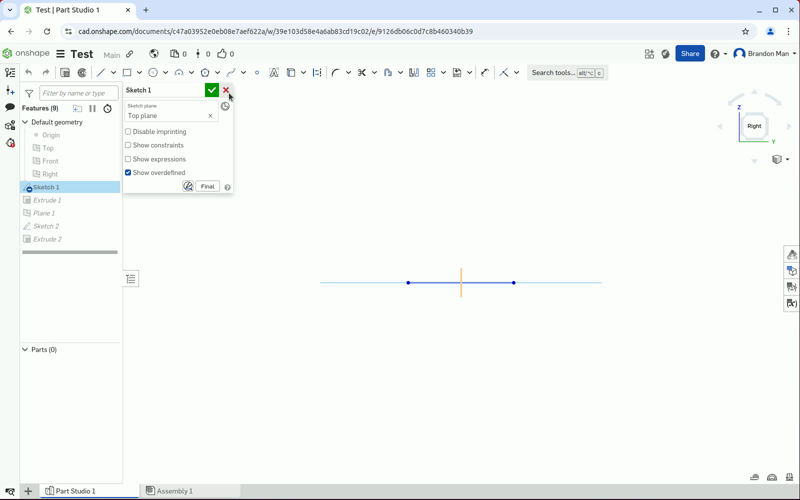
click(229, 92)
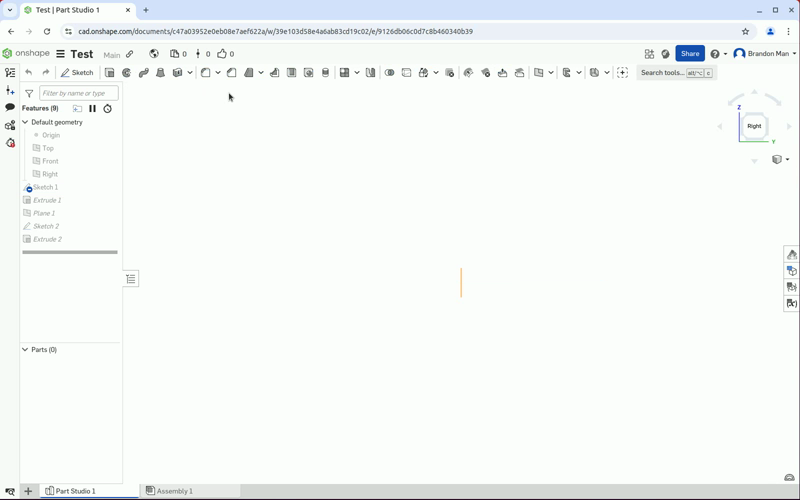
key(shift+s)
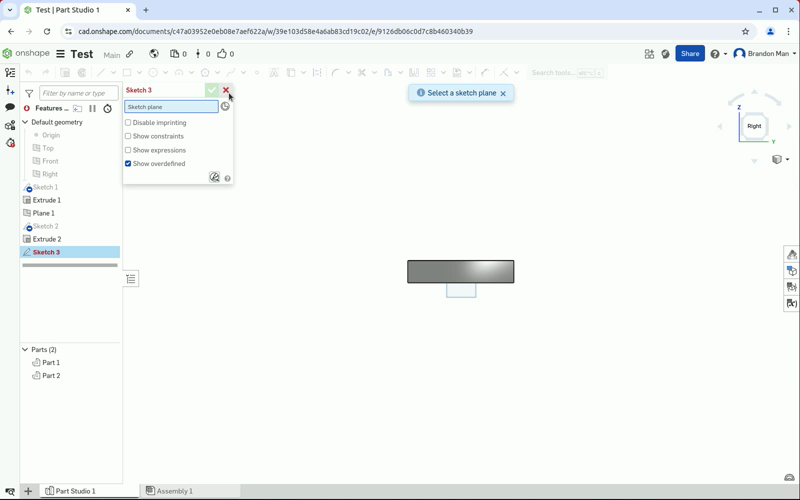
mouse_move(73, 215)
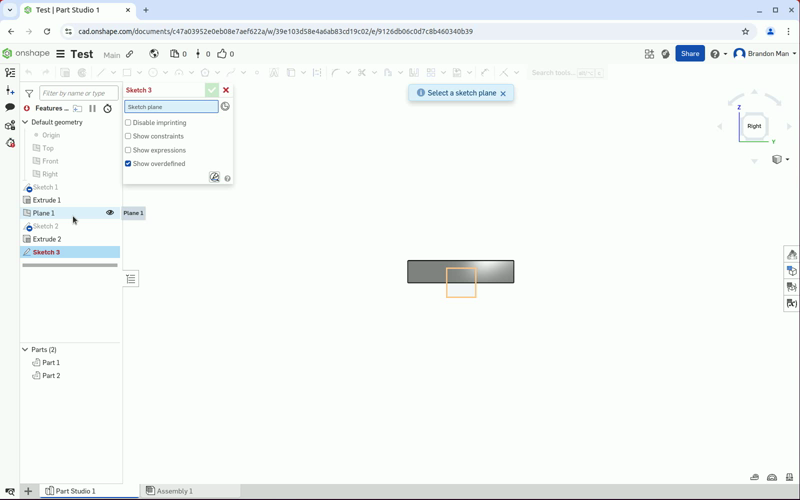
click(73, 215)
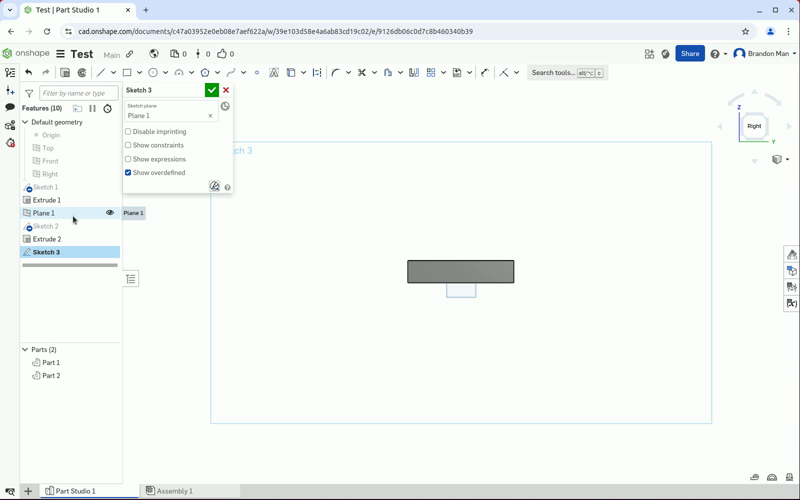
mouse_move(73, 352)
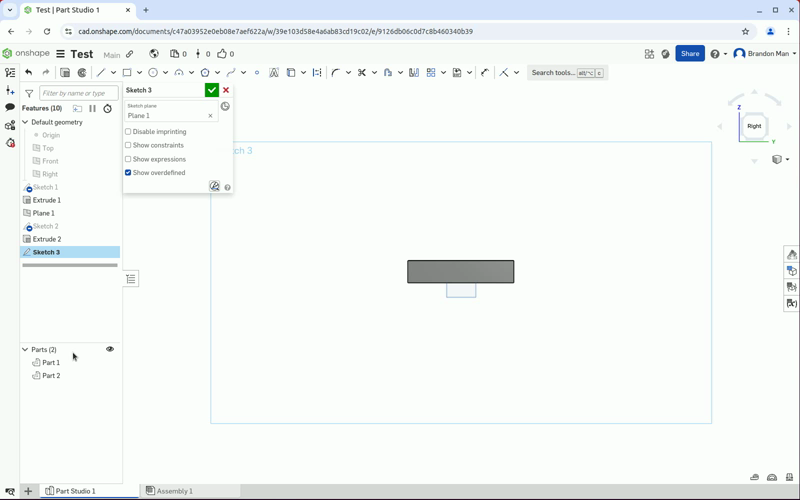
key(y)
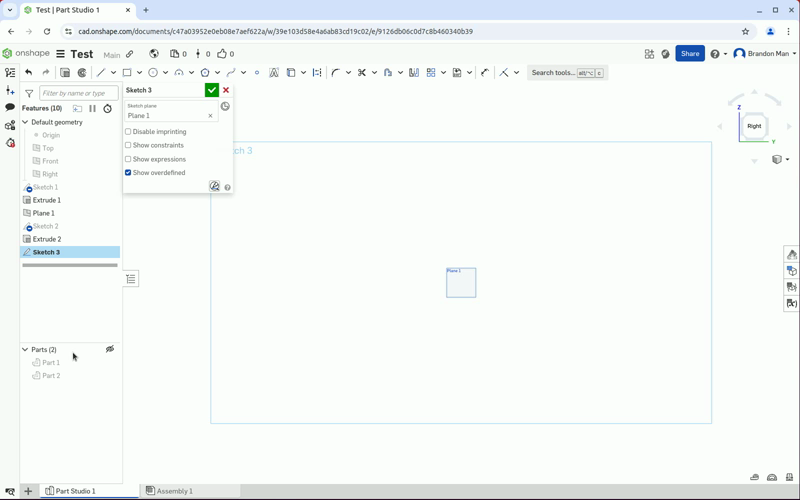
key(l)
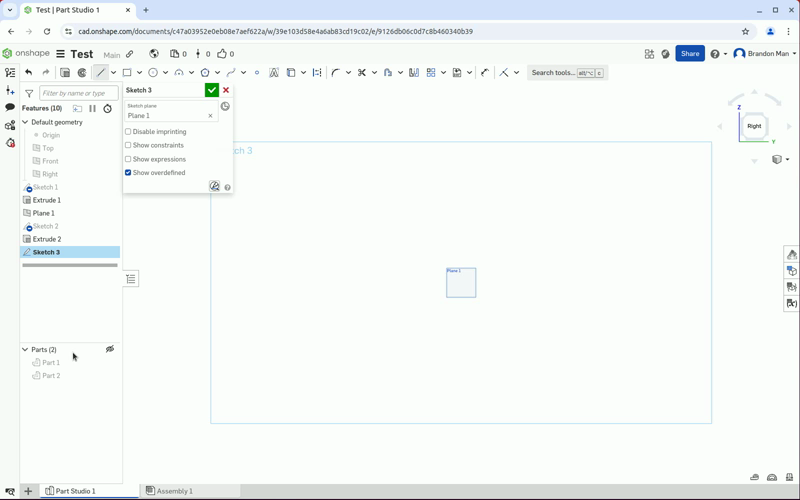
key_down(shift)
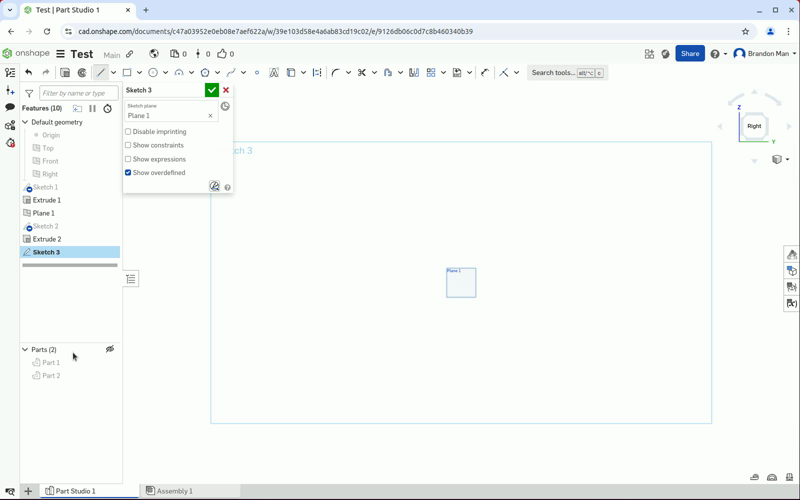
mouse_move(407, 260)
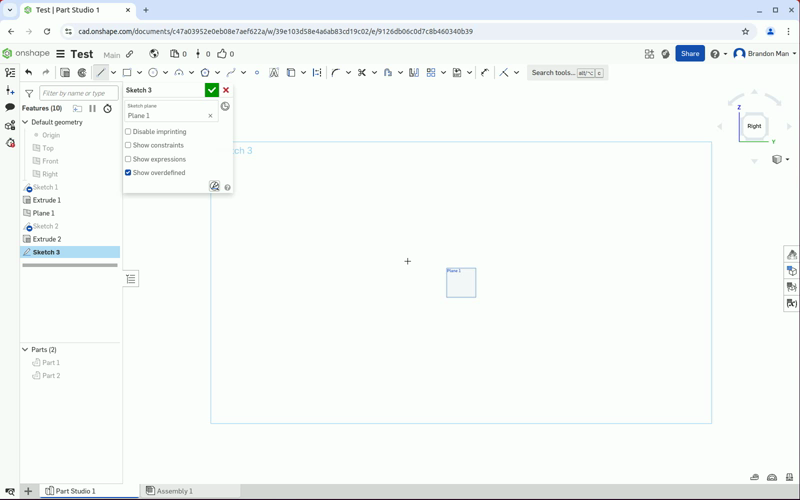
click(407, 260)
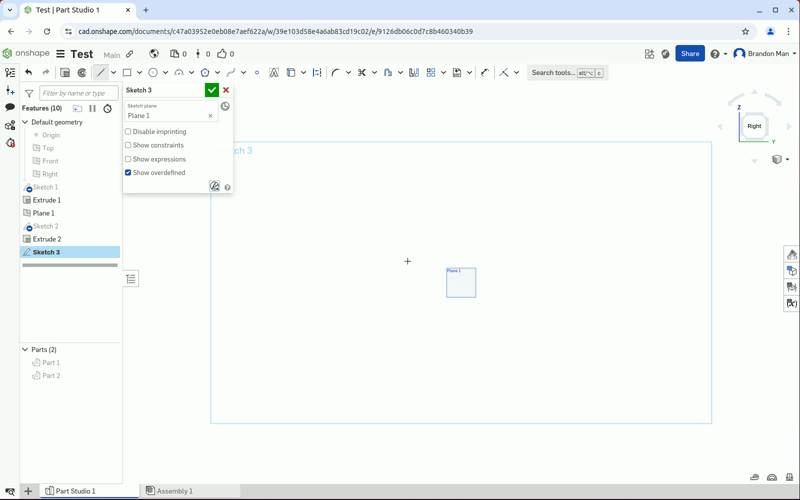
key_up(shift)
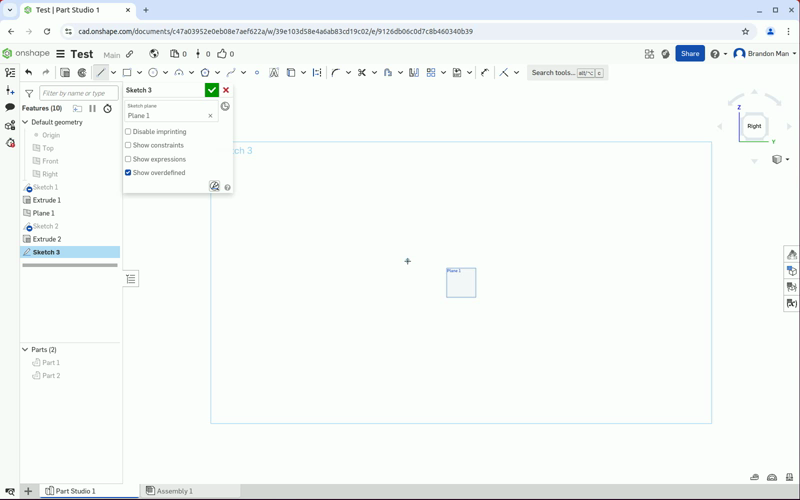
key_down(shift)
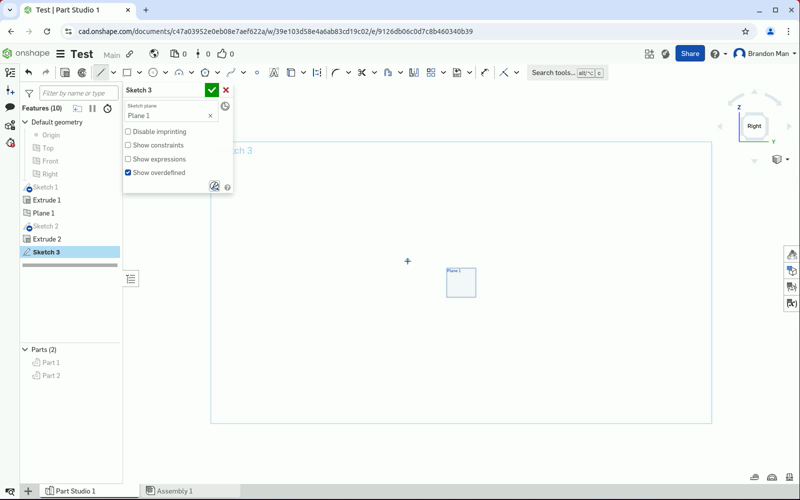
mouse_move(513, 260)
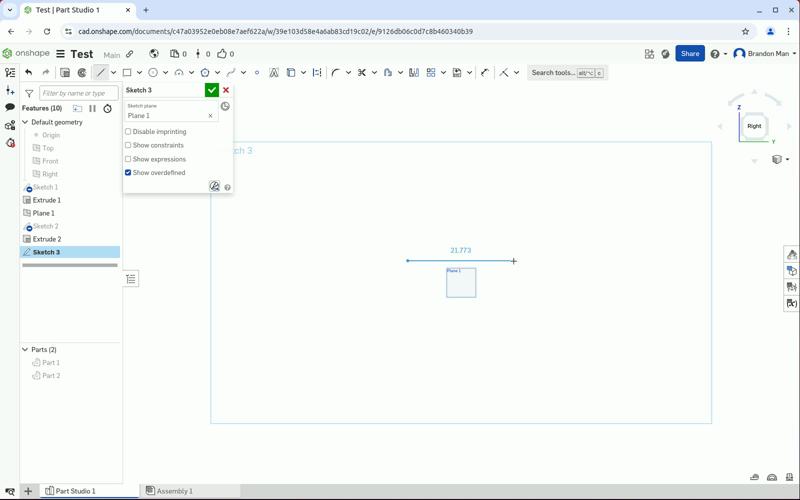
click(513, 260)
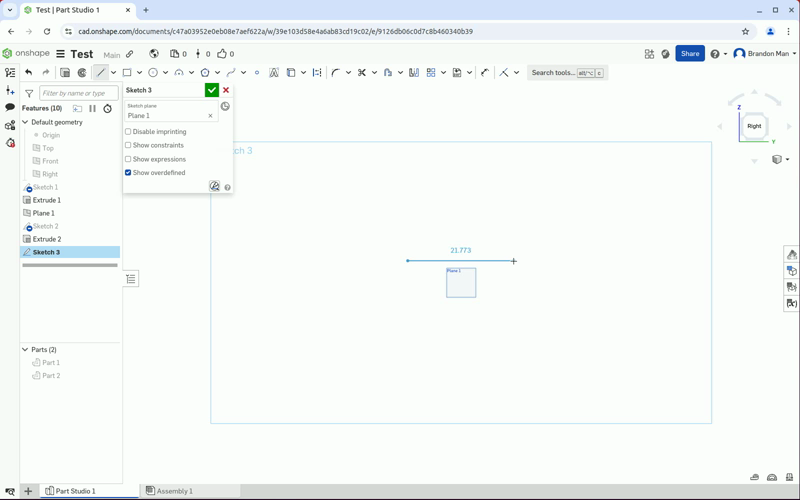
key_up(shift)
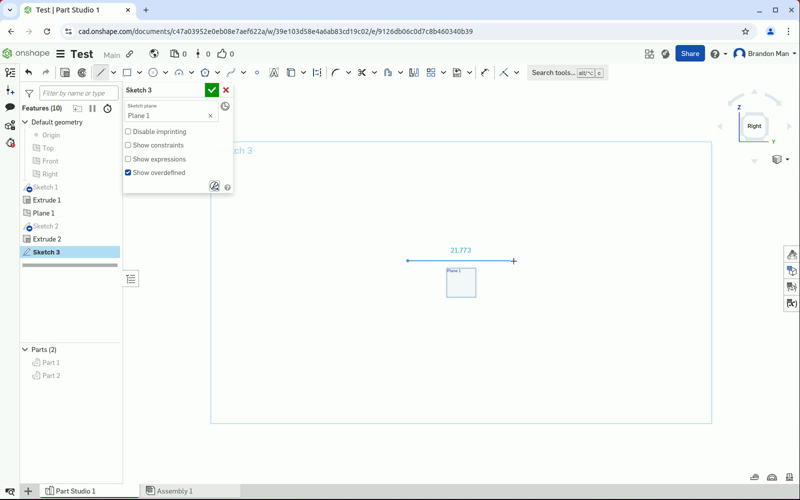
key_down(shift)
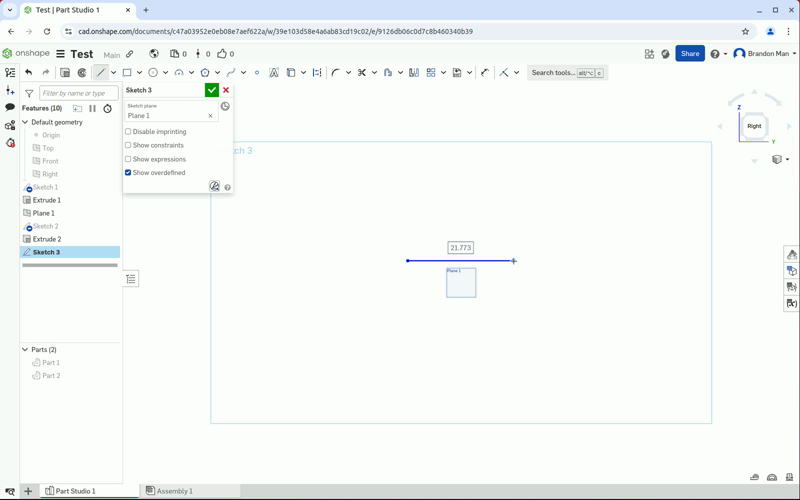
mouse_move(543, 260)
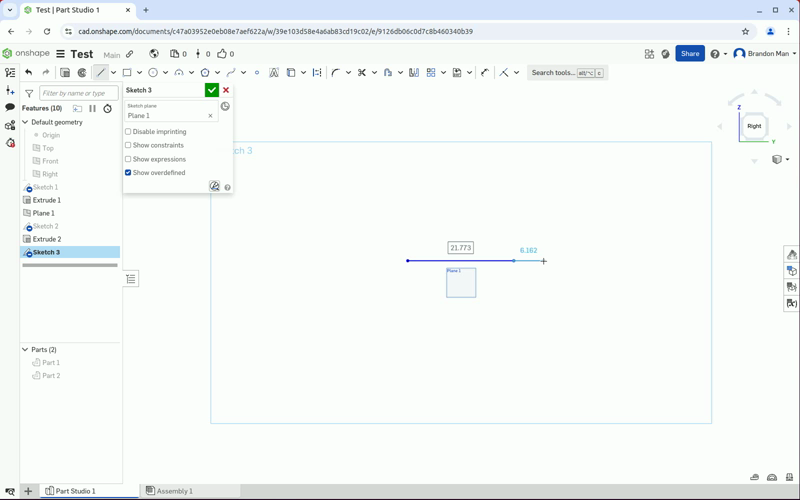
mouse_move(513, 257)
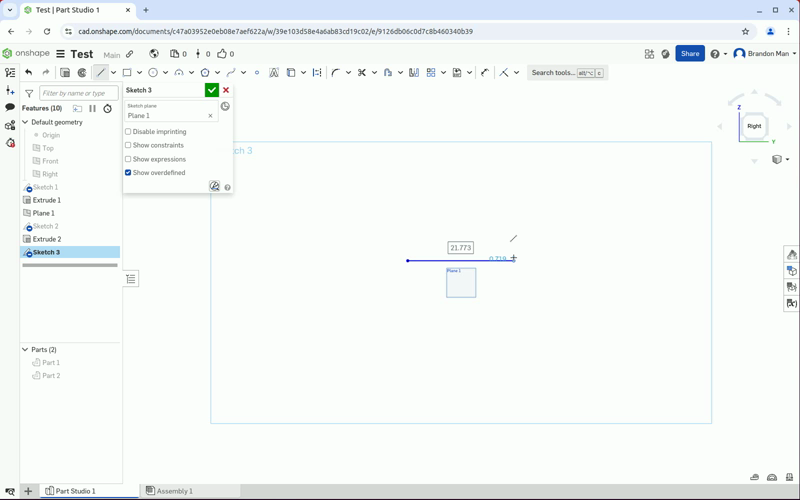
scroll(6)
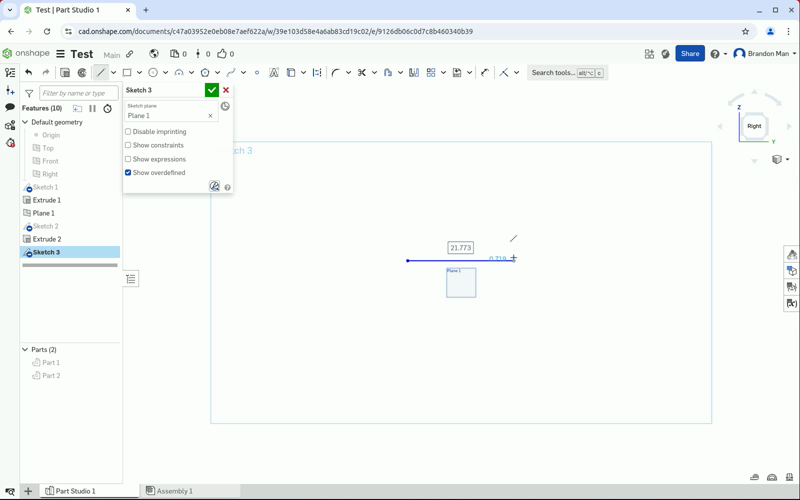
scroll(6)
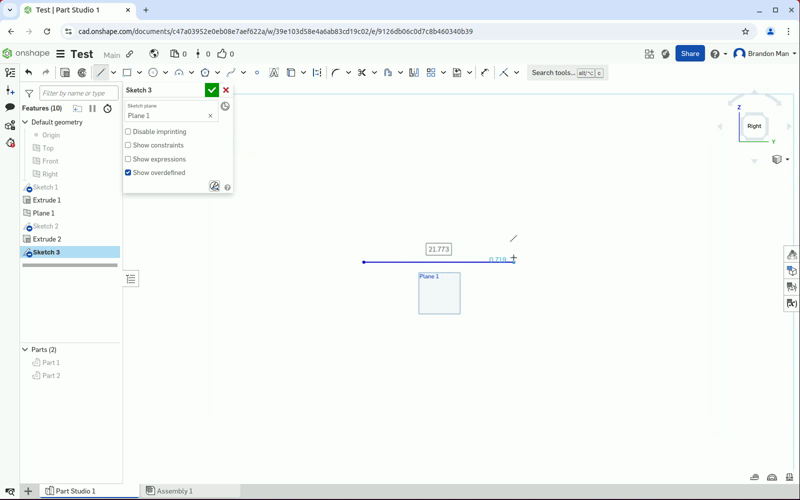
scroll(6)
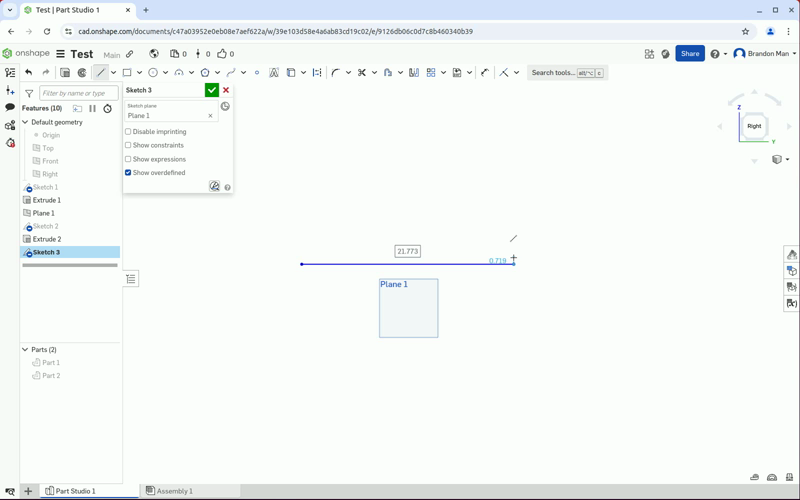
scroll(6)
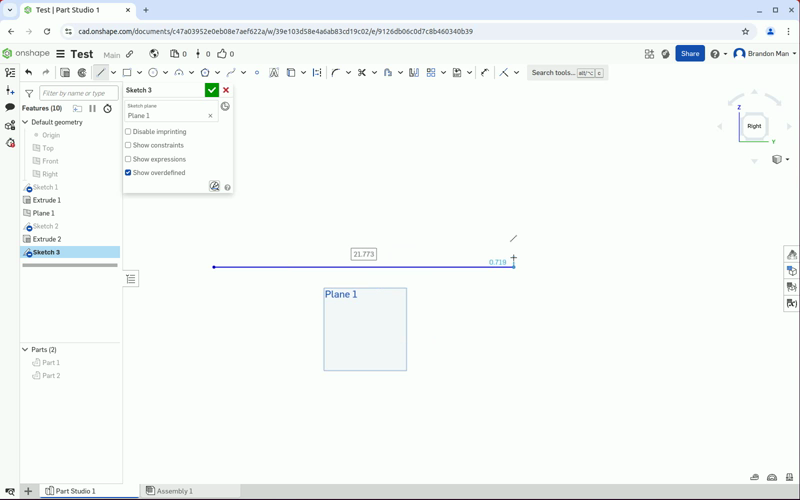
scroll(6)
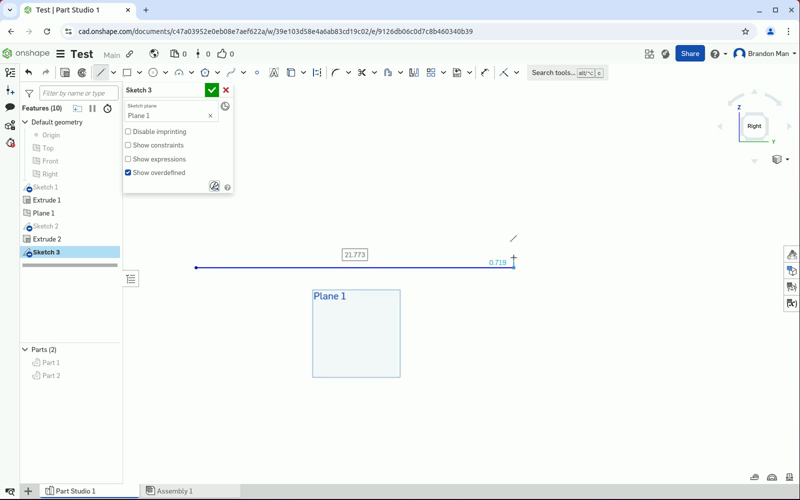
scroll(6)
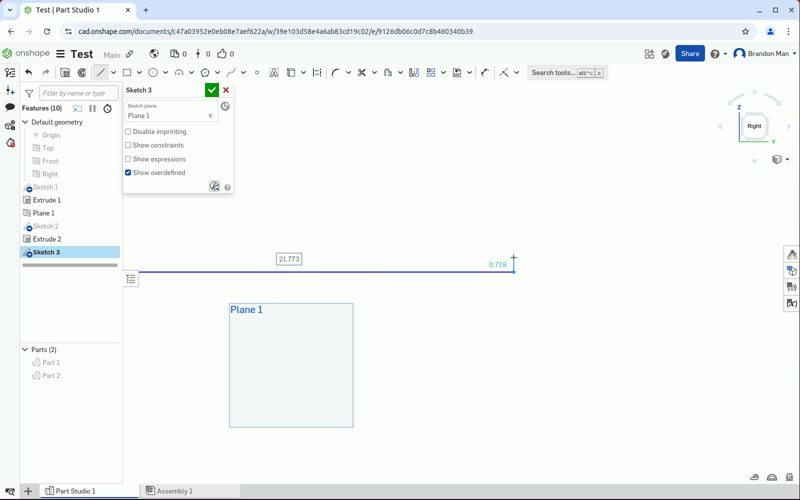
scroll(6)
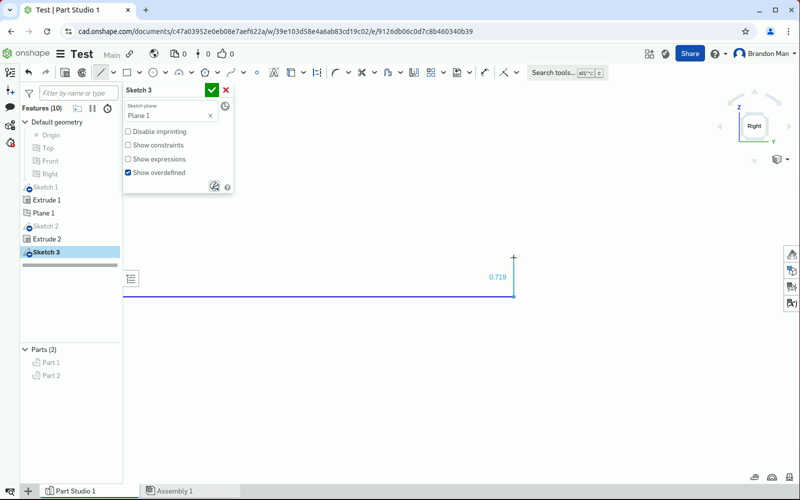
click(513, 257)
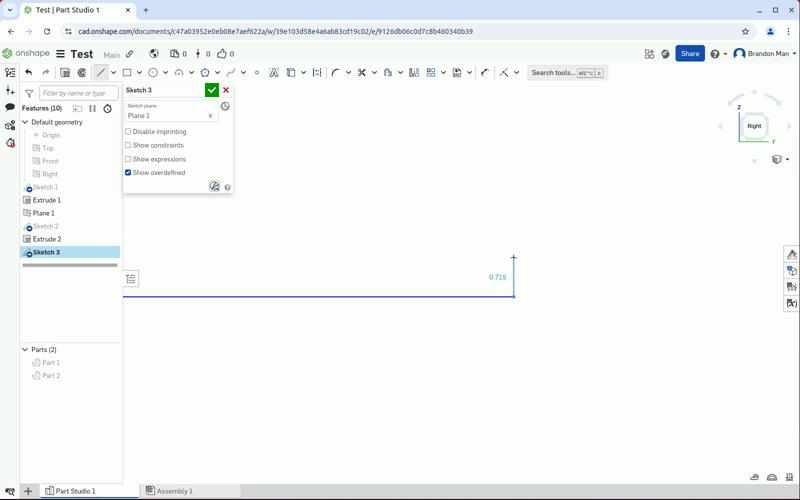
scroll(-6)
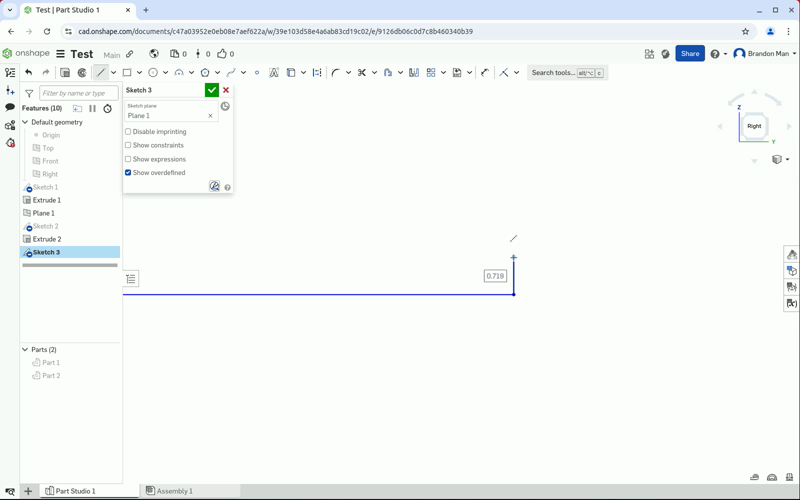
scroll(-6)
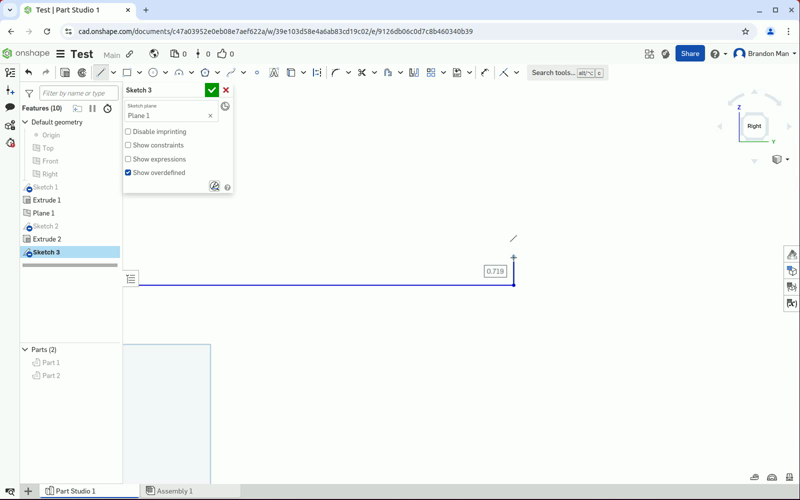
scroll(-6)
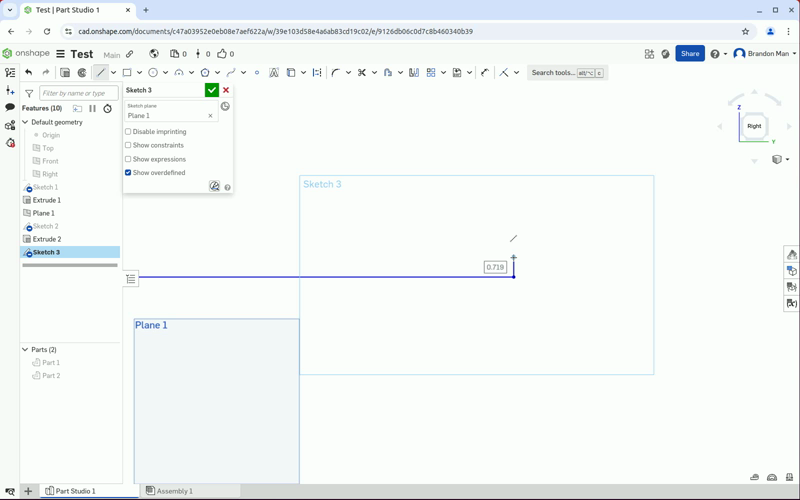
scroll(-6)
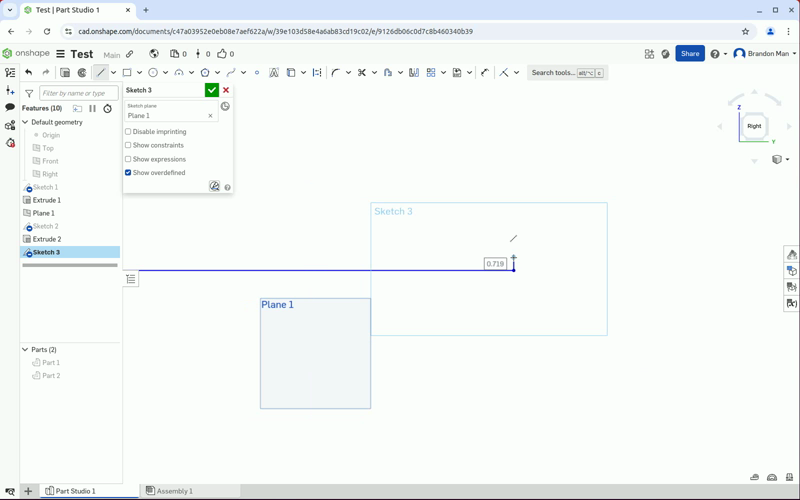
scroll(-6)
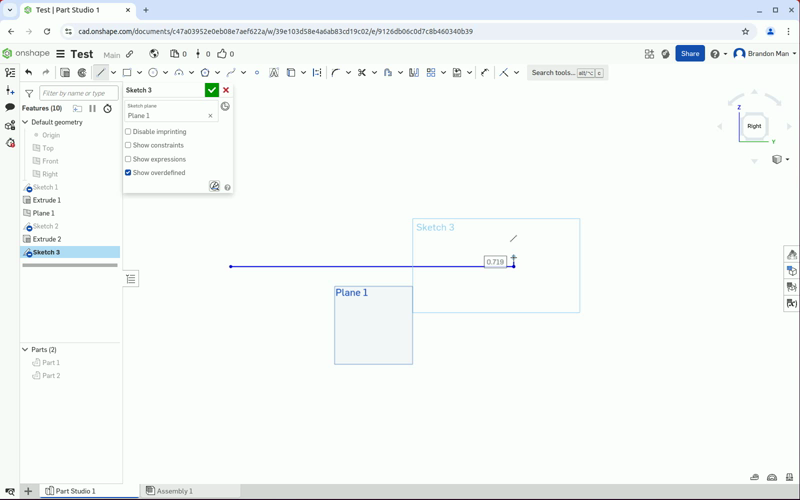
scroll(-6)
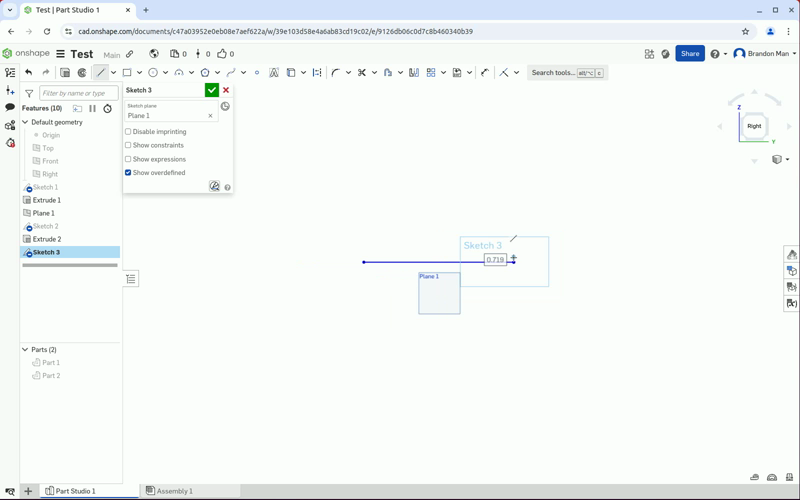
scroll(-6)
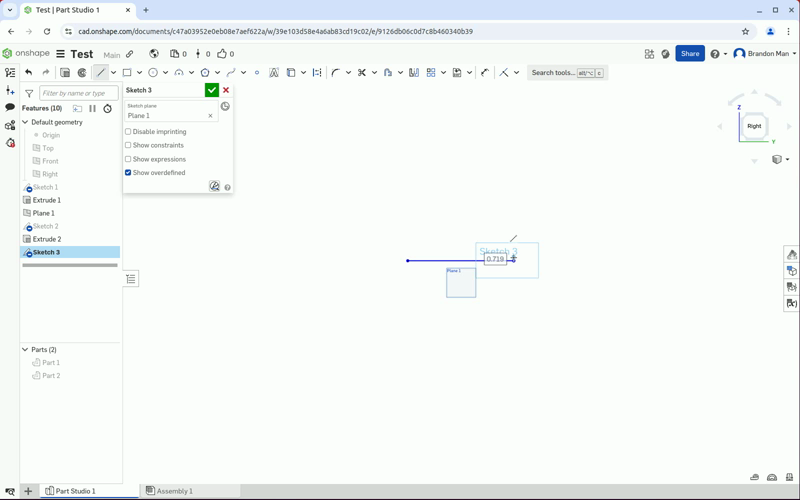
key_up(shift)
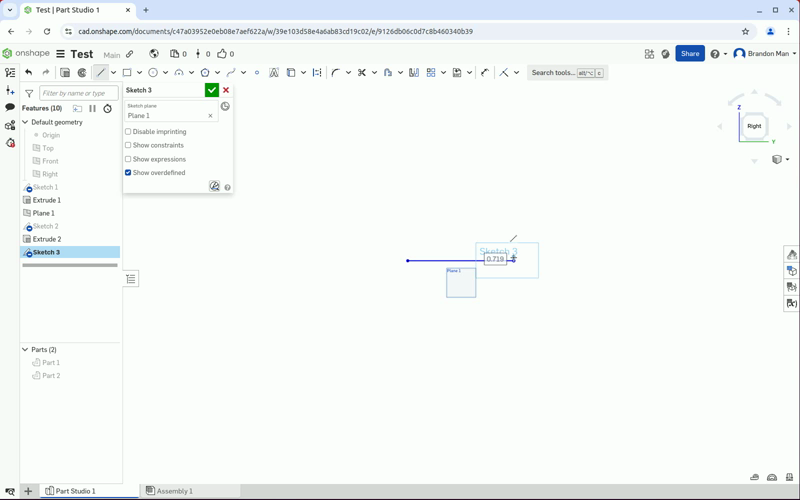
key_down(shift)
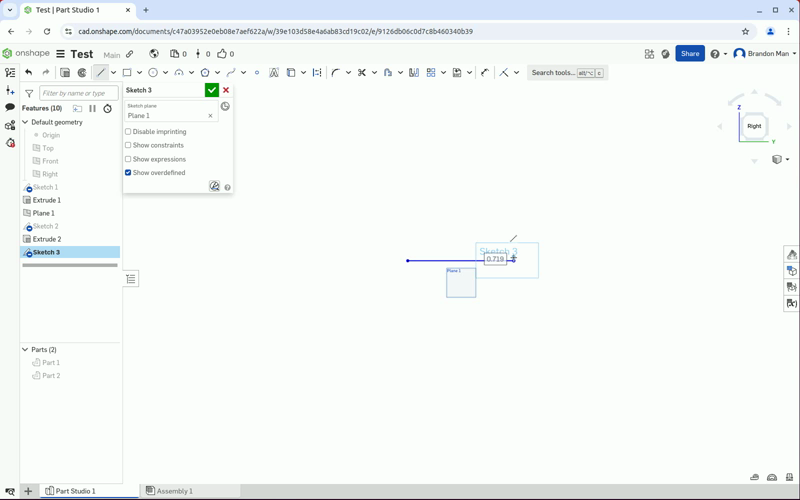
mouse_move(407, 257)
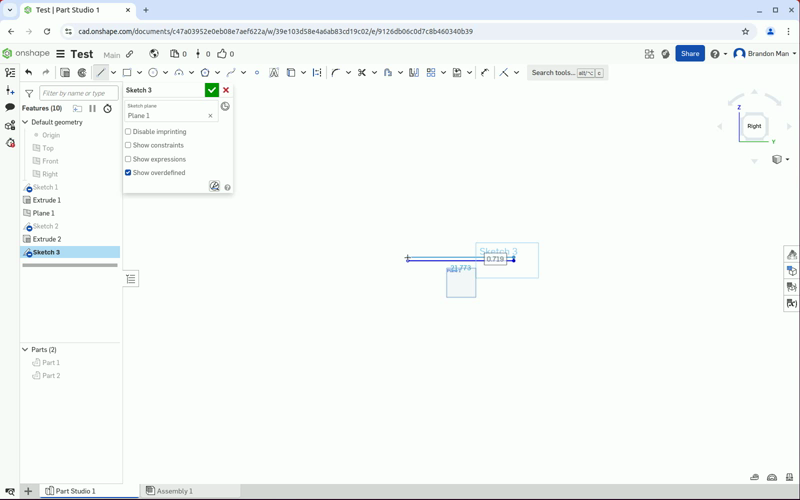
scroll(6)
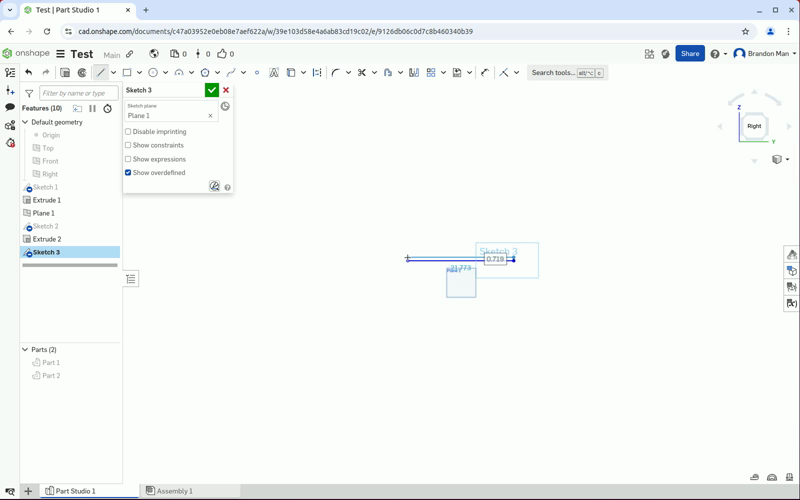
scroll(6)
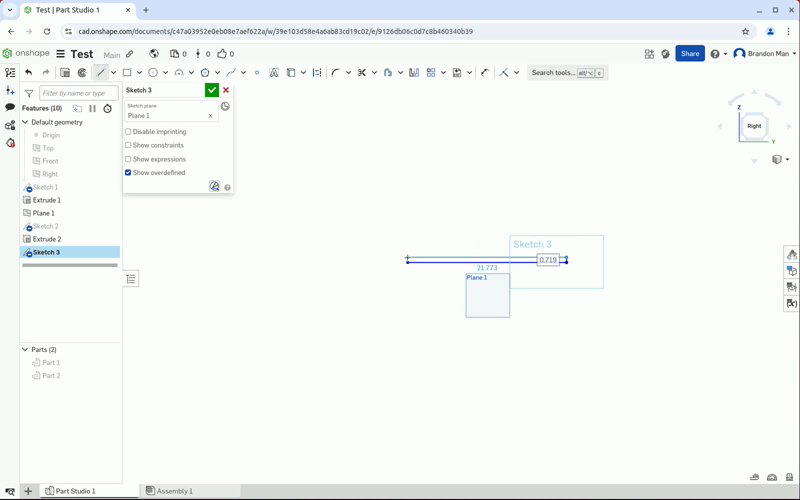
scroll(6)
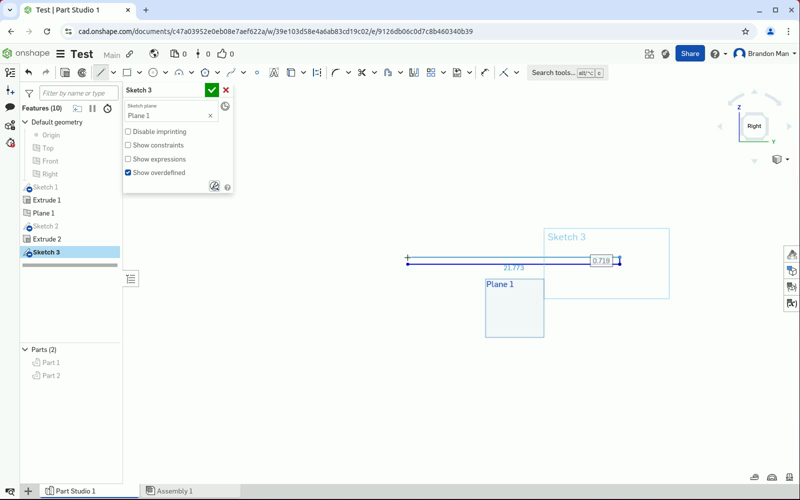
scroll(6)
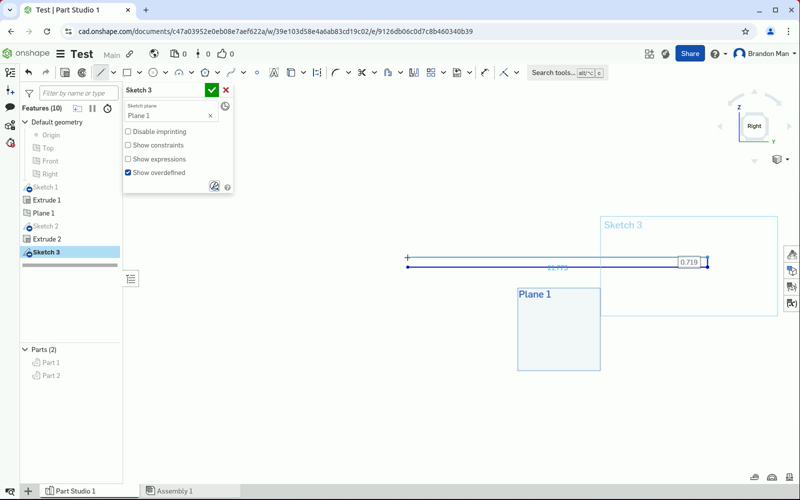
scroll(6)
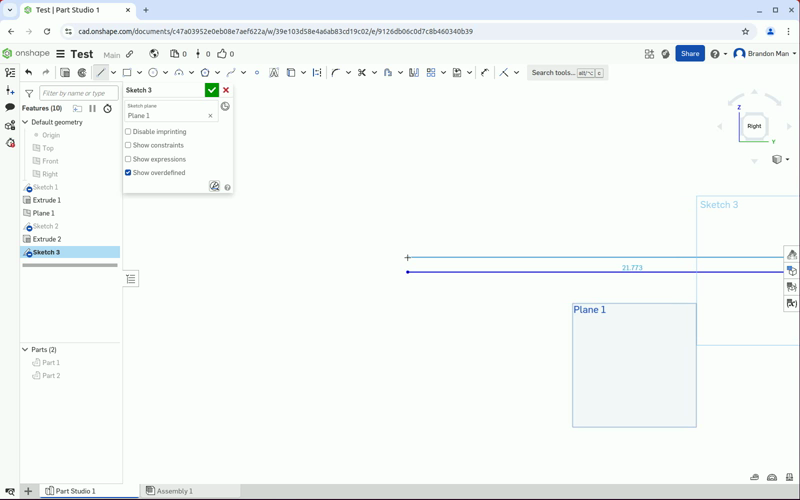
scroll(6)
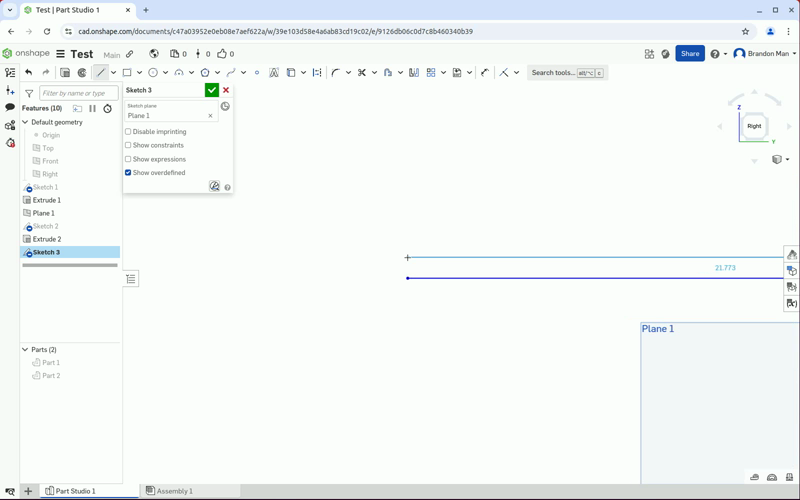
scroll(6)
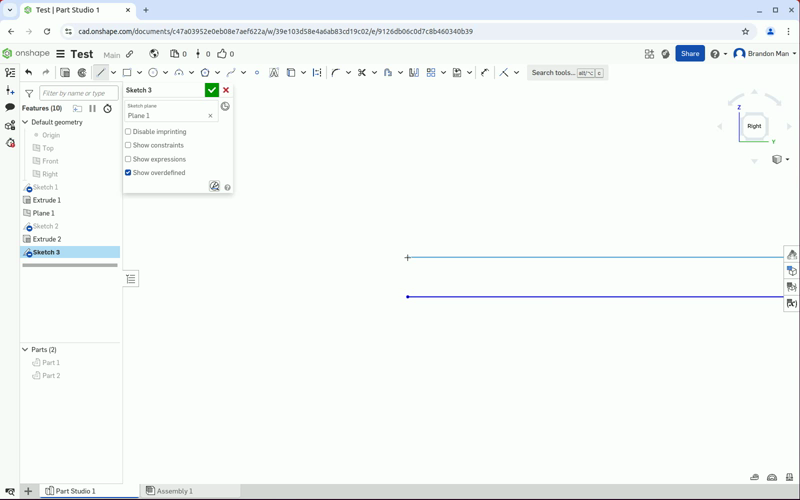
click(407, 257)
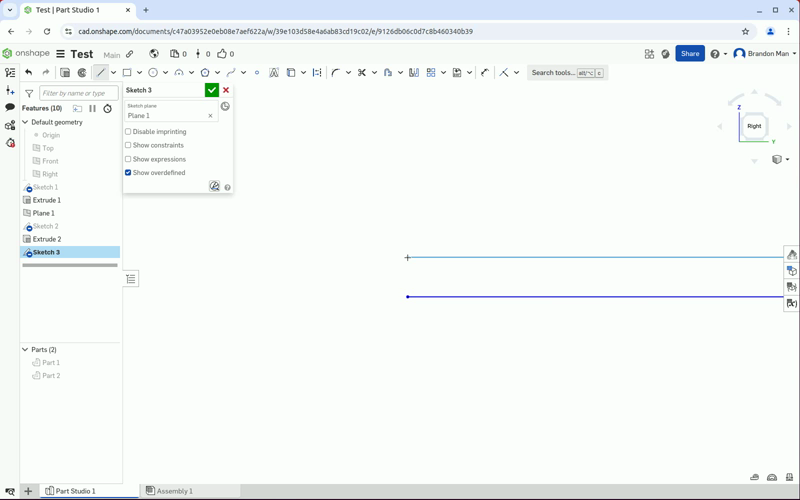
scroll(-6)
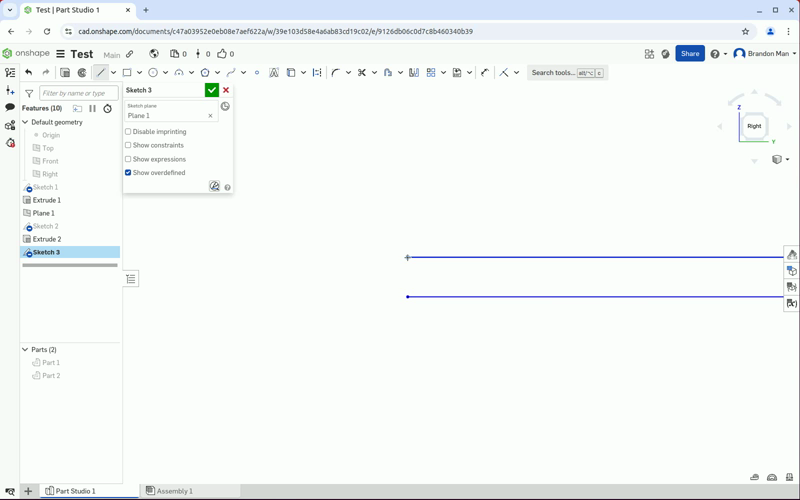
scroll(-6)
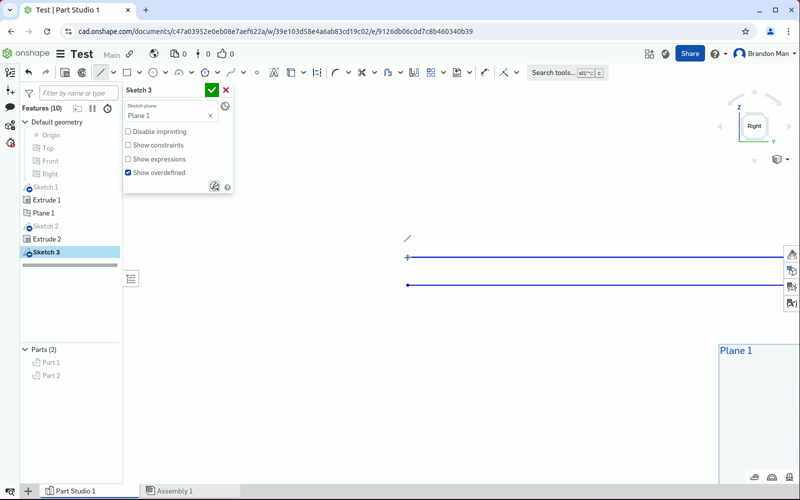
scroll(-6)
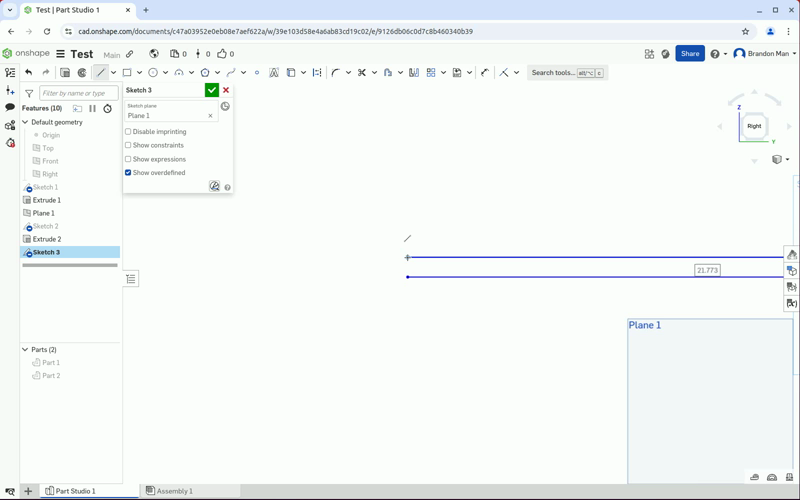
scroll(-6)
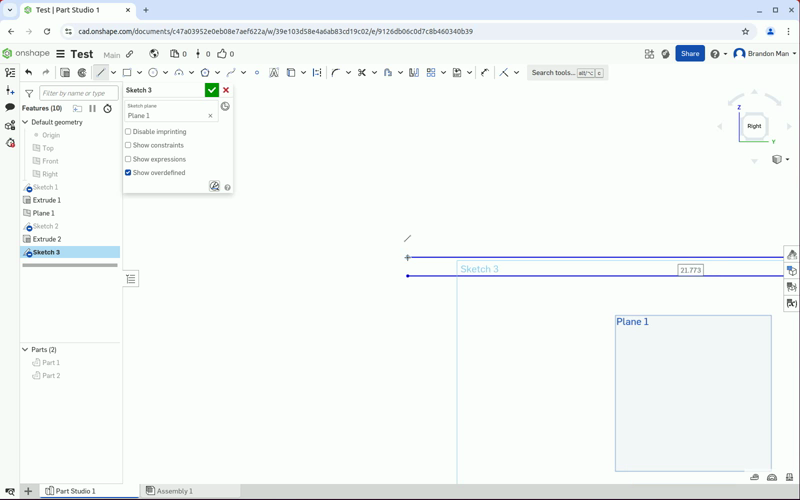
scroll(-6)
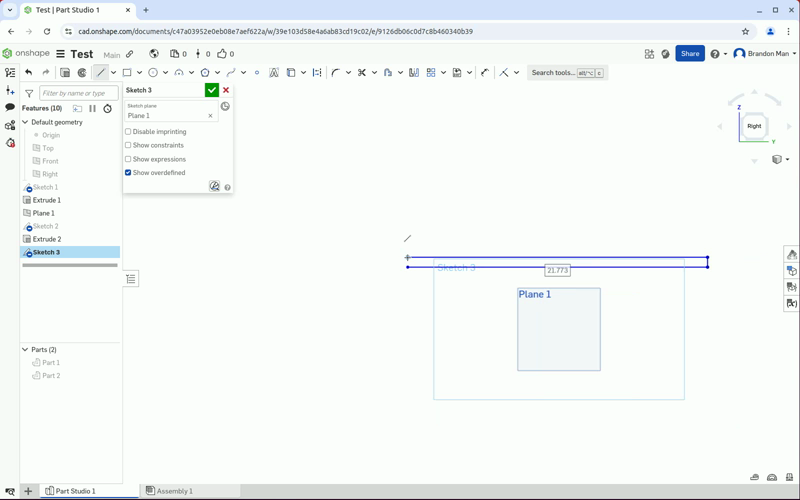
scroll(-6)
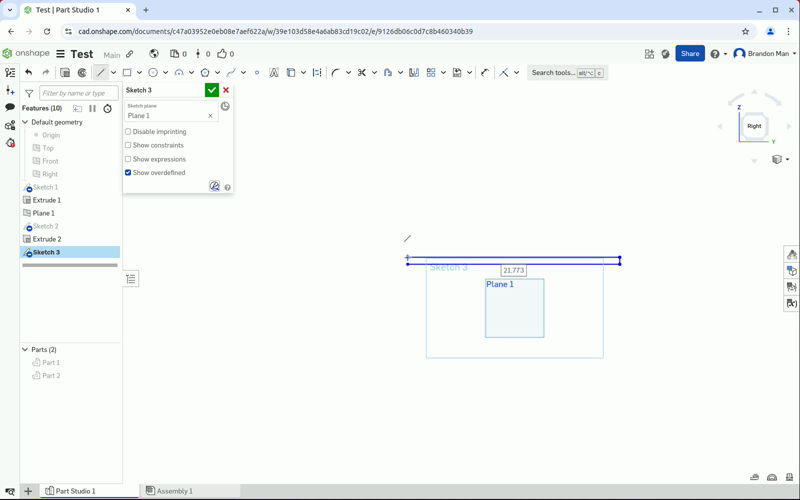
scroll(-6)
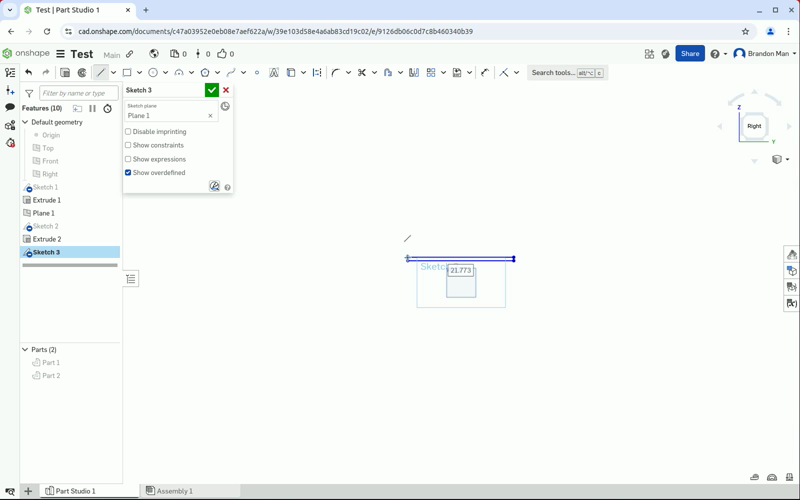
key_up(shift)
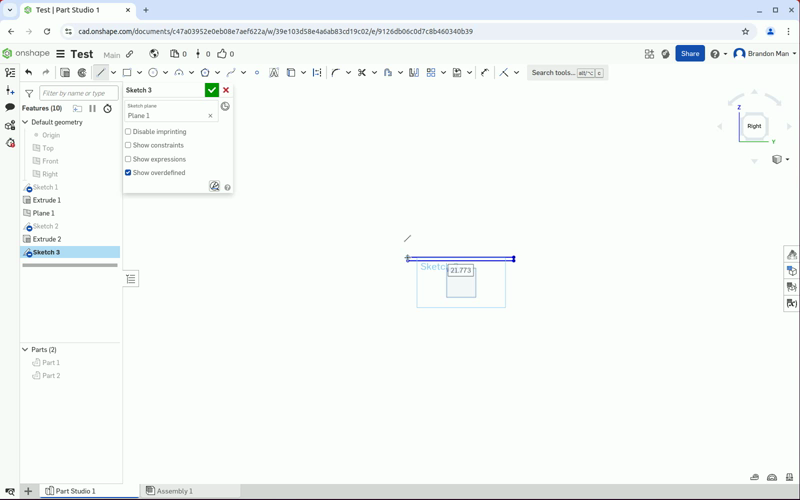
mouse_move(437, 257)
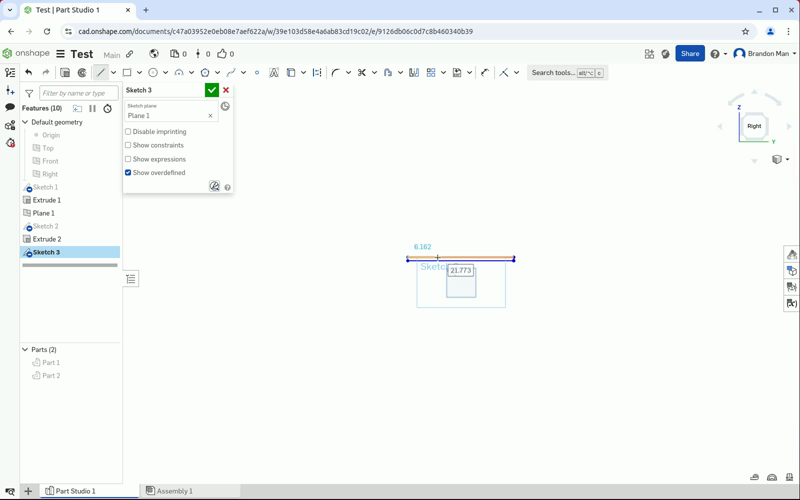
key_down(shift)
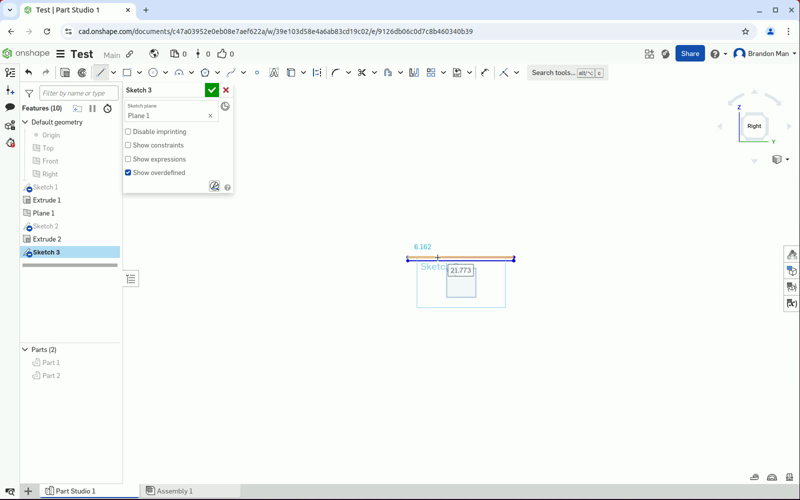
mouse_move(407, 260)
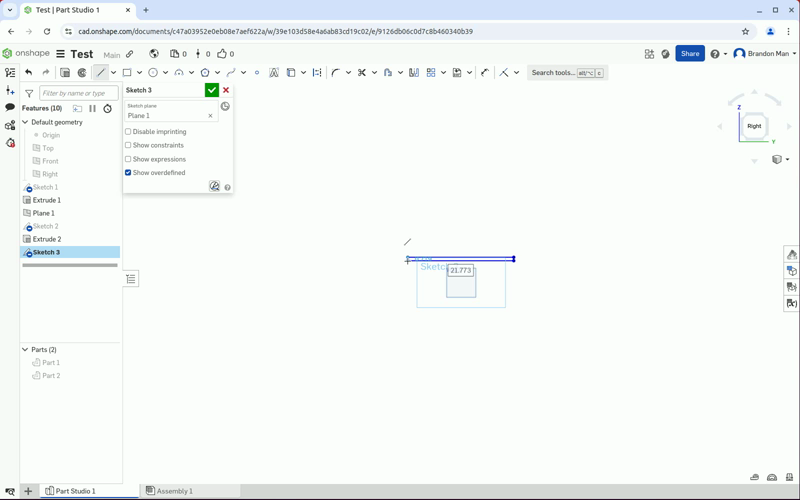
scroll(6)
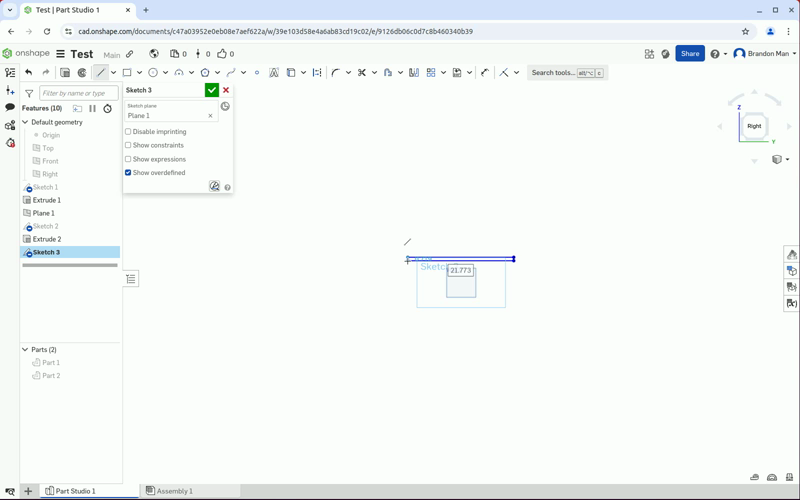
scroll(6)
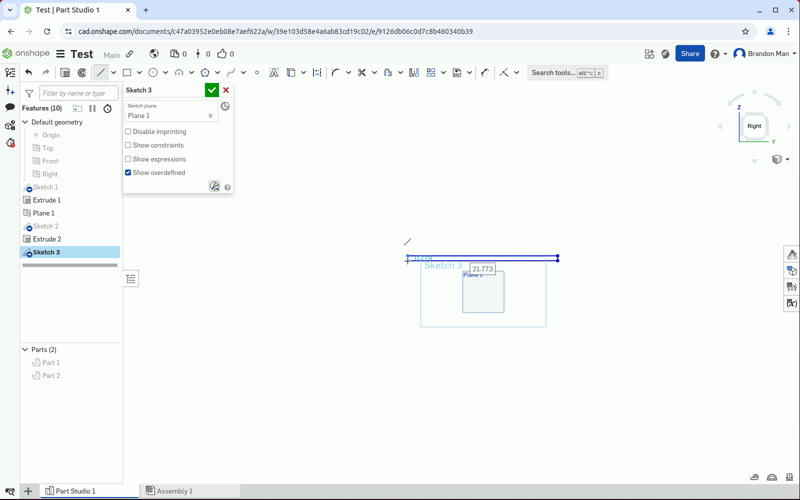
scroll(6)
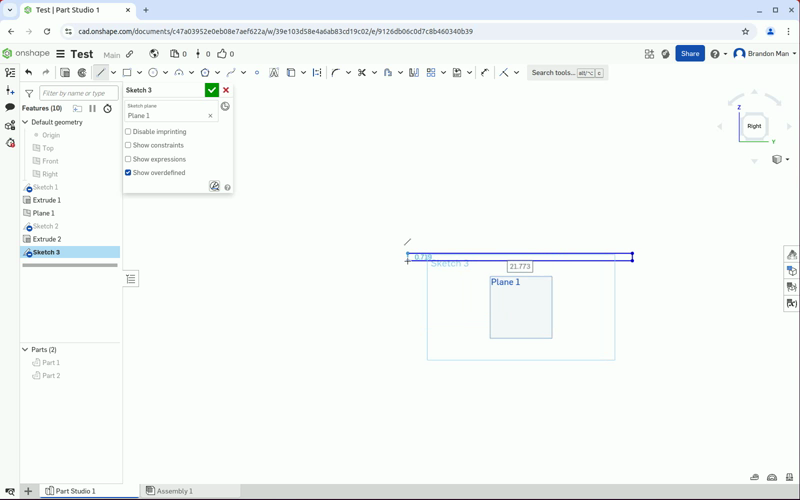
scroll(6)
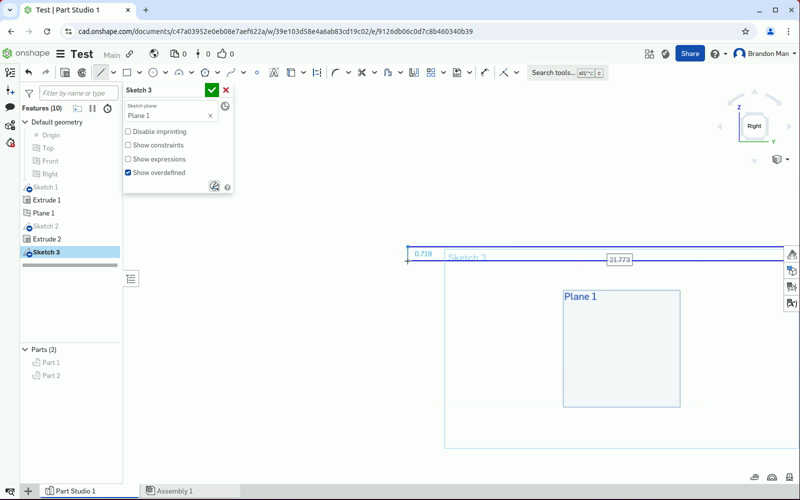
scroll(6)
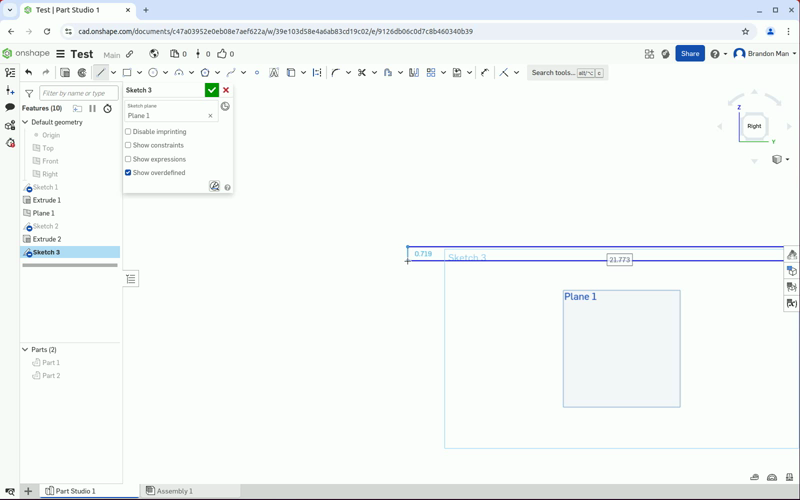
scroll(6)
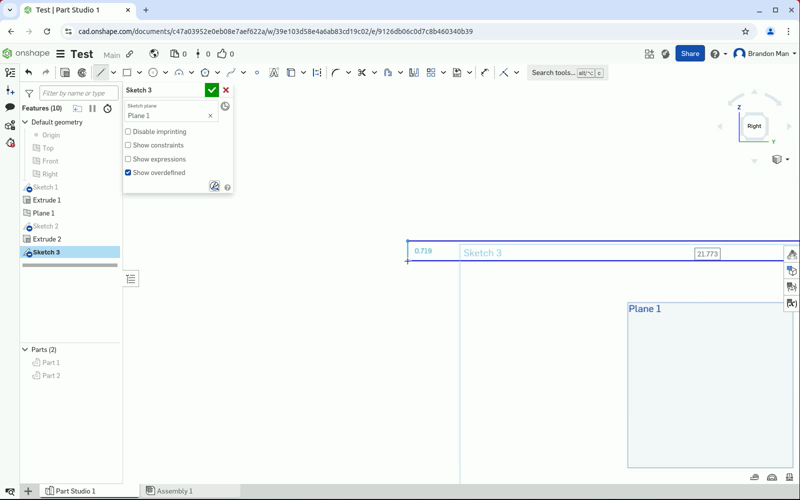
scroll(6)
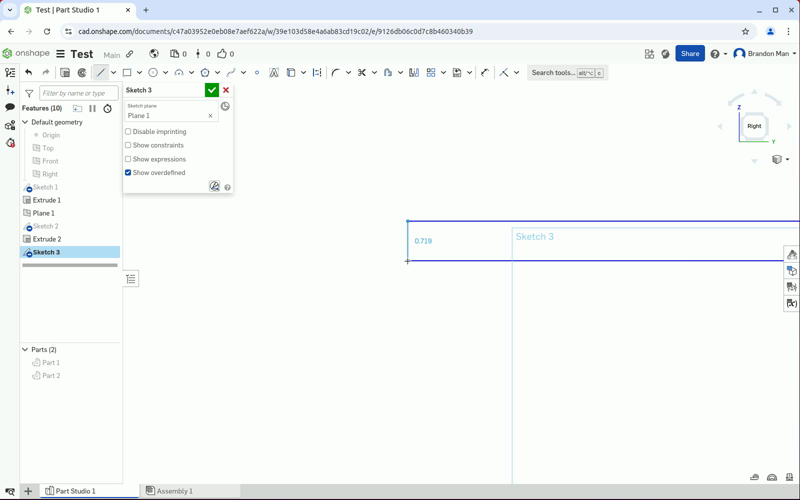
key_up(shift)
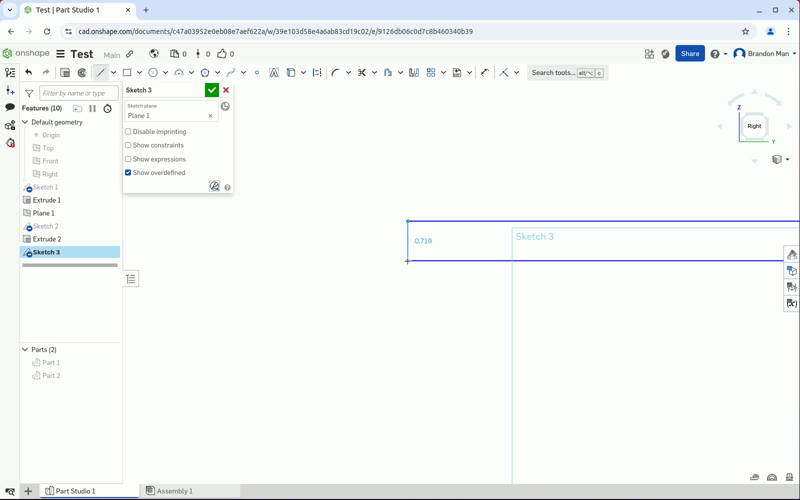
click(407, 260)
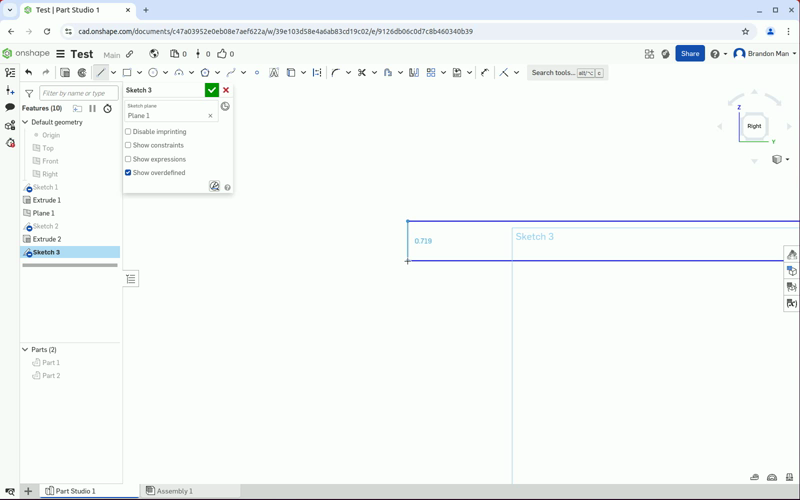
scroll(-6)
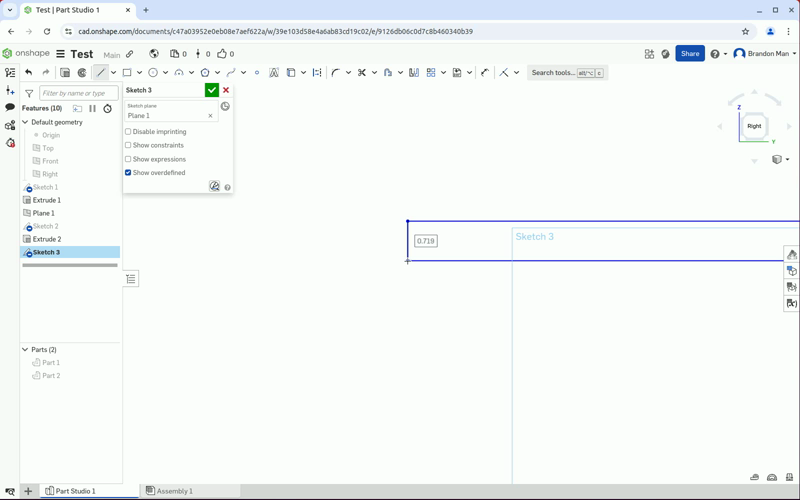
scroll(-6)
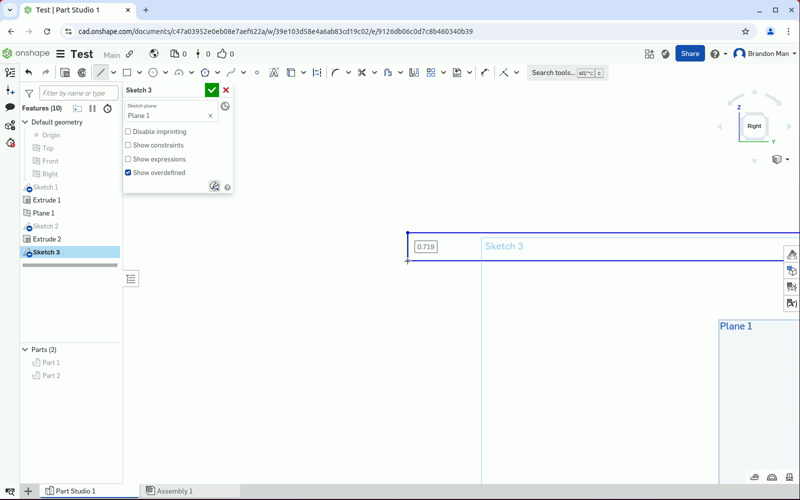
scroll(-6)
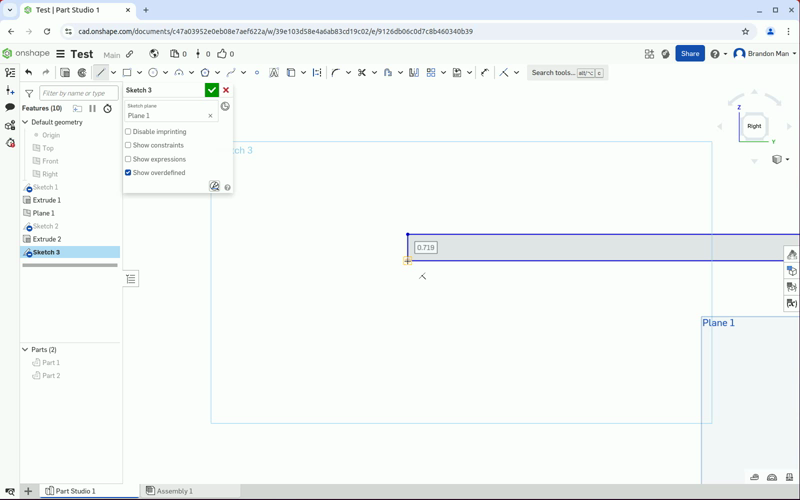
scroll(-6)
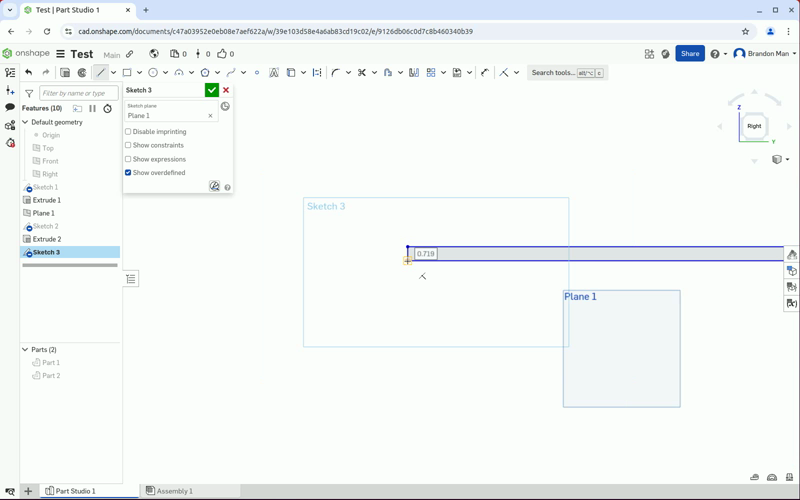
scroll(-6)
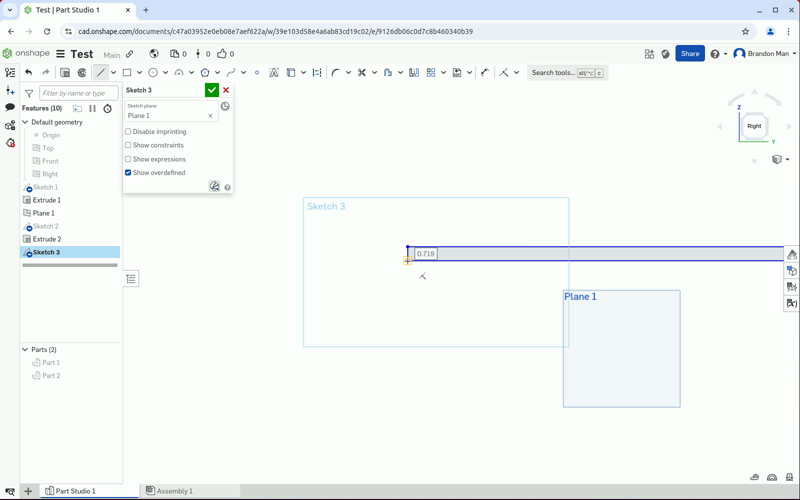
scroll(-6)
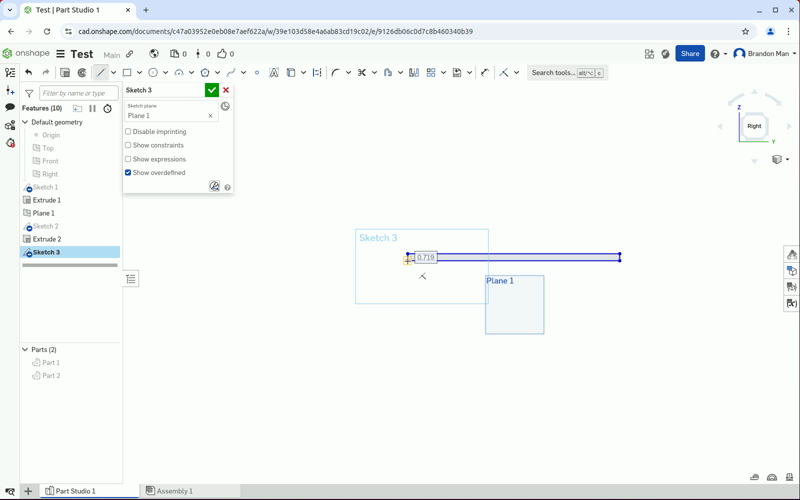
scroll(-6)
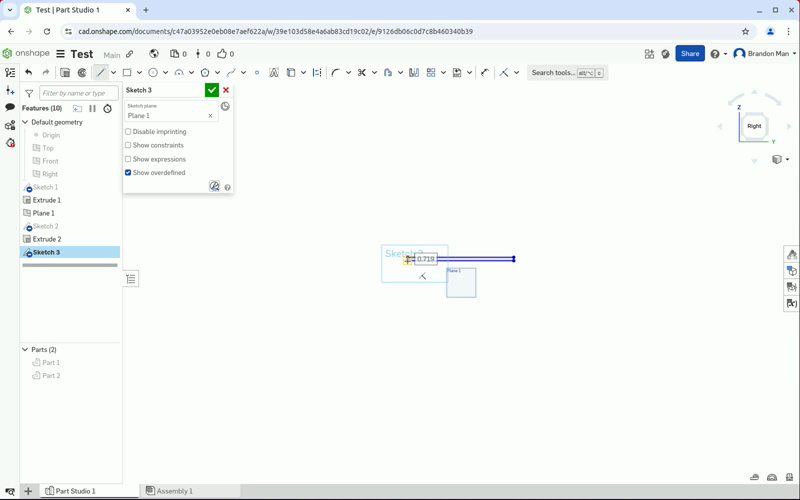
key(esc)
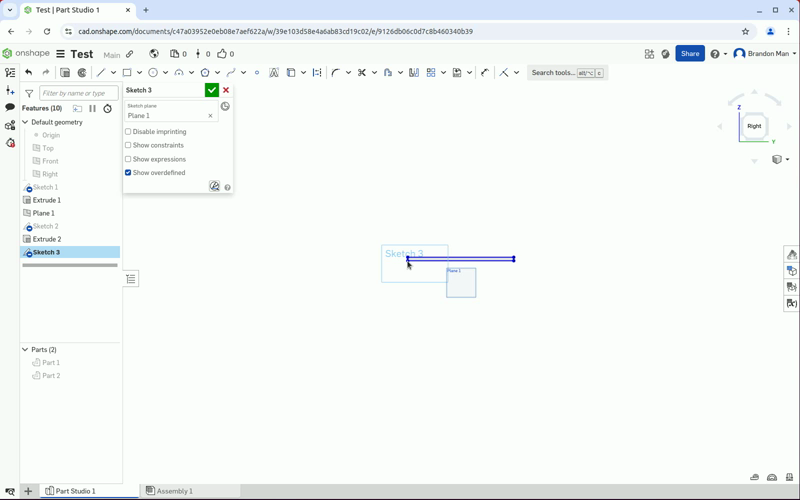
mouse_move(496, 257)
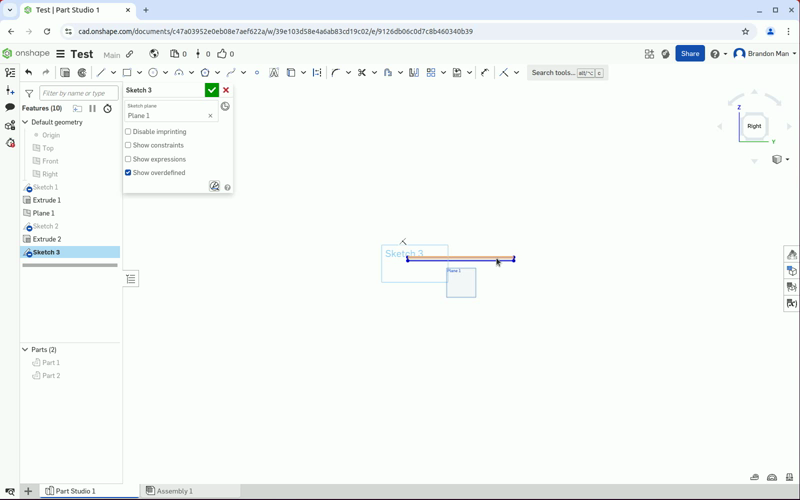
scroll(6)
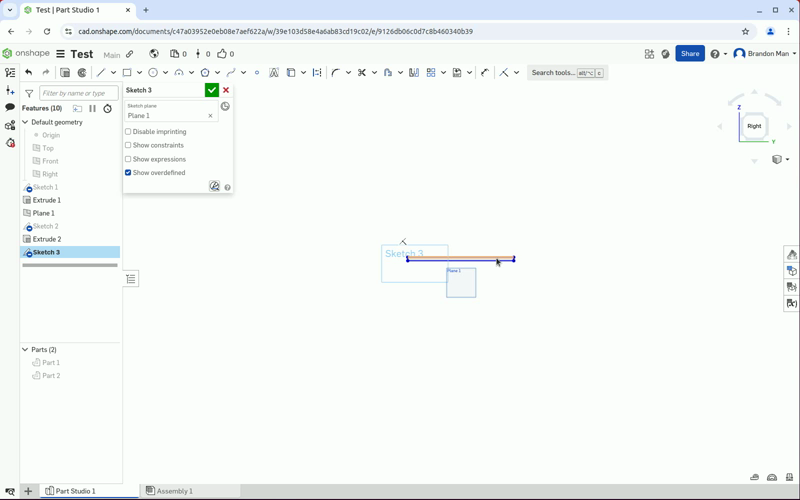
scroll(6)
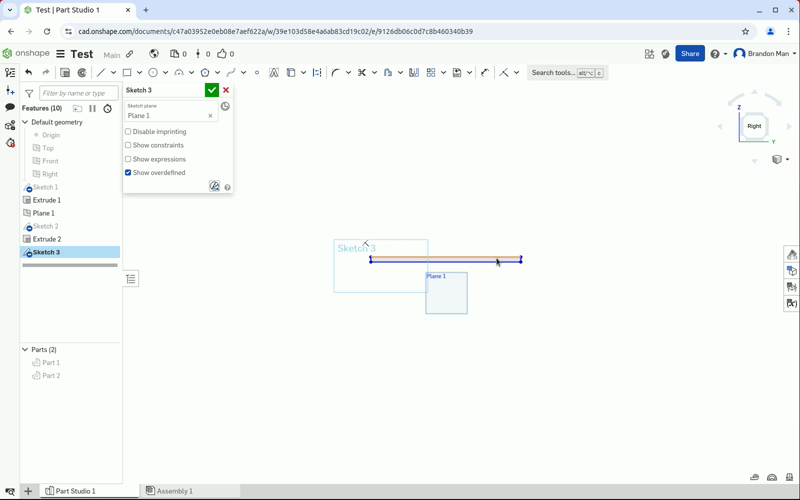
scroll(6)
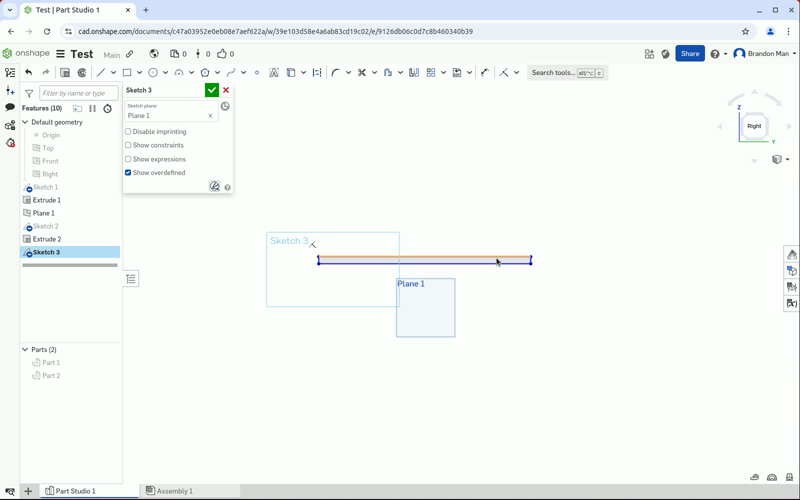
scroll(6)
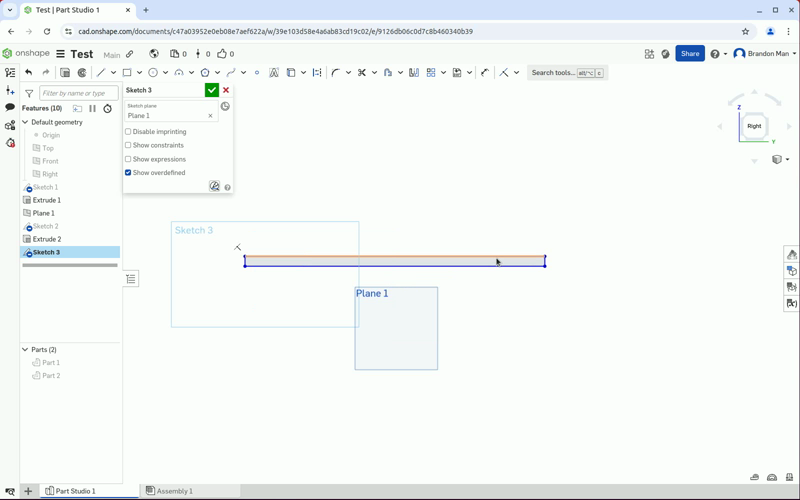
scroll(6)
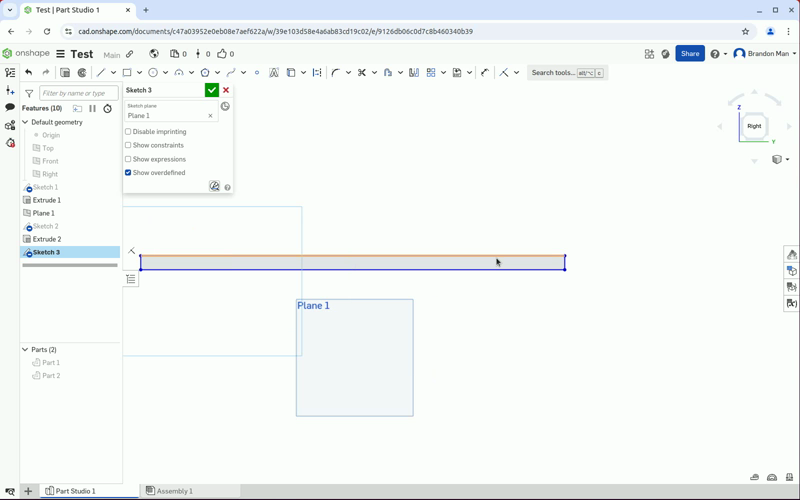
scroll(6)
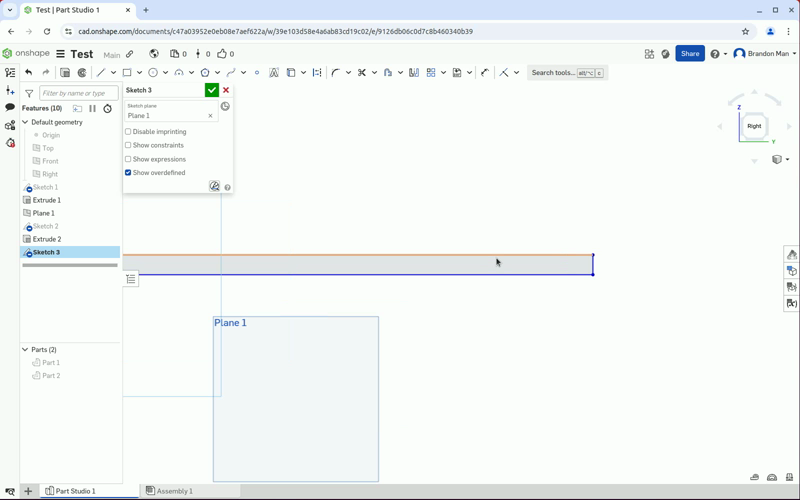
scroll(6)
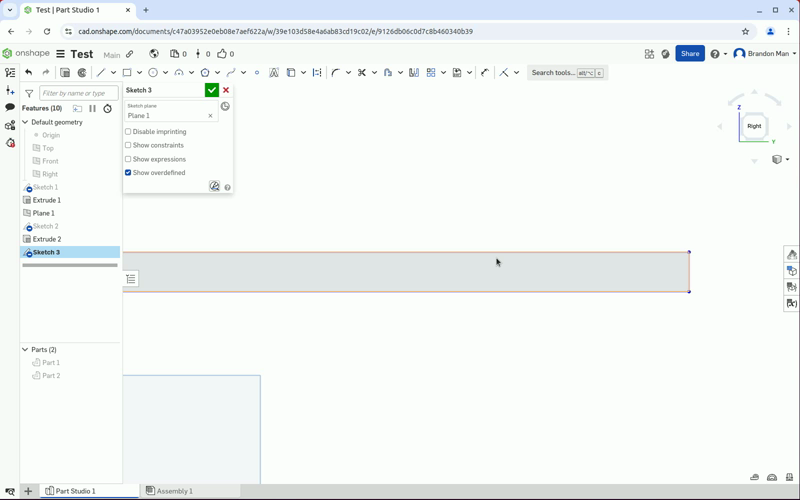
click(496, 257)
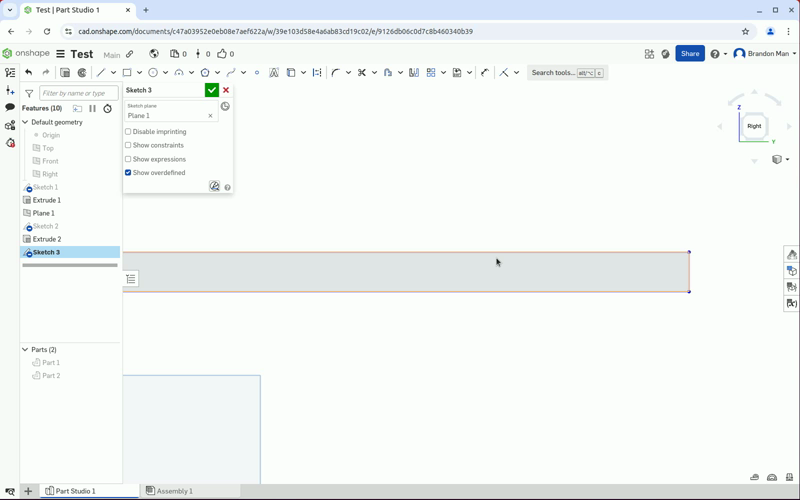
scroll(-6)
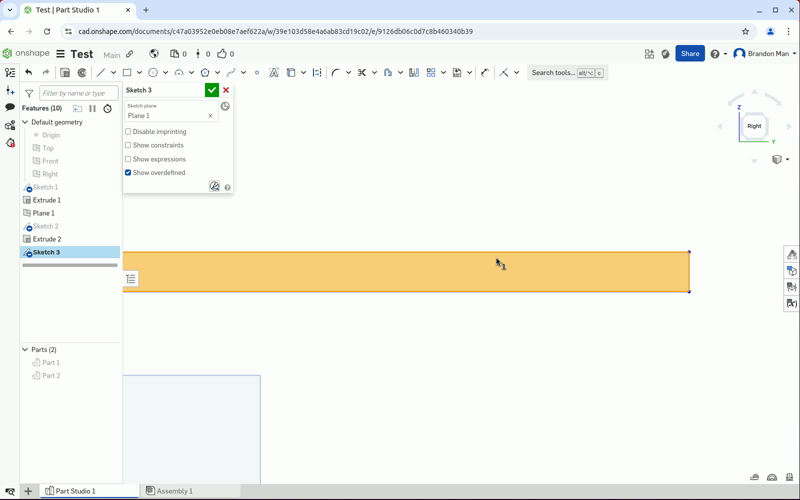
scroll(-6)
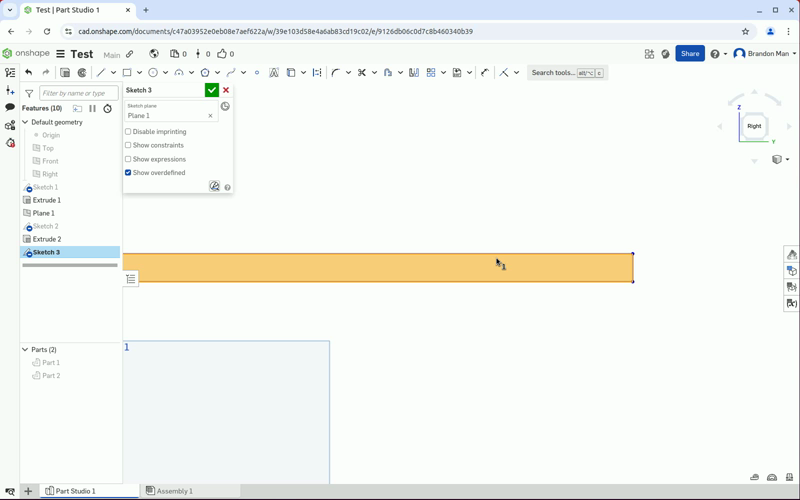
scroll(-6)
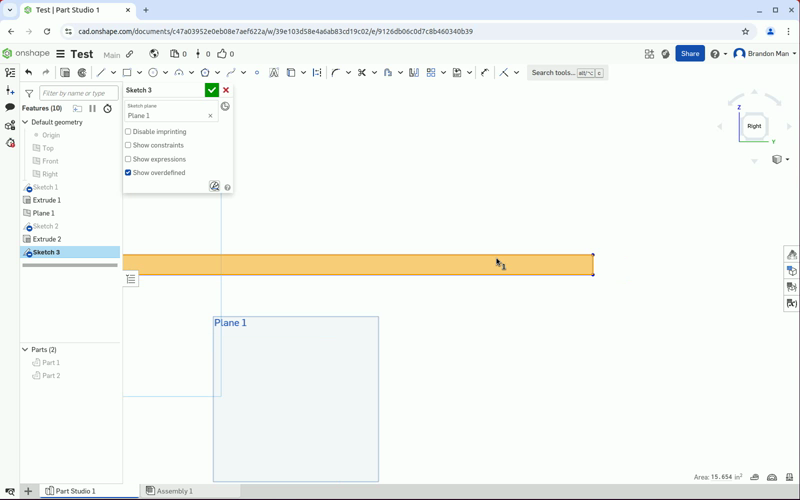
scroll(-6)
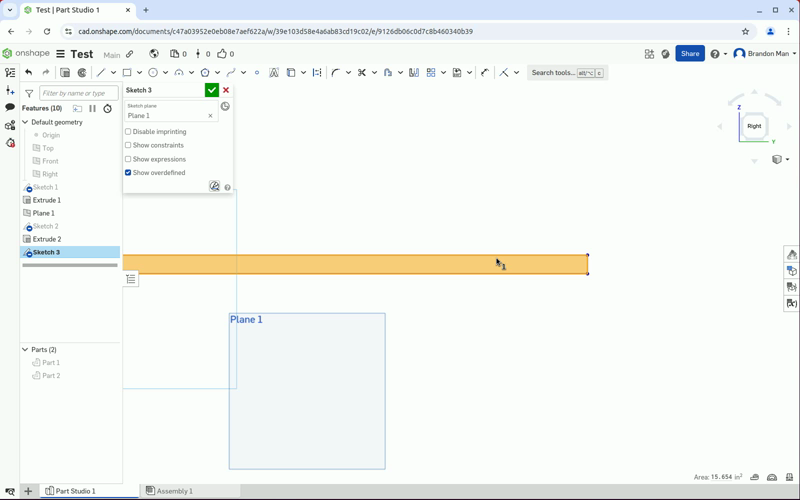
scroll(-6)
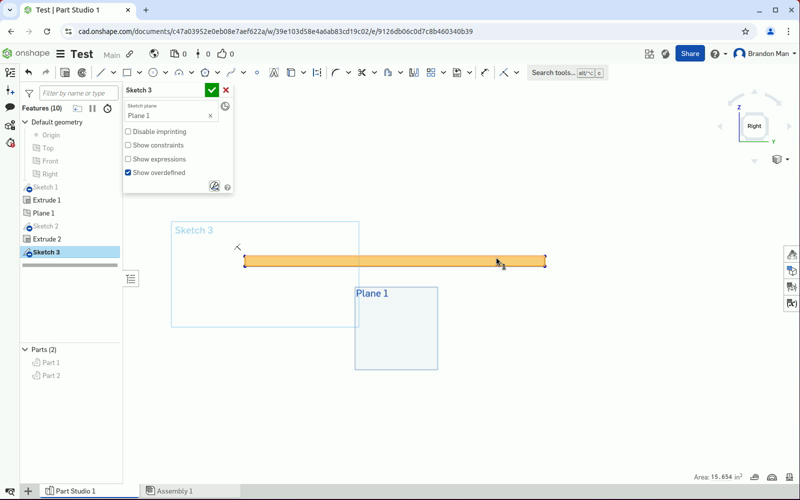
scroll(-6)
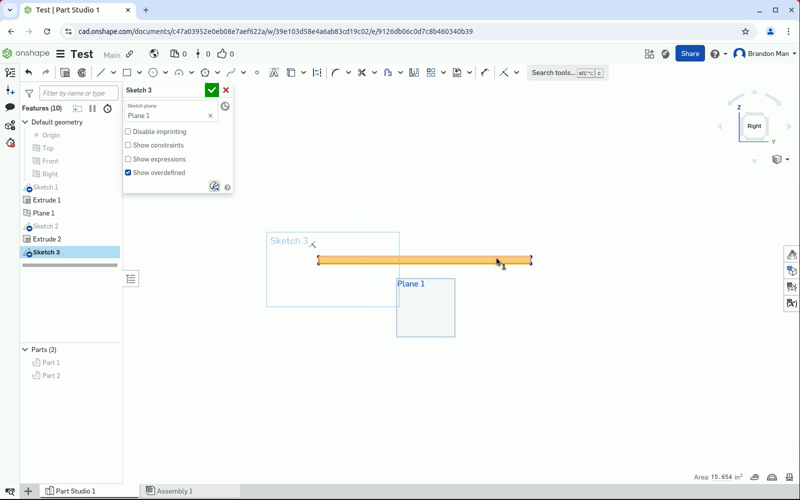
scroll(-6)
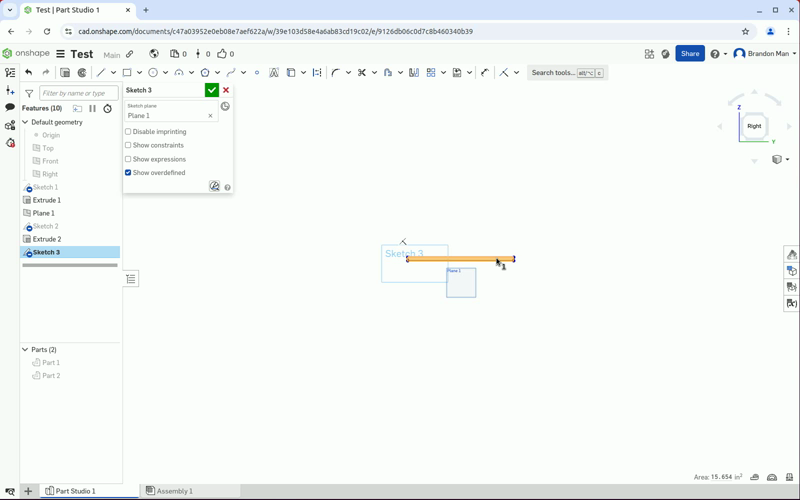
mouse_move(73, 352)
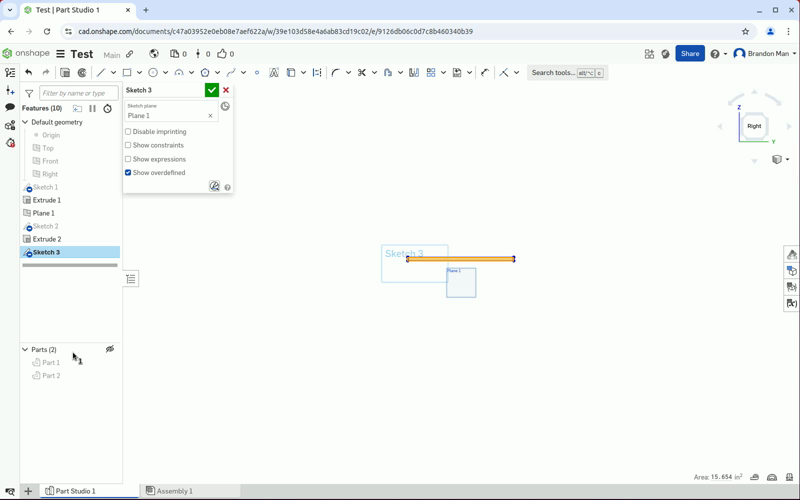
key(shift+y)
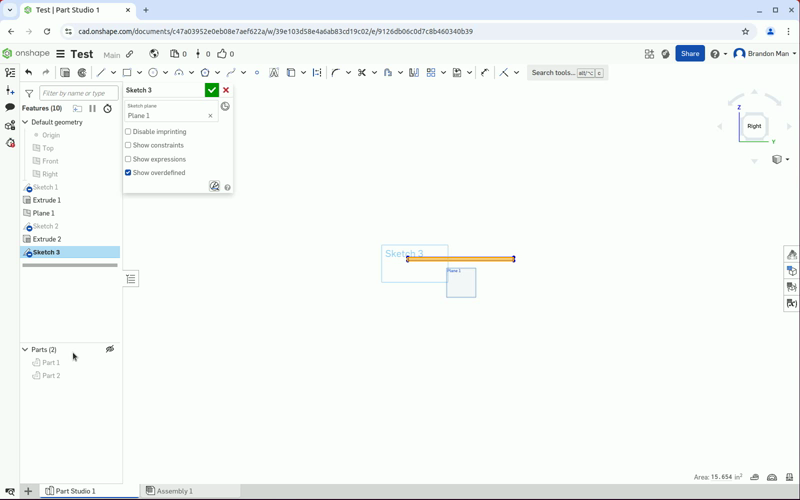
key(shift+e)
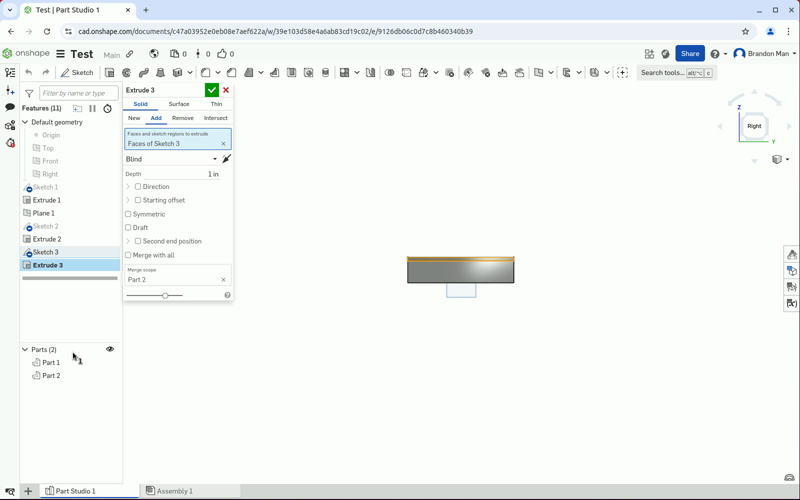
mouse_move(143, 106)
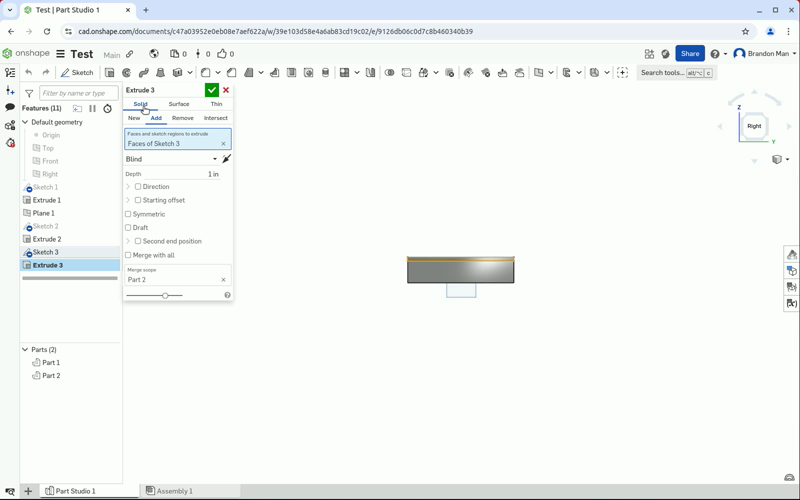
click(143, 106)
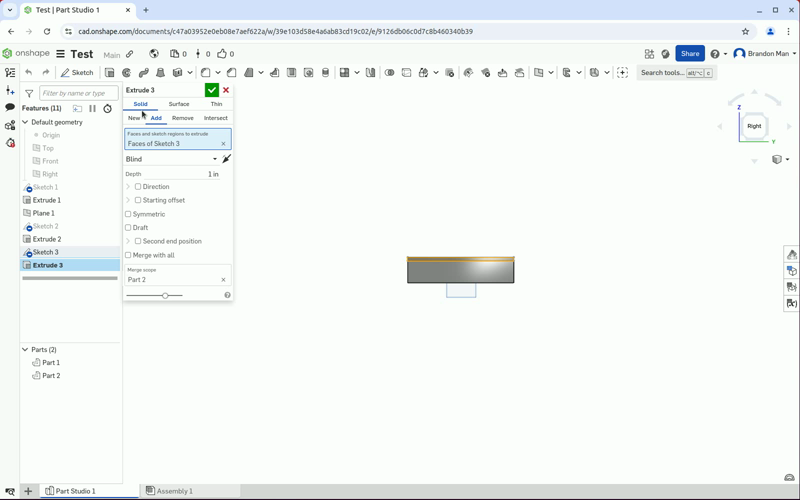
mouse_move(137, 120)
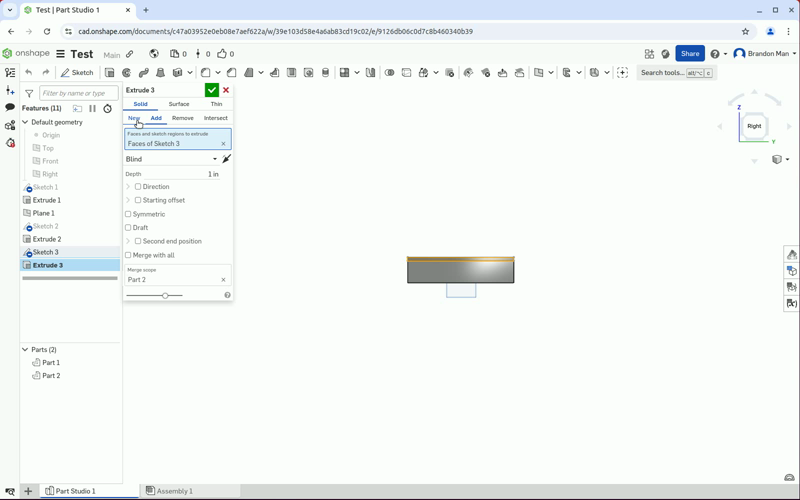
click(137, 120)
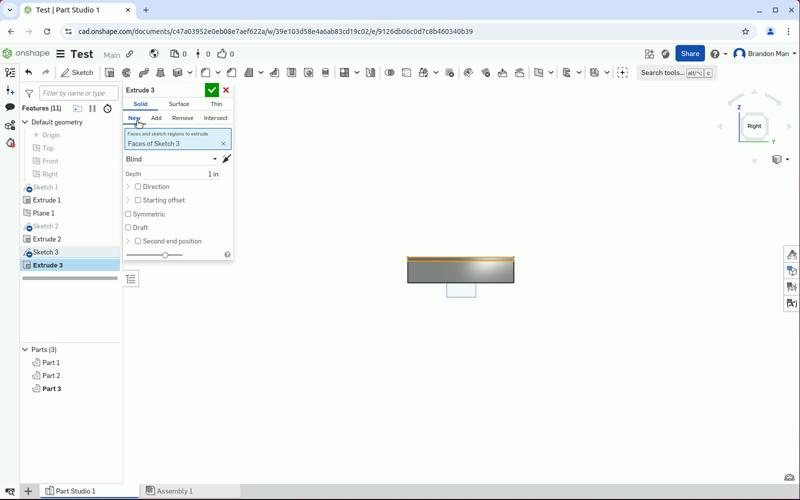
key(tab, 4)
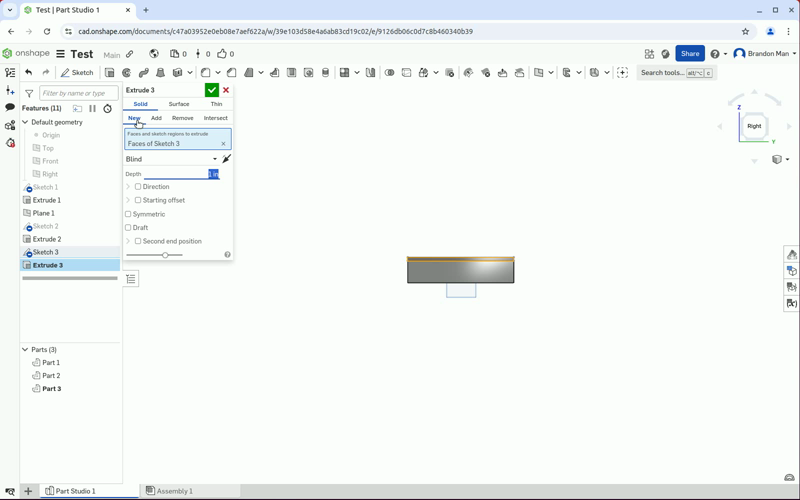
text(0.722)
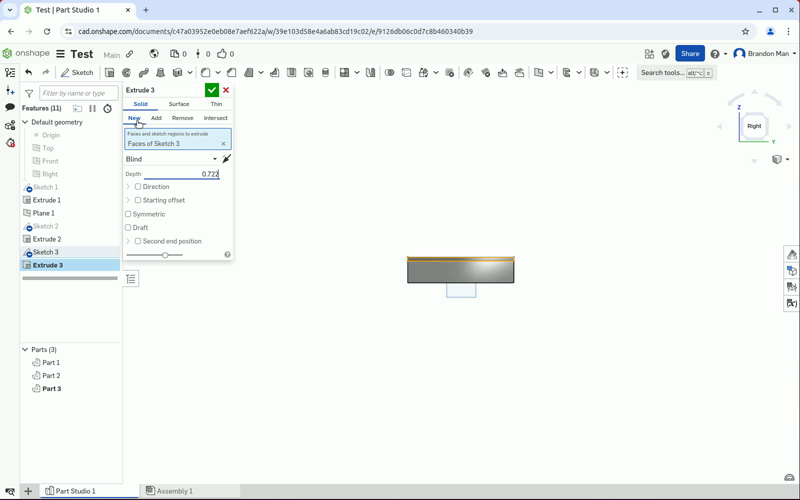
key(enter)
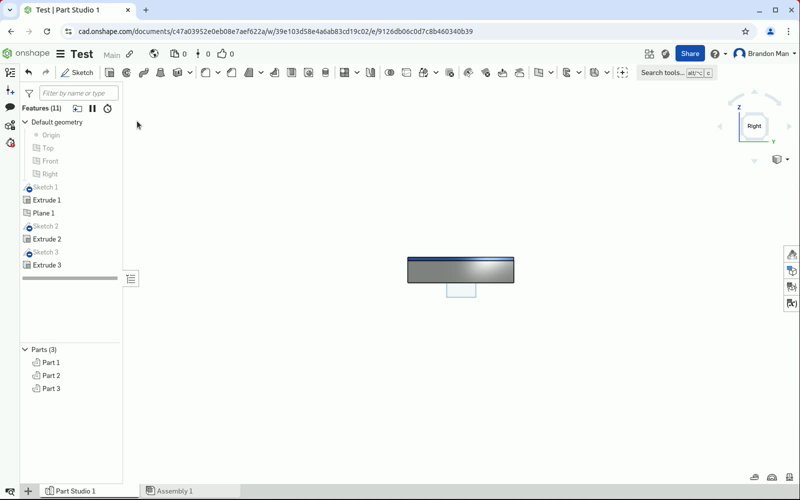
key(shift+h)
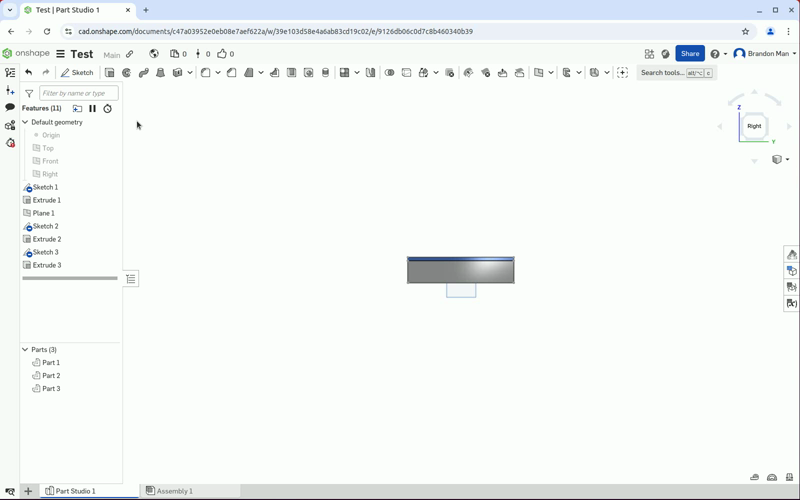
key(shift+h)
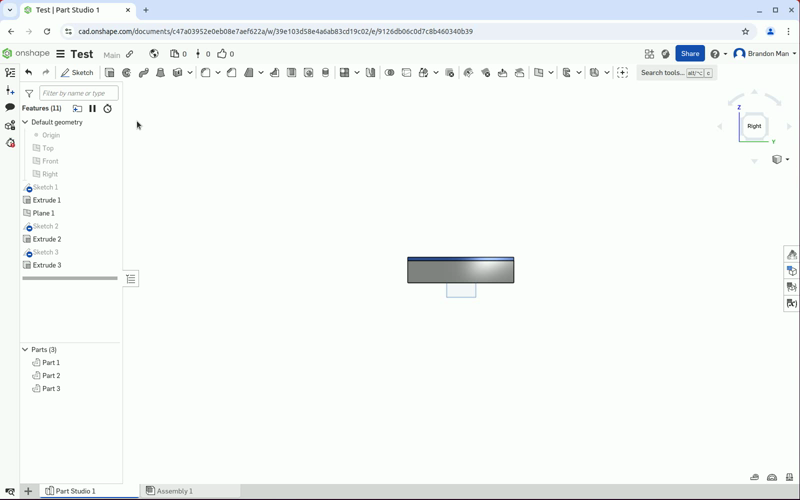
mouse_move(73, 189)
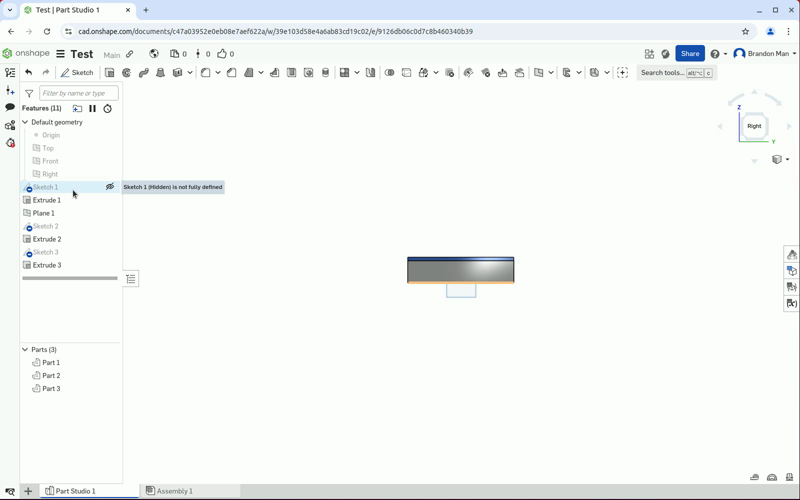
click(73, 189)
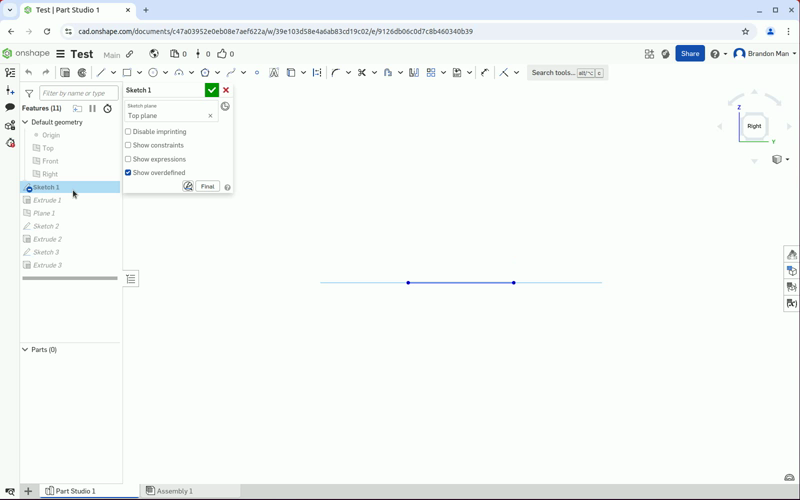
mouse_move(229, 92)
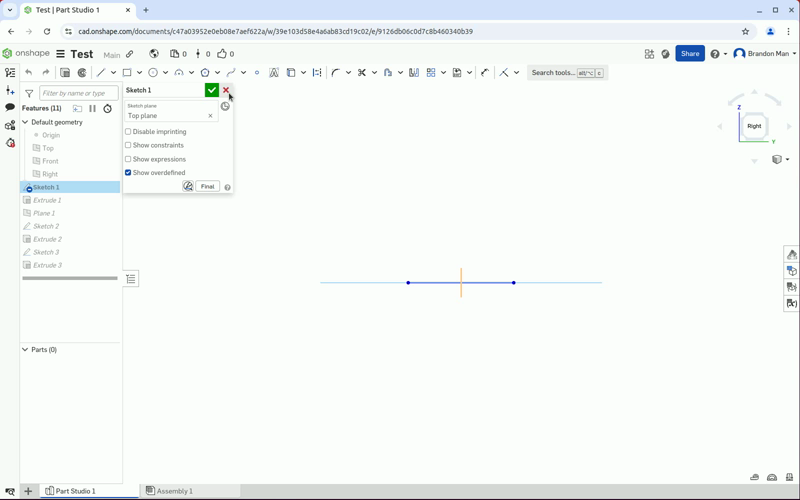
click(229, 92)
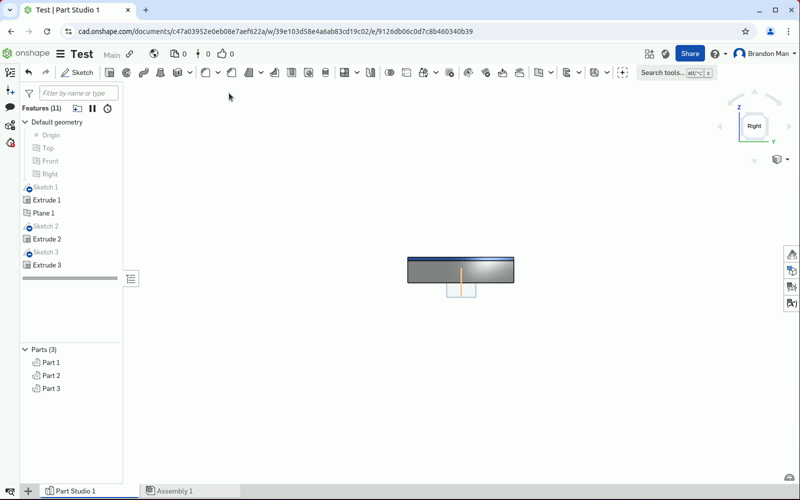
mouse_move(73, 352)
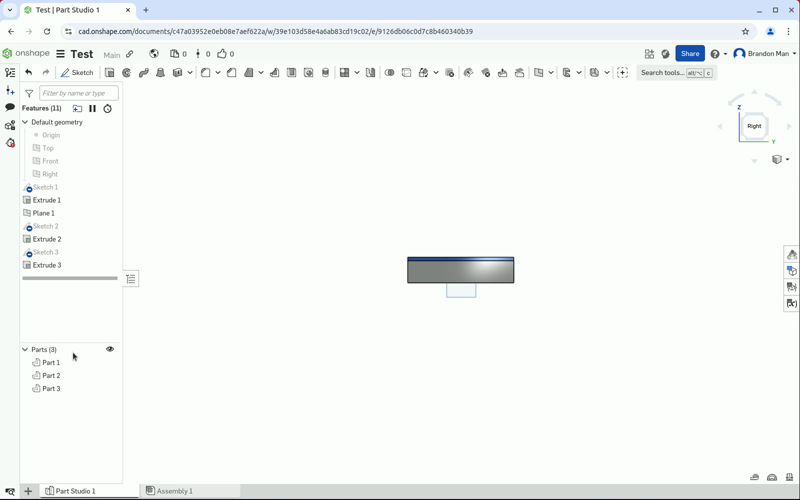
key(y)
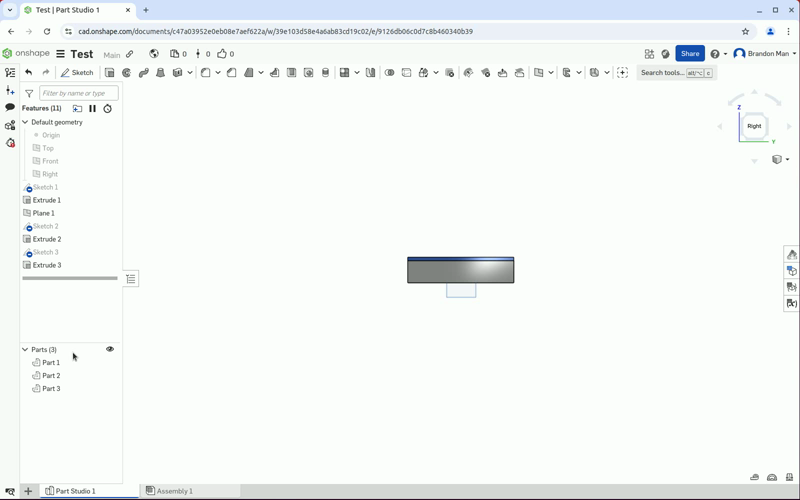
key(shift+p)
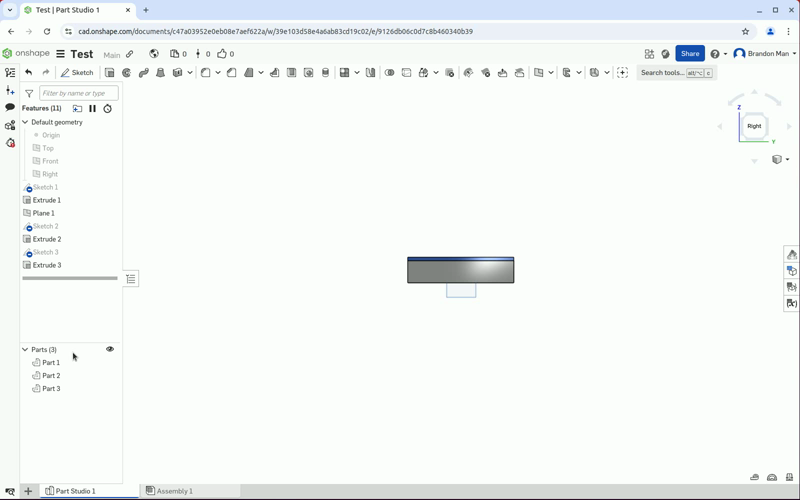
key(space)
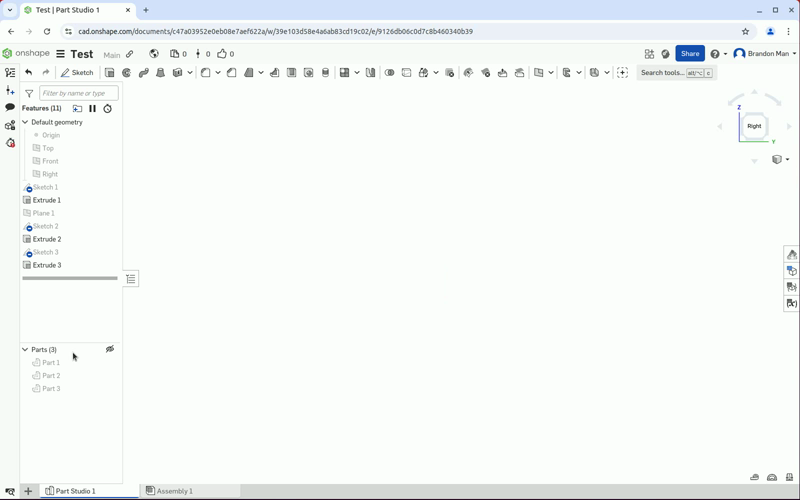
key_down(shift)
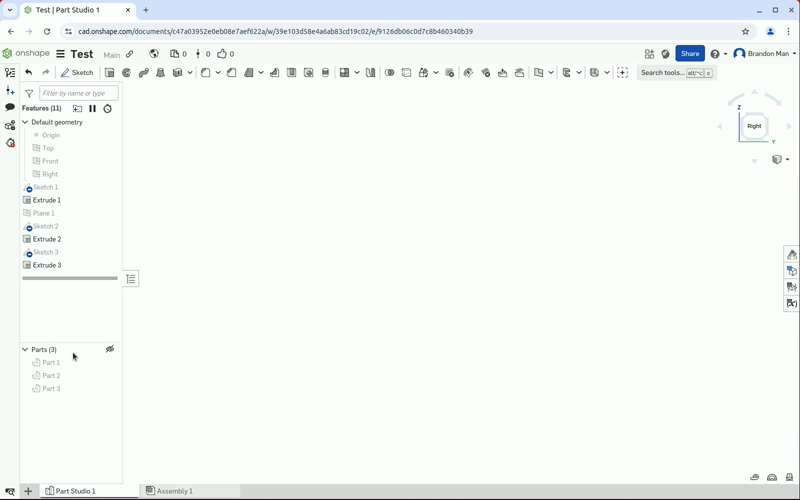
key(right)
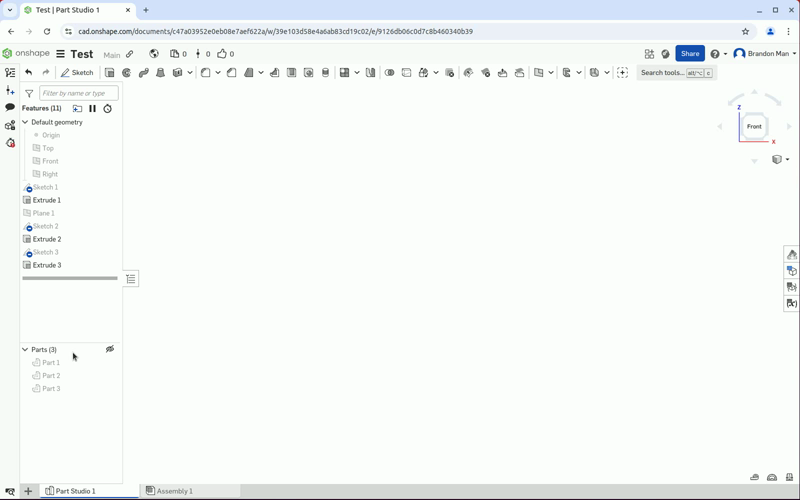
key_up(shift)
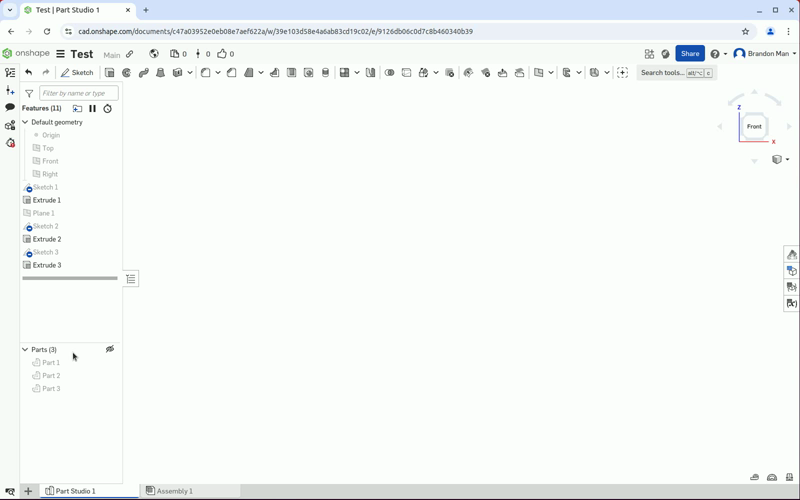
mouse_move(73, 352)
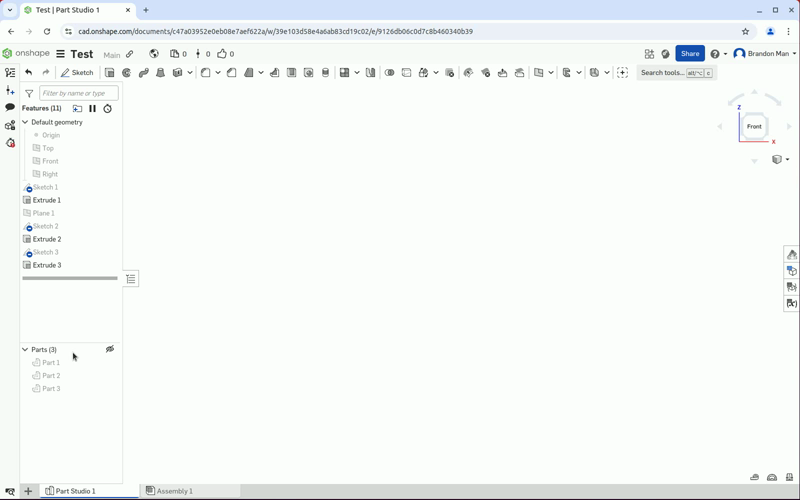
key(shift+y)
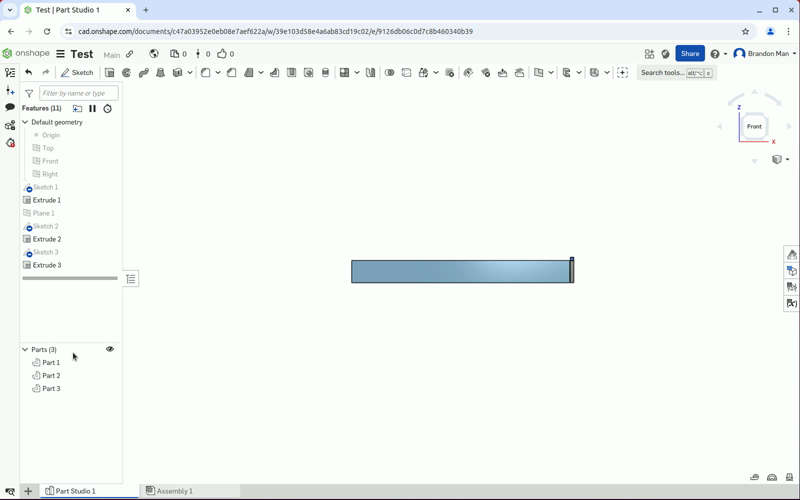
mouse_move(541, 75)
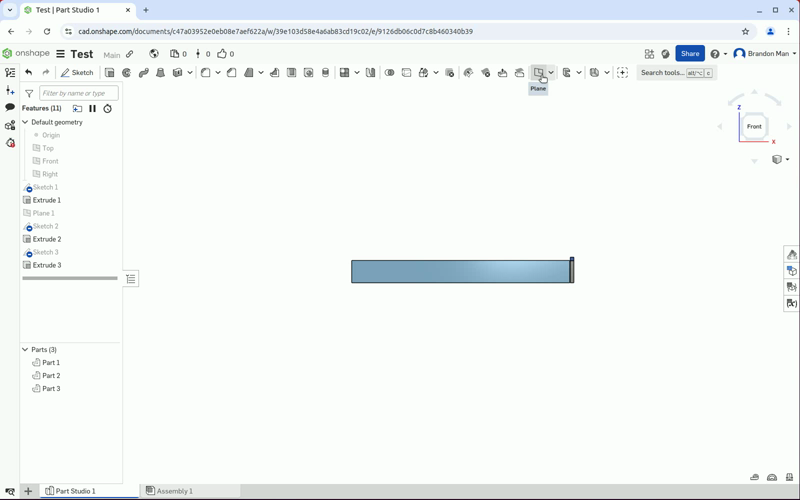
click(541, 75)
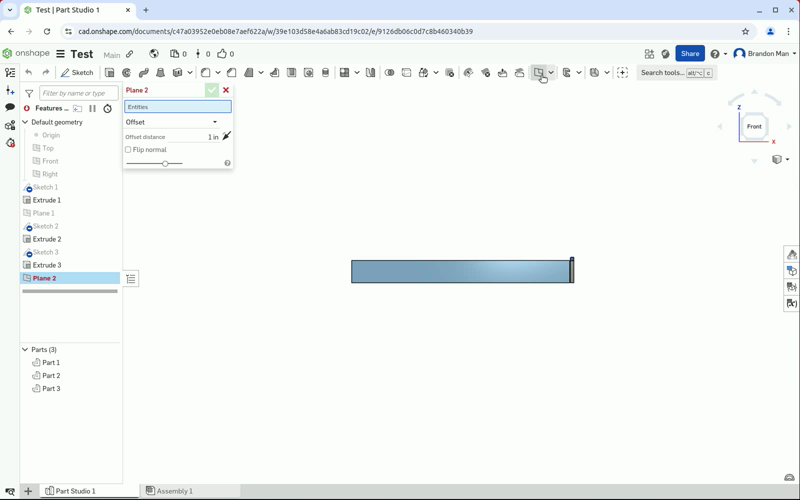
mouse_move(73, 163)
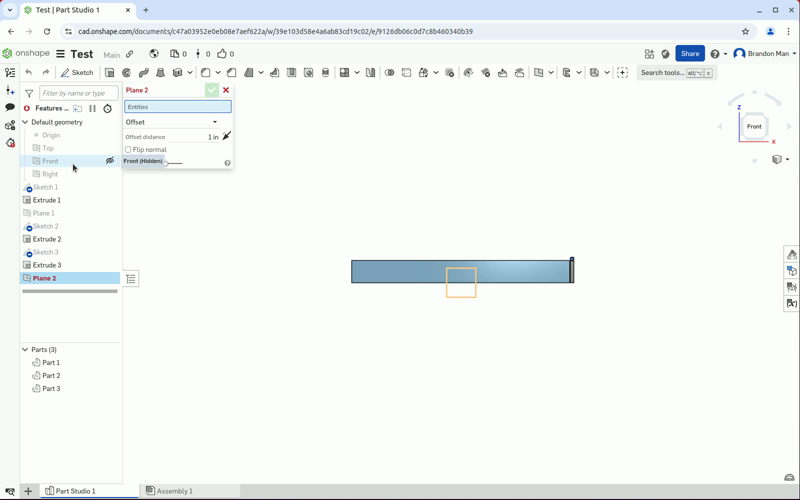
click(73, 163)
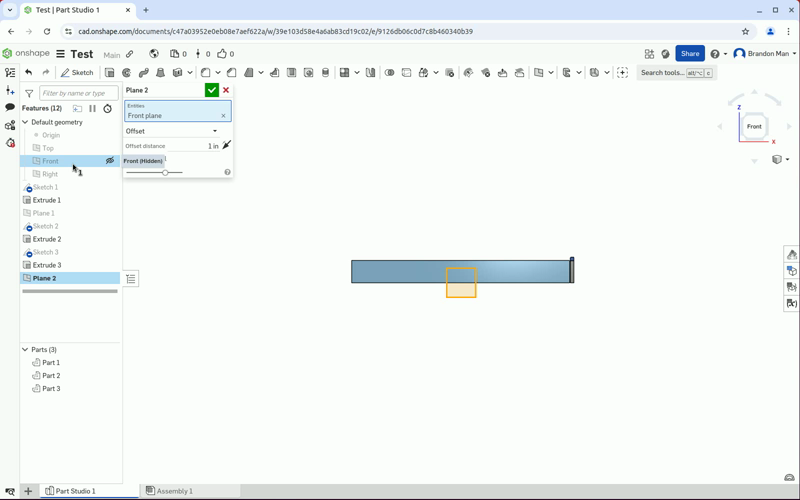
key(tab, 2)
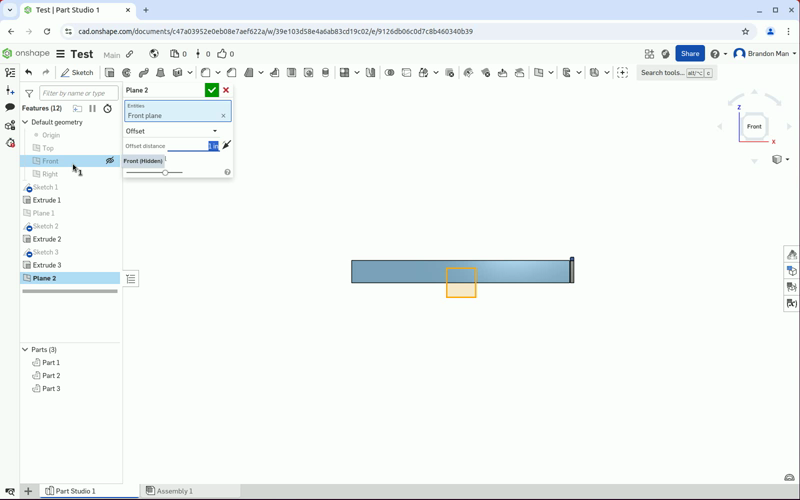
text(10.845)
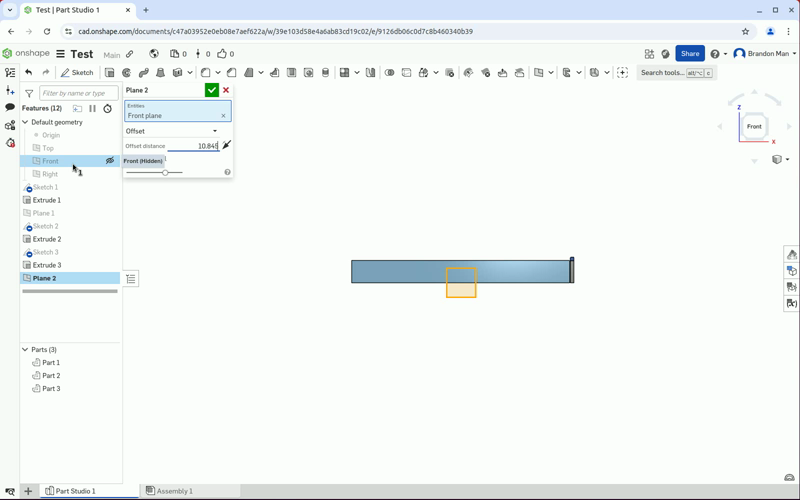
key(enter, 2)
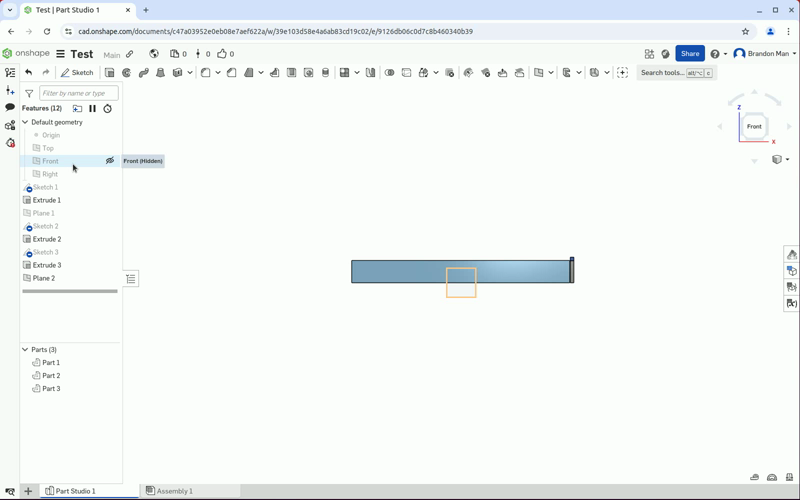
key(shift+s)
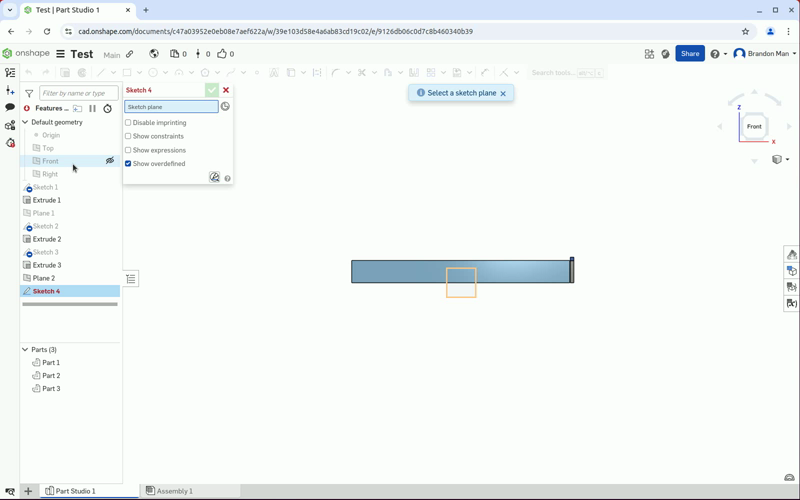
mouse_move(73, 280)
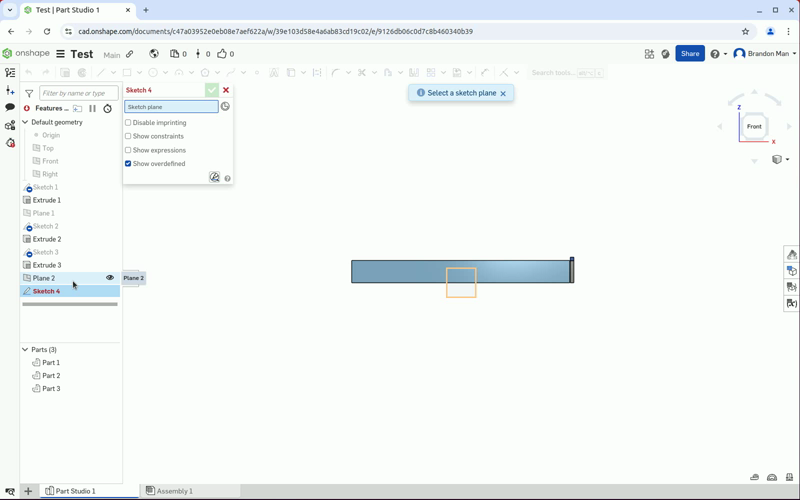
click(73, 280)
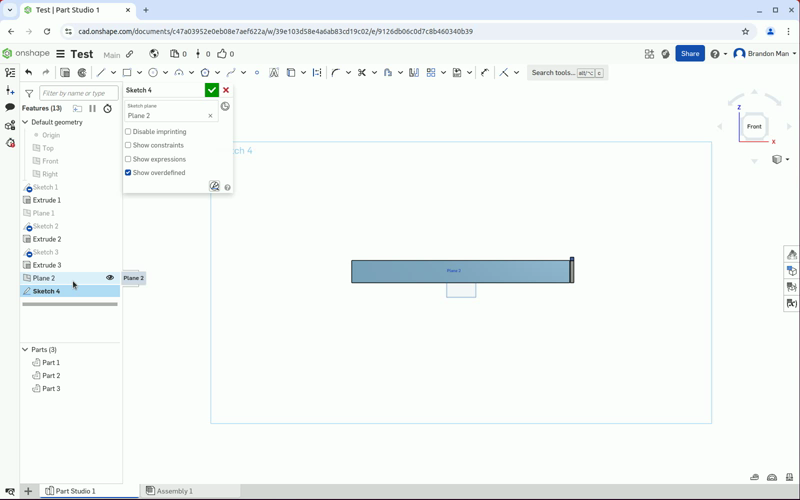
mouse_move(73, 352)
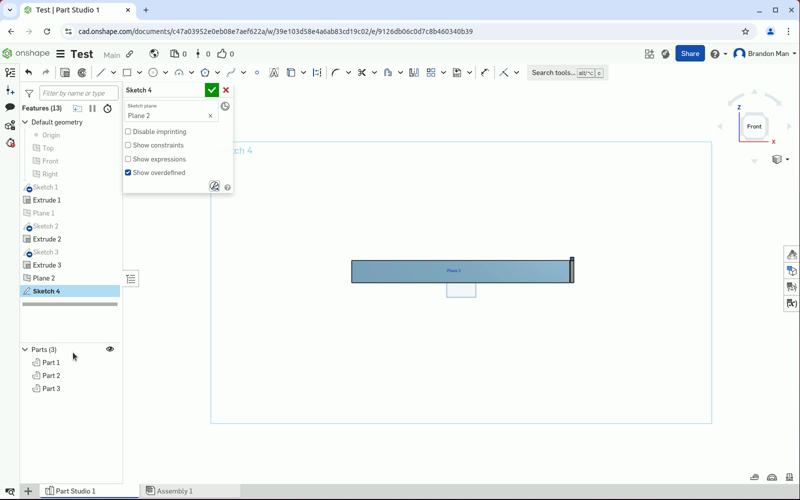
key(y)
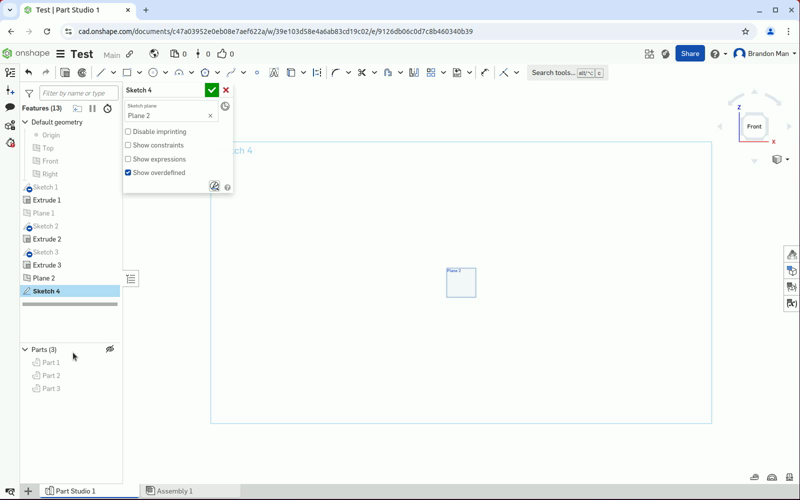
key(l)
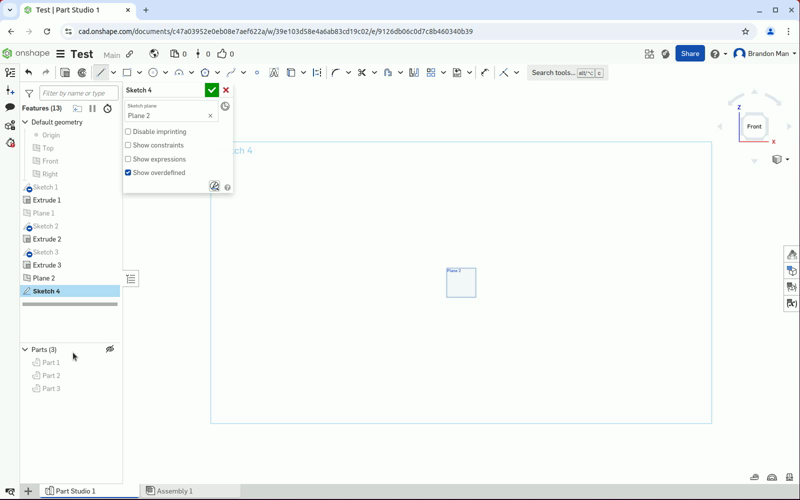
key_down(shift)
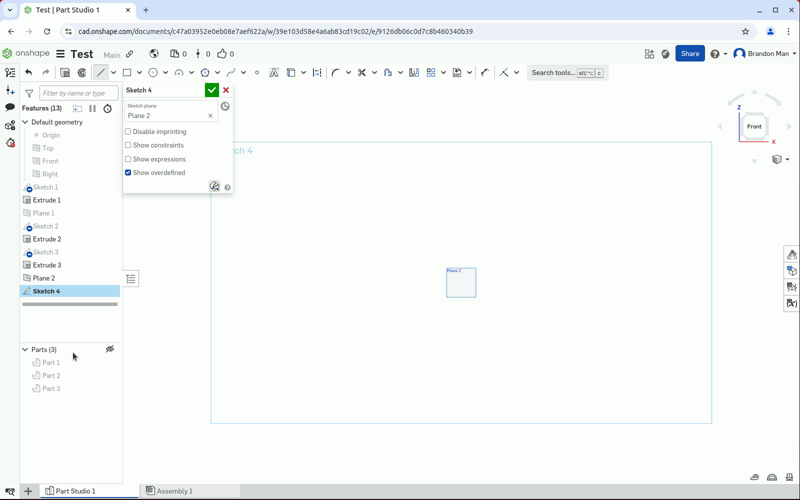
mouse_move(348, 282)
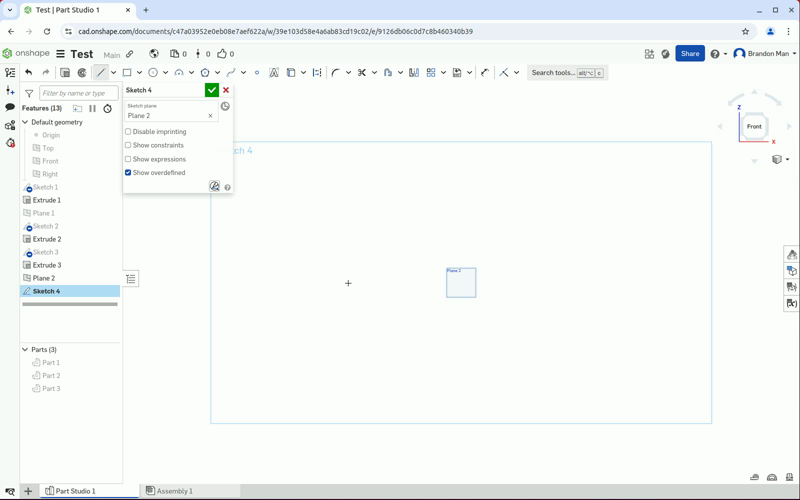
click(348, 282)
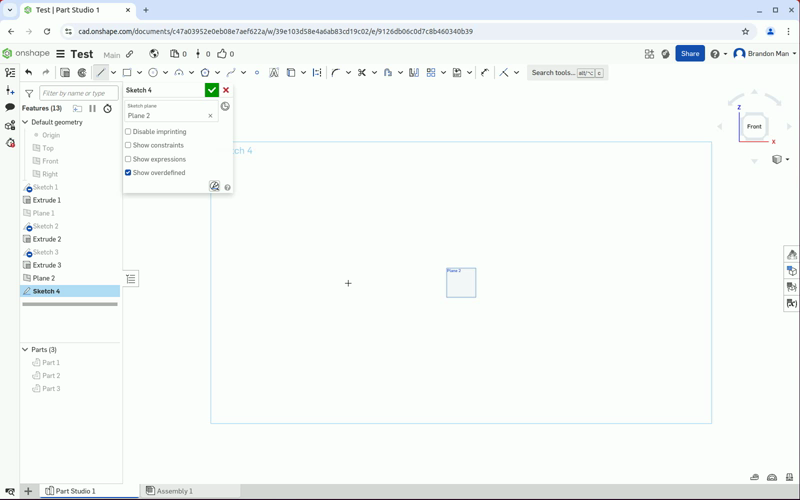
key_up(shift)
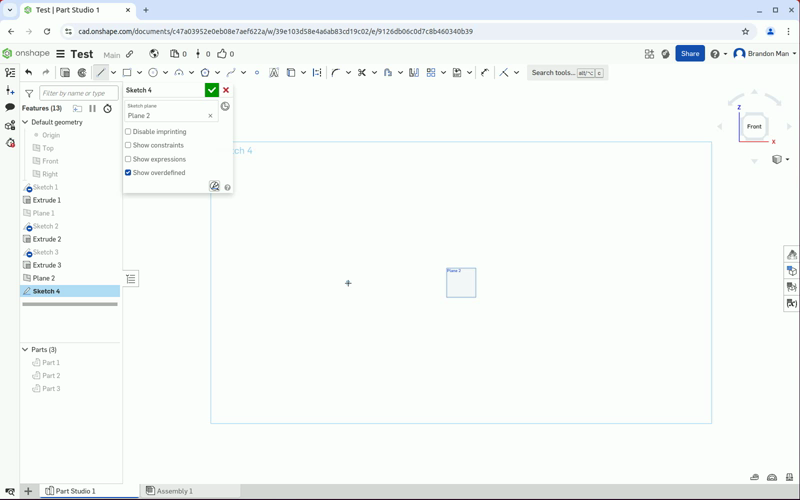
key_down(shift)
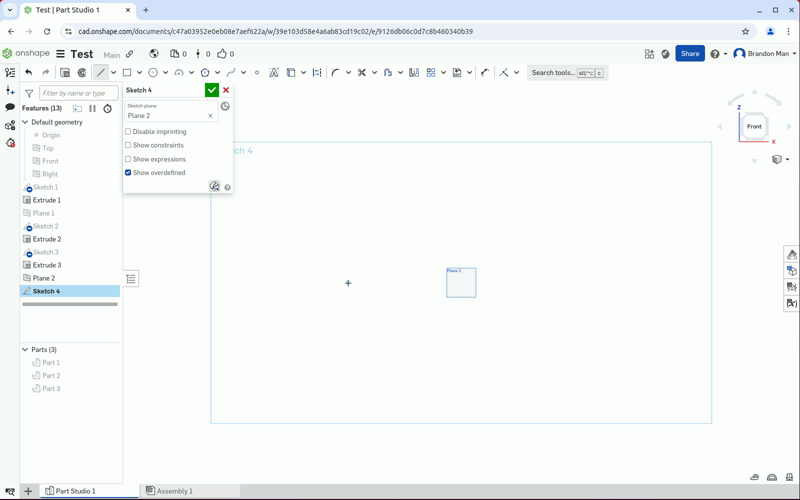
mouse_move(378, 282)
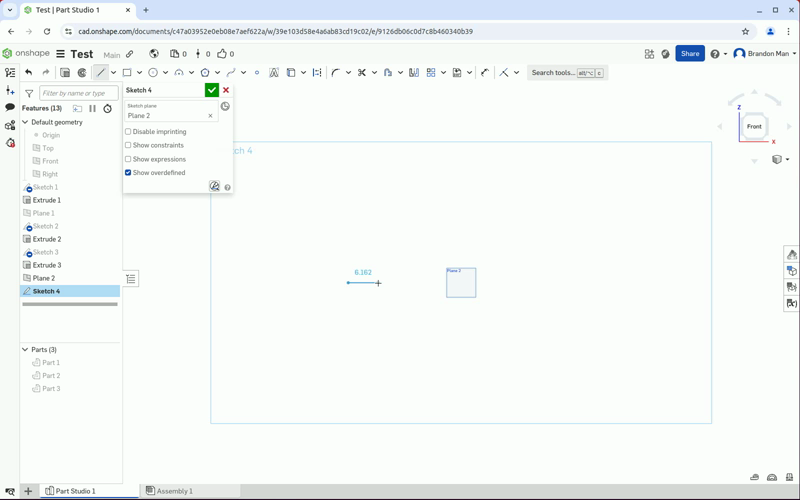
mouse_move(350, 282)
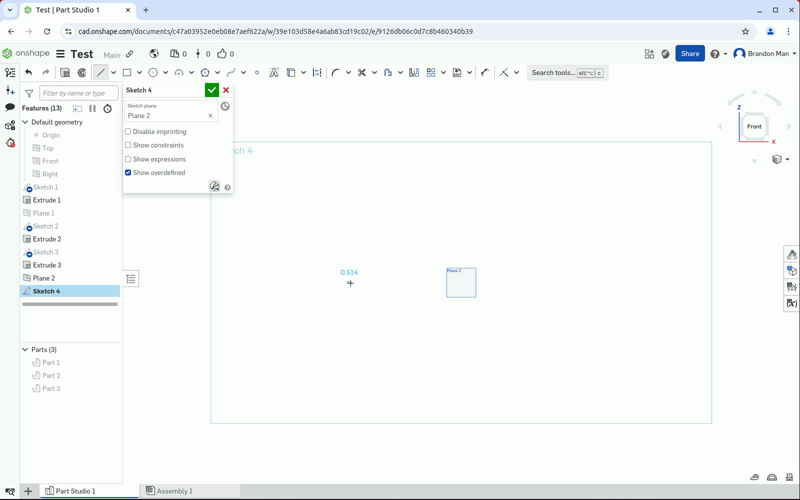
scroll(6)
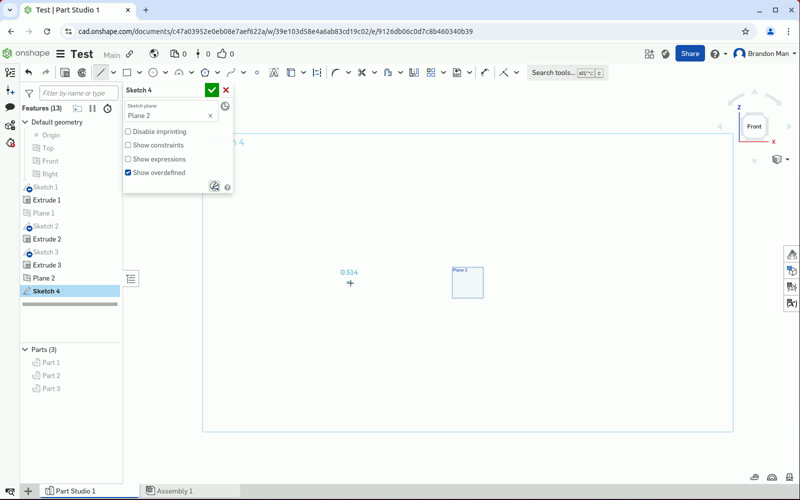
scroll(6)
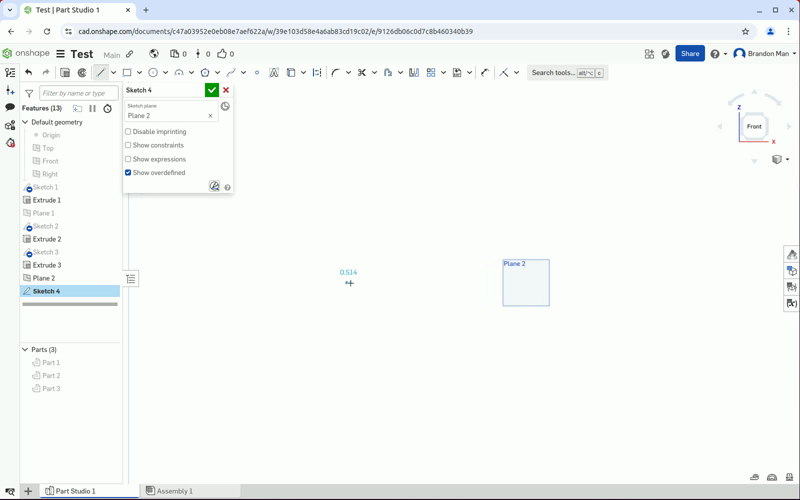
scroll(6)
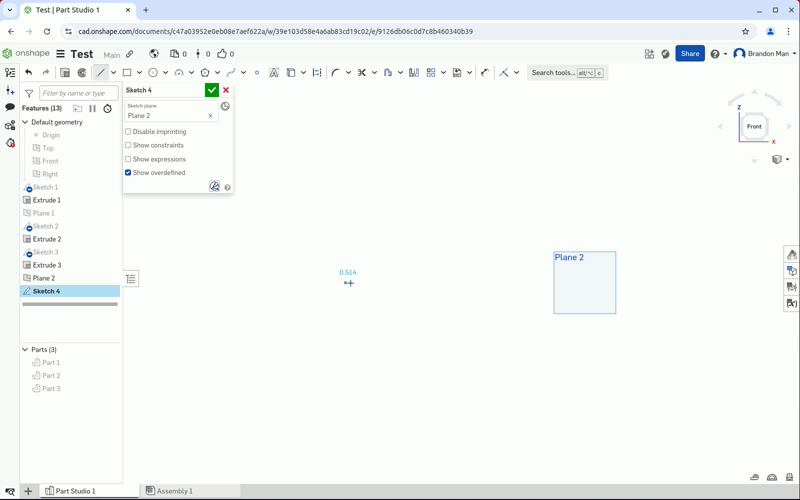
scroll(6)
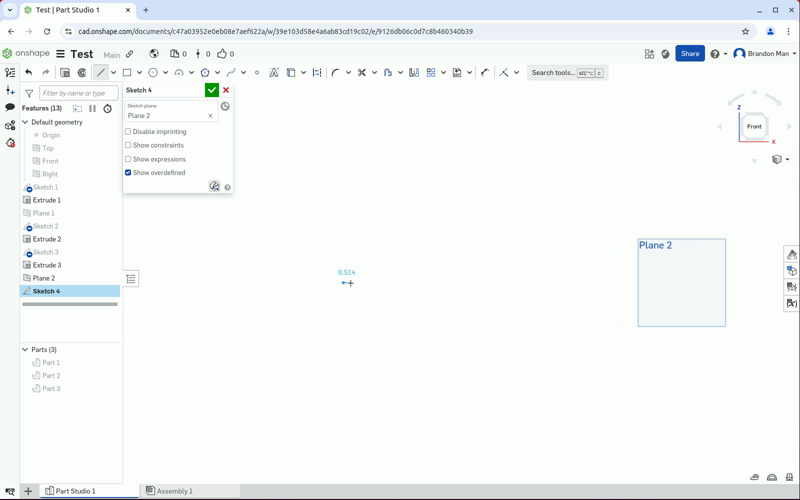
scroll(6)
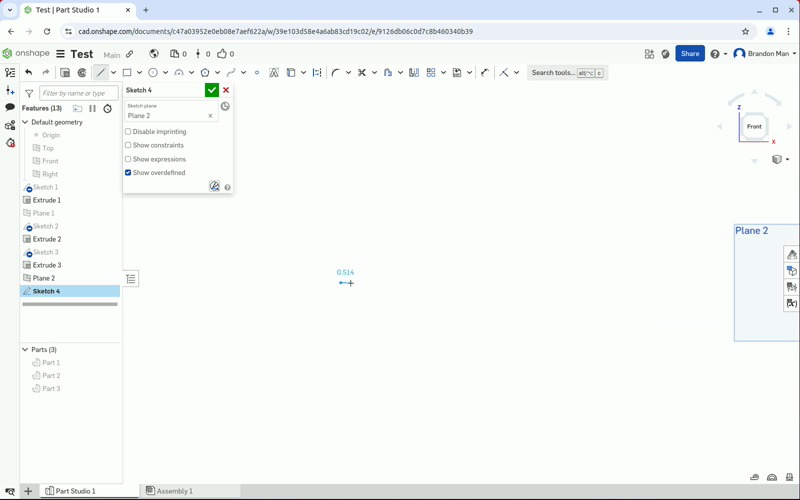
scroll(6)
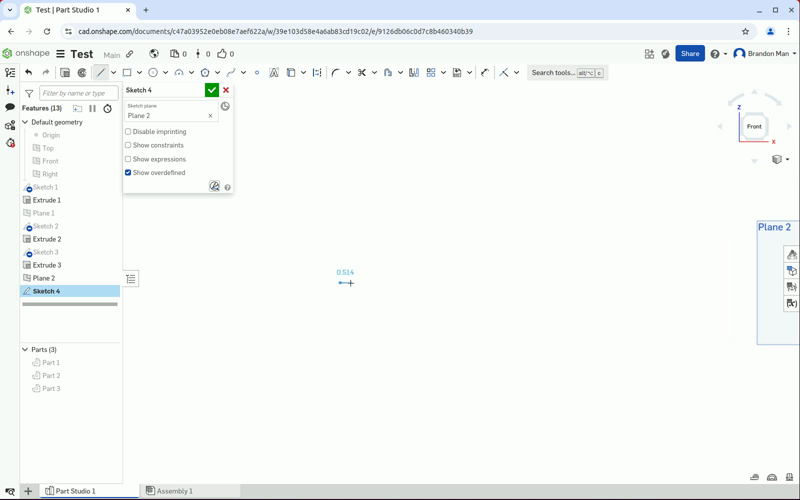
scroll(6)
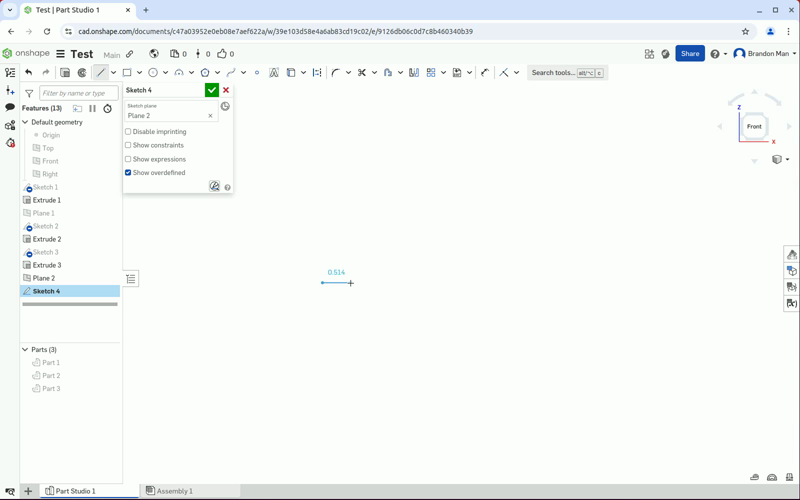
click(350, 282)
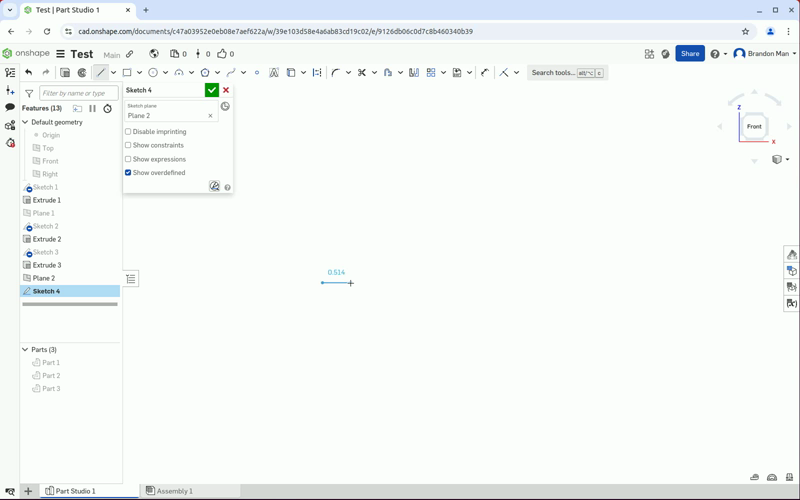
scroll(-6)
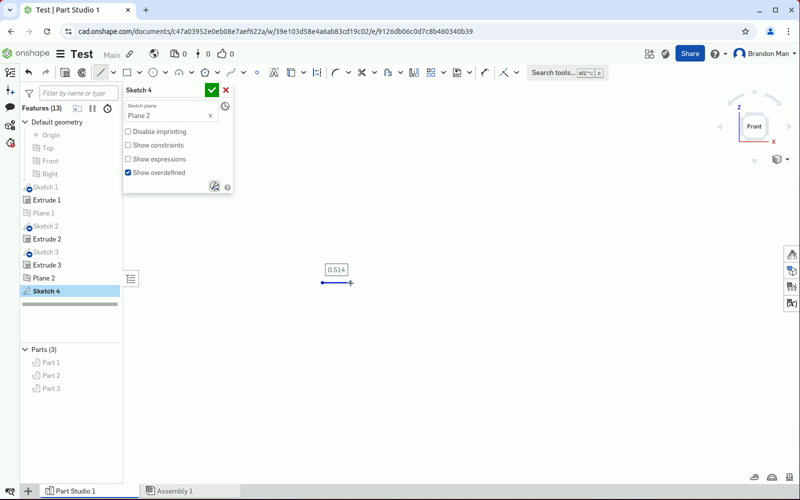
scroll(-6)
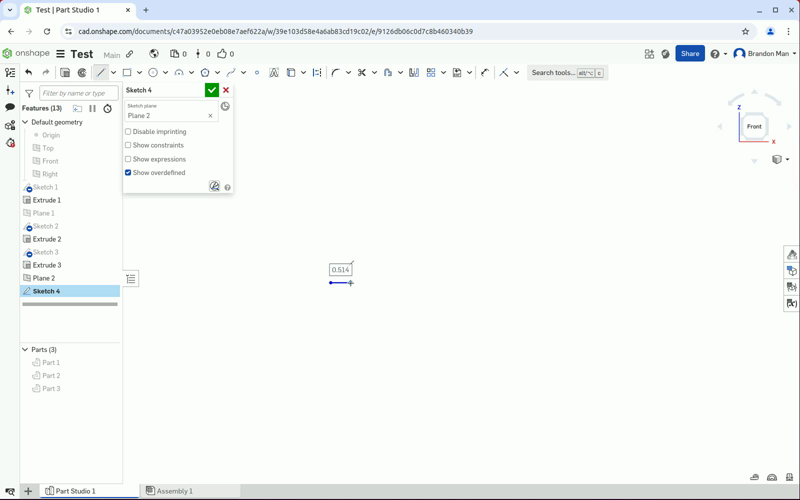
scroll(-6)
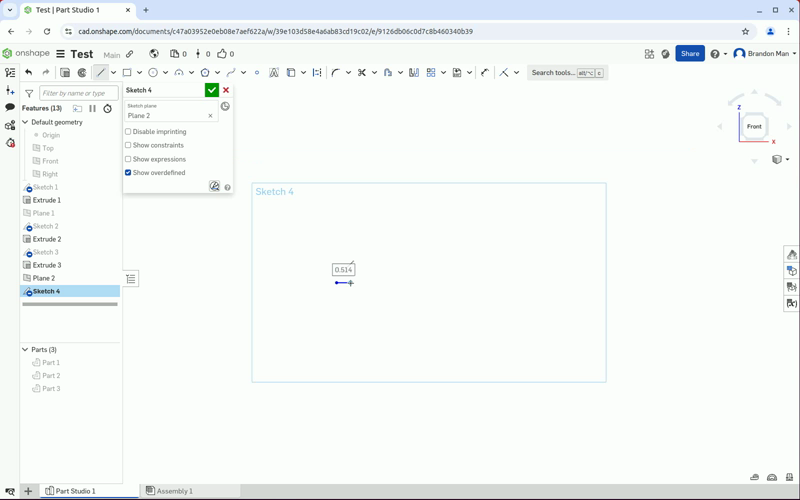
scroll(-6)
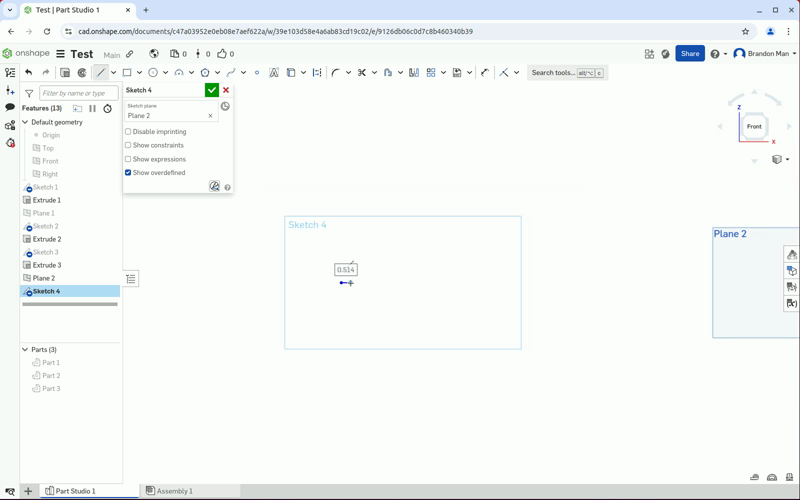
scroll(-6)
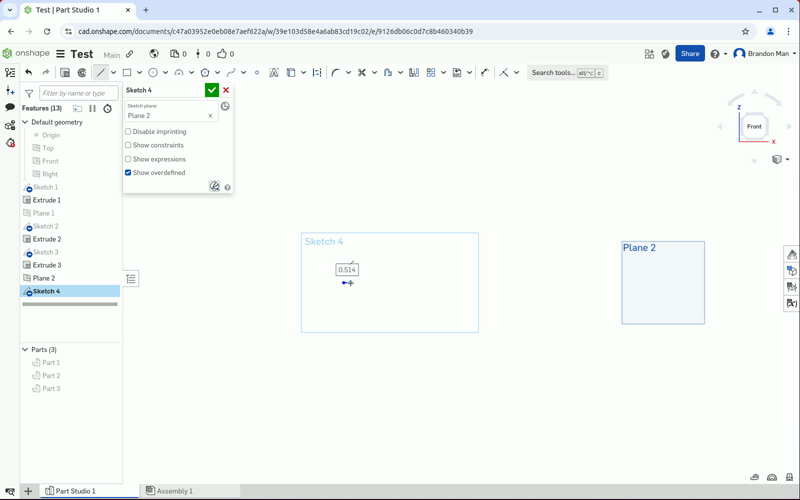
scroll(-6)
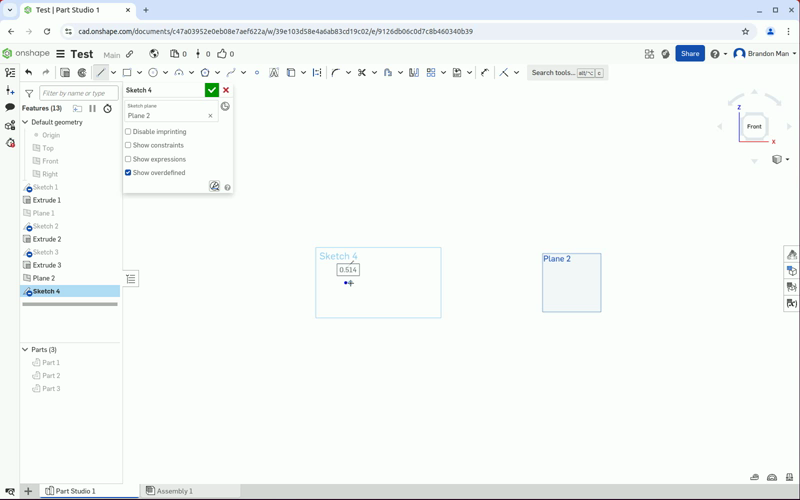
scroll(-6)
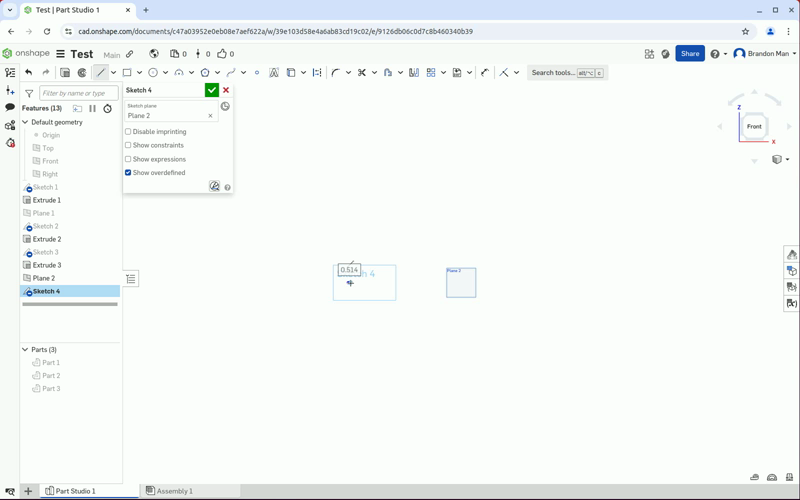
key_up(shift)
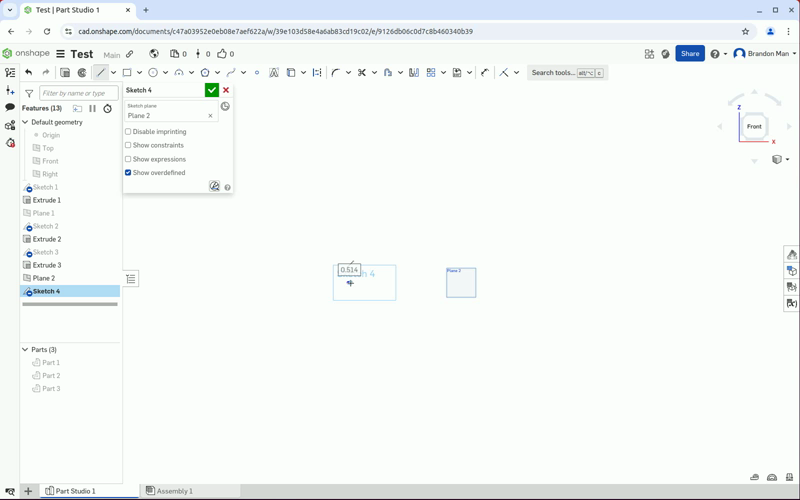
key_down(shift)
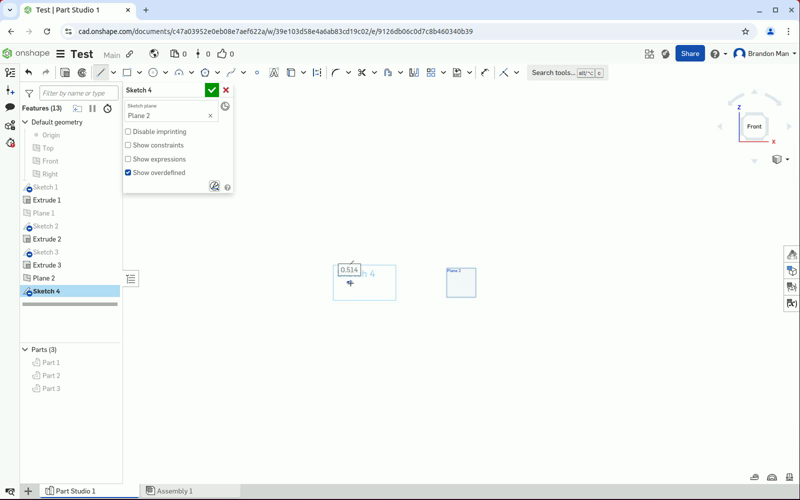
mouse_move(380, 282)
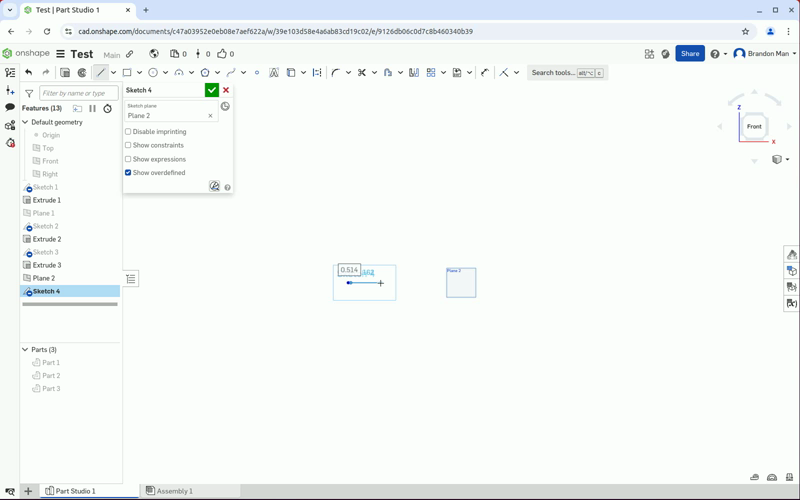
mouse_move(350, 259)
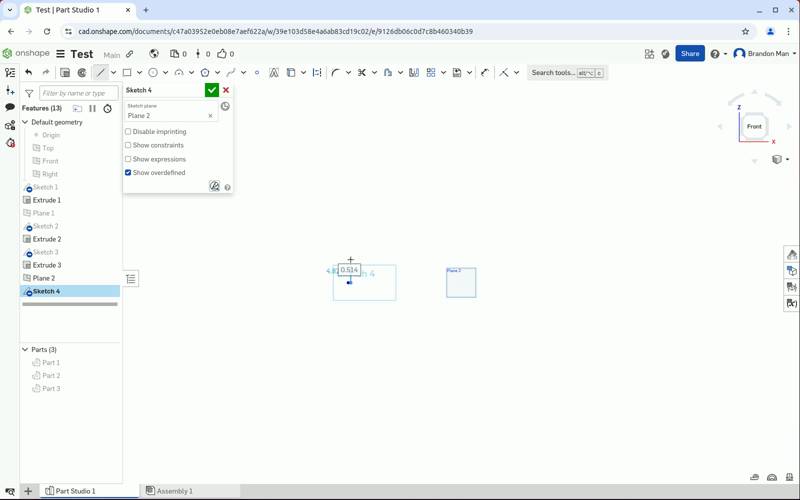
click(350, 259)
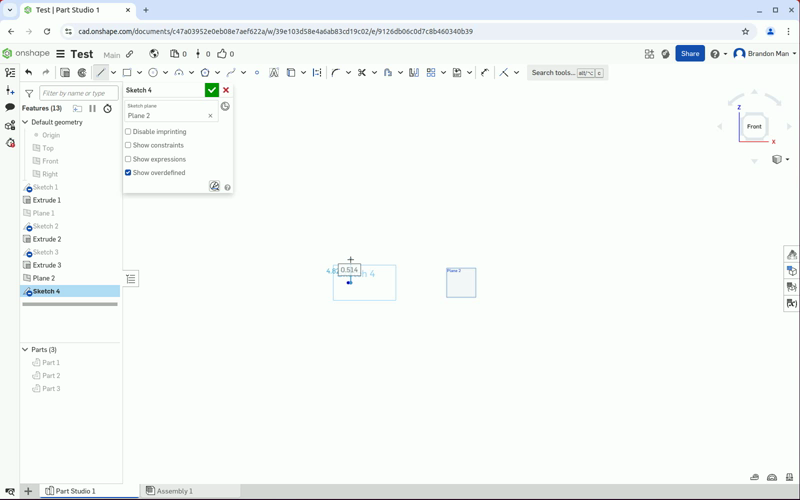
key_up(shift)
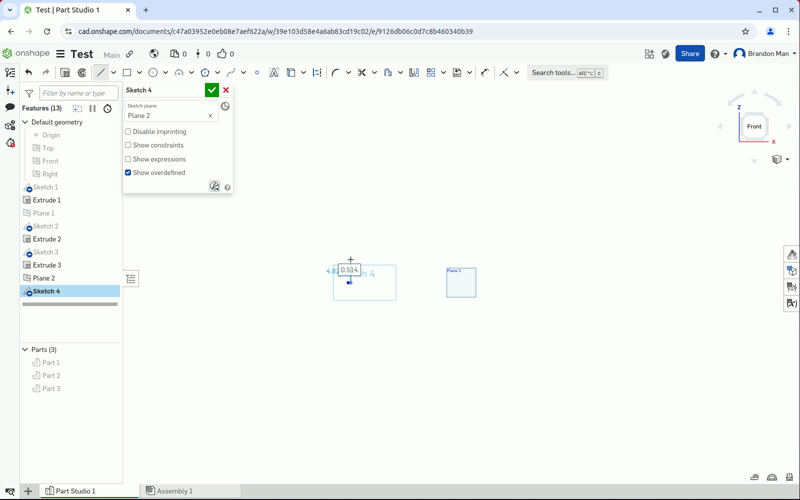
key_down(shift)
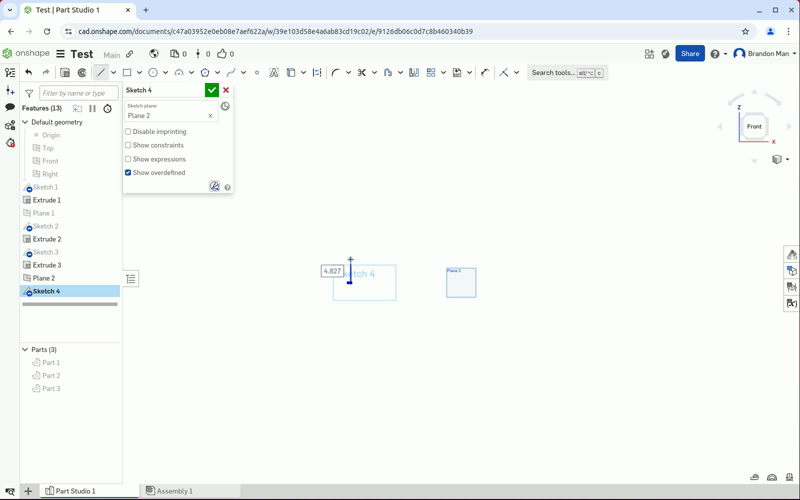
mouse_move(569, 259)
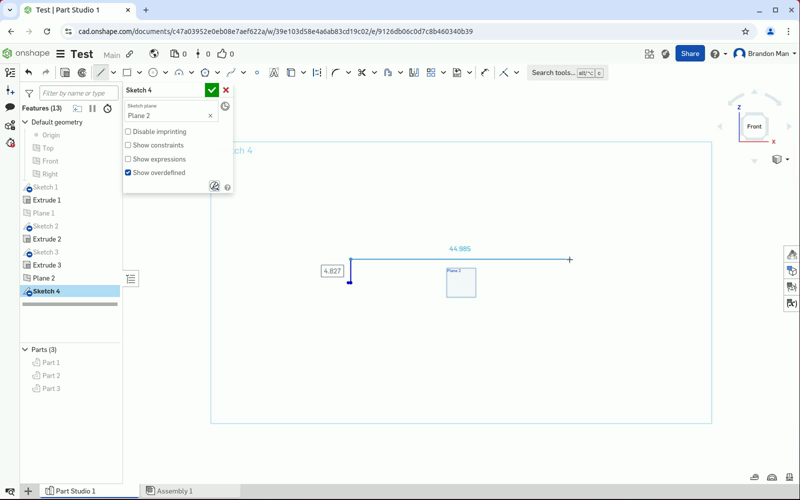
click(569, 259)
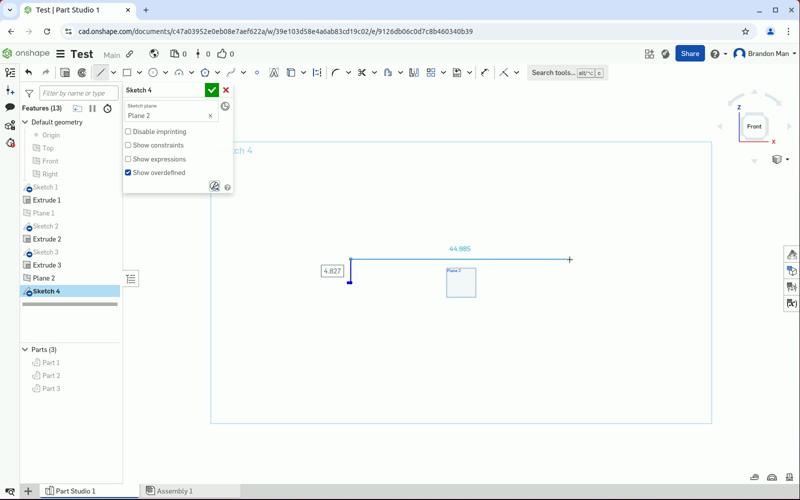
key_up(shift)
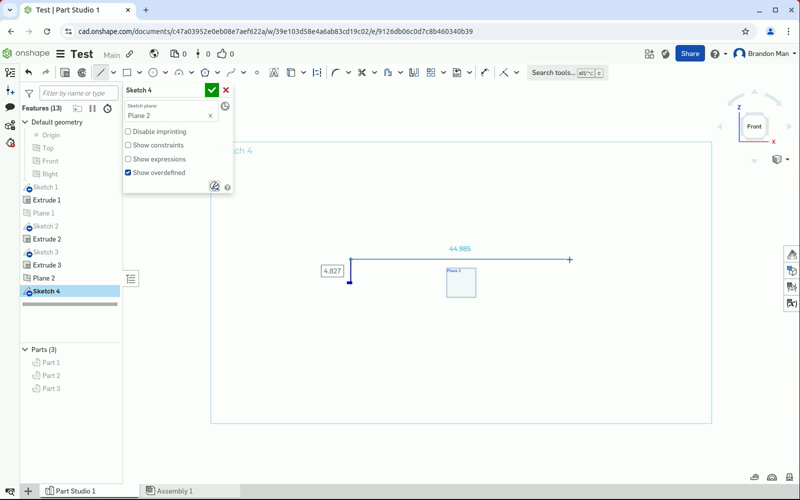
key_down(shift)
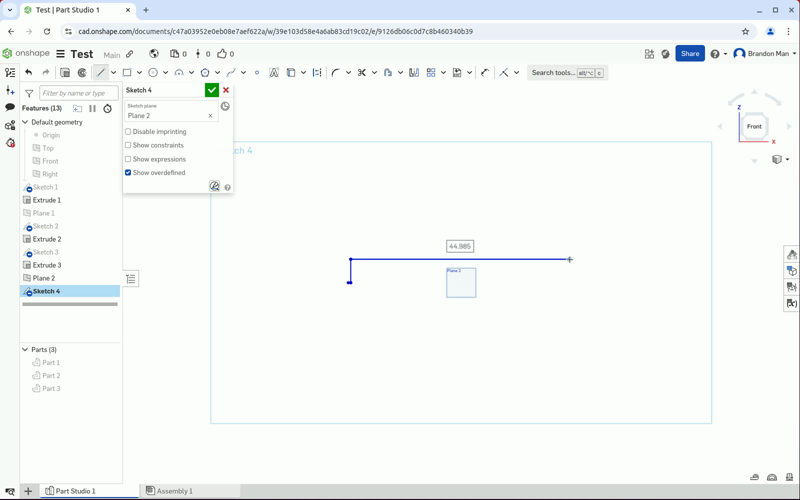
mouse_move(589, 259)
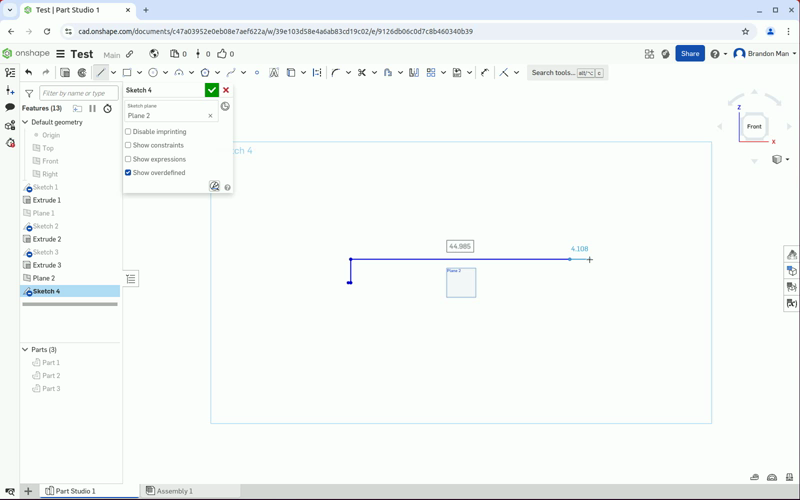
mouse_move(569, 282)
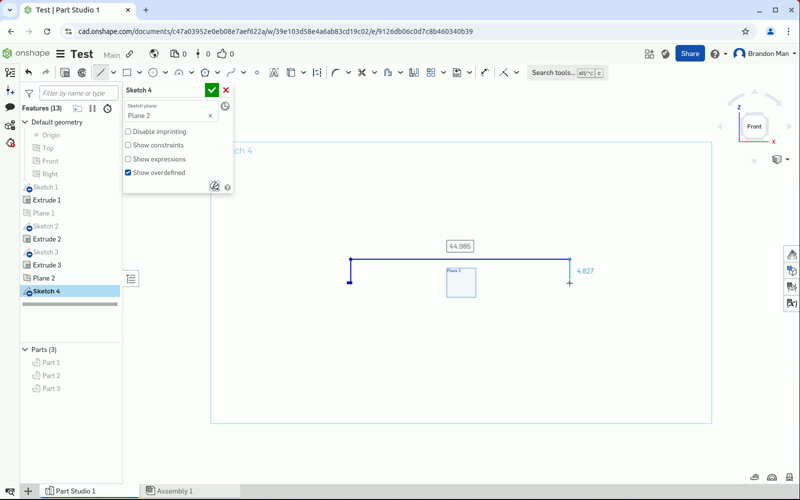
click(569, 282)
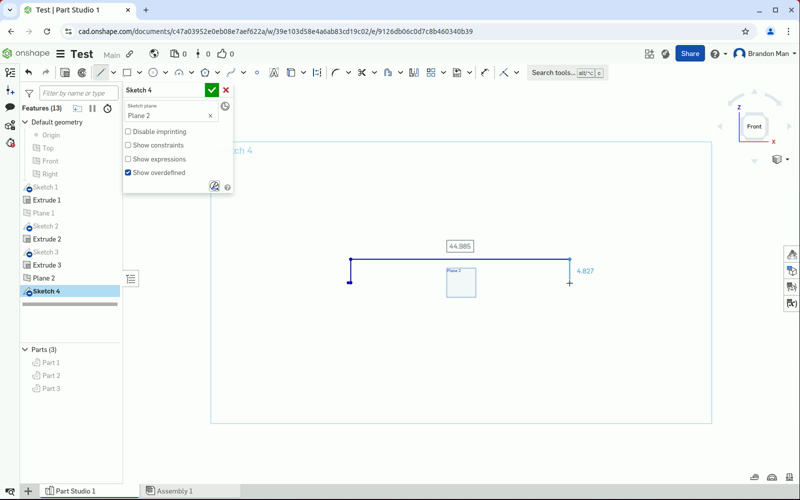
key_up(shift)
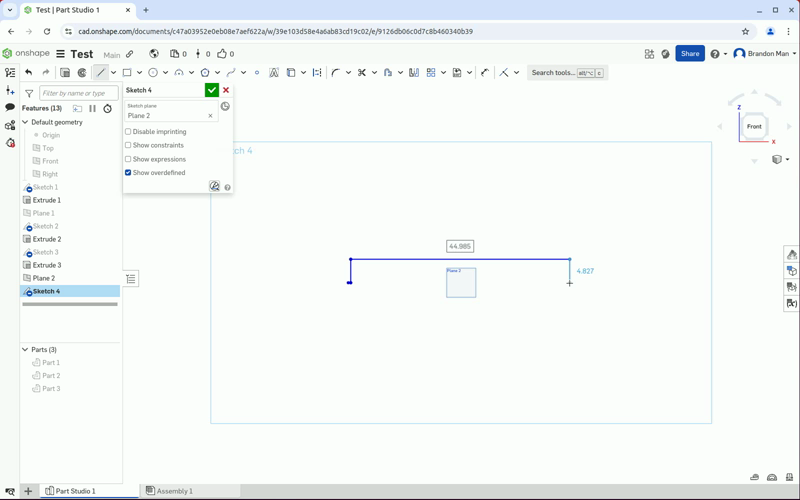
key_down(shift)
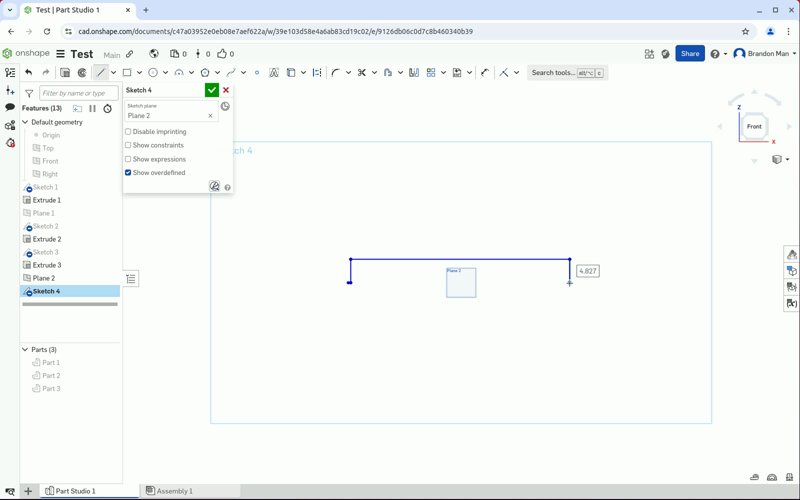
mouse_move(589, 282)
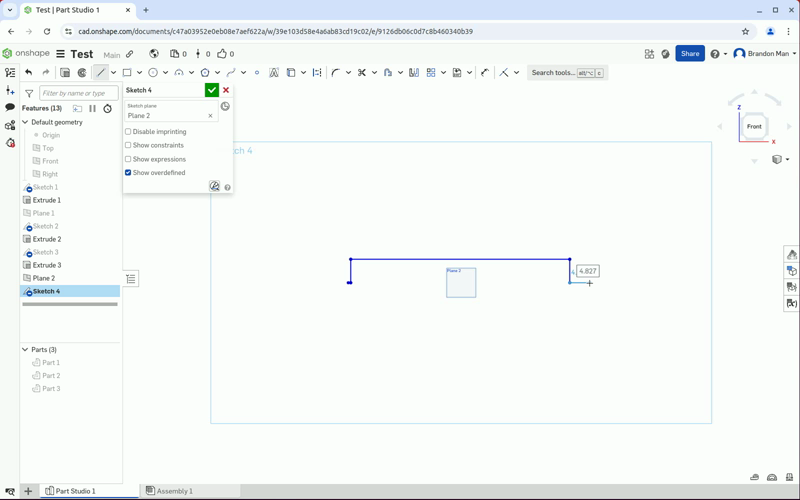
mouse_move(572, 282)
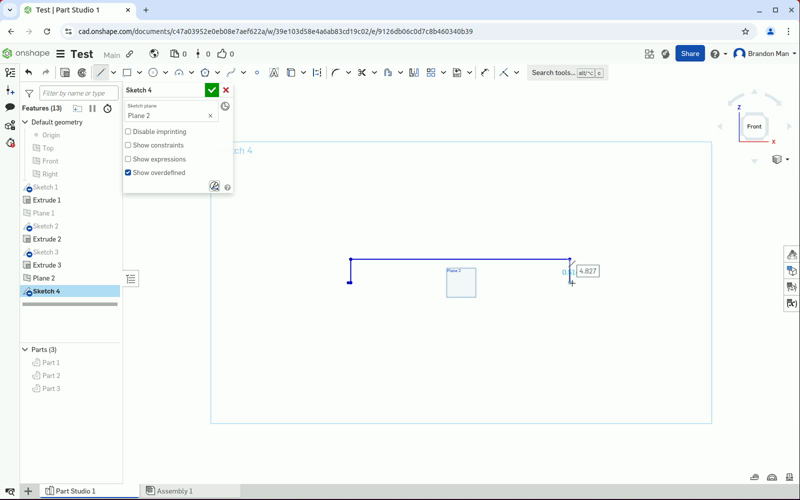
scroll(6)
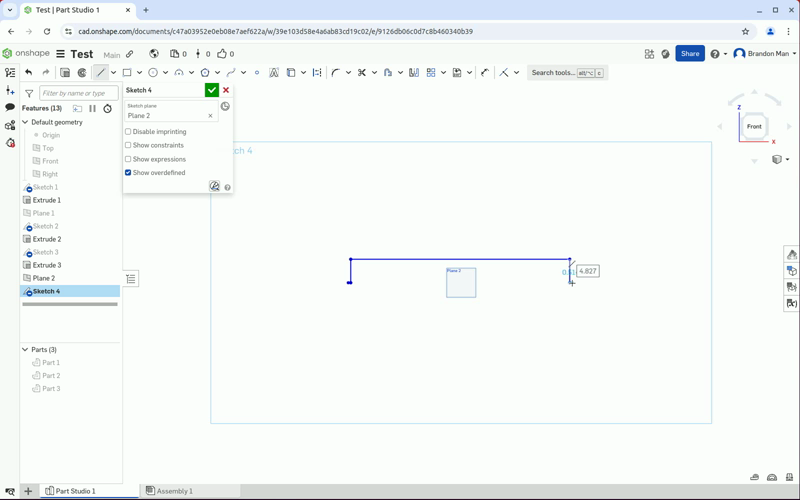
scroll(6)
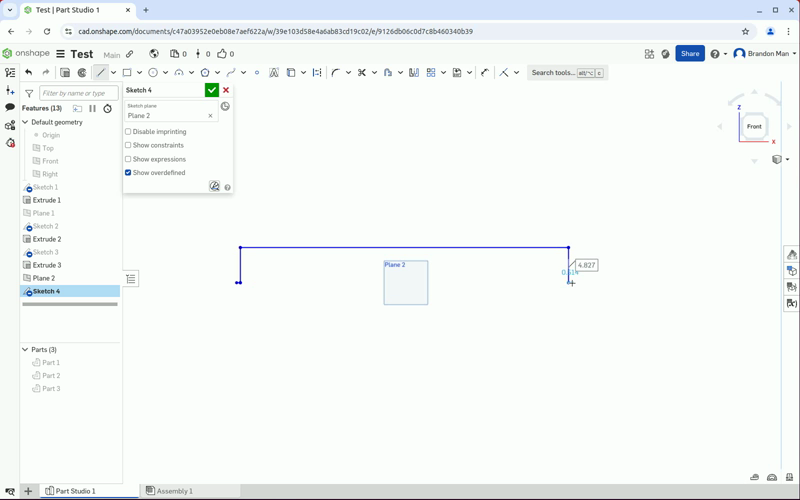
scroll(6)
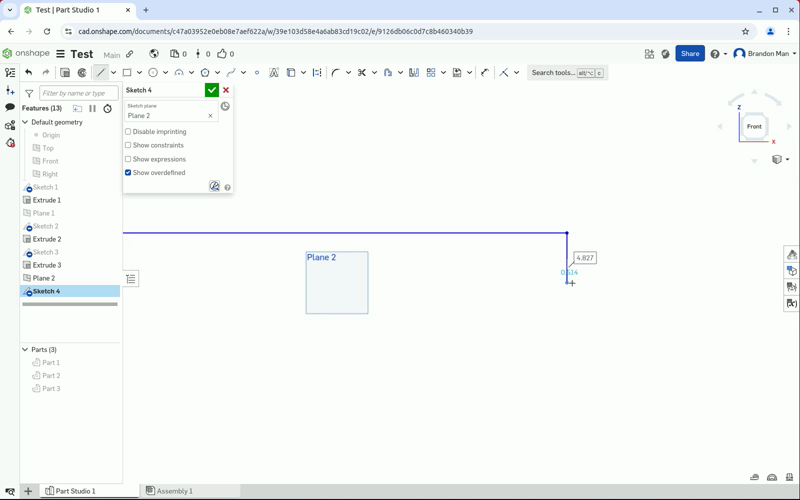
scroll(6)
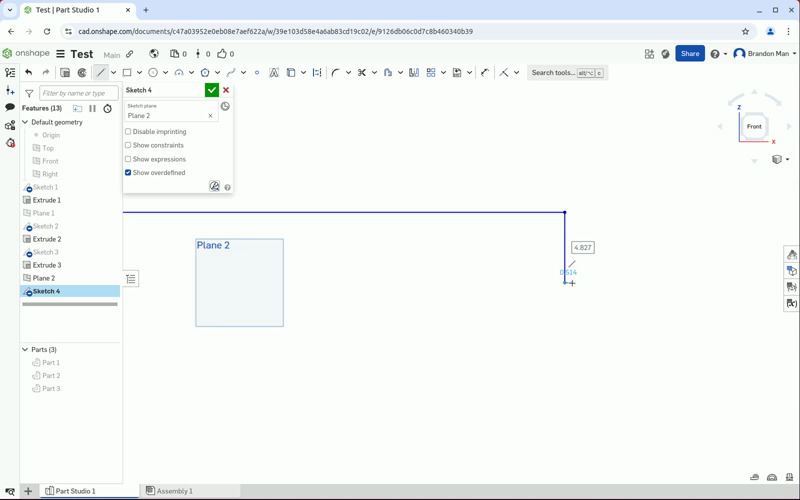
scroll(6)
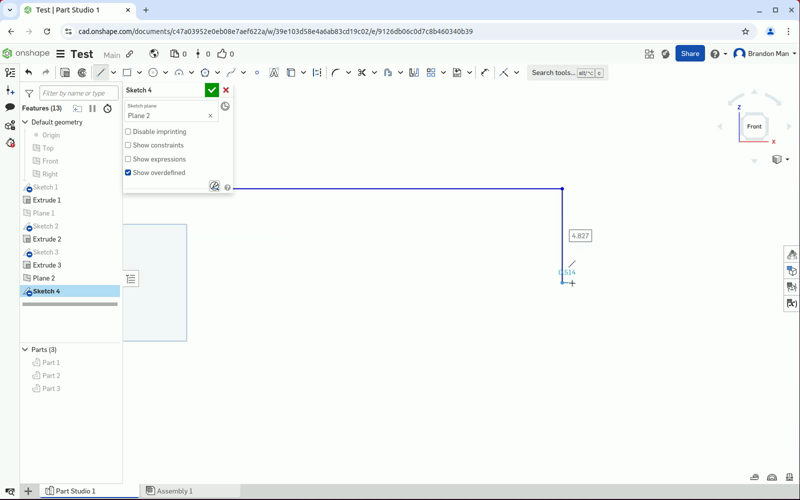
scroll(6)
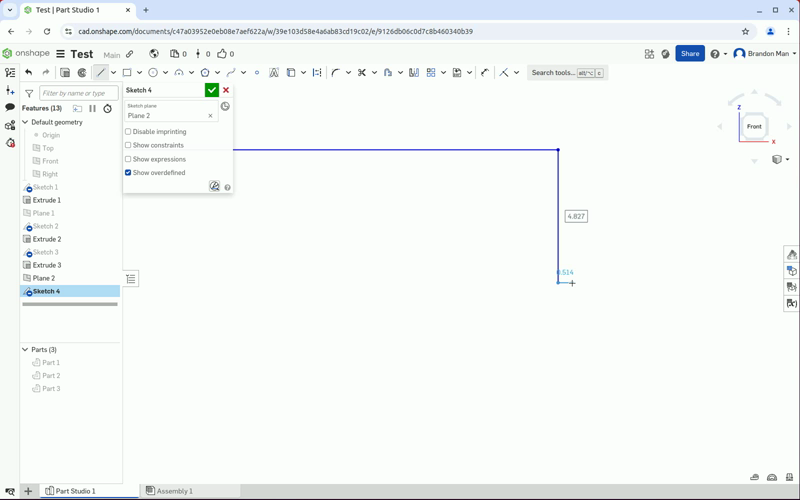
scroll(6)
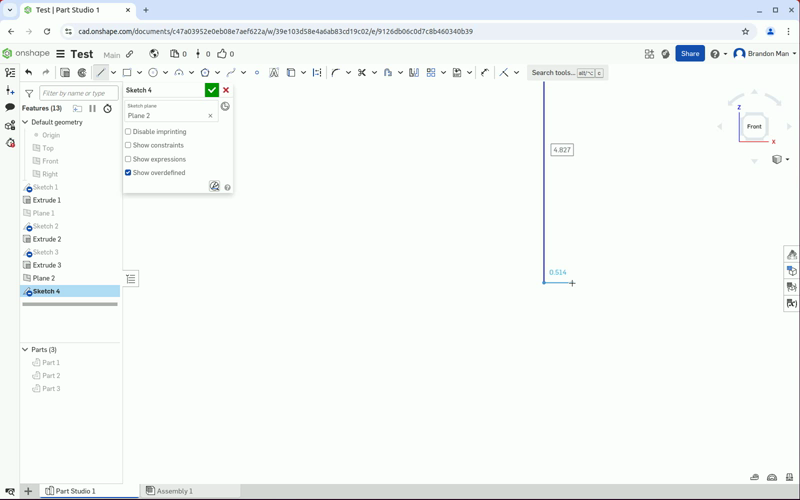
click(572, 282)
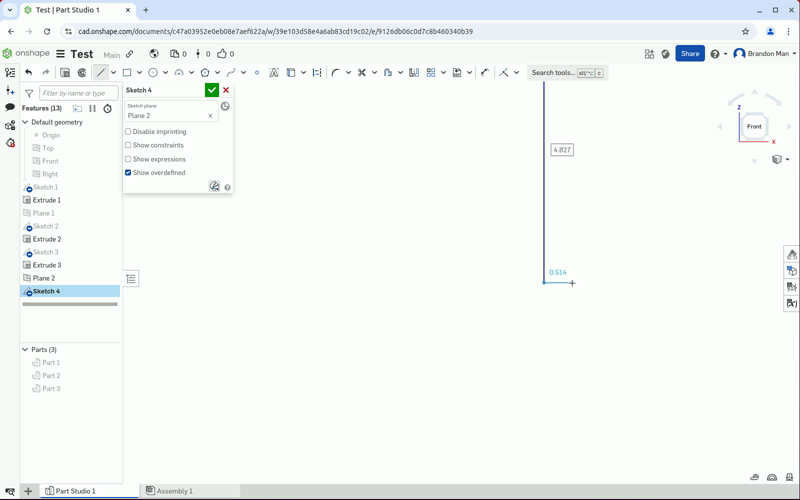
scroll(-6)
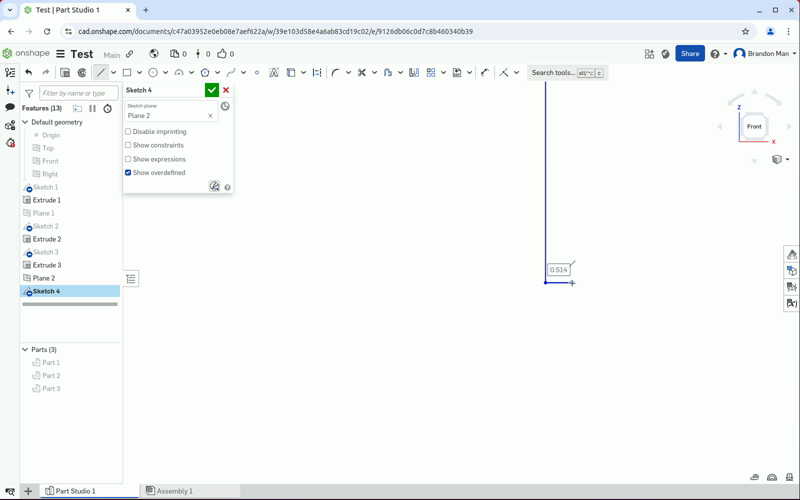
scroll(-6)
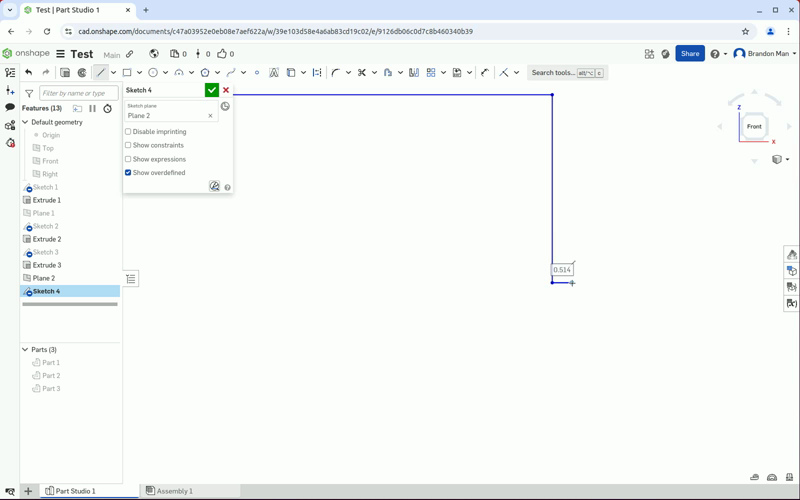
scroll(-6)
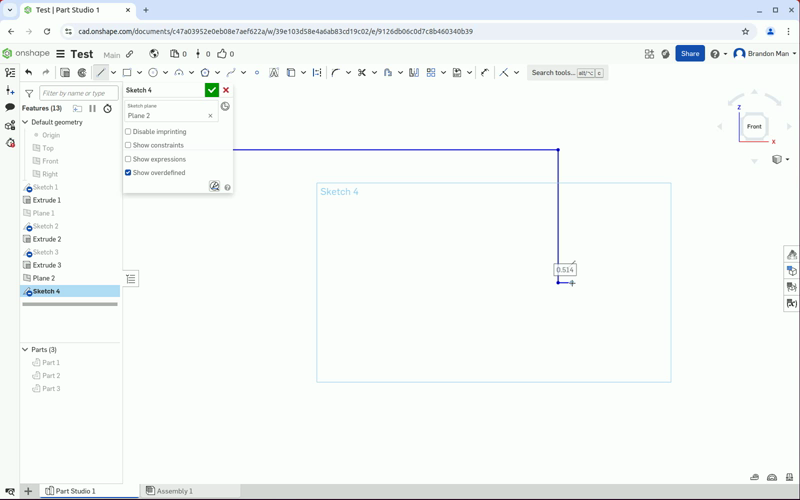
scroll(-6)
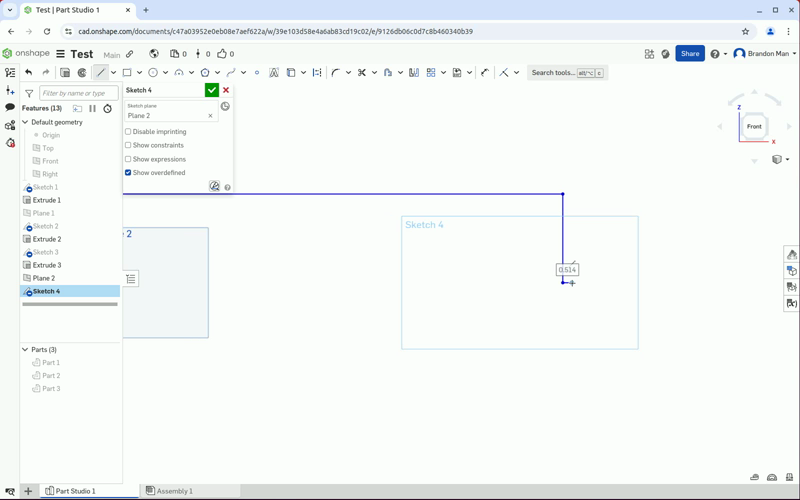
scroll(-6)
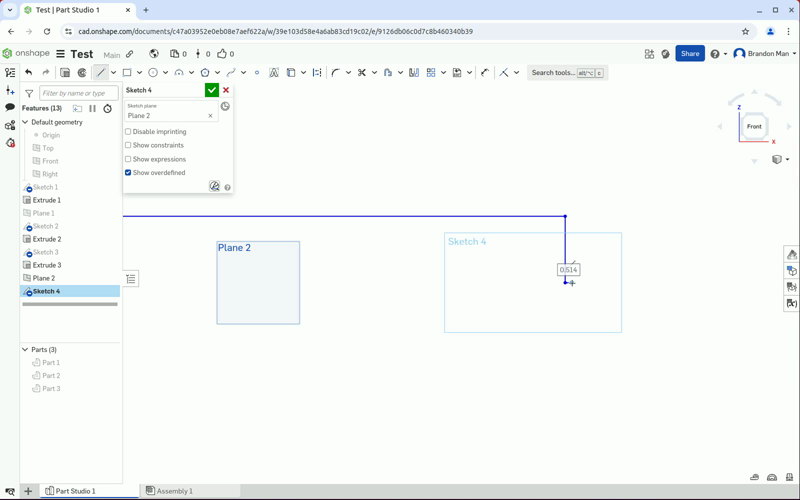
scroll(-6)
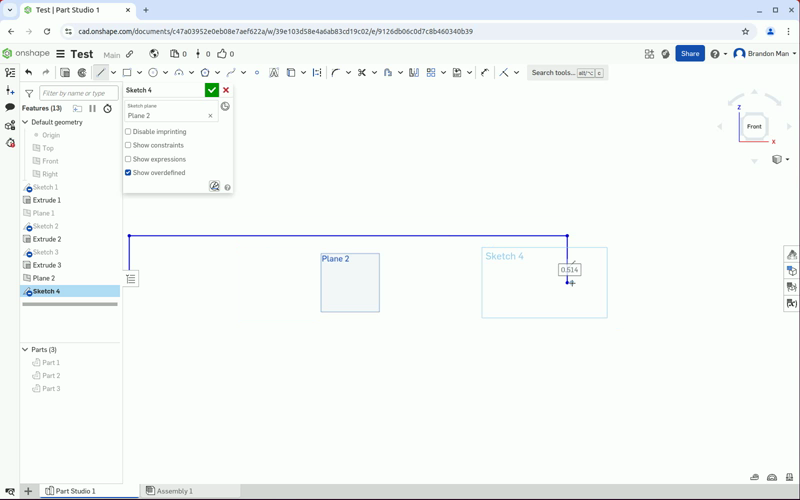
scroll(-6)
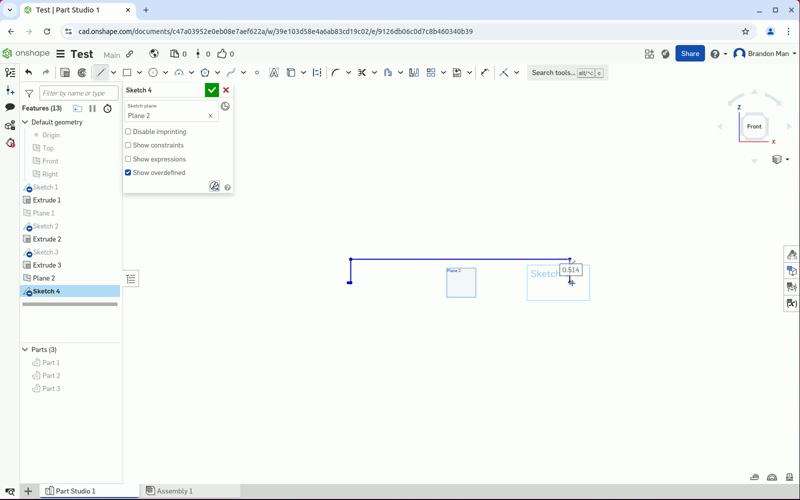
key_up(shift)
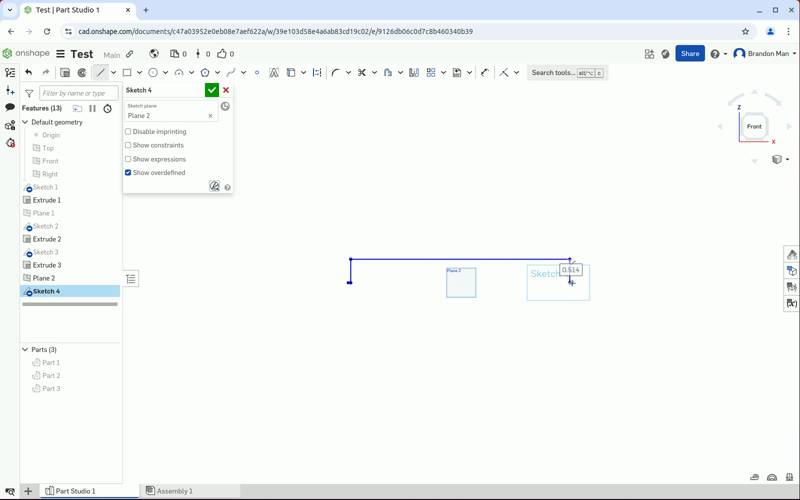
key_down(shift)
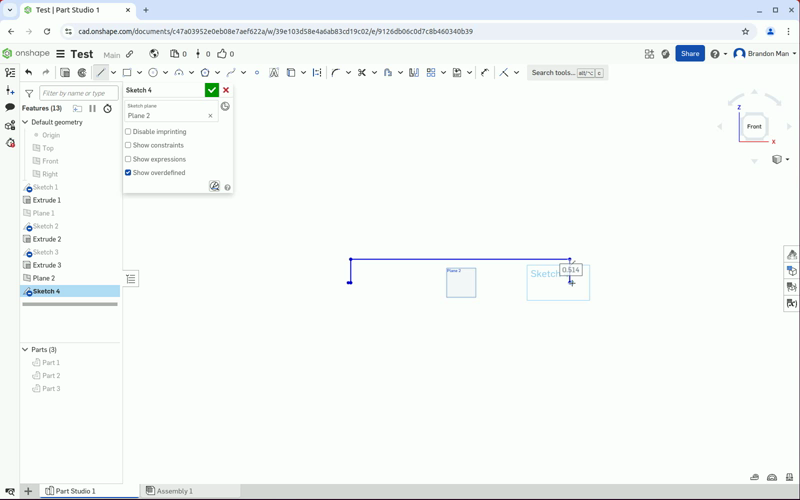
mouse_move(589, 282)
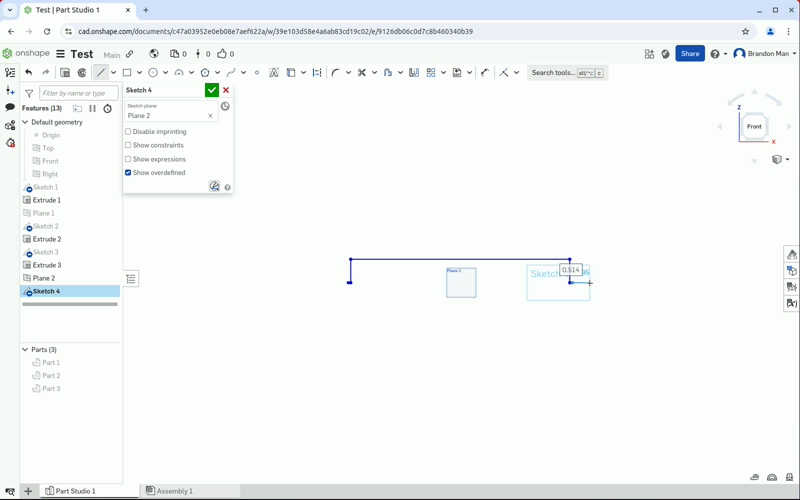
mouse_move(572, 257)
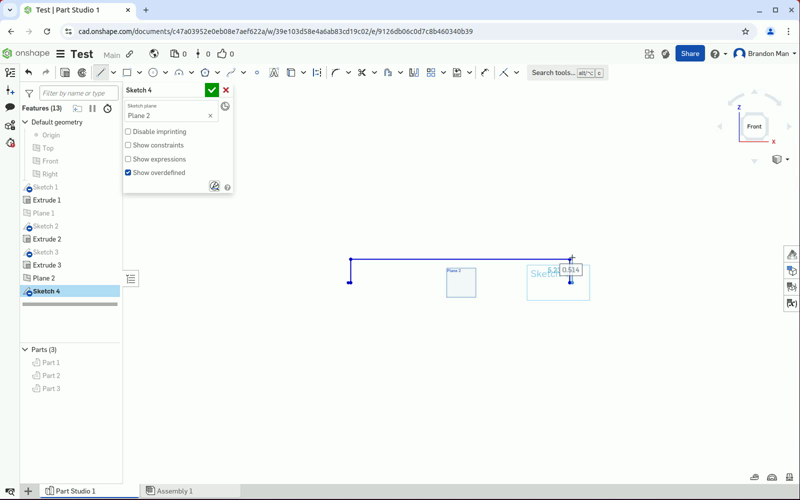
scroll(6)
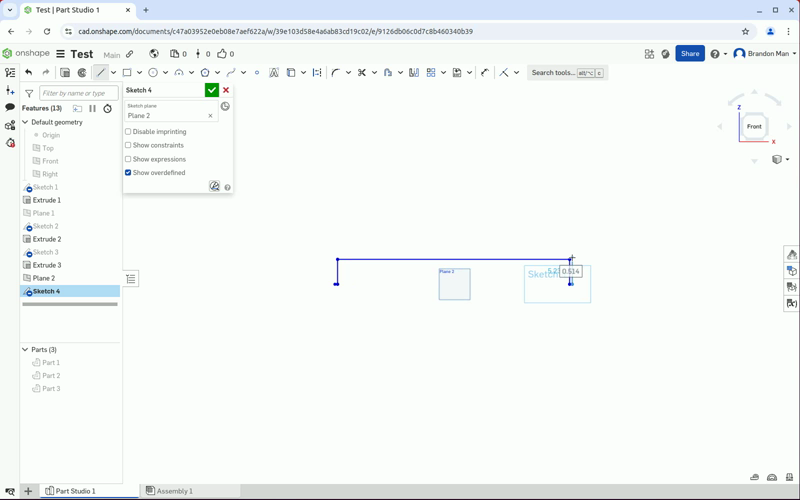
scroll(6)
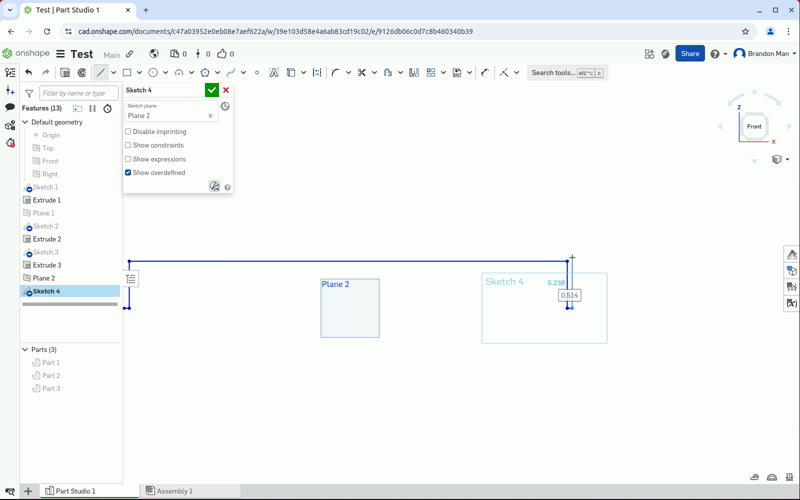
scroll(6)
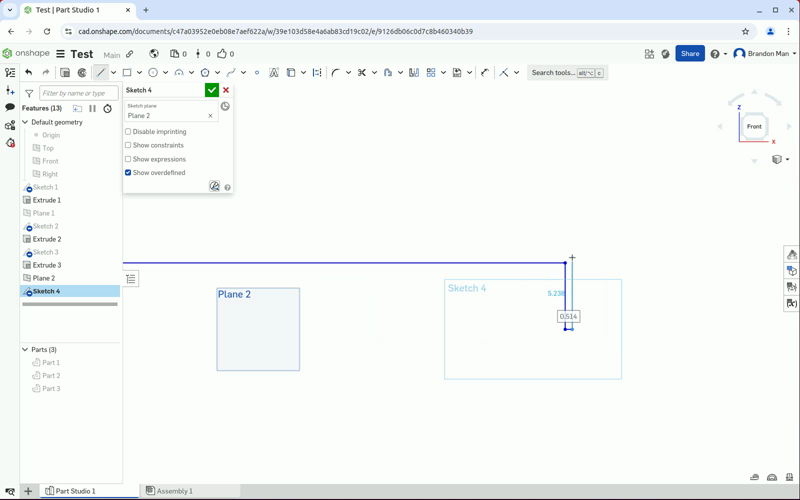
scroll(6)
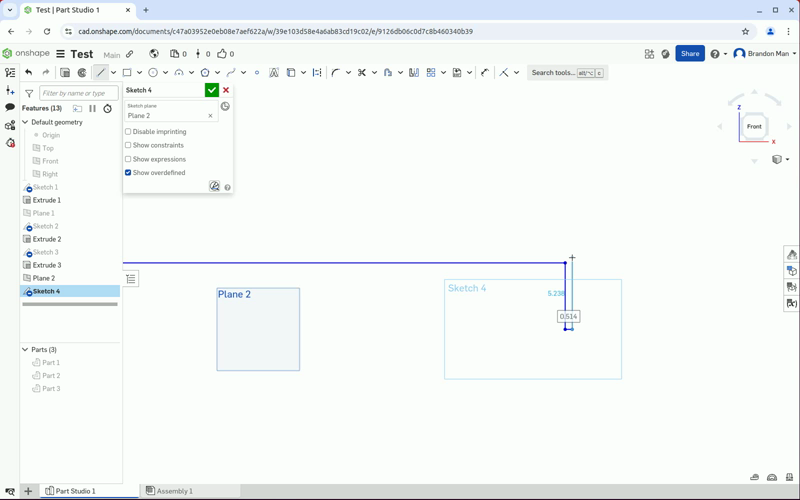
scroll(6)
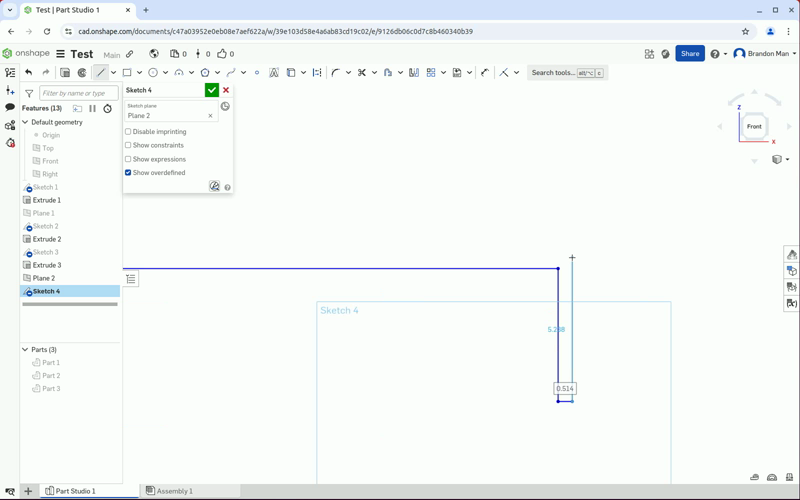
scroll(6)
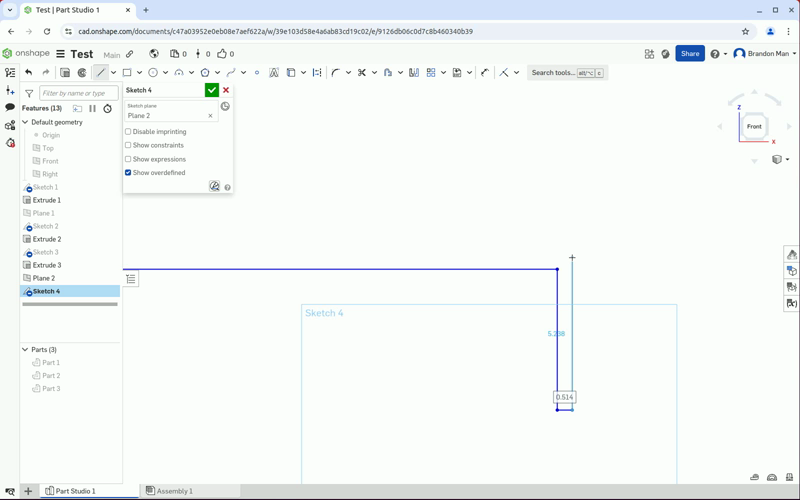
scroll(6)
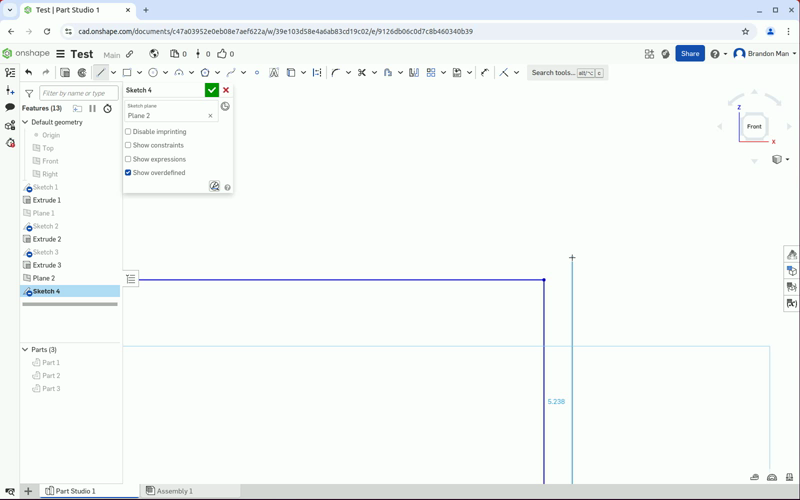
click(572, 257)
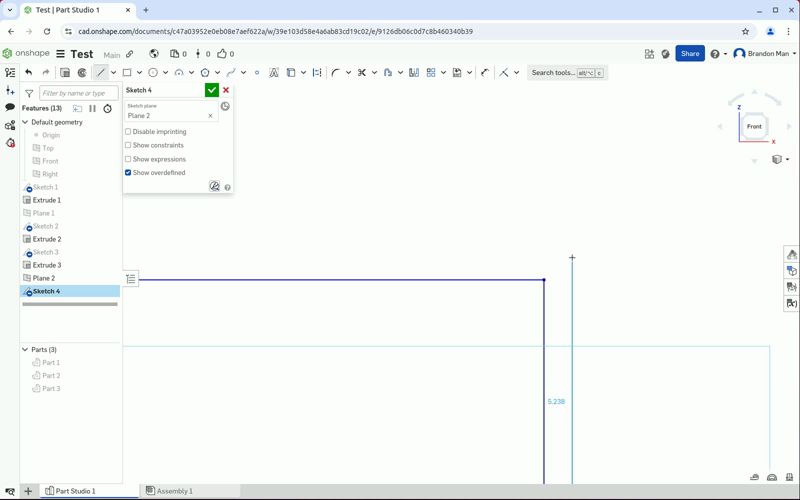
scroll(-6)
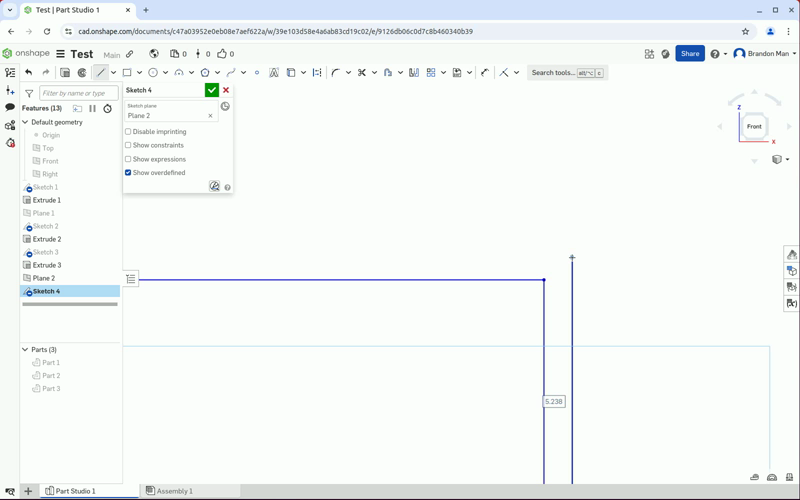
scroll(-6)
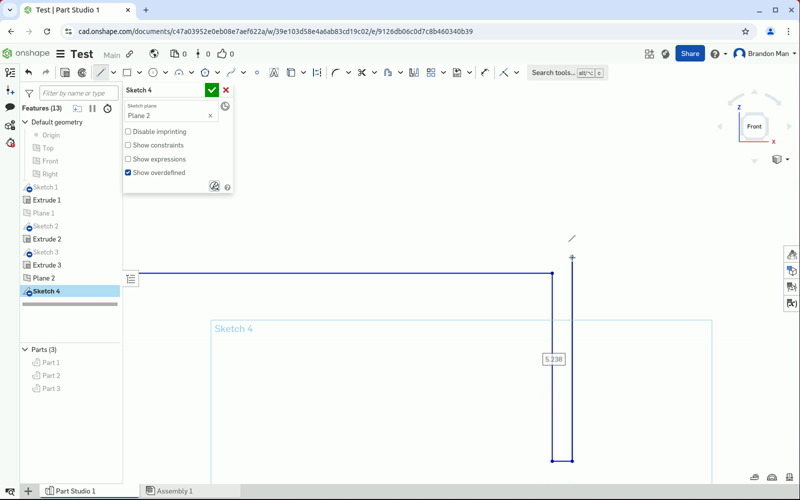
scroll(-6)
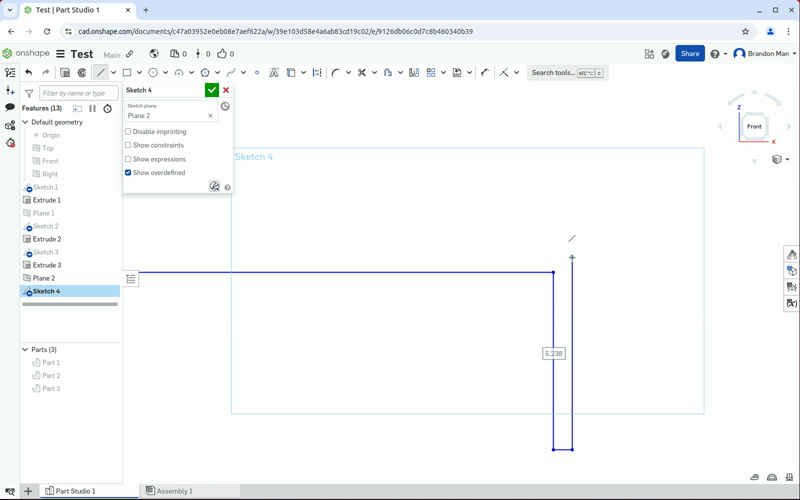
scroll(-6)
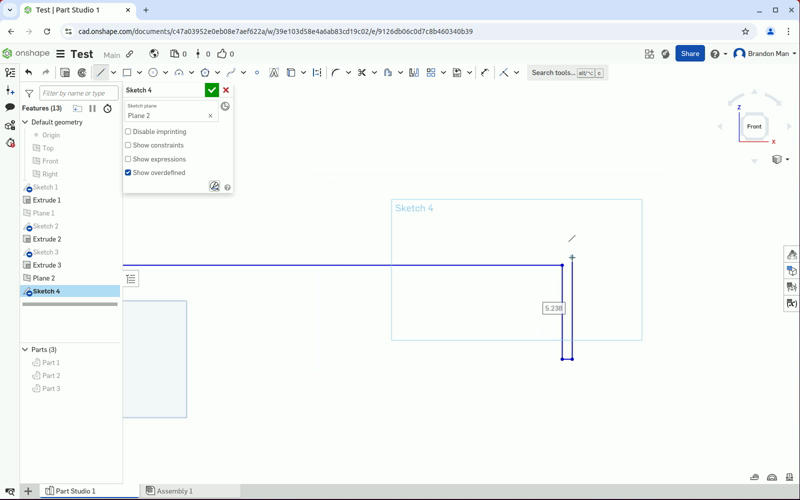
scroll(-6)
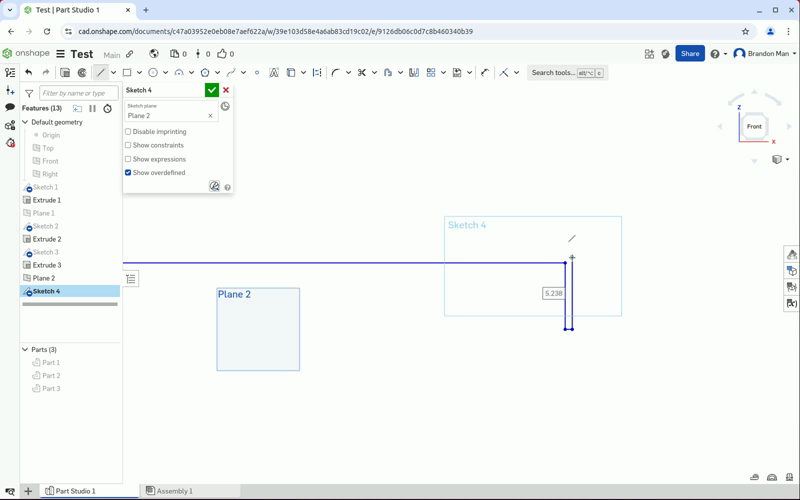
scroll(-6)
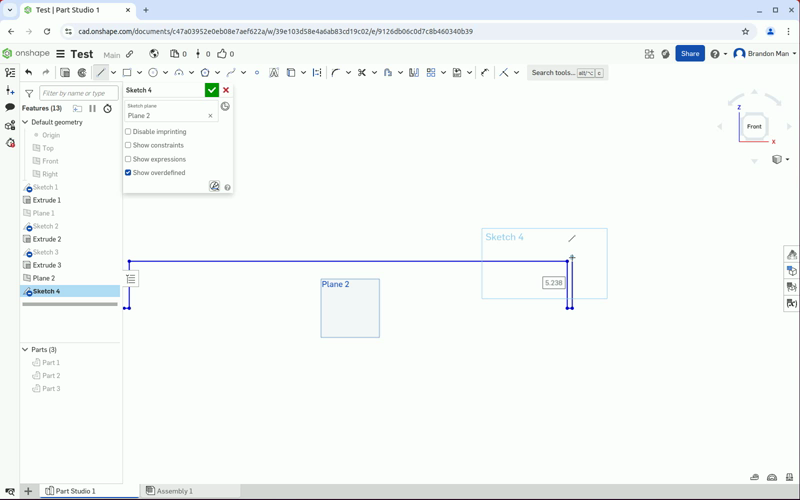
scroll(-6)
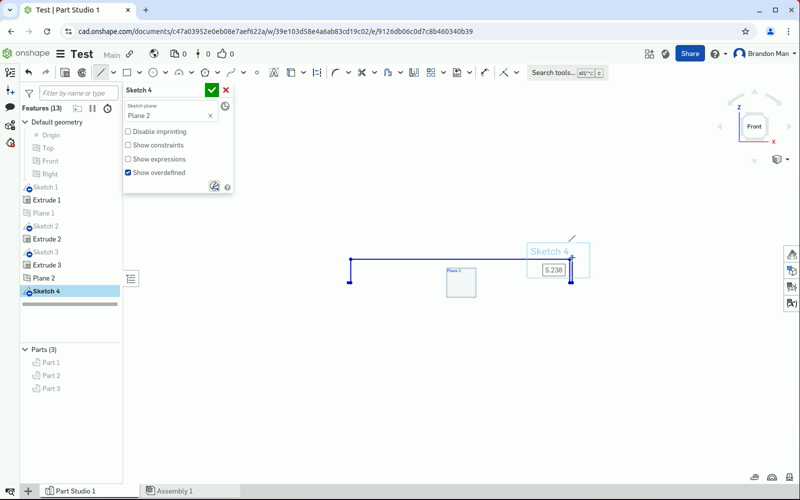
key_up(shift)
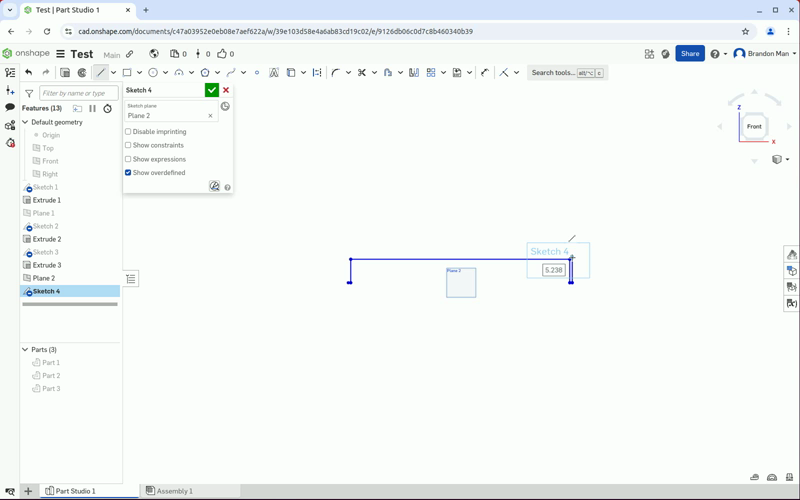
key_down(shift)
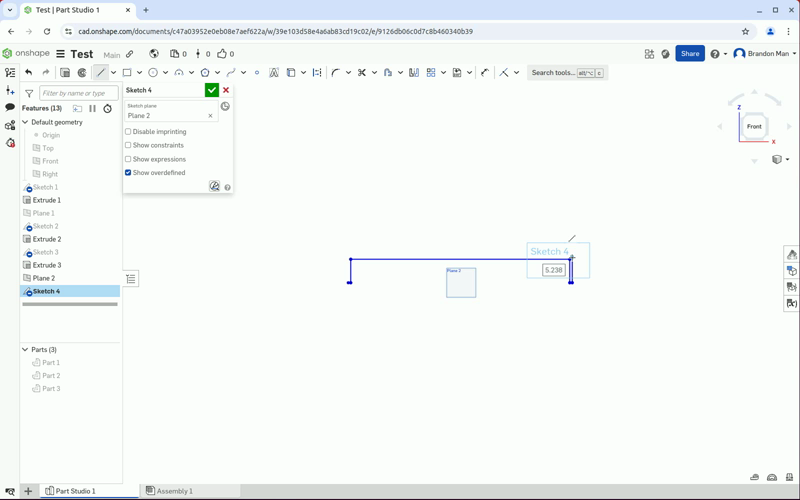
mouse_move(348, 257)
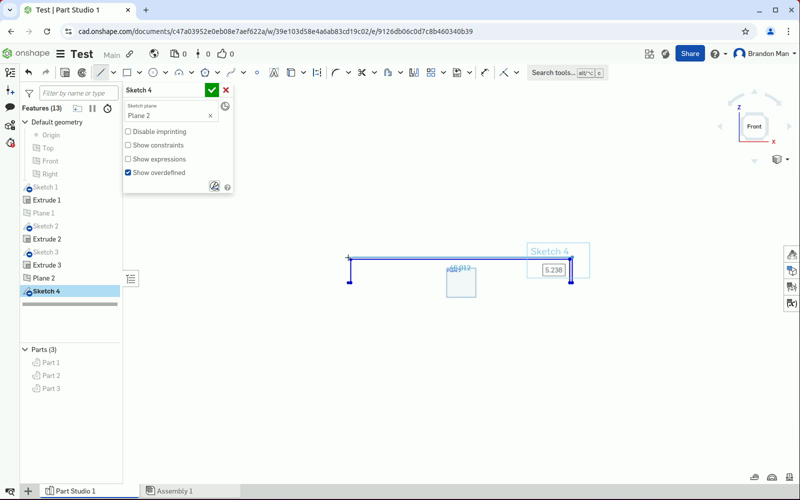
scroll(6)
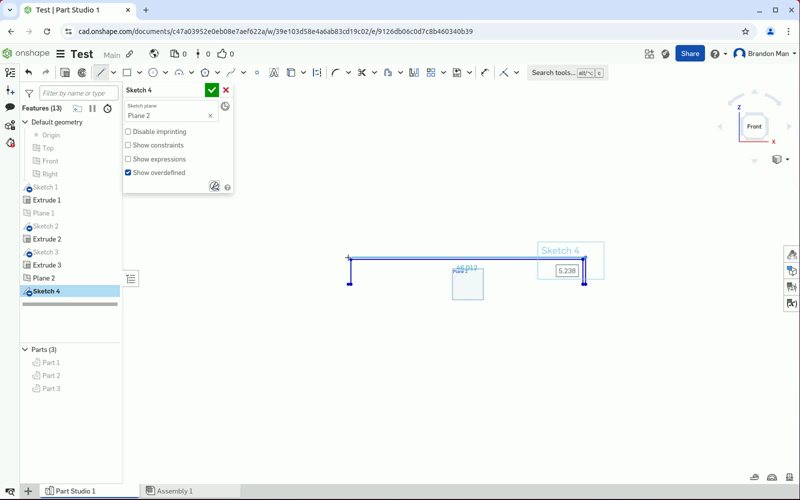
scroll(6)
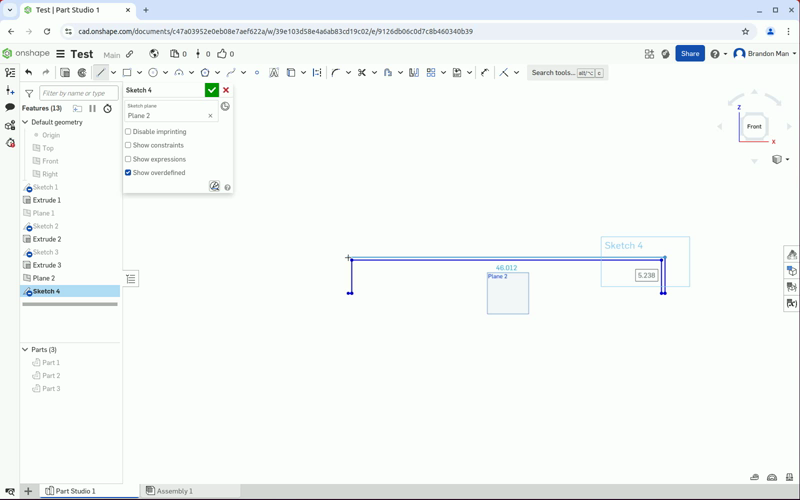
scroll(6)
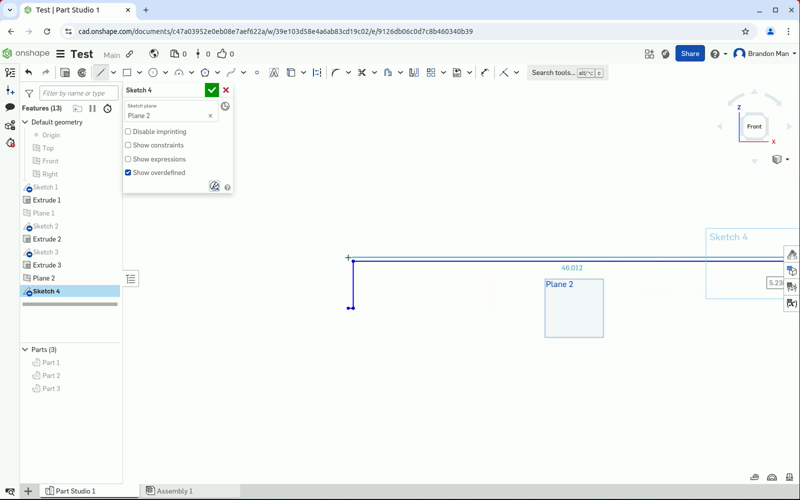
scroll(6)
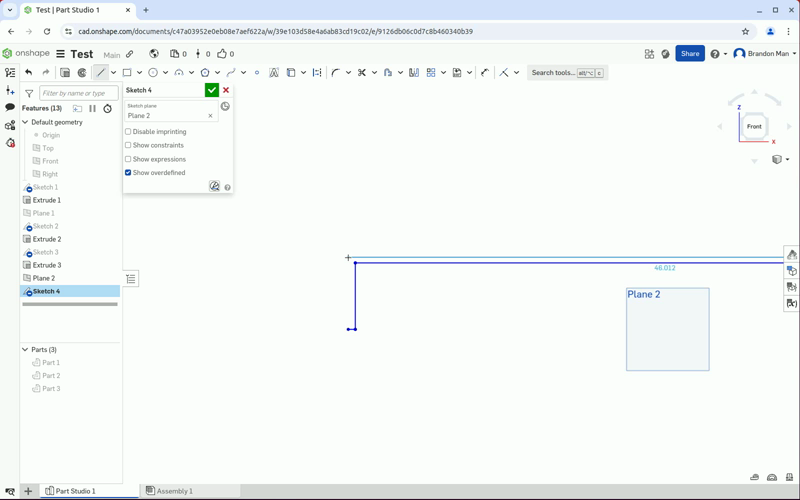
scroll(6)
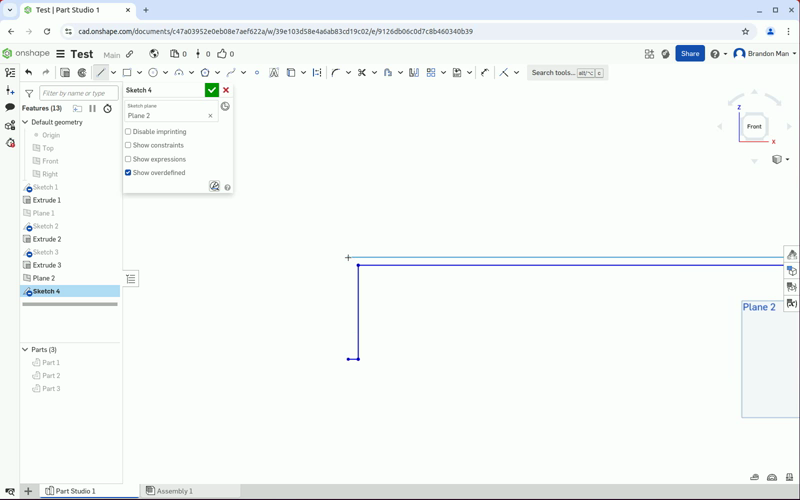
scroll(6)
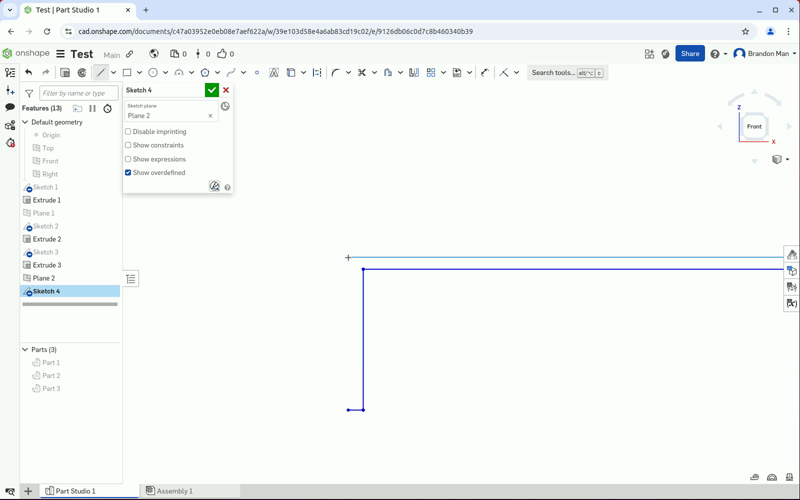
scroll(6)
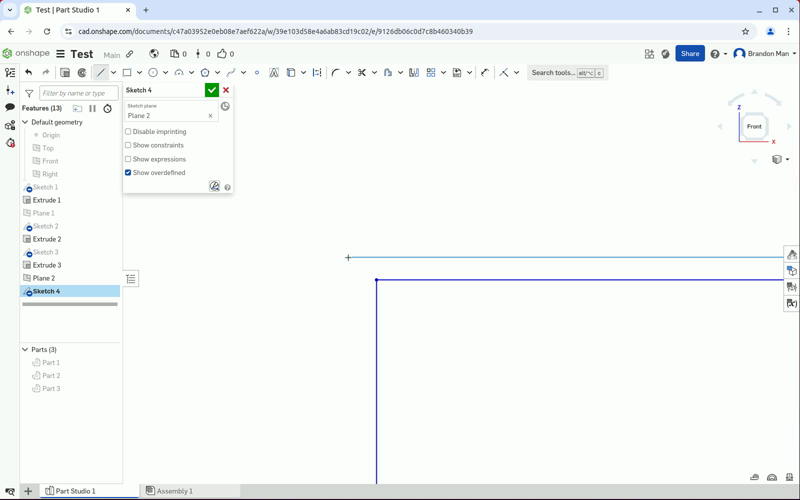
click(348, 257)
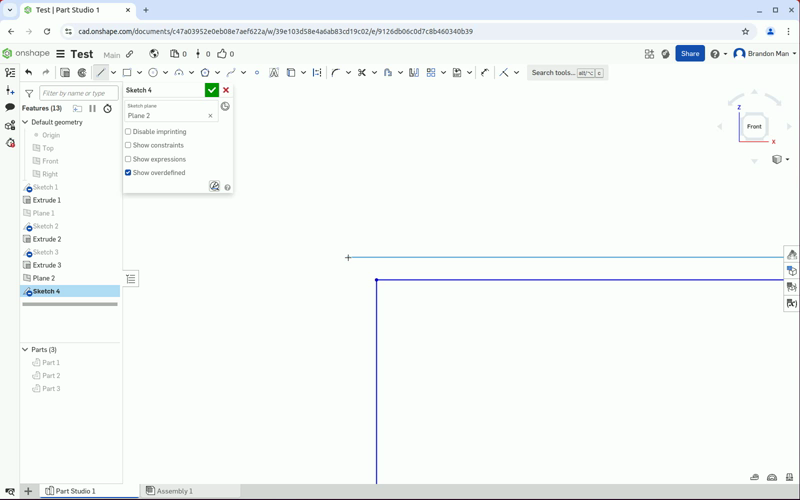
scroll(-6)
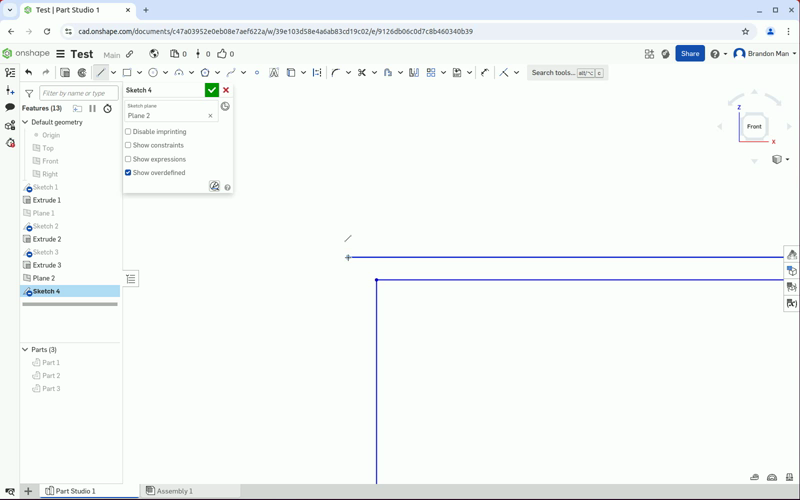
scroll(-6)
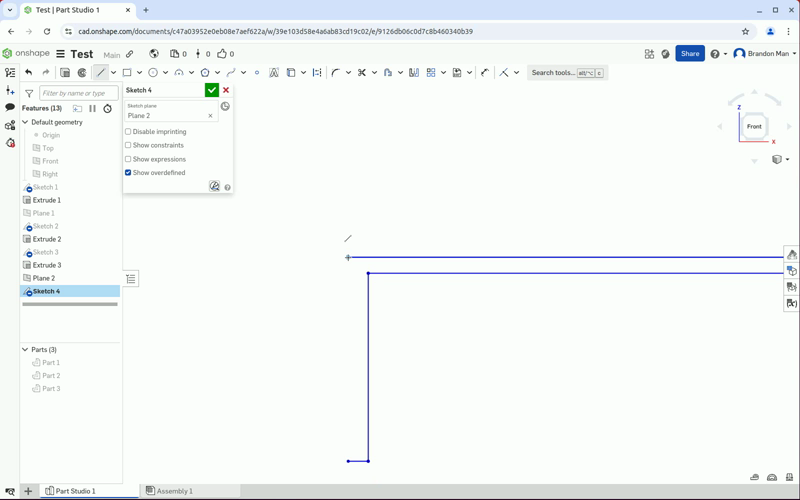
scroll(-6)
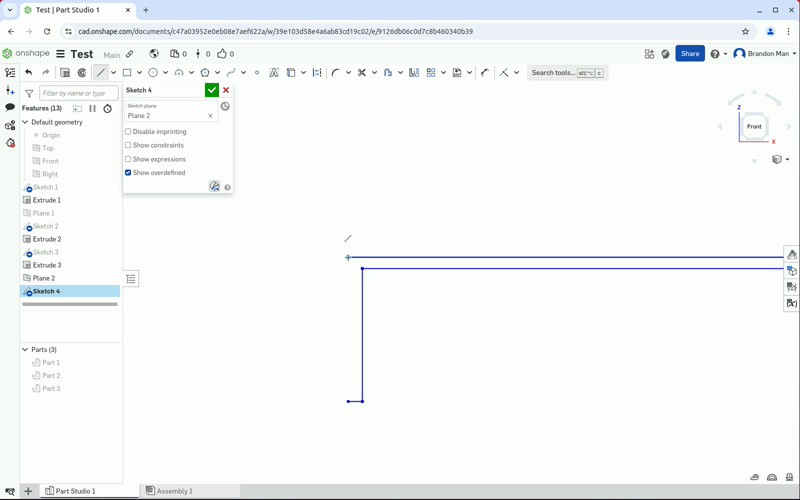
scroll(-6)
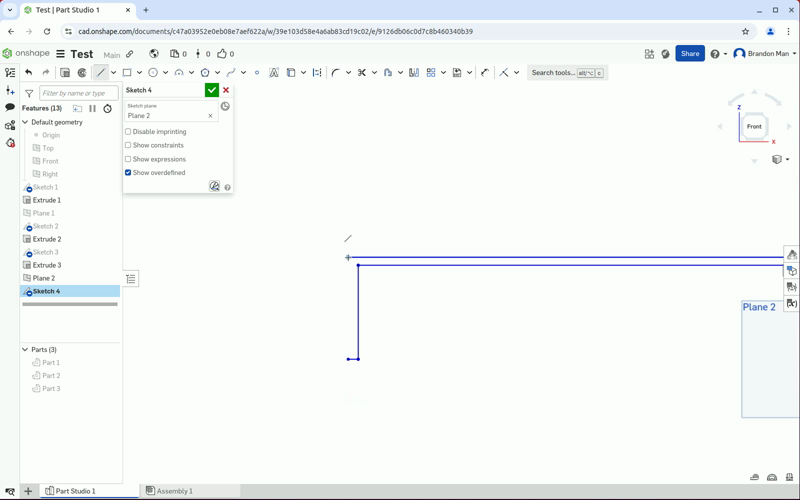
scroll(-6)
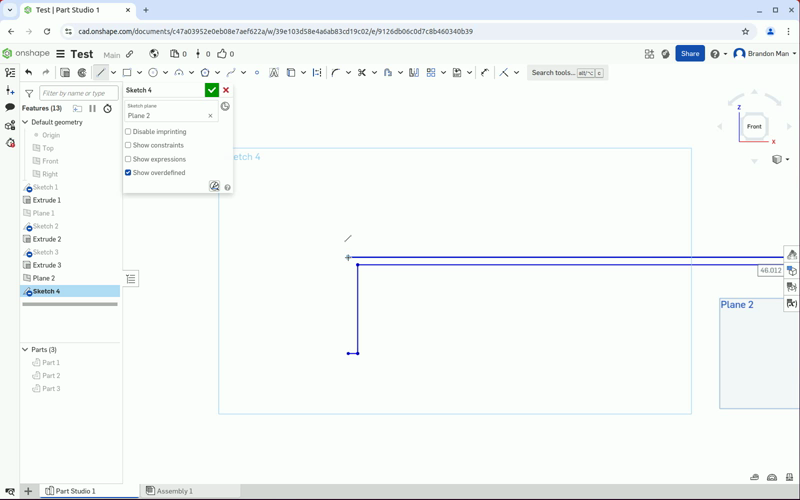
scroll(-6)
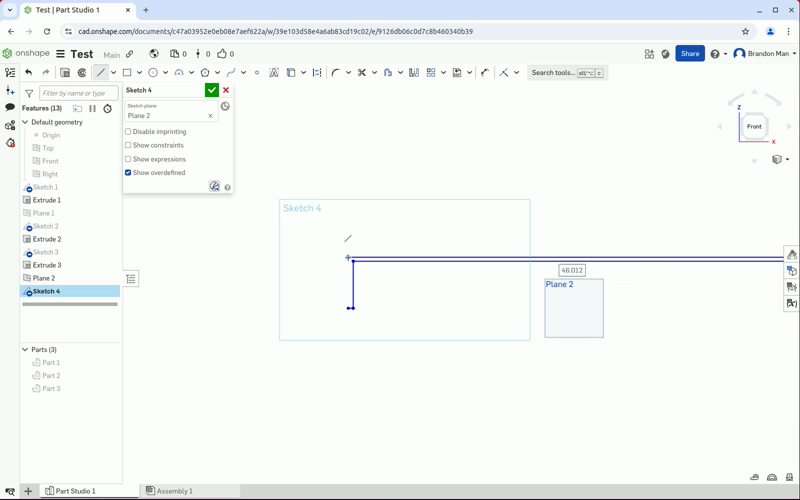
scroll(-6)
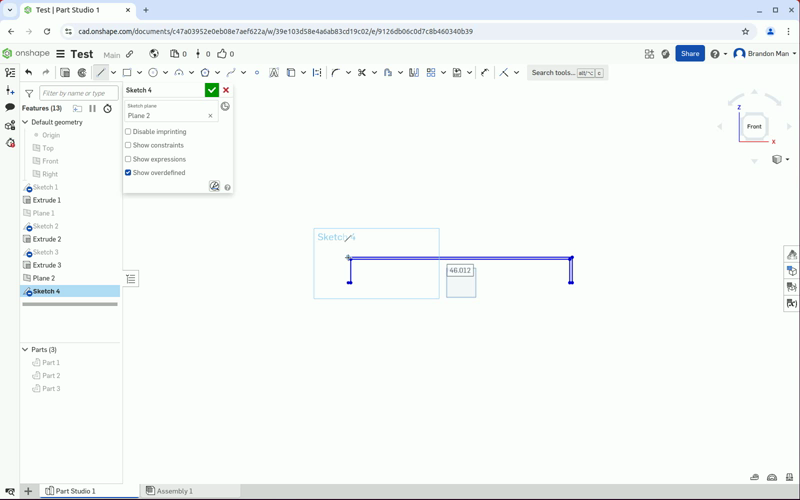
key_up(shift)
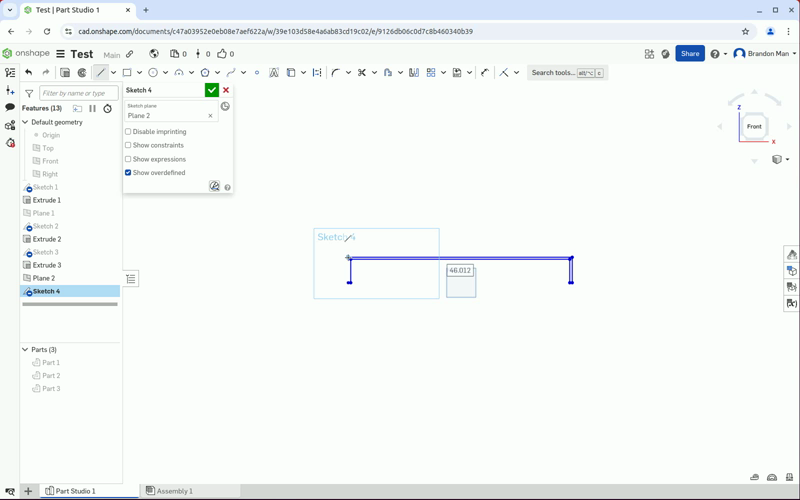
mouse_move(378, 257)
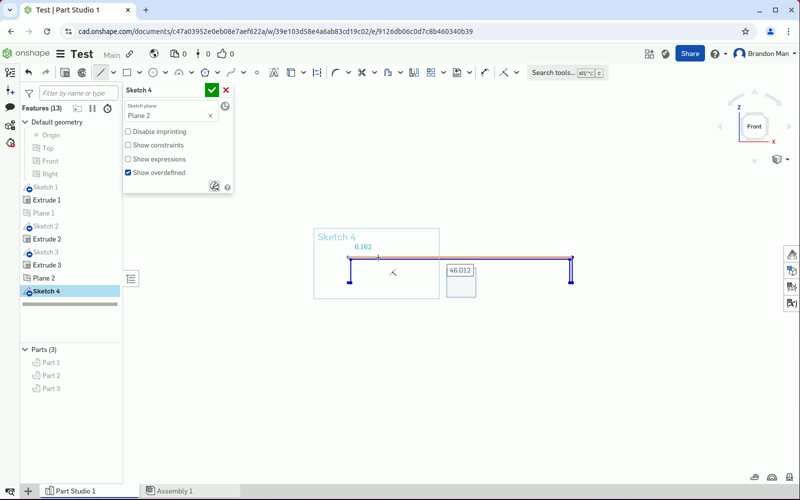
key_down(shift)
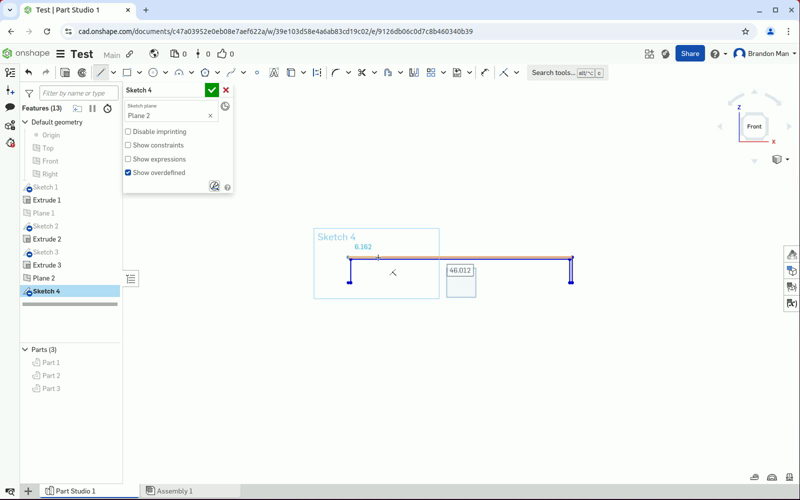
mouse_move(348, 282)
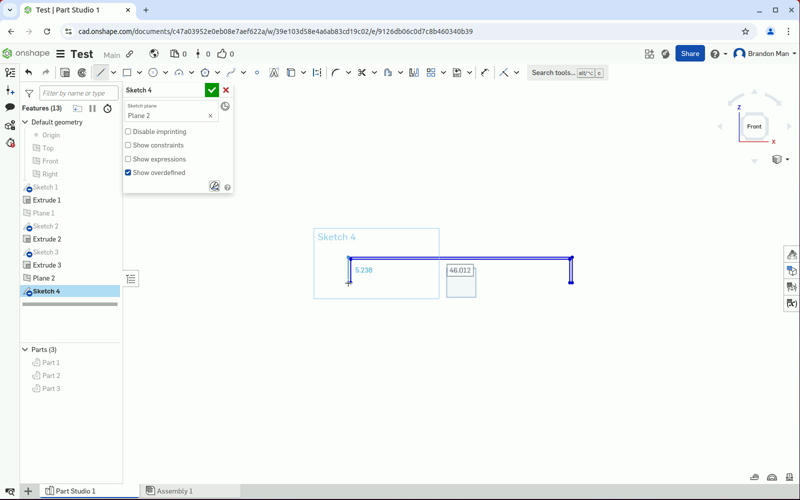
scroll(6)
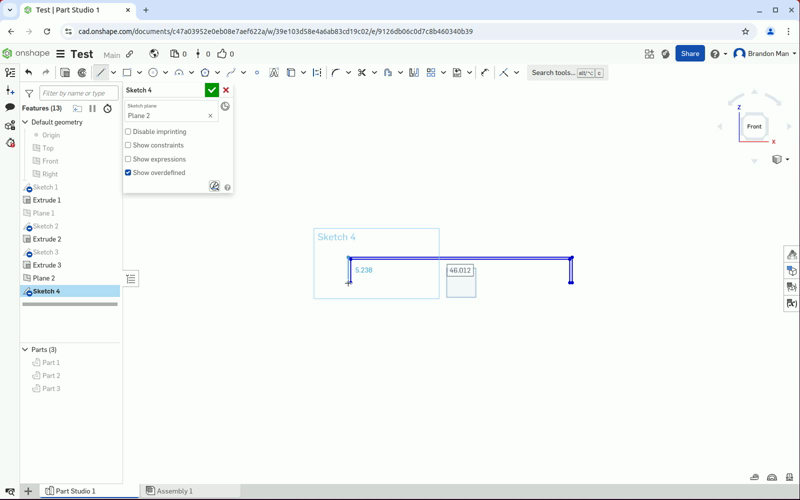
scroll(6)
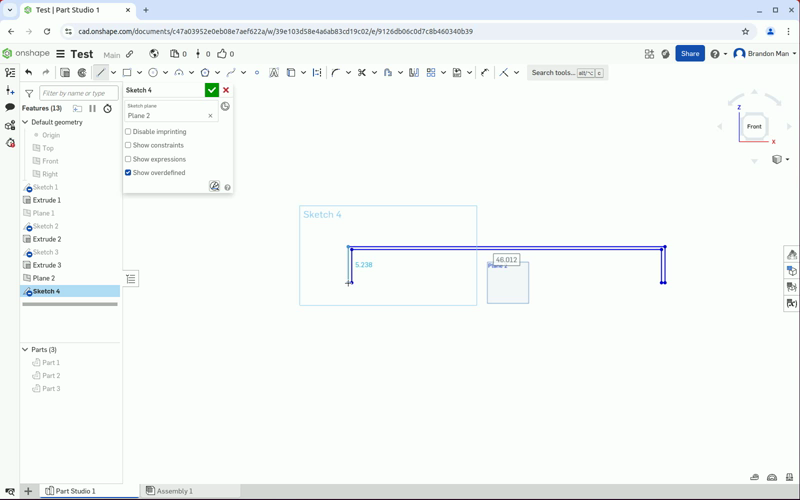
scroll(6)
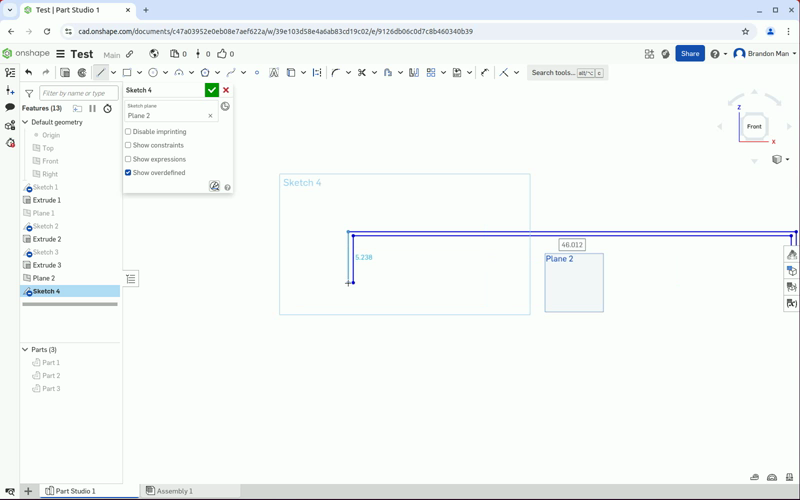
scroll(6)
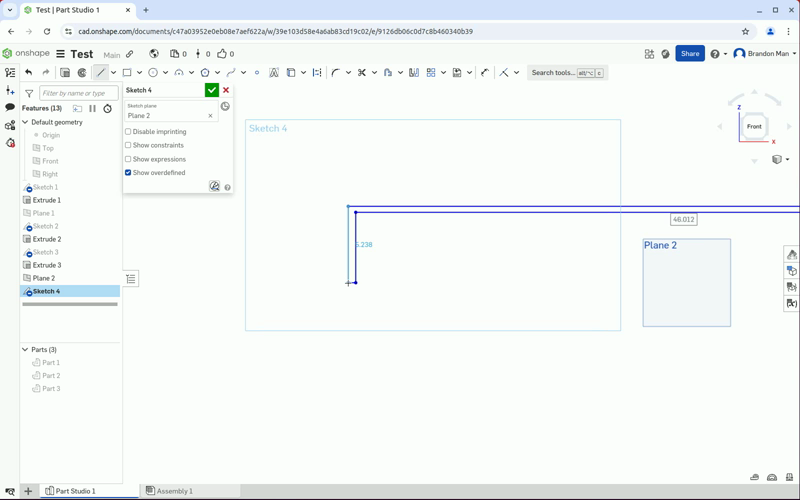
scroll(6)
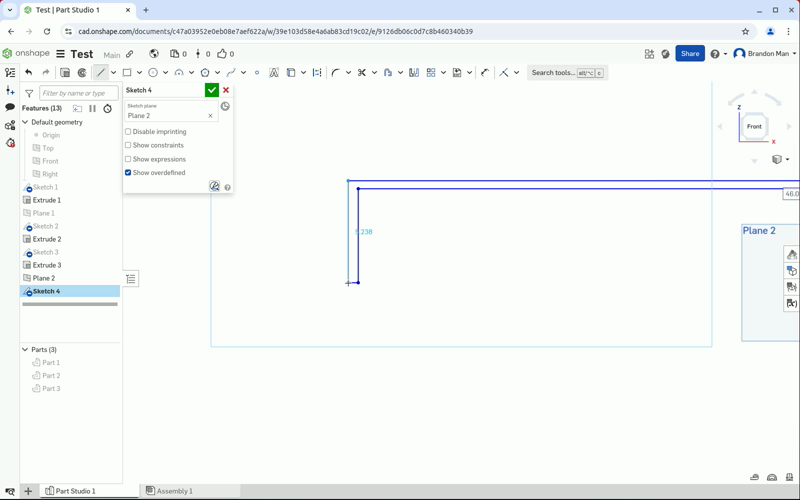
scroll(6)
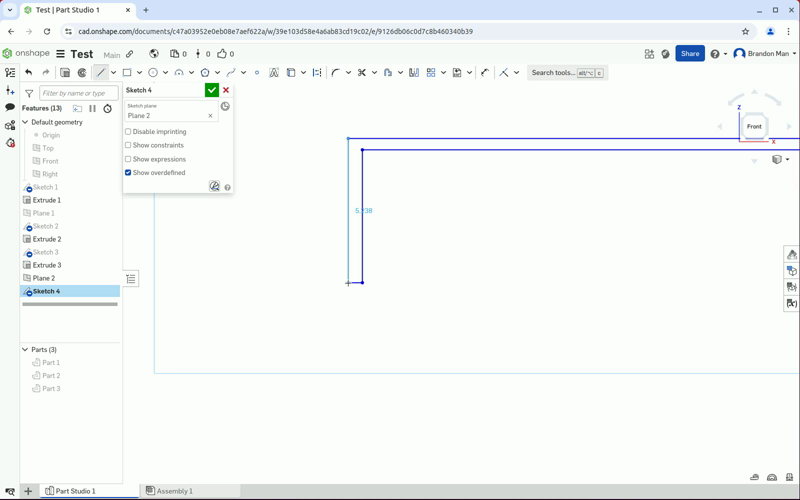
scroll(6)
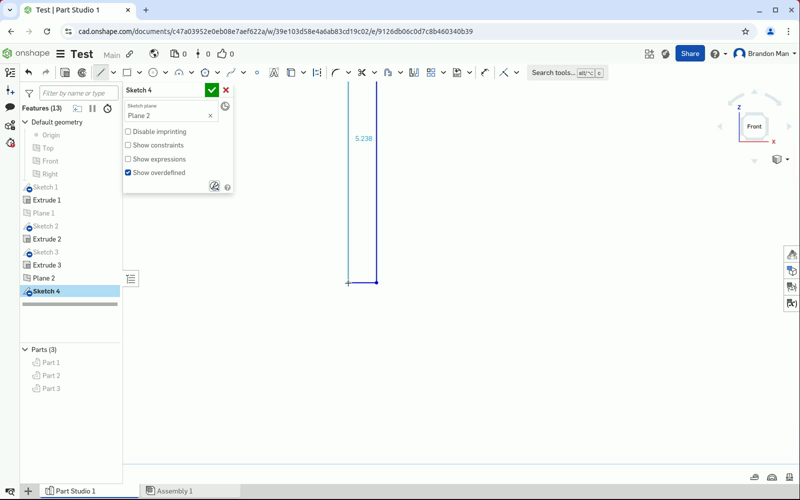
key_up(shift)
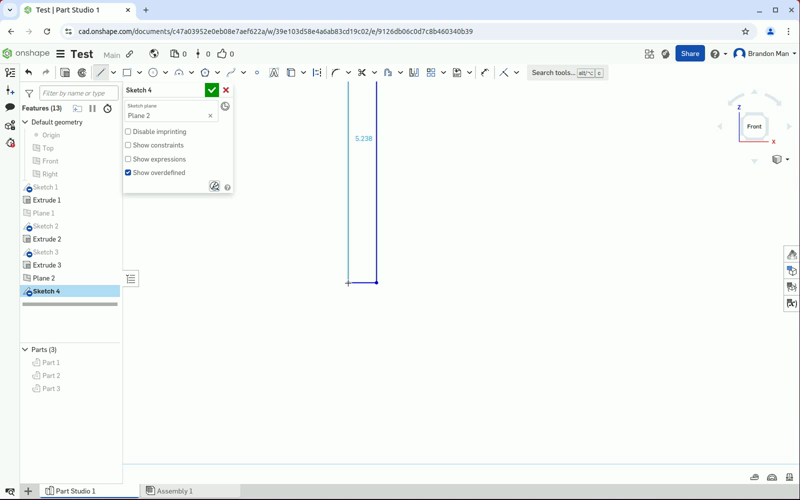
click(348, 282)
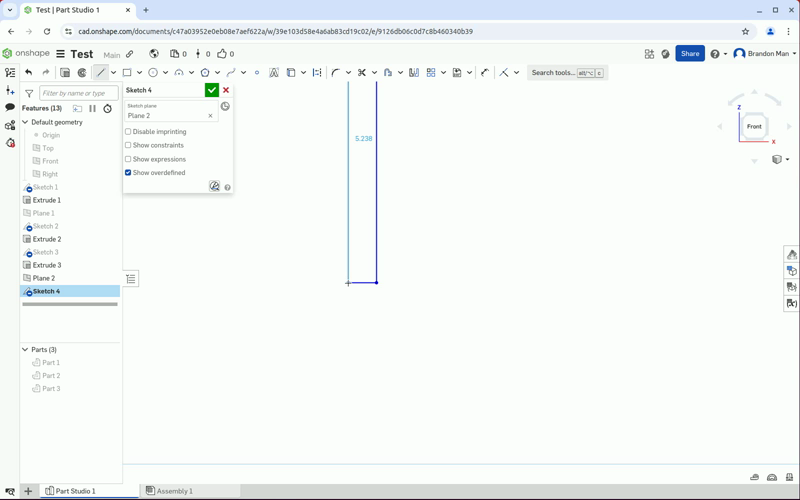
scroll(-6)
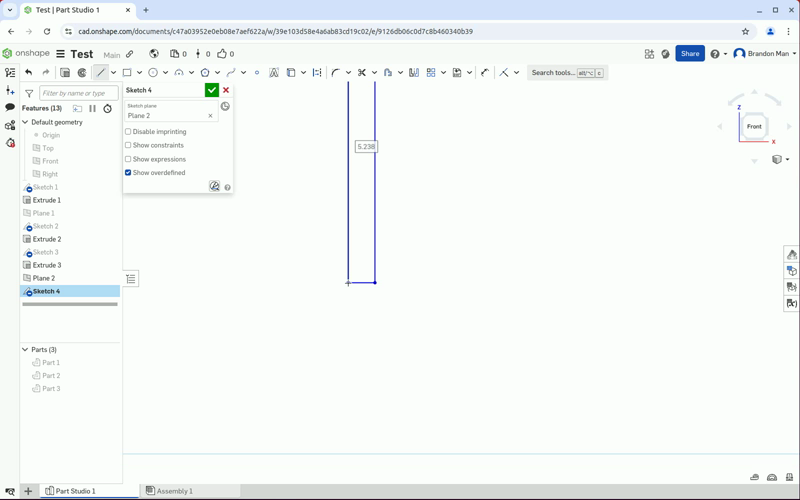
scroll(-6)
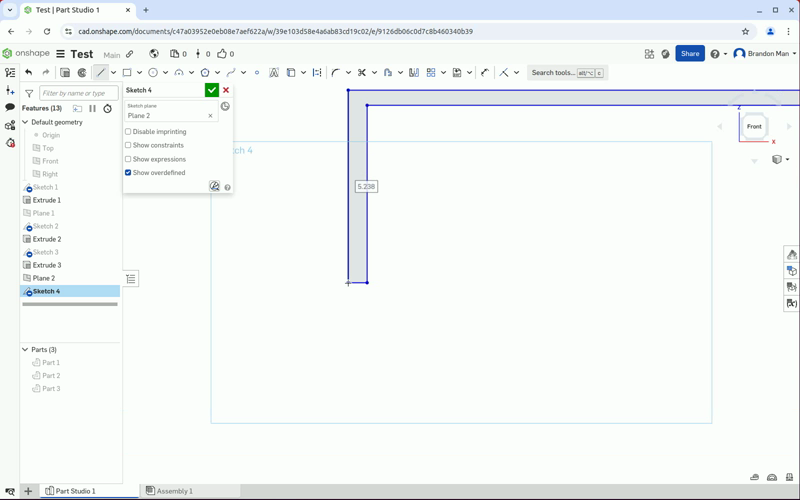
scroll(-6)
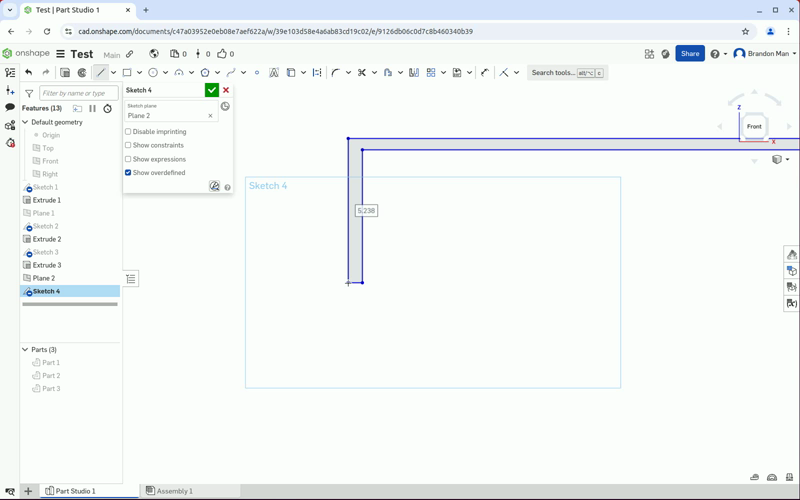
scroll(-6)
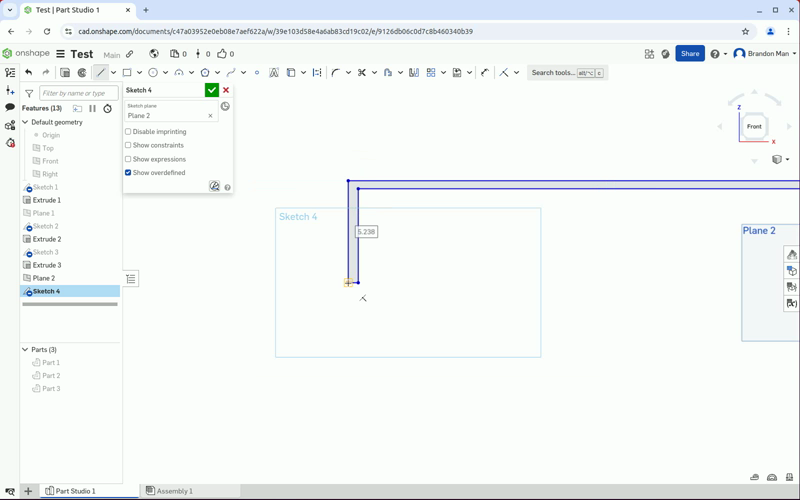
scroll(-6)
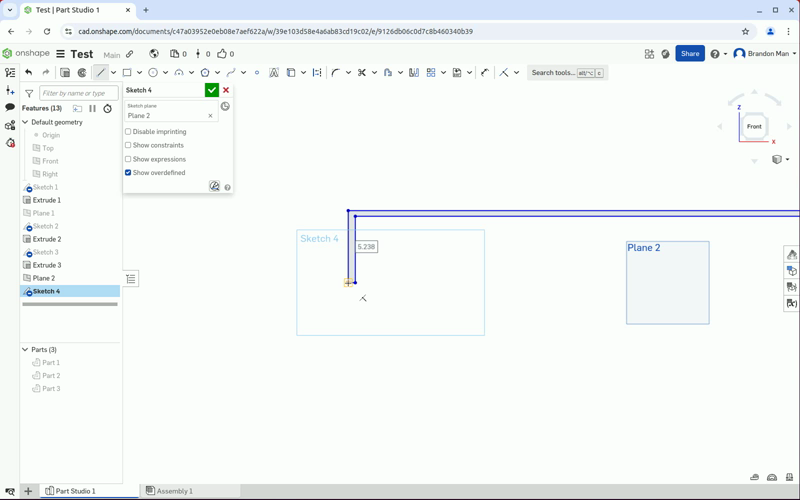
scroll(-6)
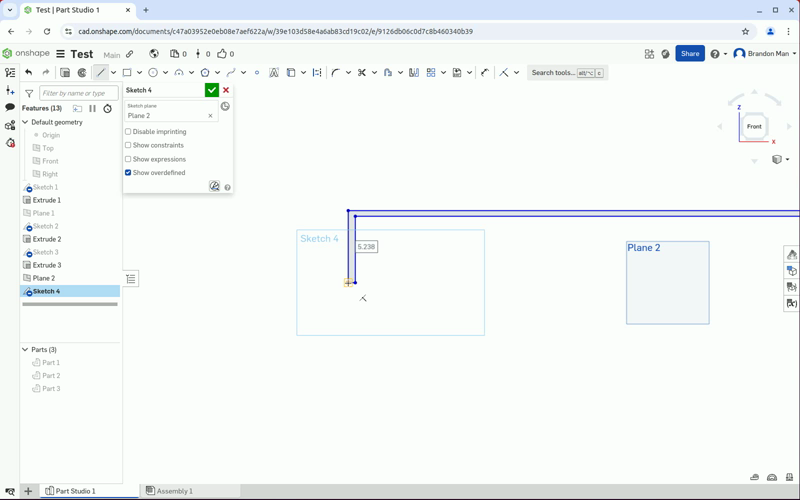
scroll(-6)
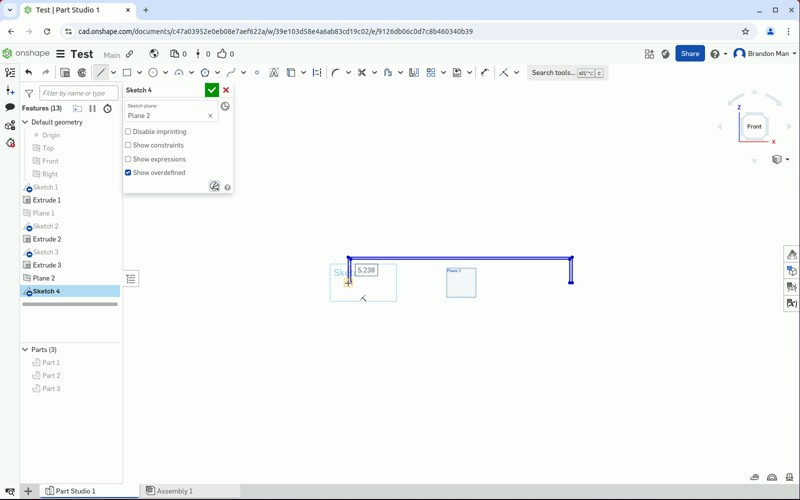
key(esc)
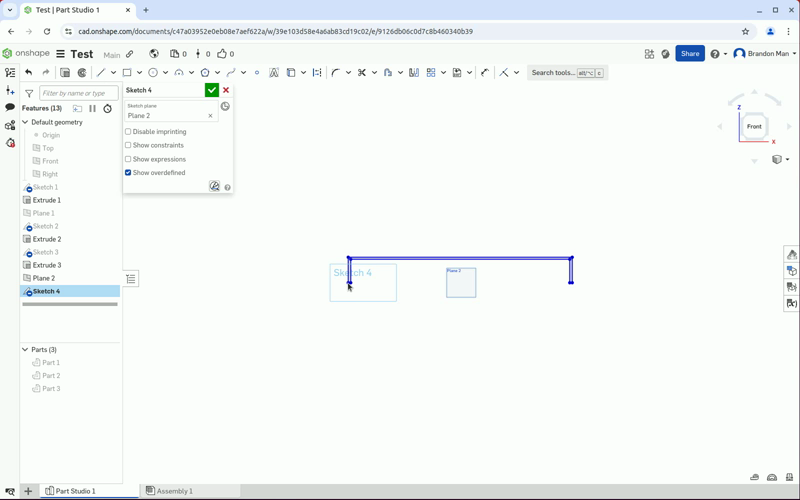
mouse_move(550, 257)
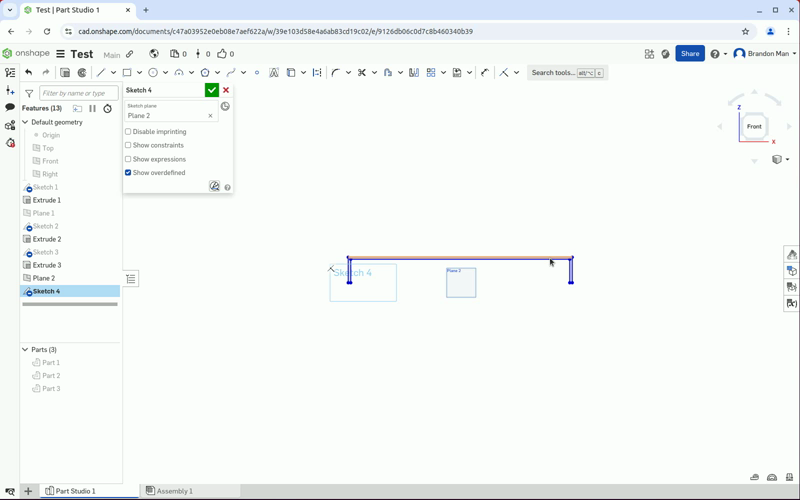
scroll(6)
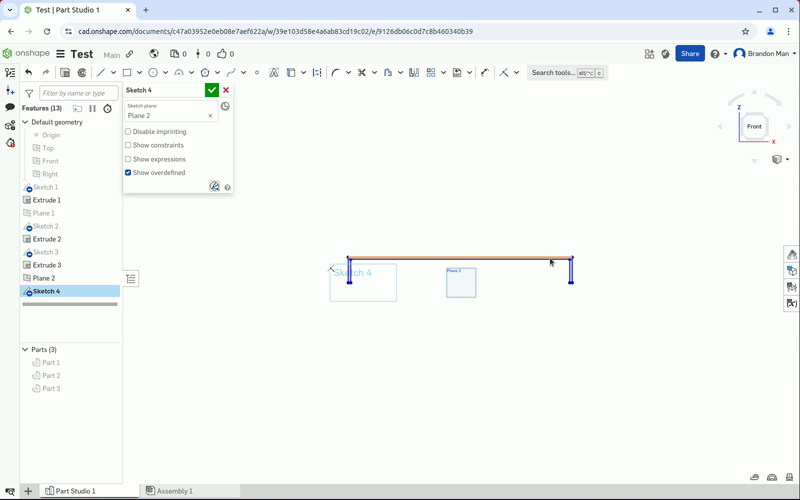
scroll(6)
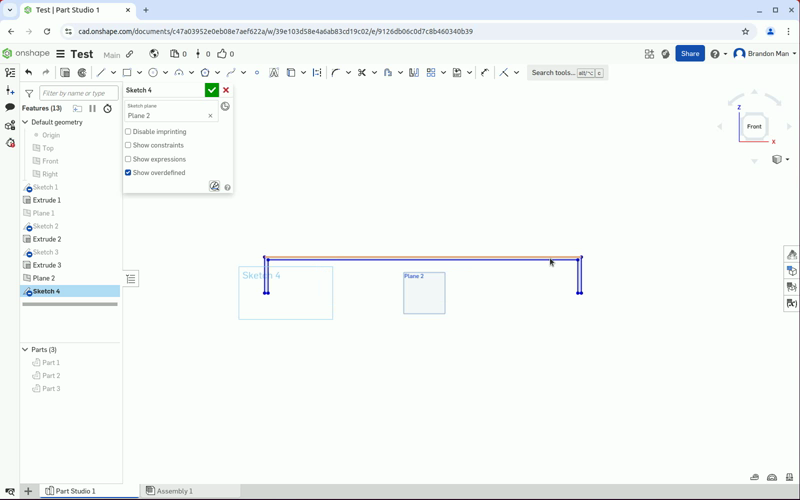
scroll(6)
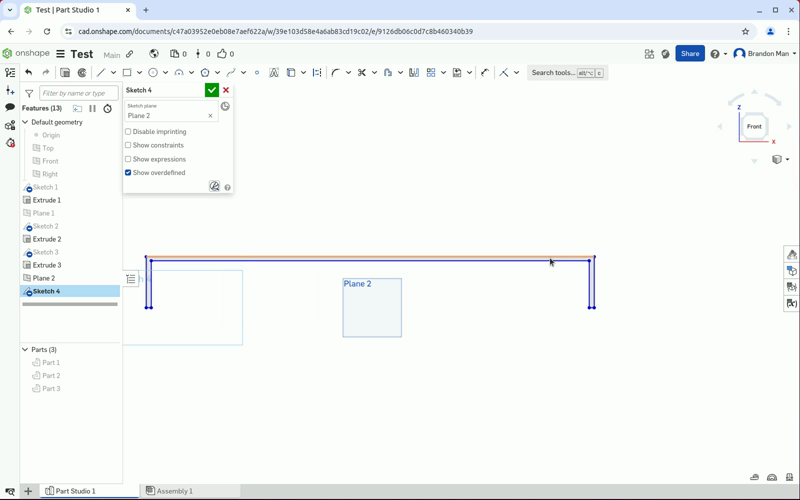
scroll(6)
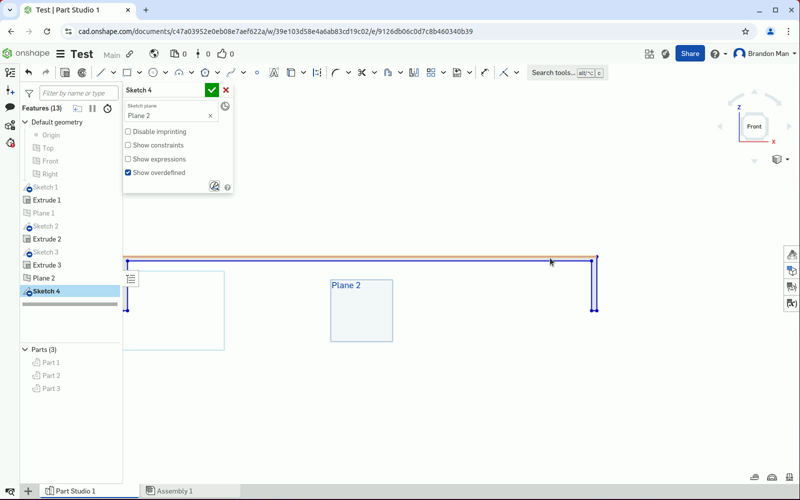
scroll(6)
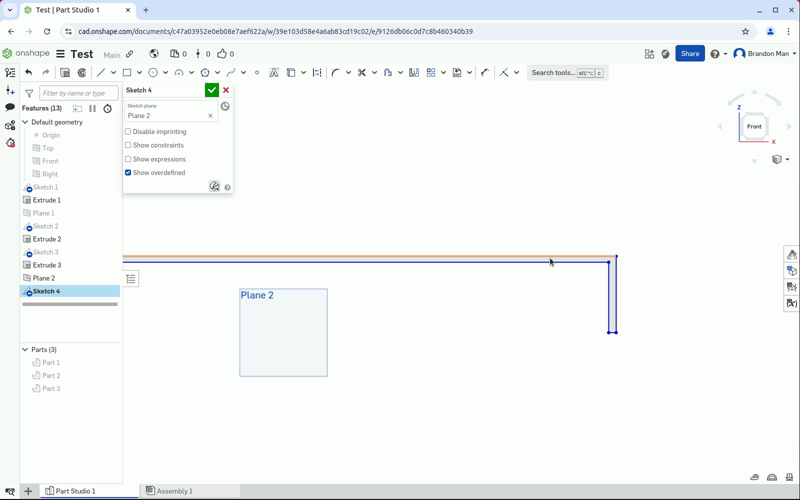
scroll(6)
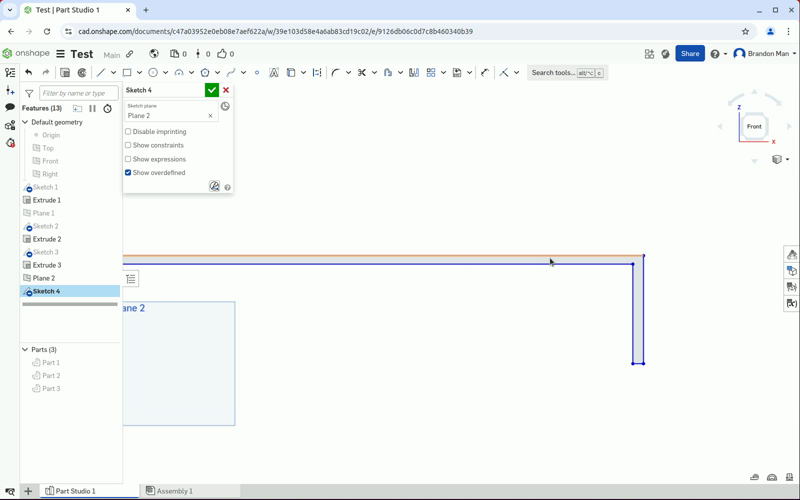
scroll(6)
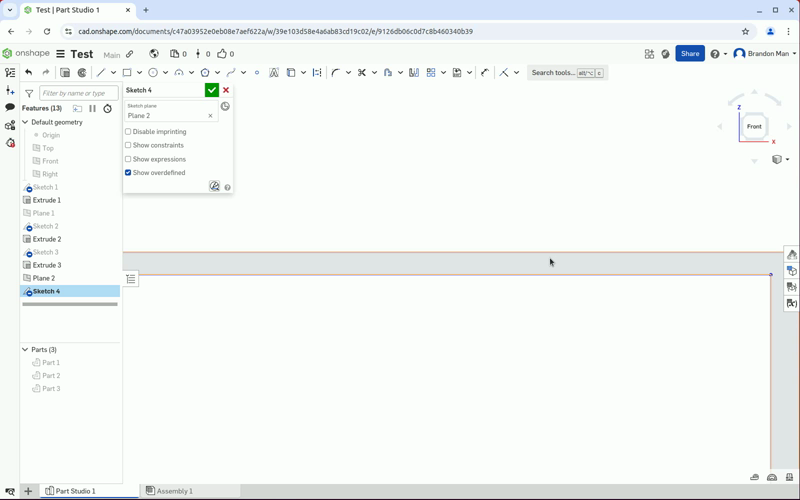
click(550, 257)
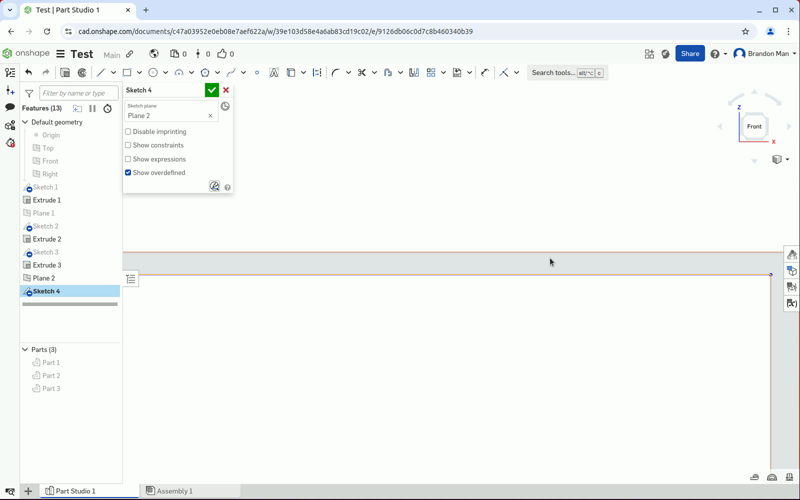
scroll(-6)
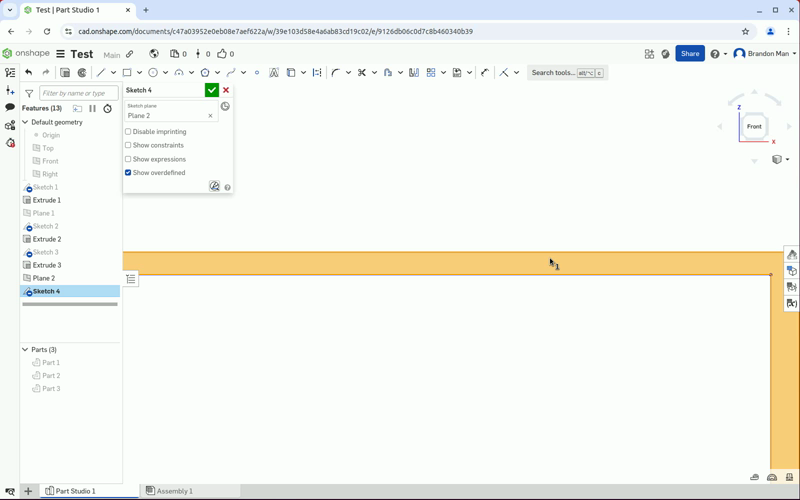
scroll(-6)
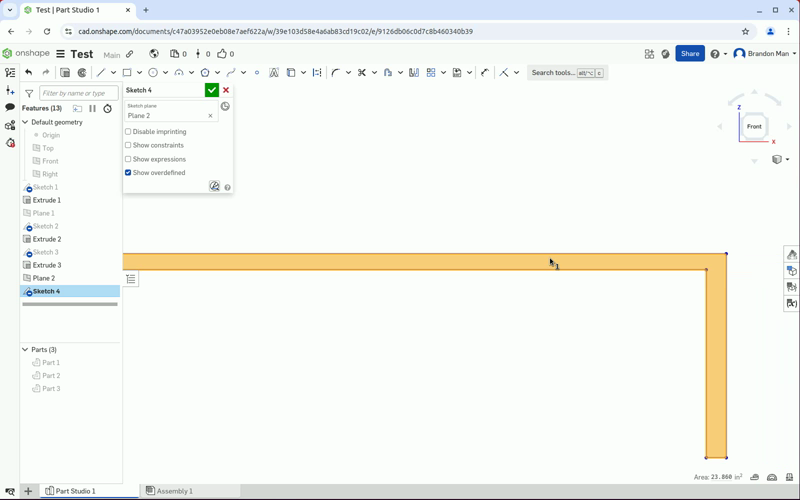
scroll(-6)
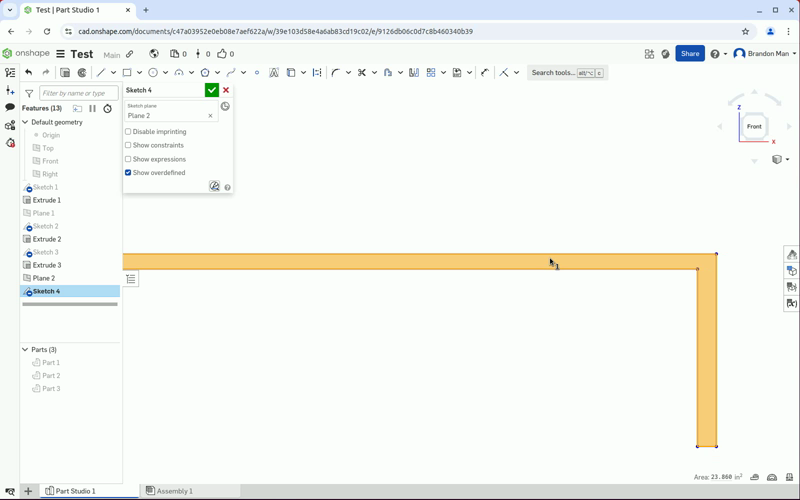
scroll(-6)
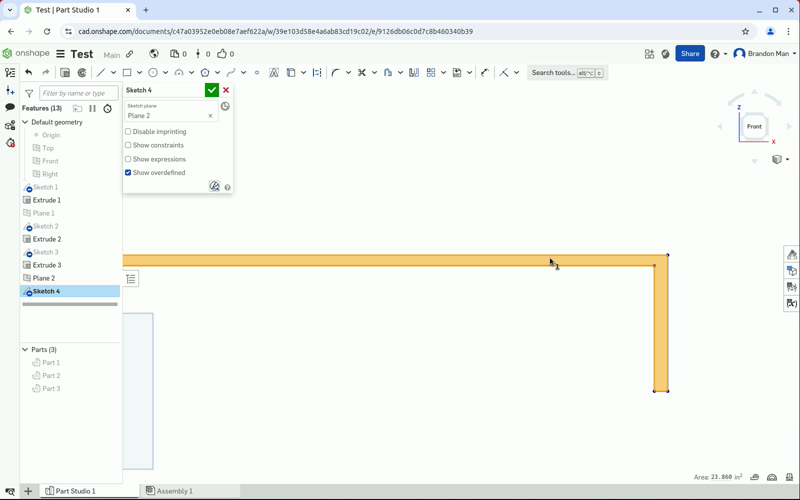
scroll(-6)
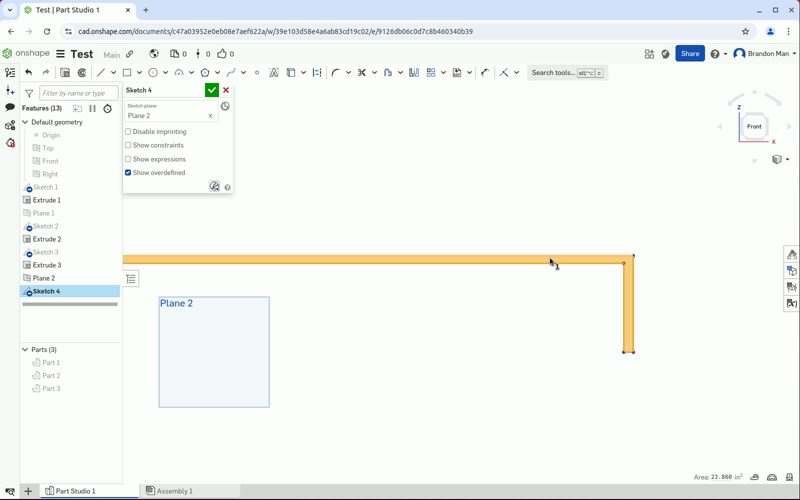
scroll(-6)
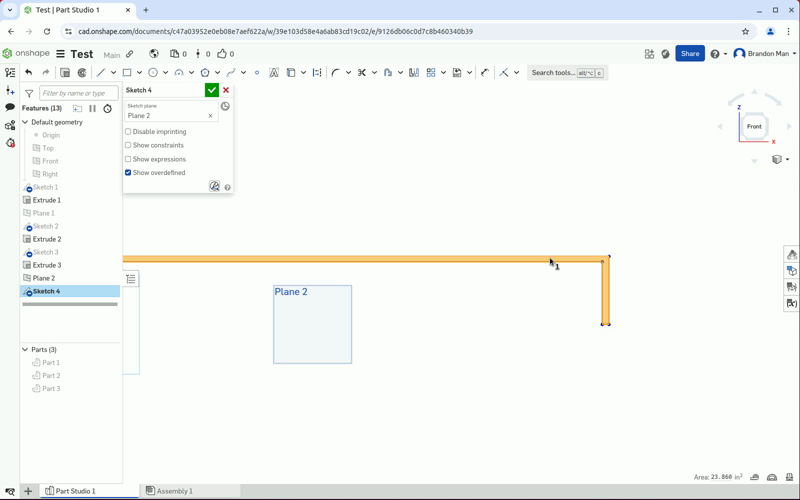
scroll(-6)
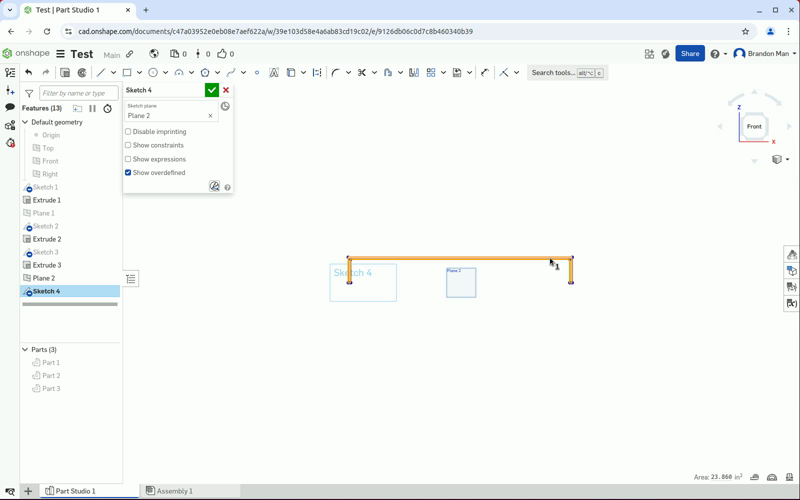
mouse_move(73, 352)
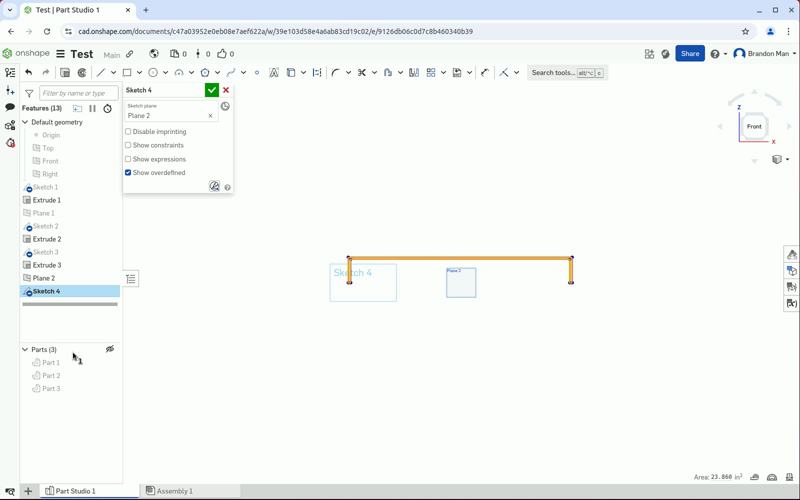
key(shift+y)
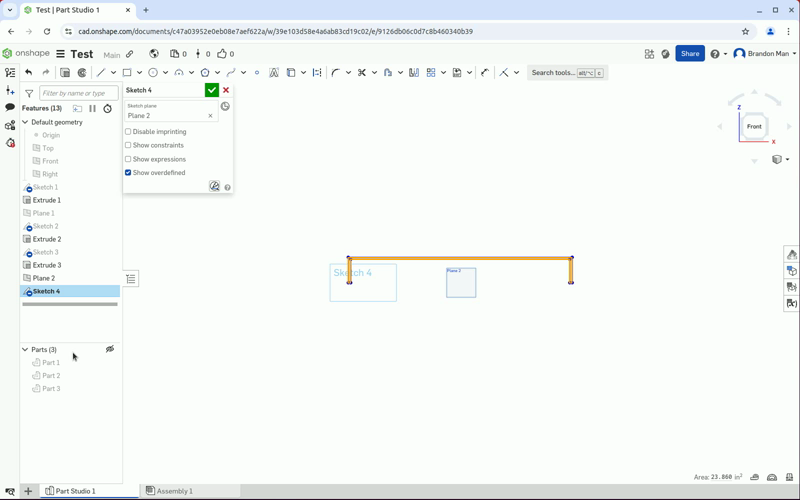
key(shift+e)
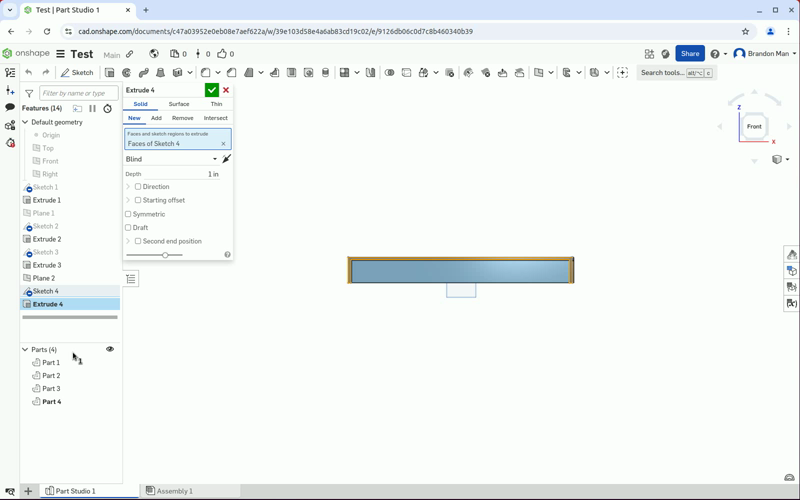
mouse_move(143, 106)
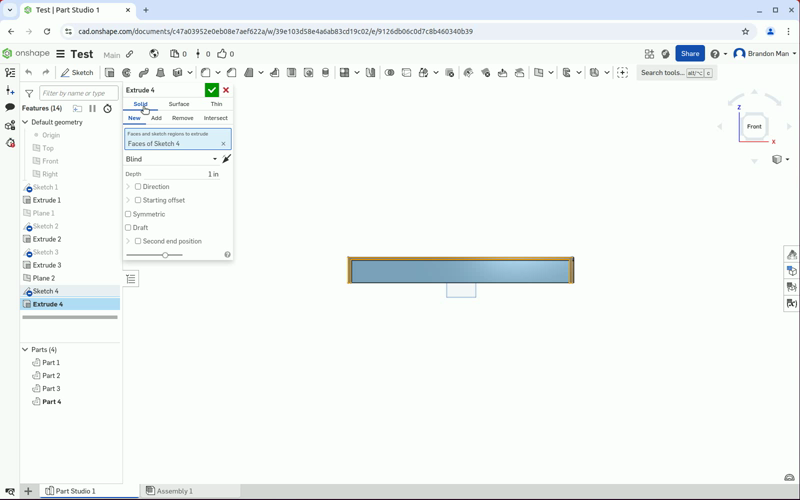
click(143, 106)
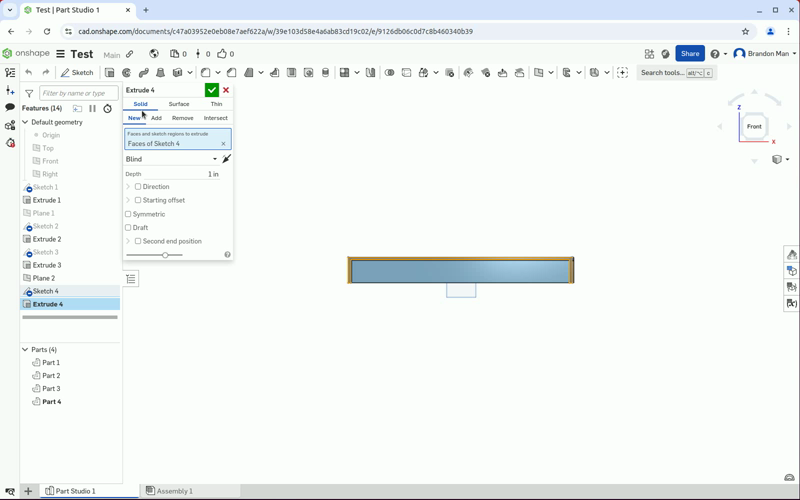
mouse_move(137, 120)
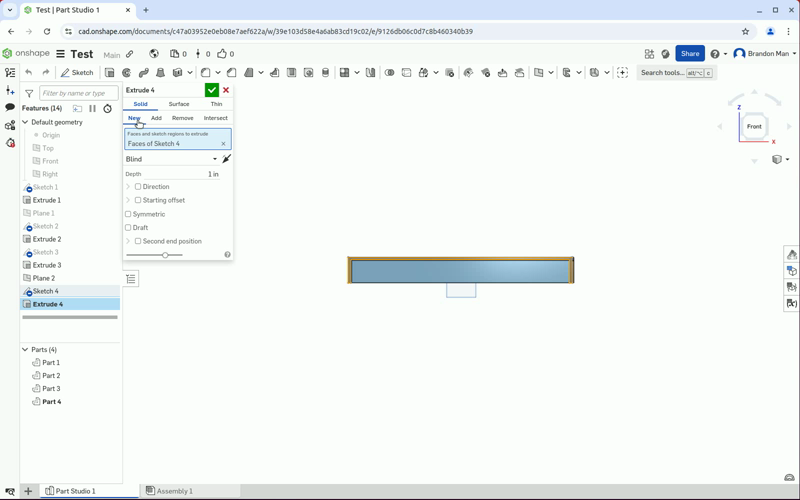
click(137, 120)
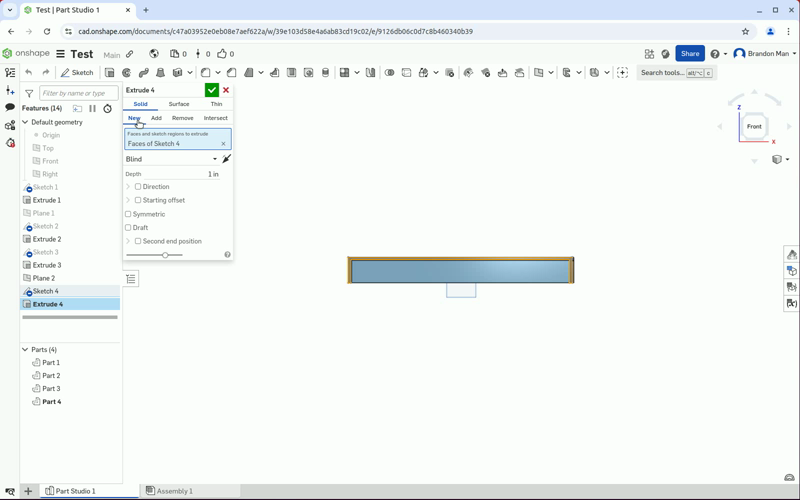
key(tab, 4)
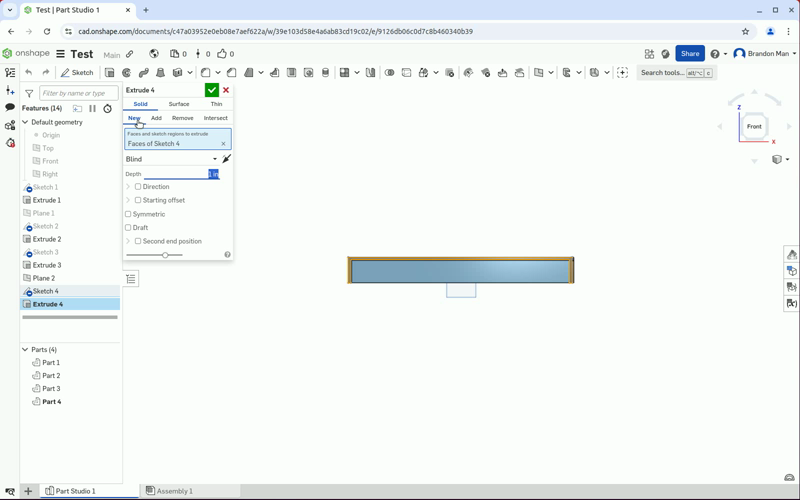
text(0.722)
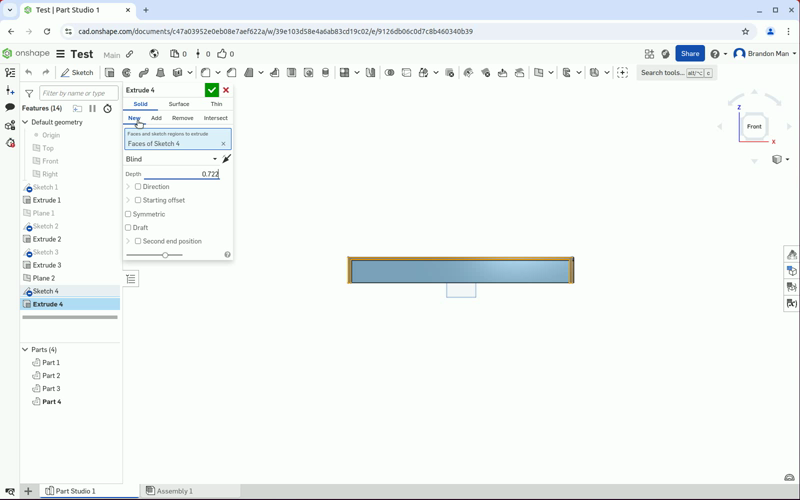
key(enter)
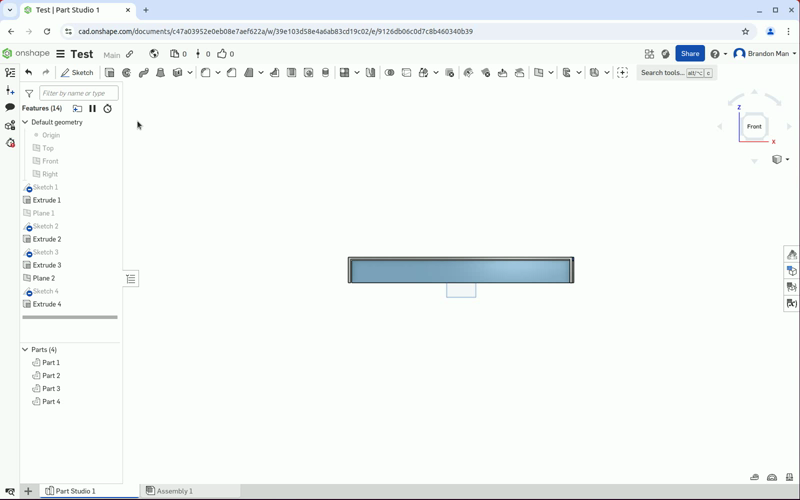
key(shift+h)
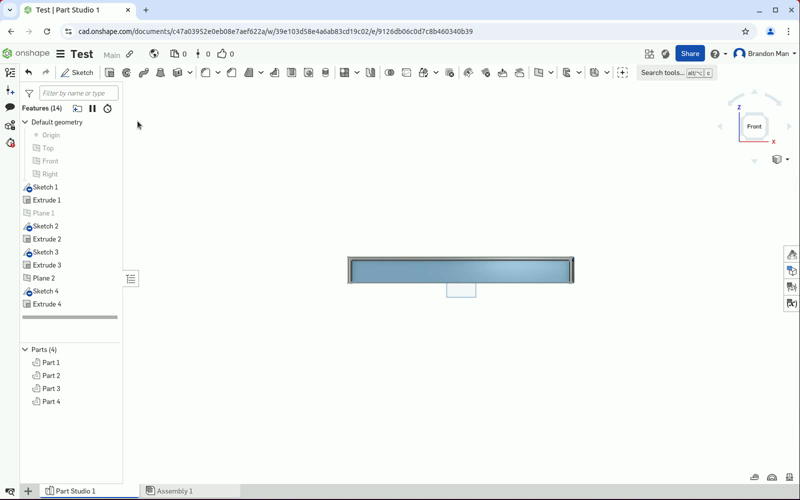
key(shift+h)
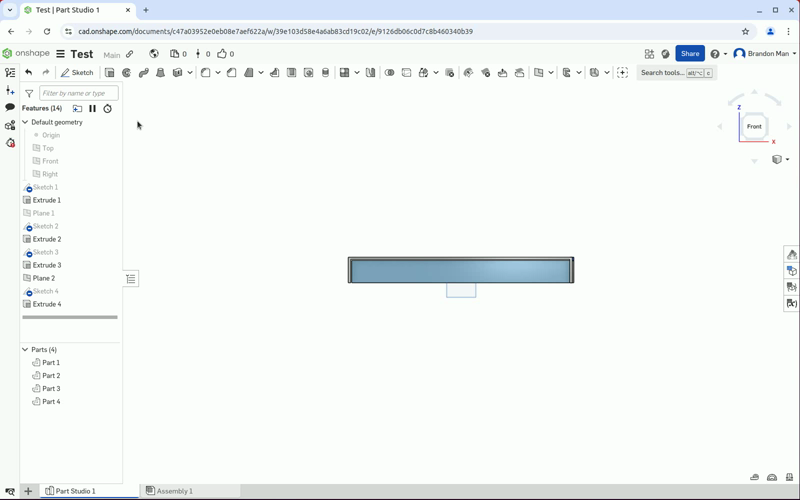
mouse_move(73, 189)
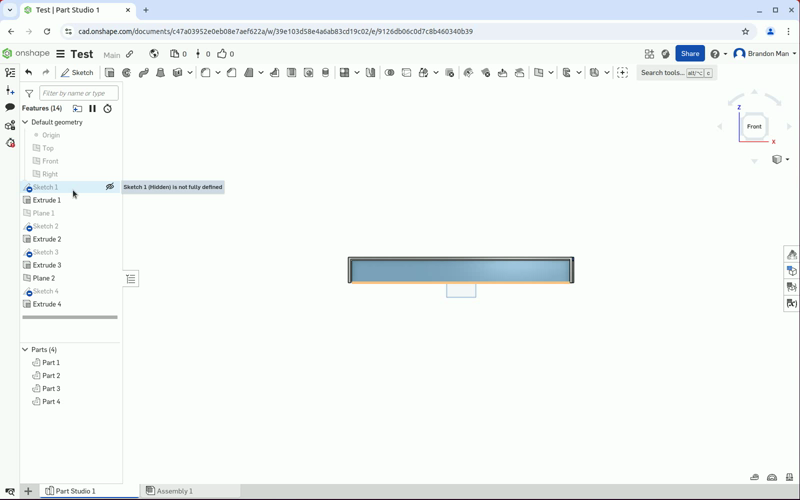
click(73, 189)
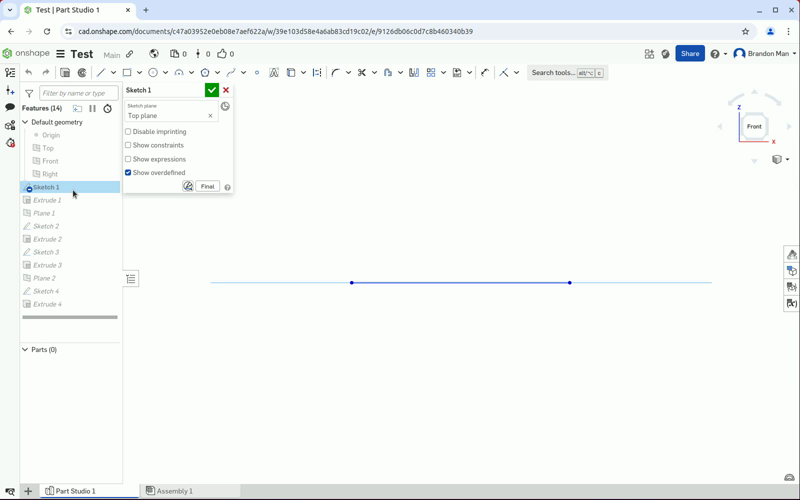
mouse_move(229, 92)
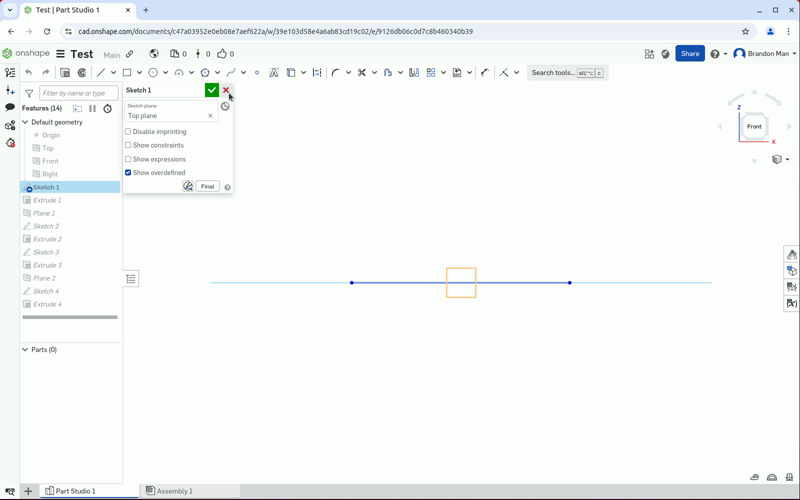
click(229, 92)
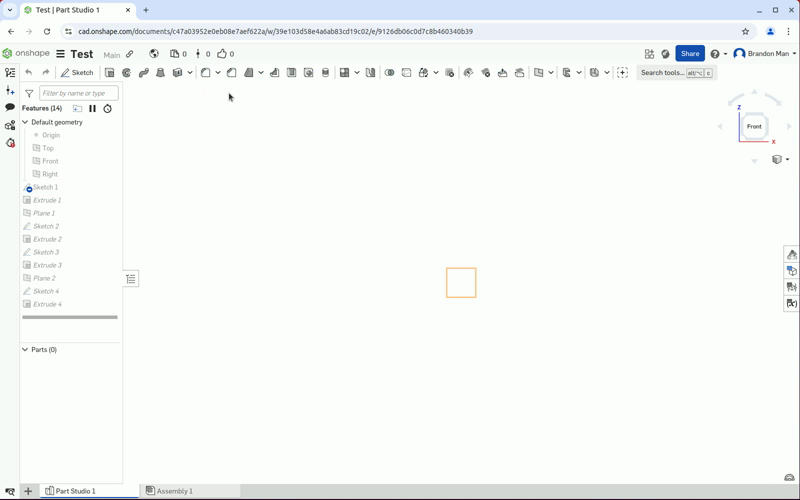
key(shift+s)
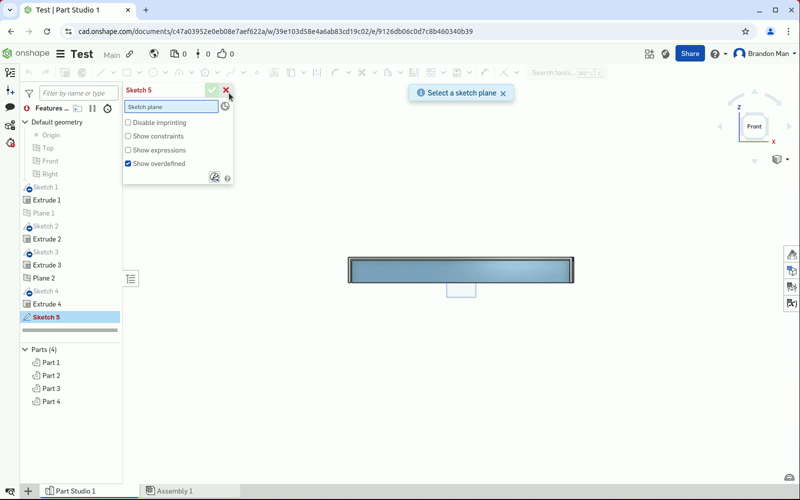
mouse_move(73, 280)
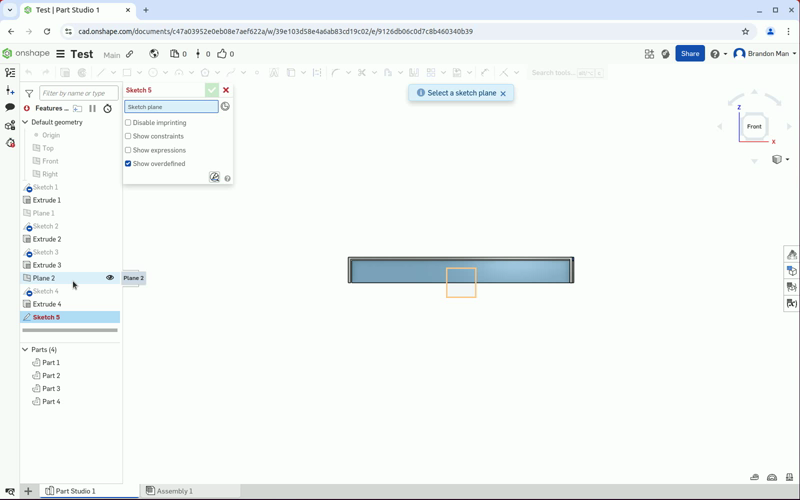
click(73, 280)
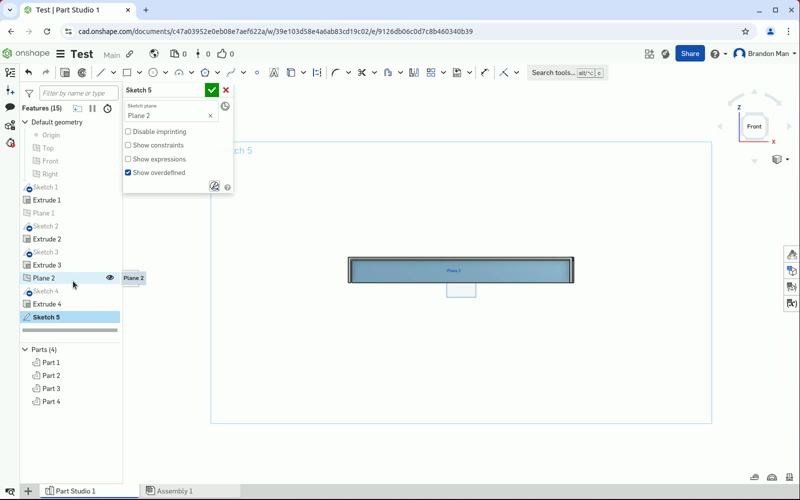
mouse_move(73, 352)
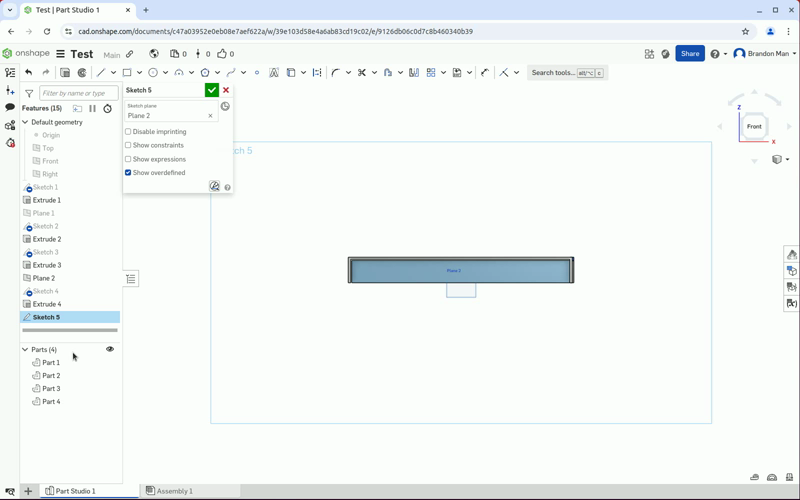
key(y)
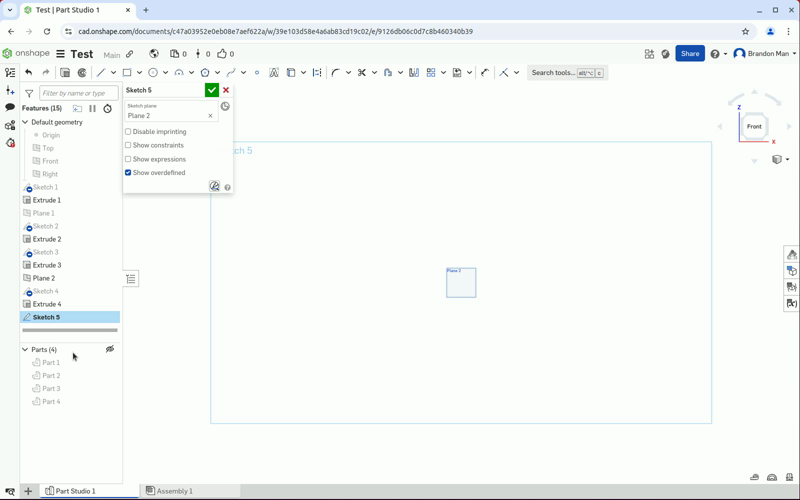
key(l)
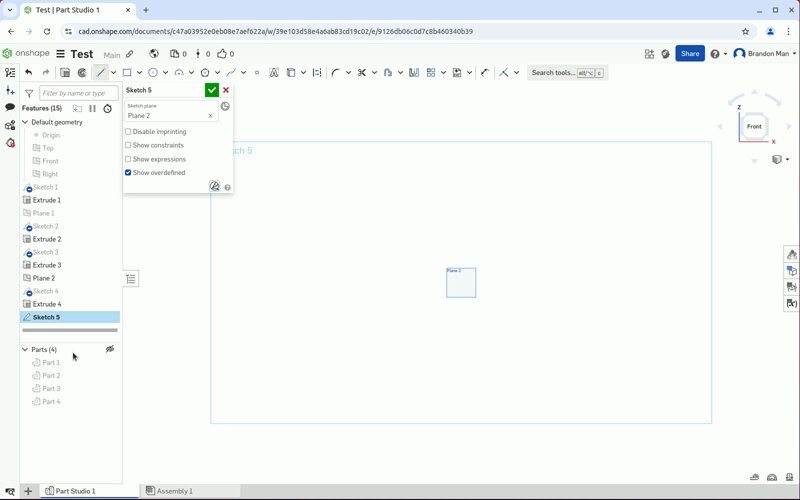
key_down(shift)
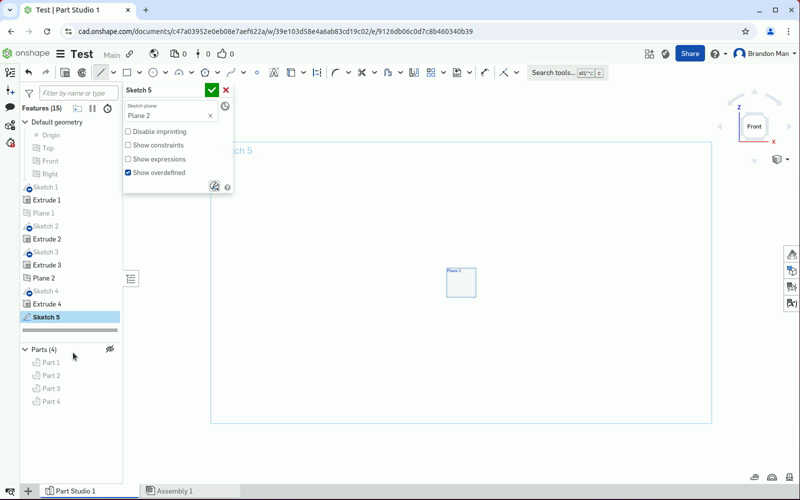
mouse_move(351, 282)
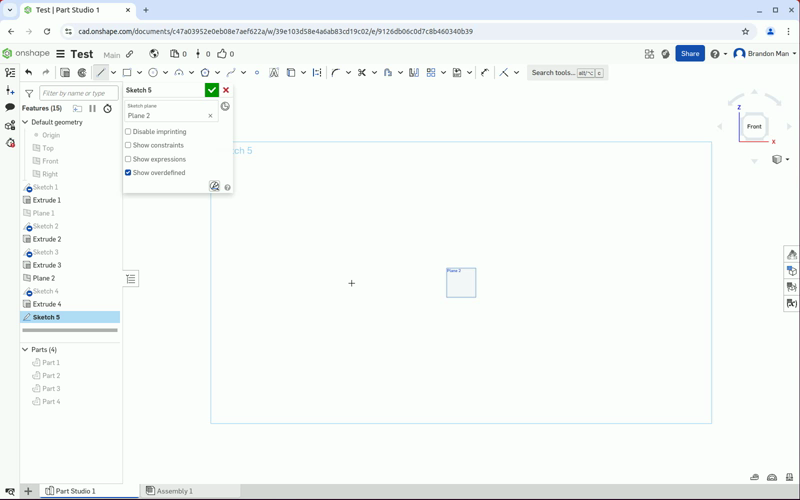
click(351, 282)
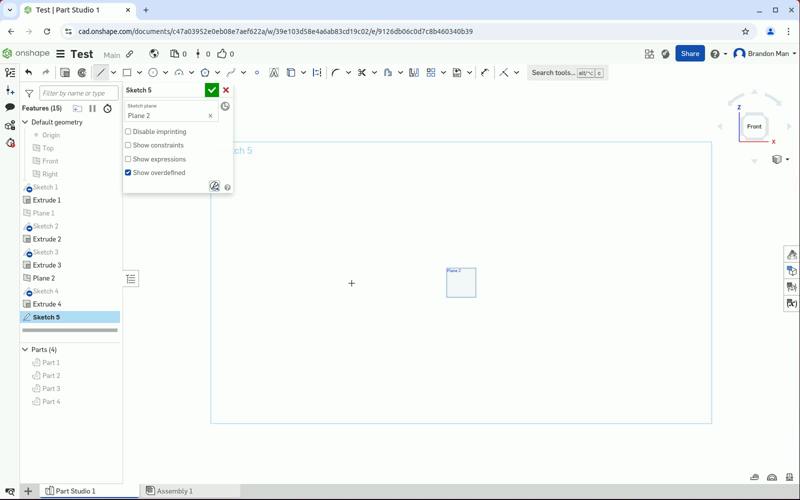
key_up(shift)
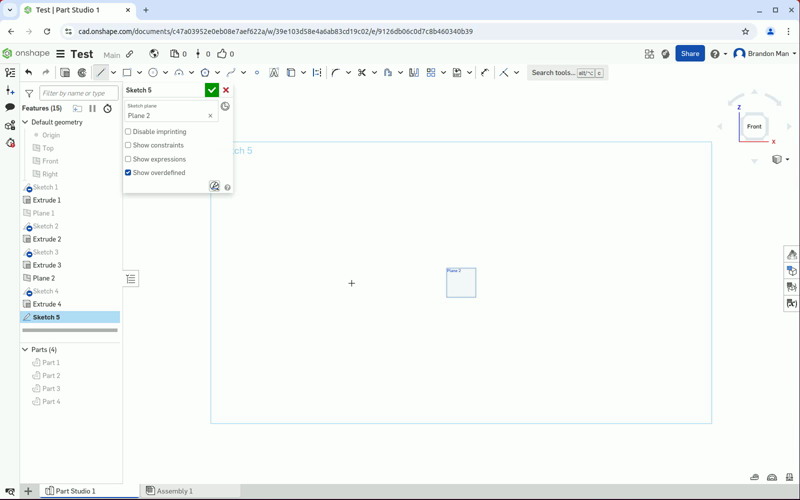
key_down(shift)
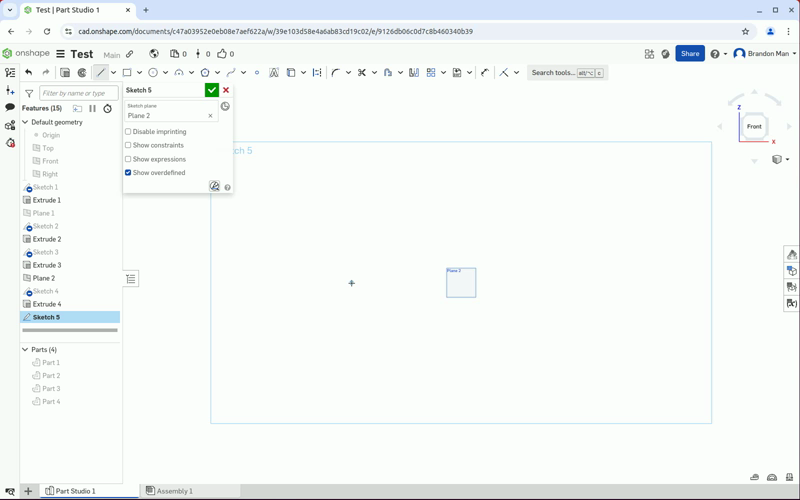
mouse_move(569, 282)
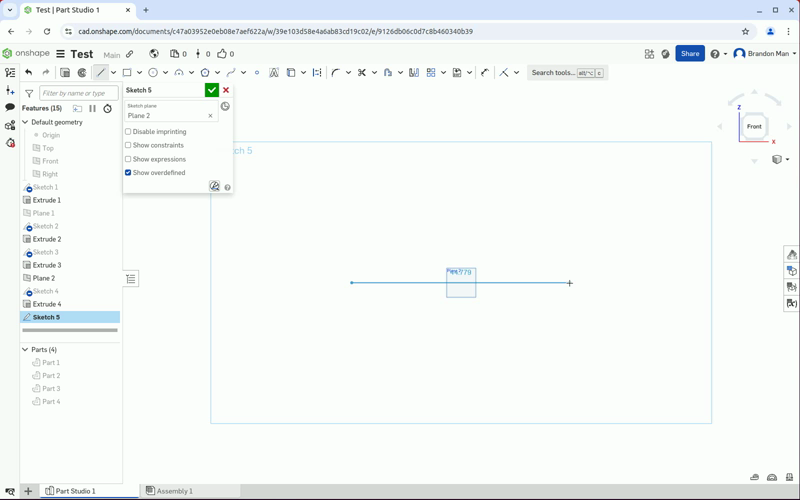
click(569, 282)
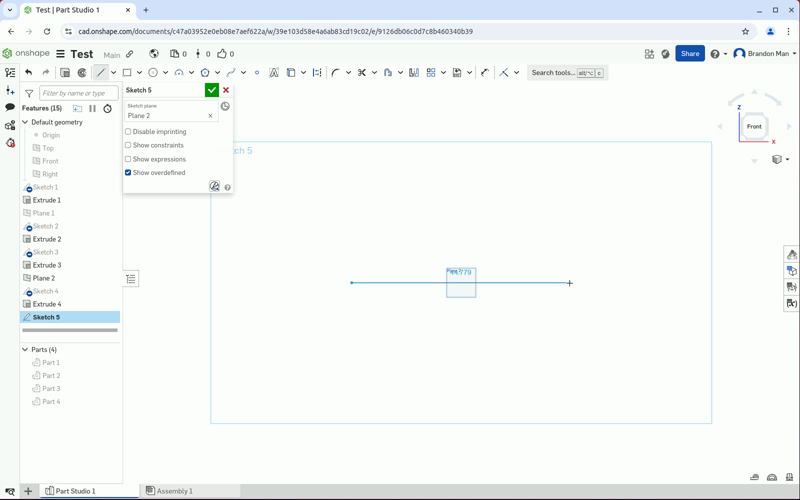
key_up(shift)
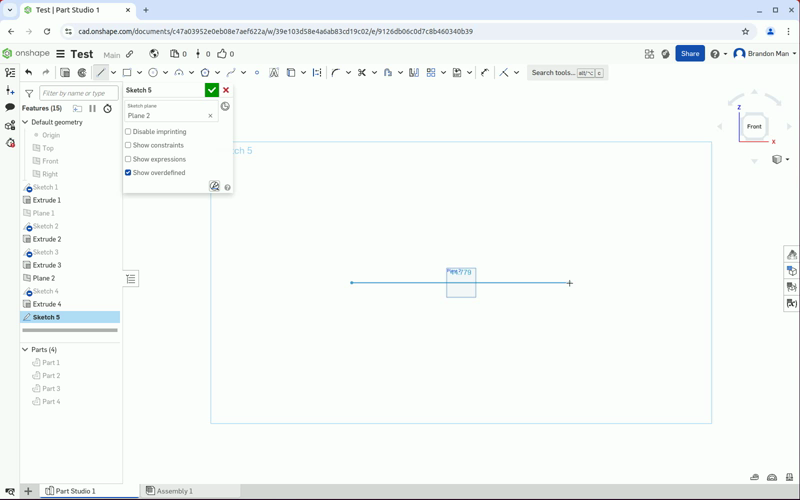
key_down(shift)
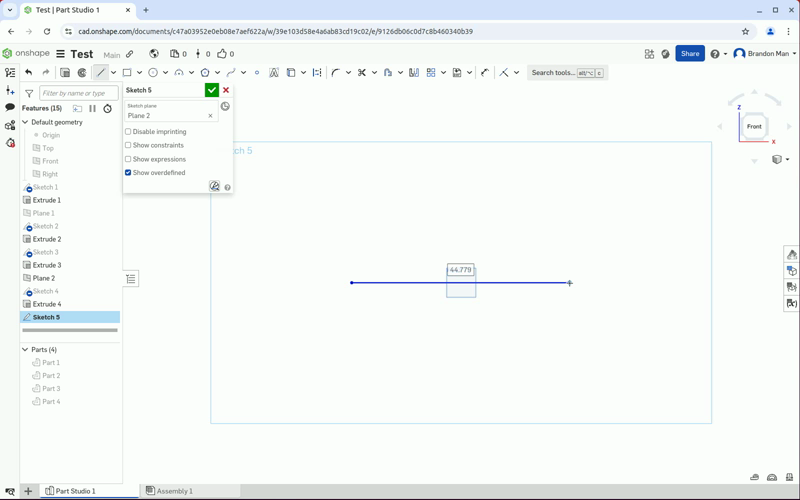
mouse_move(589, 282)
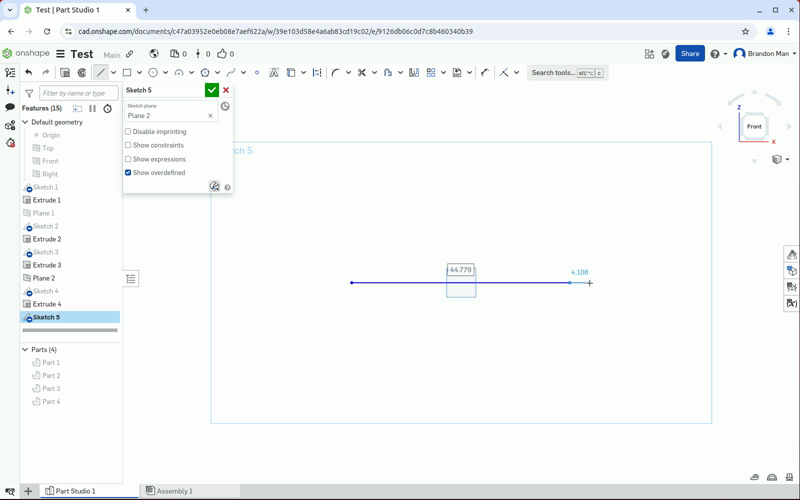
mouse_move(569, 260)
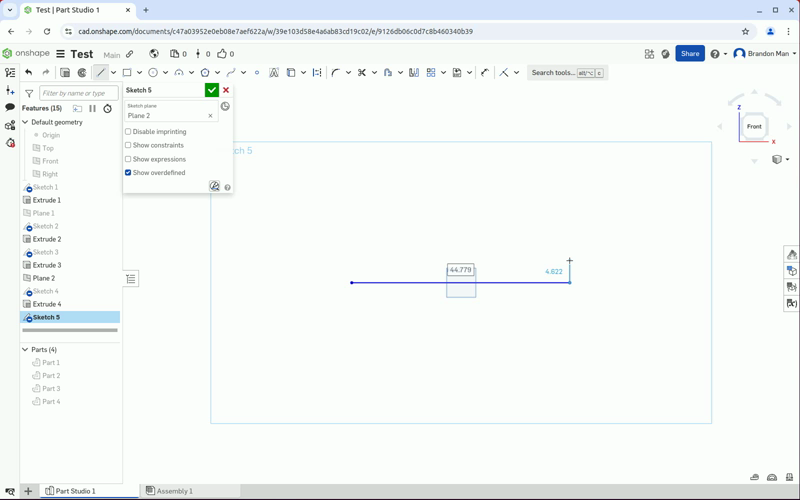
click(569, 260)
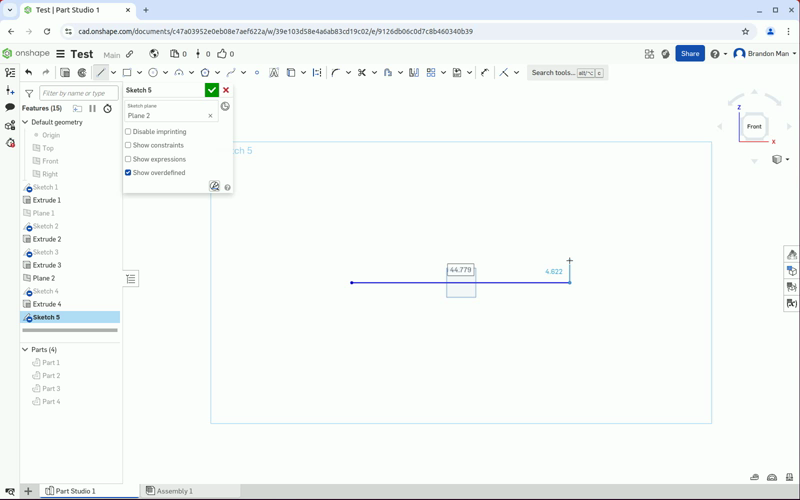
key_up(shift)
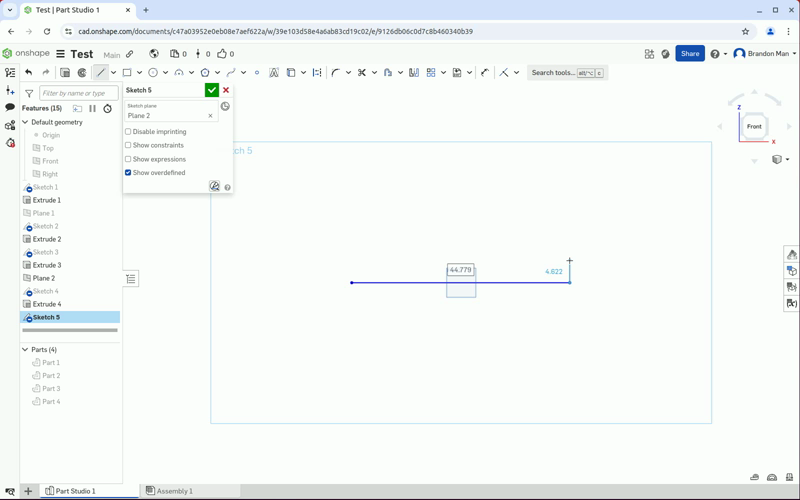
key_down(shift)
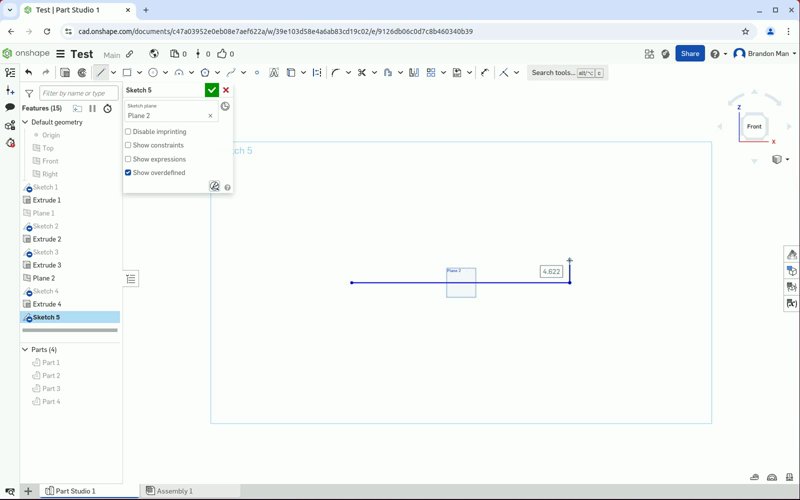
mouse_move(351, 260)
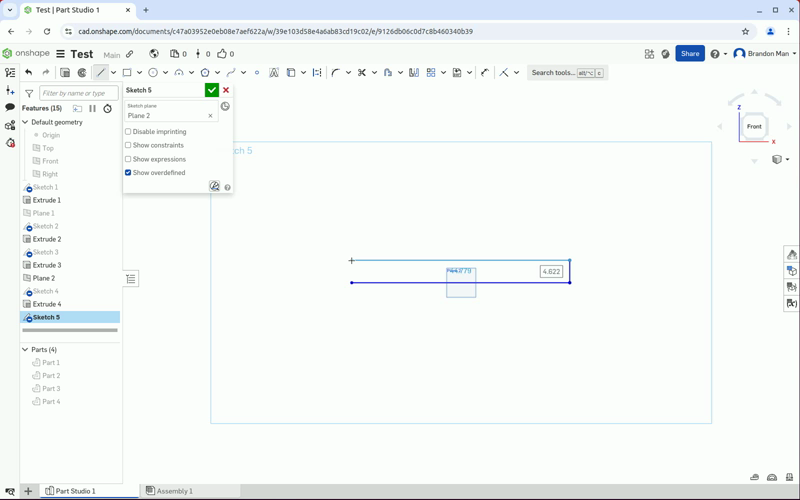
click(351, 260)
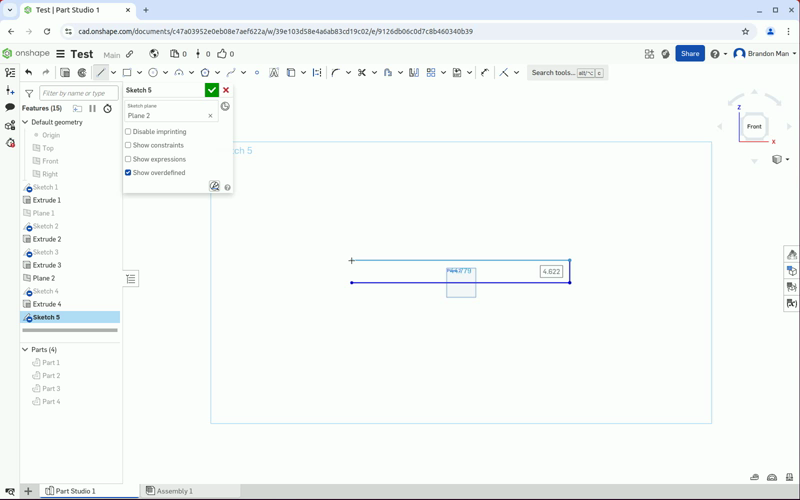
key_up(shift)
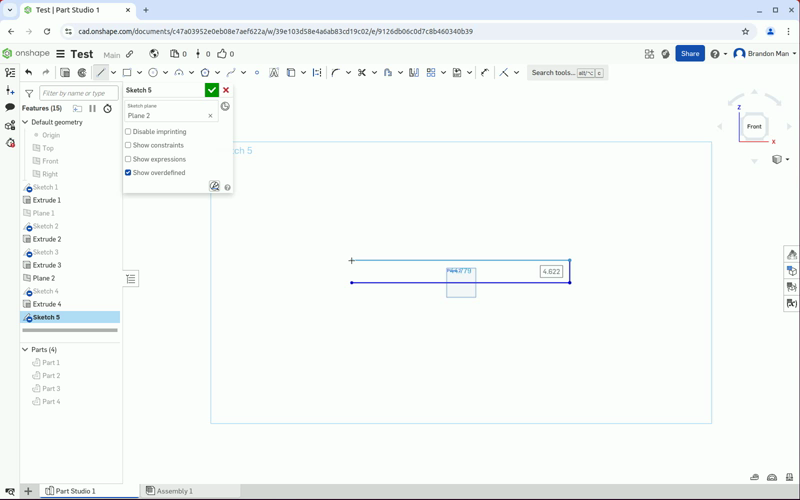
mouse_move(381, 260)
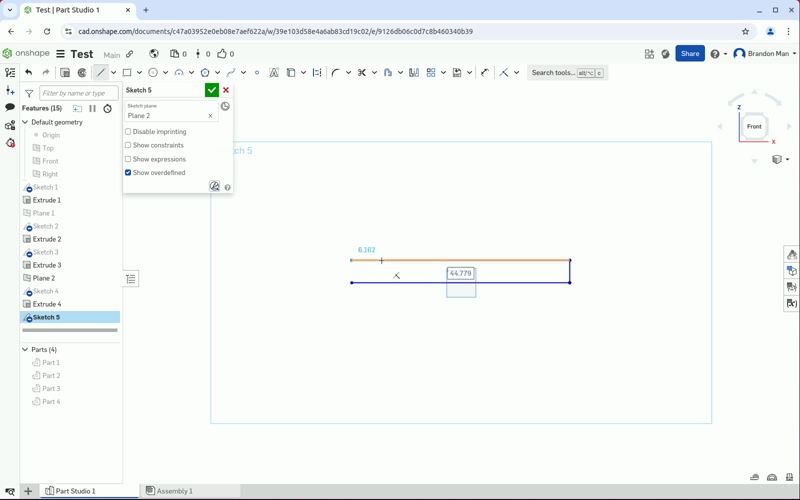
key_down(shift)
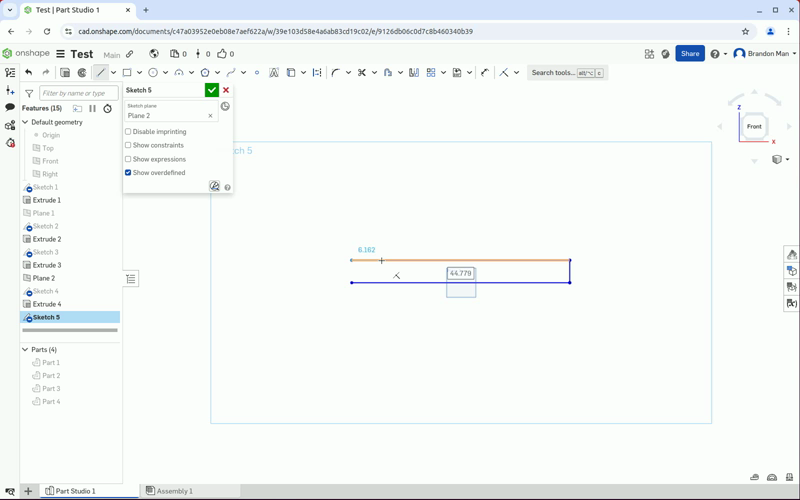
mouse_move(351, 282)
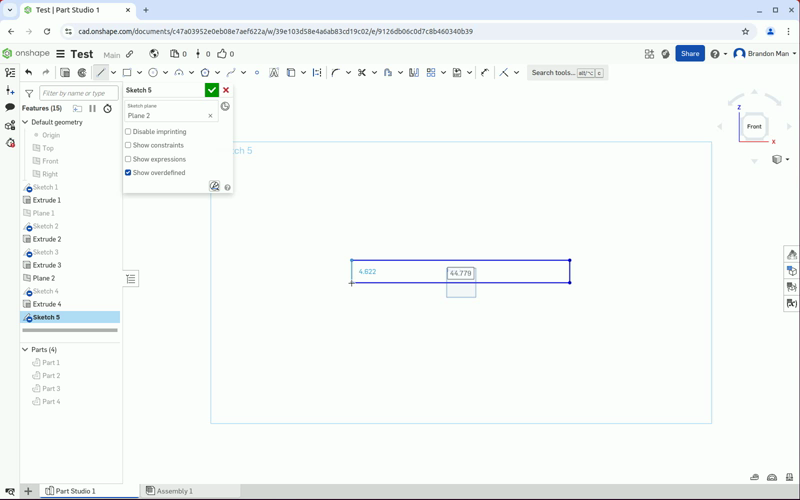
key_up(shift)
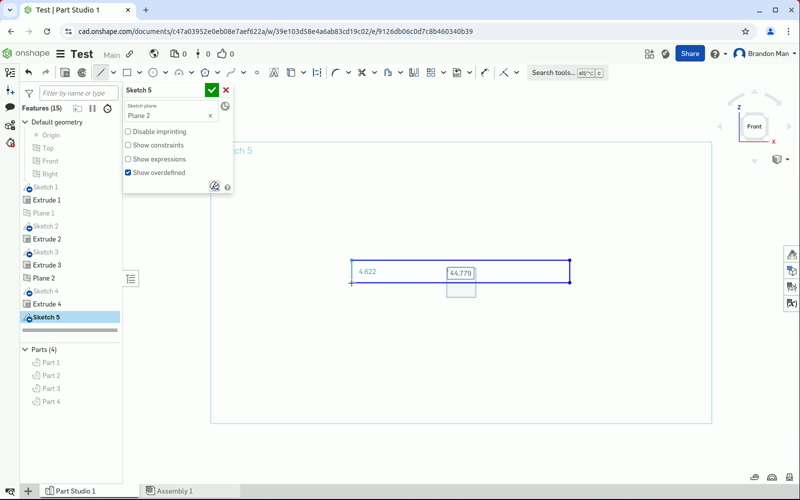
click(351, 282)
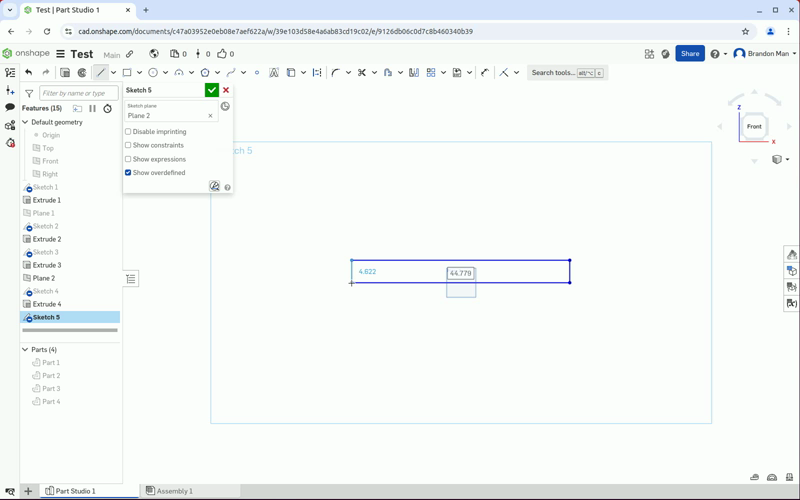
key(esc)
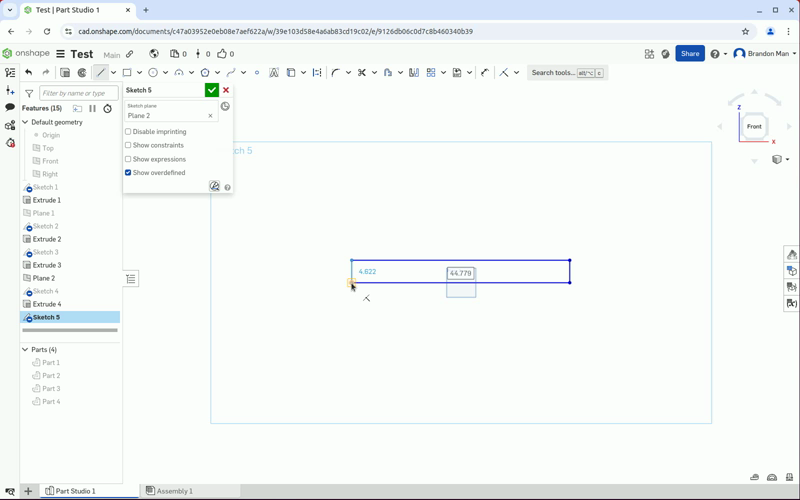
mouse_move(475, 272)
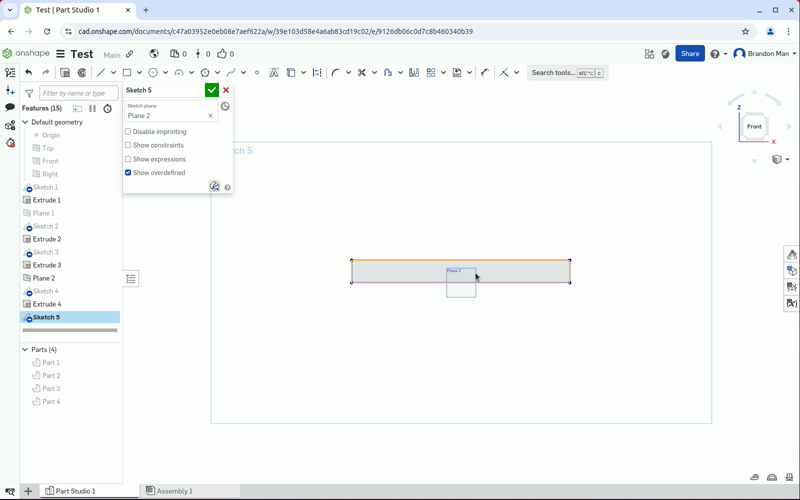
click(475, 272)
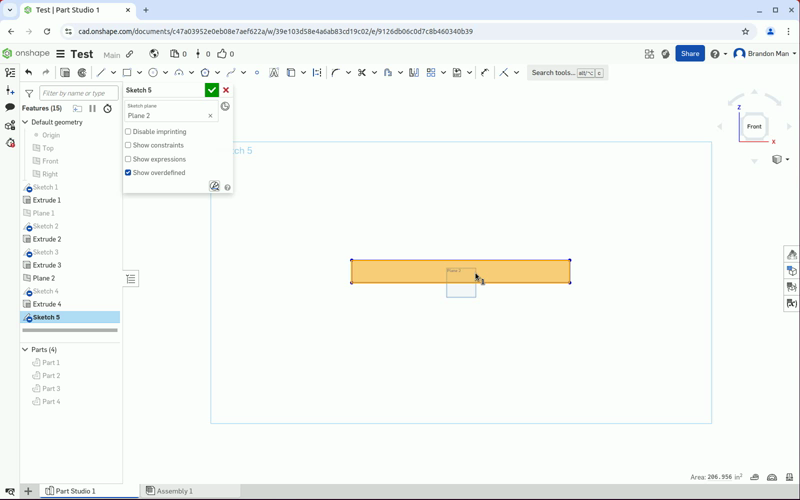
mouse_move(73, 352)
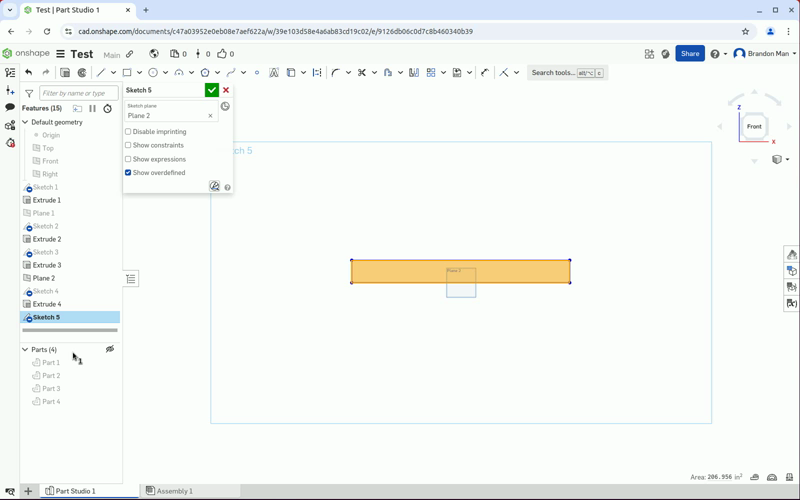
key(shift+y)
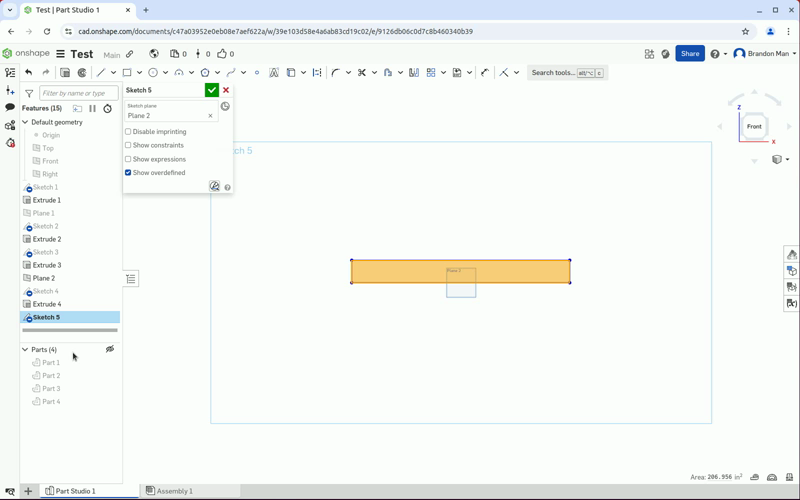
key(shift+e)
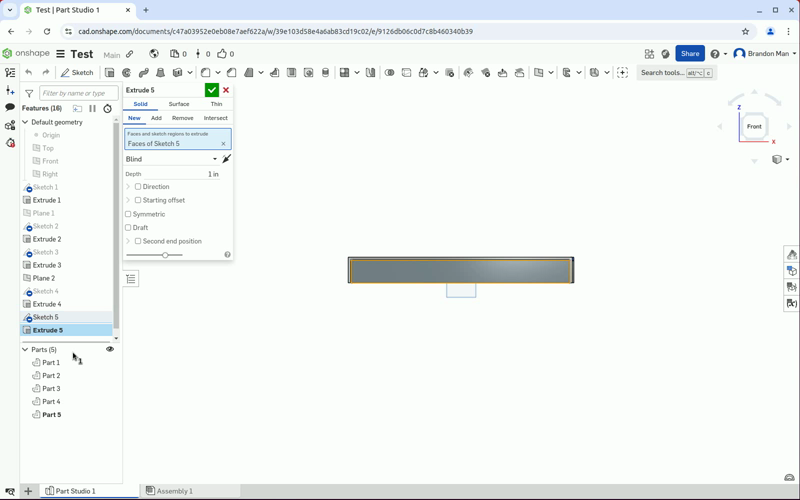
mouse_move(143, 106)
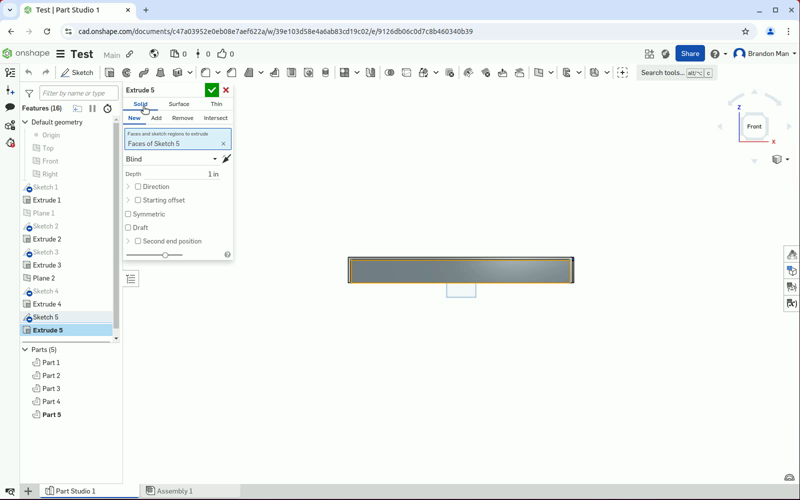
click(143, 106)
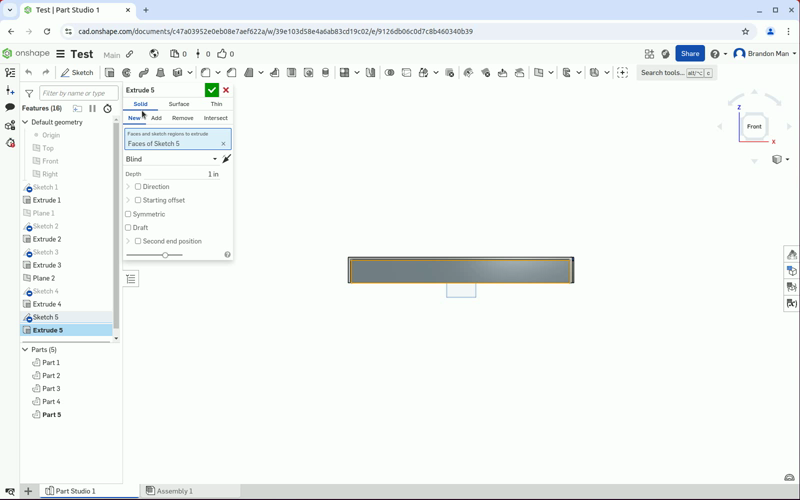
mouse_move(137, 120)
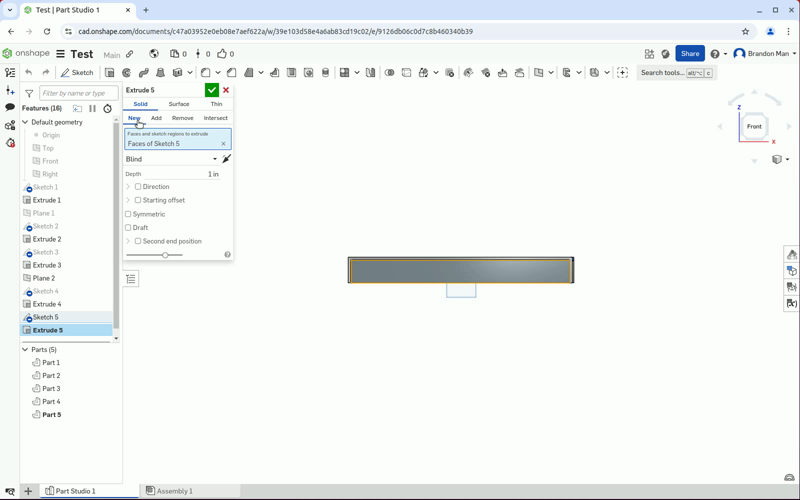
click(137, 120)
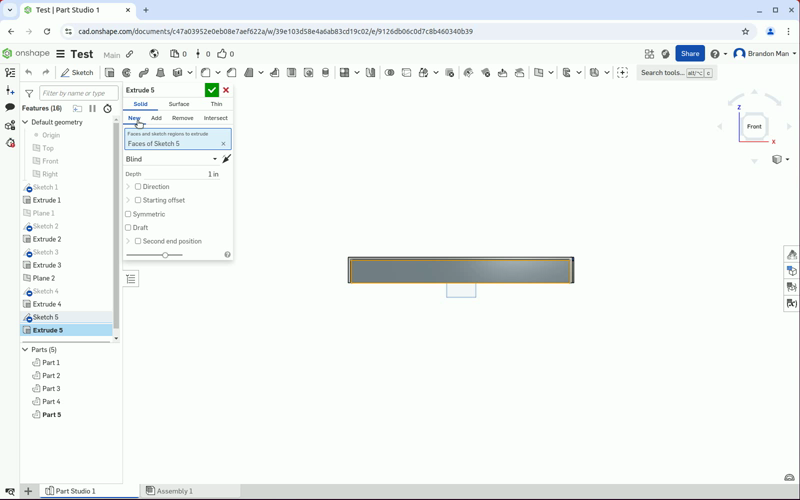
key(tab, 4)
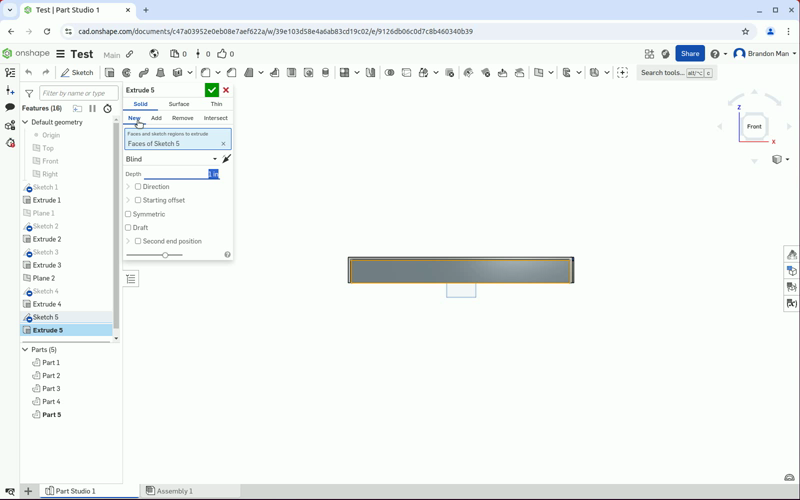
text(0.722)
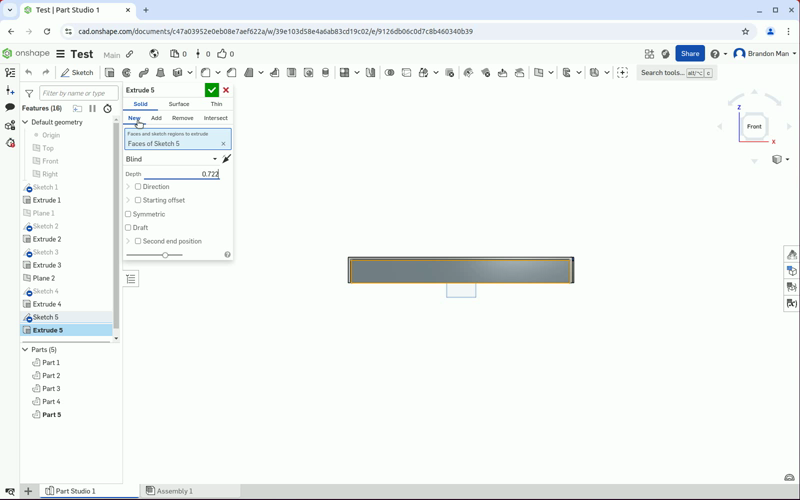
key(enter)
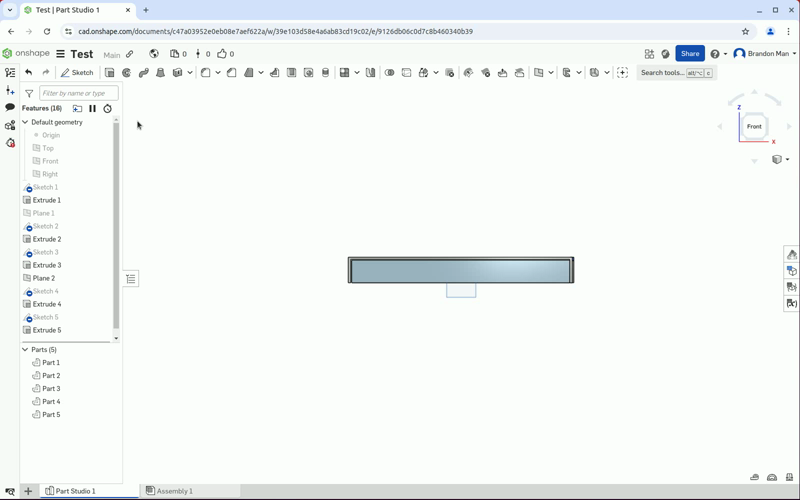
key(shift+h)
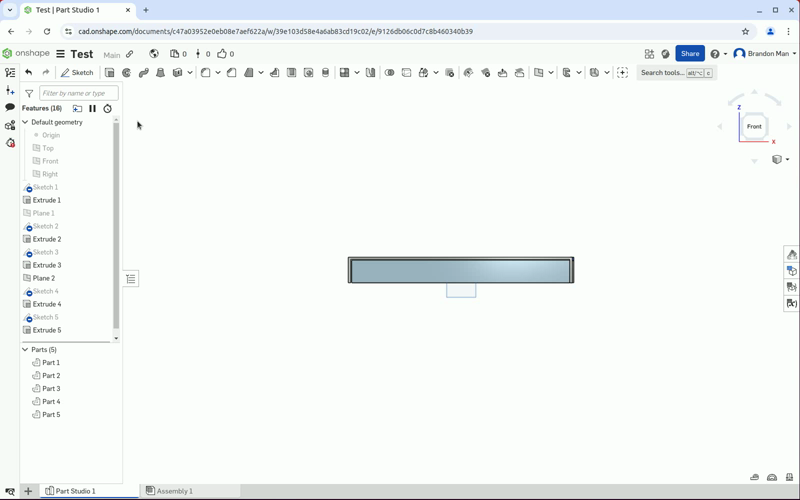
key(shift+h)
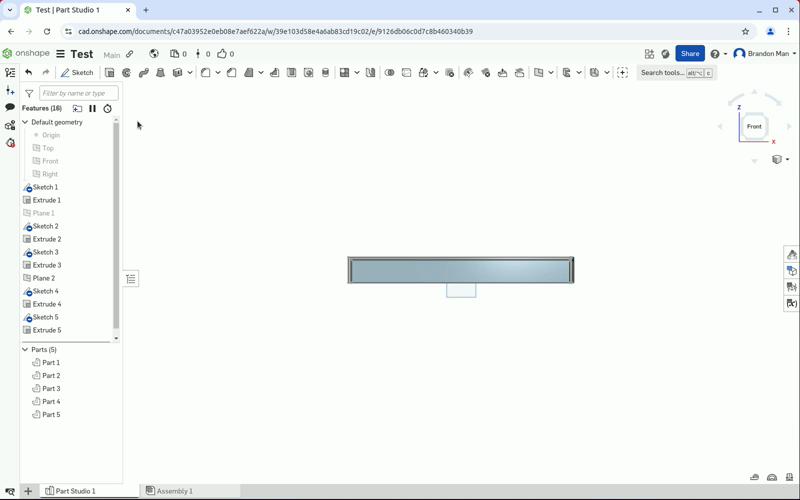
key(shift+7)
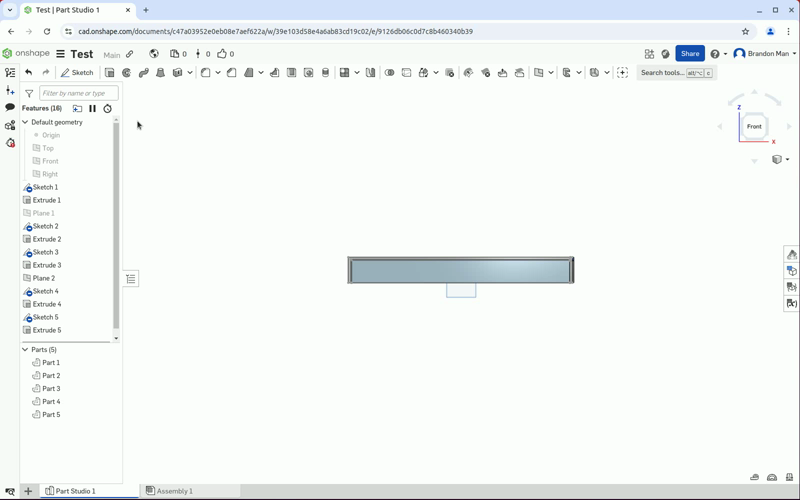
key(left, 2)
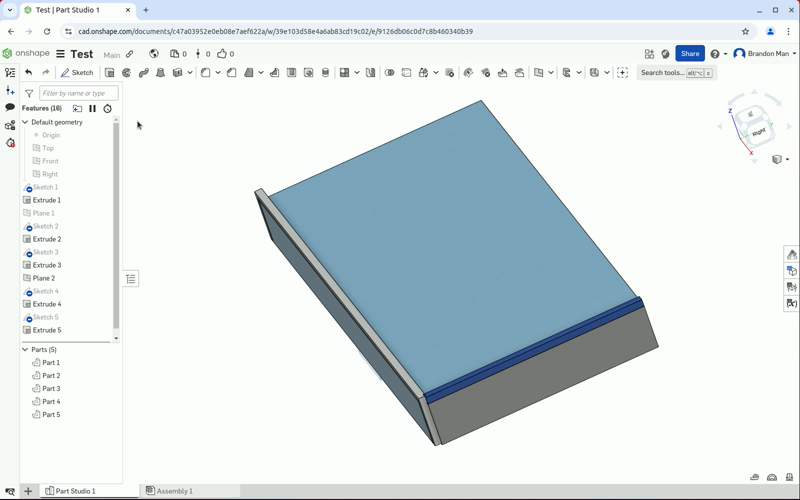
key(down, 2)
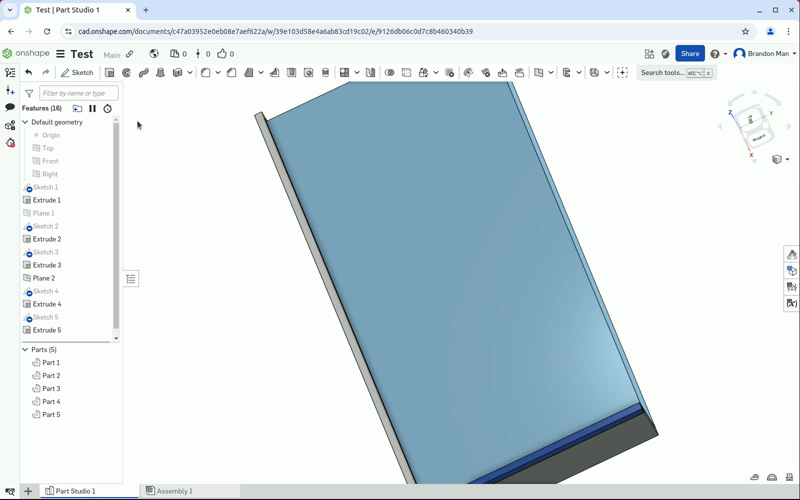
key(up, 2)
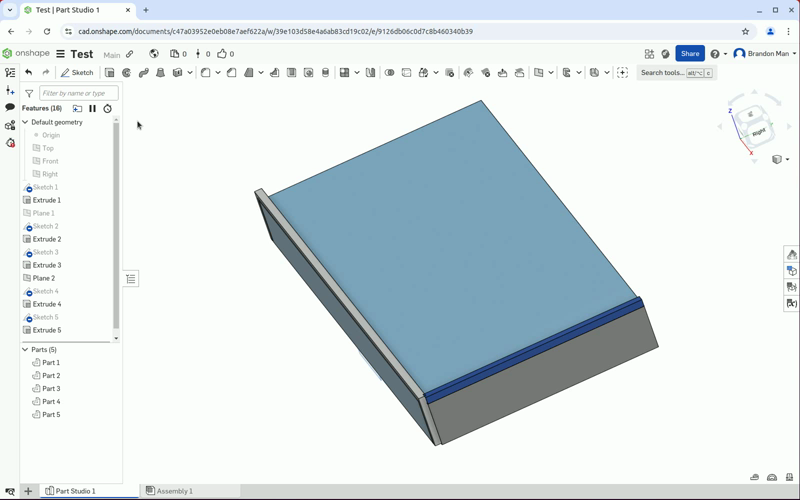
key(right, 2)
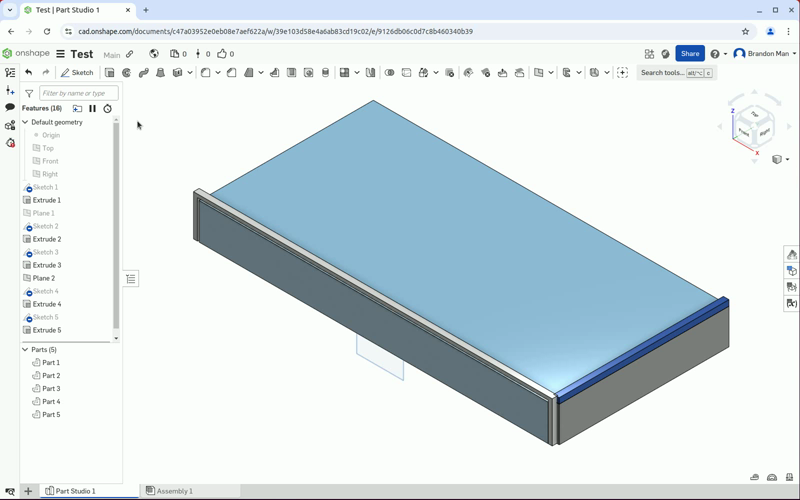
mouse_move(69, 189)
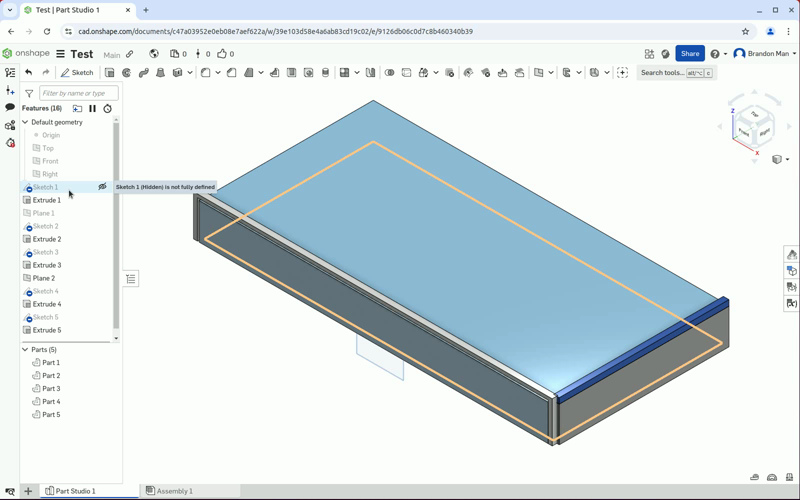
click(69, 189)